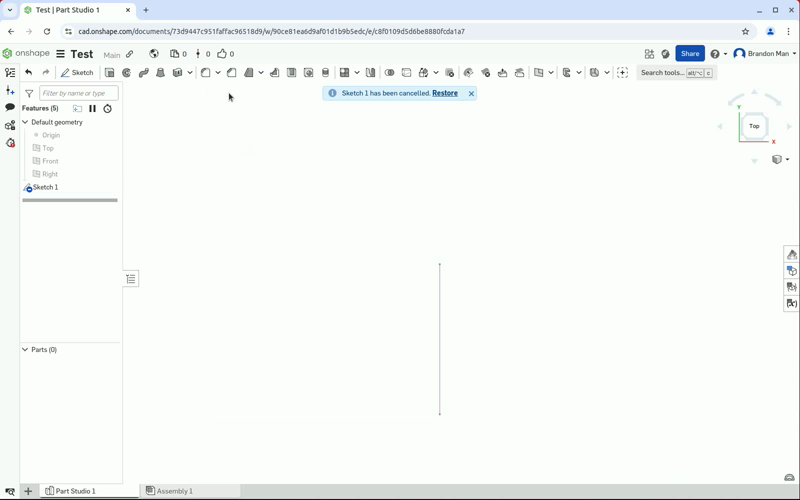
key(shift+h)
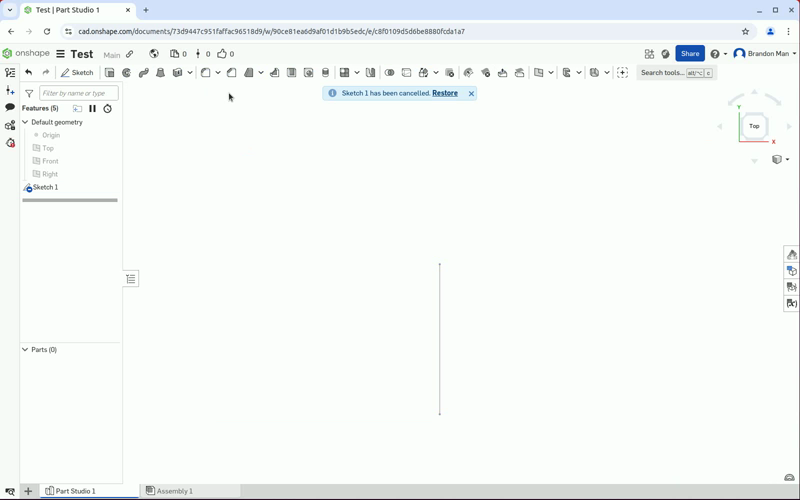
key(shift+s)
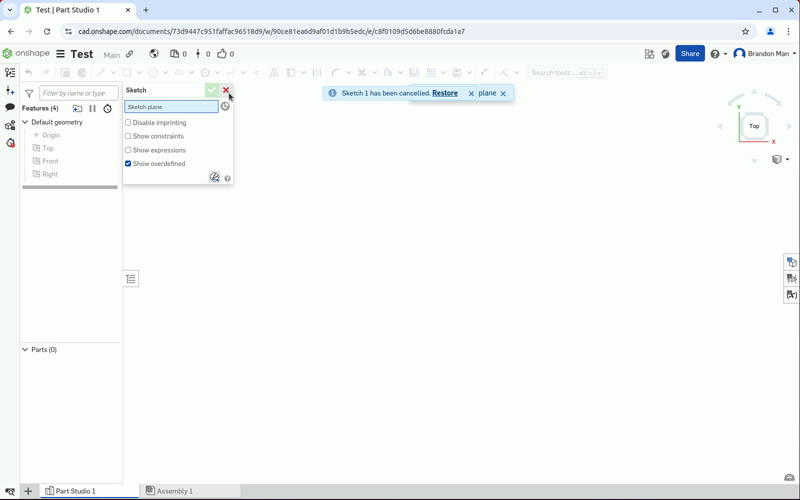
mouse_move(73, 150)
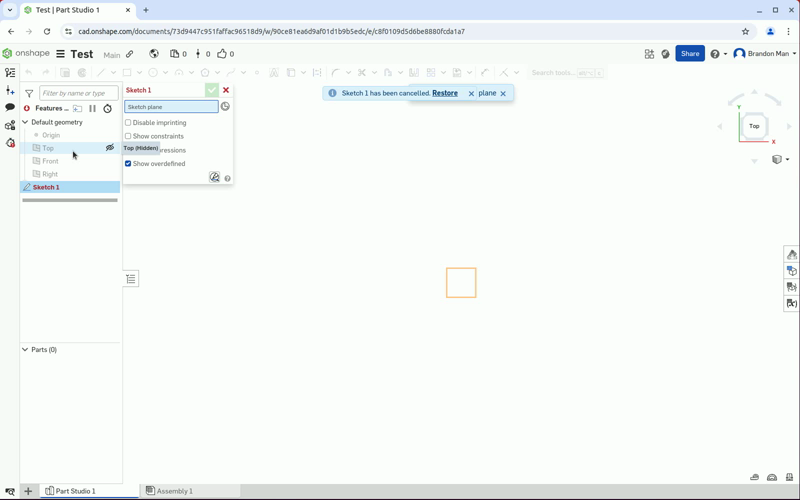
click(73, 150)
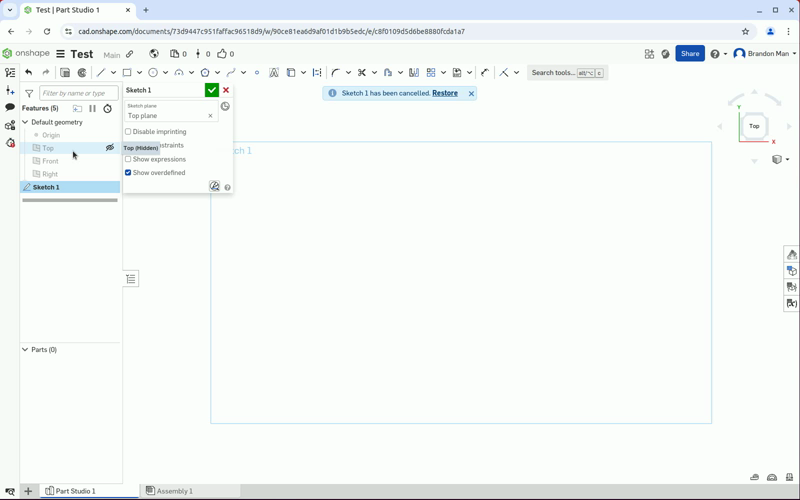
mouse_move(73, 352)
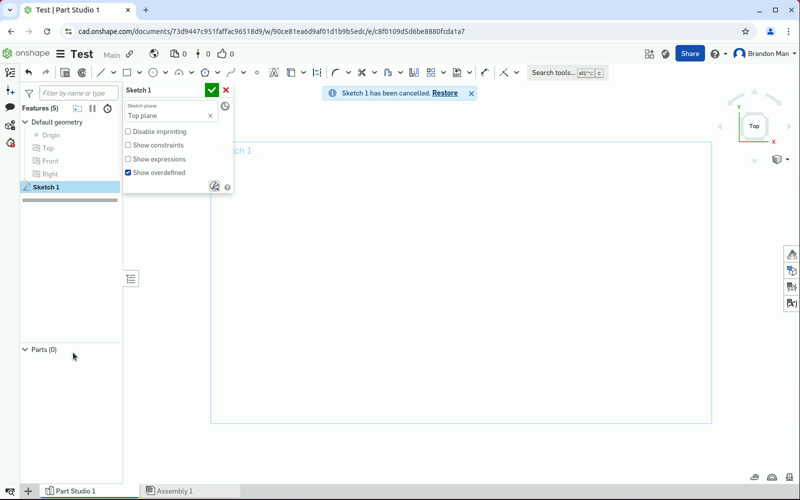
key(y)
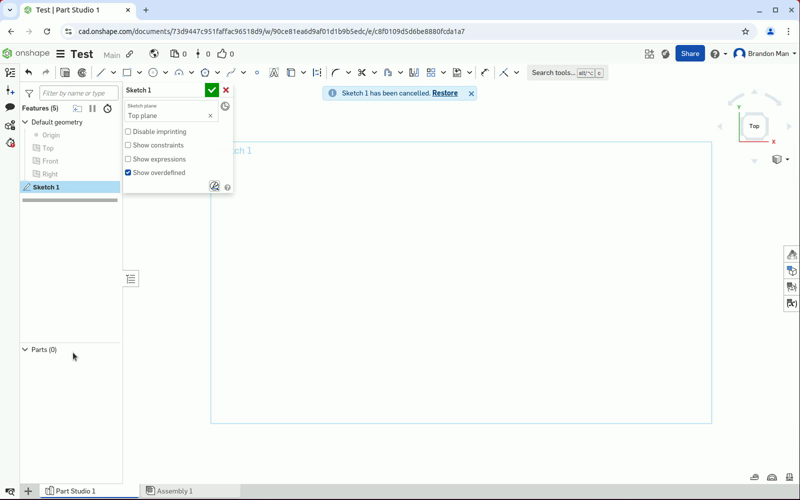
key(l)
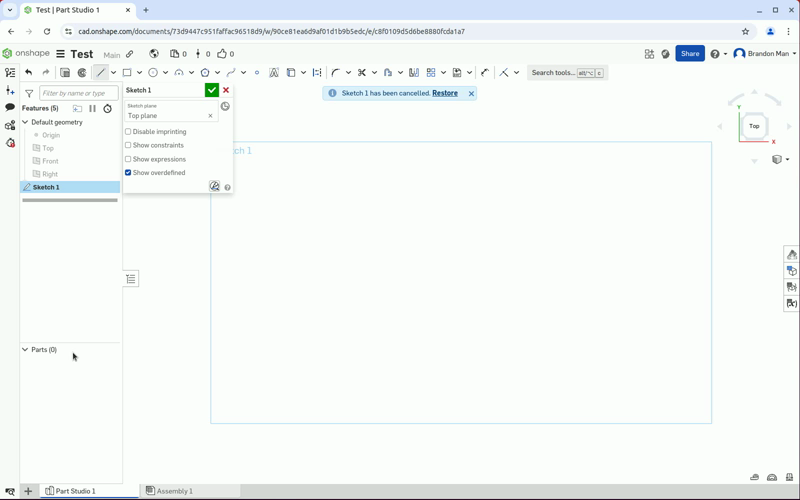
key_down(shift)
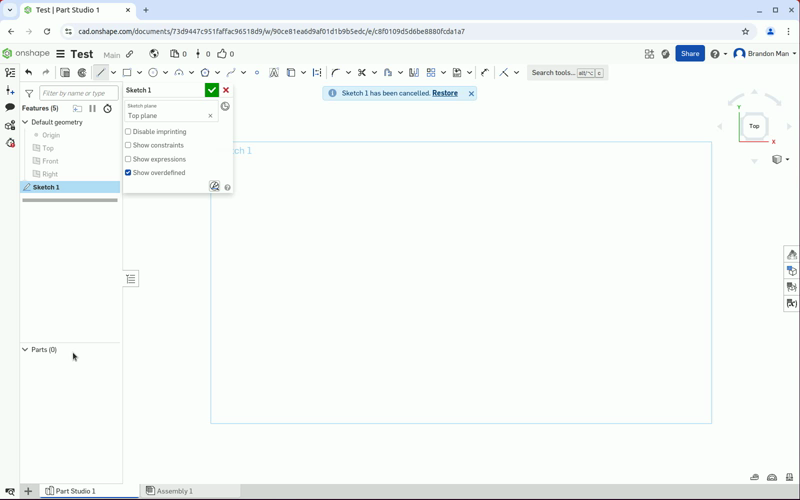
mouse_move(460, 282)
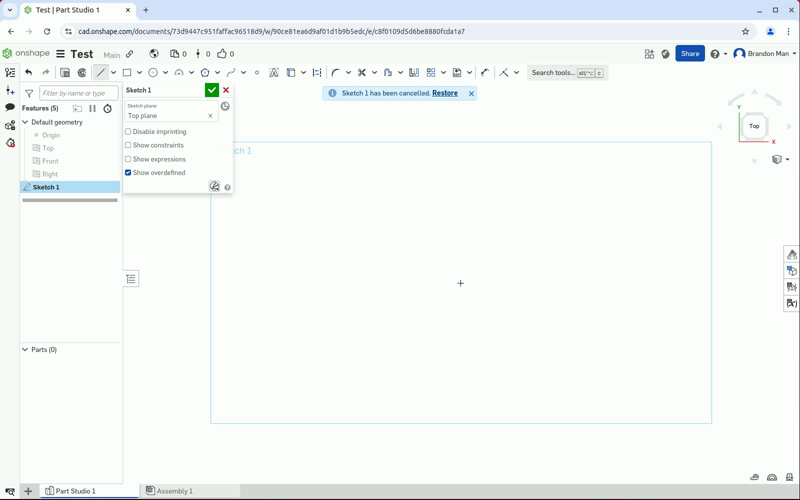
click(460, 282)
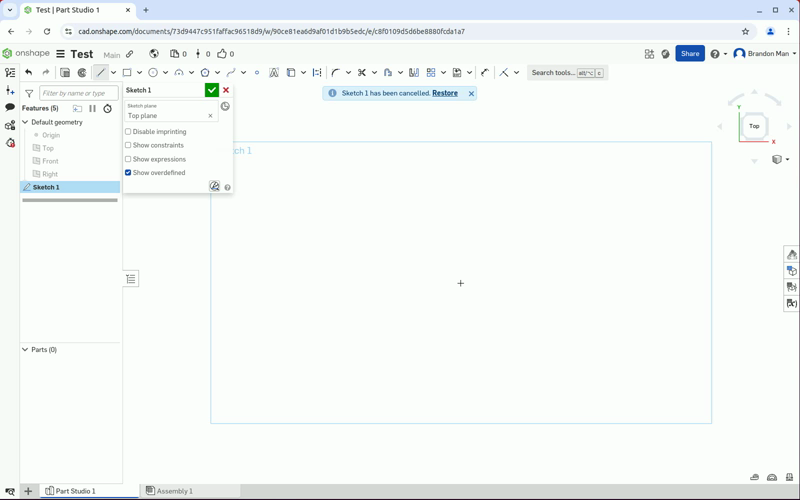
key_up(shift)
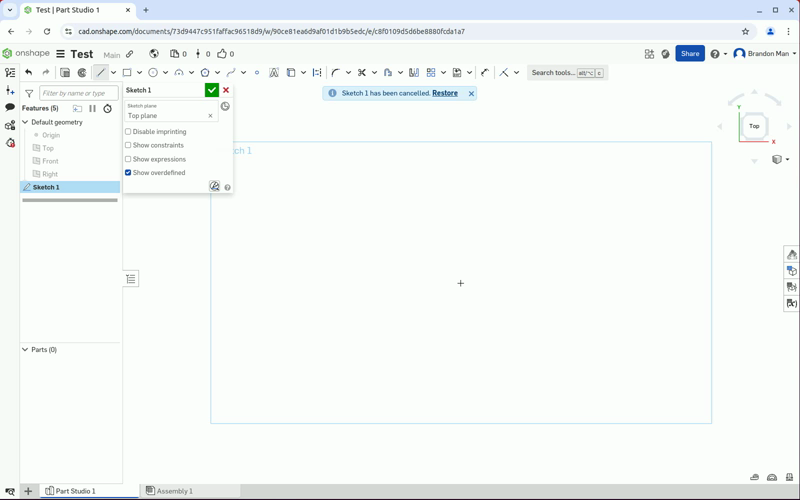
key_down(shift)
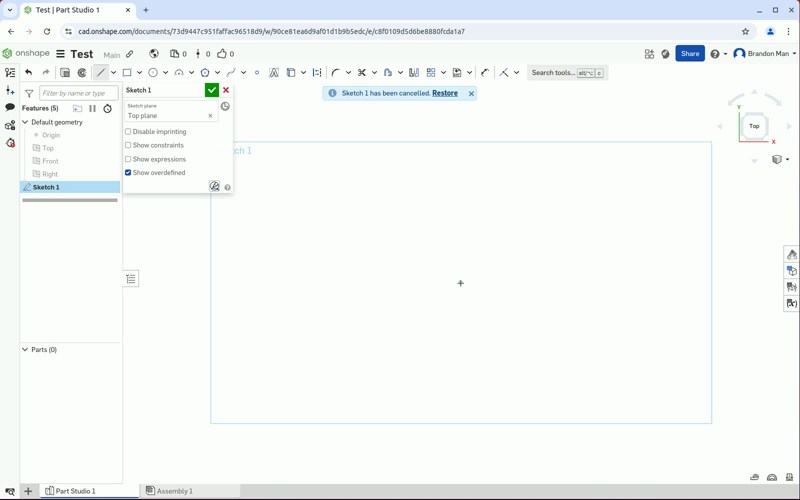
mouse_move(490, 282)
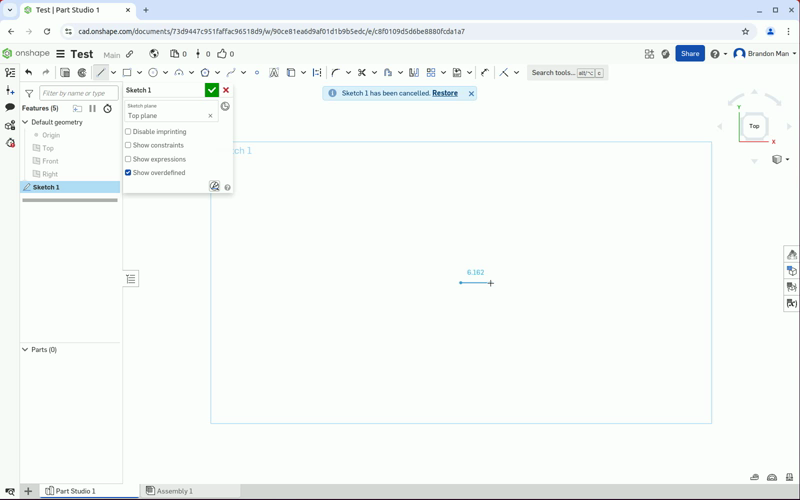
mouse_move(507, 282)
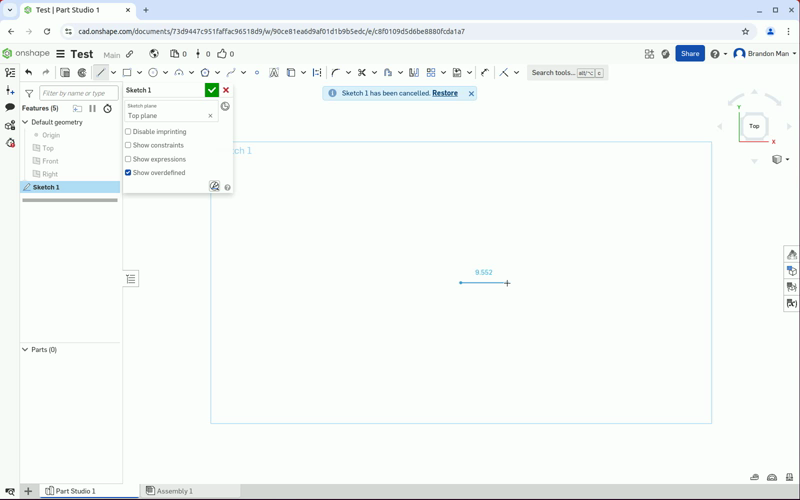
click(507, 282)
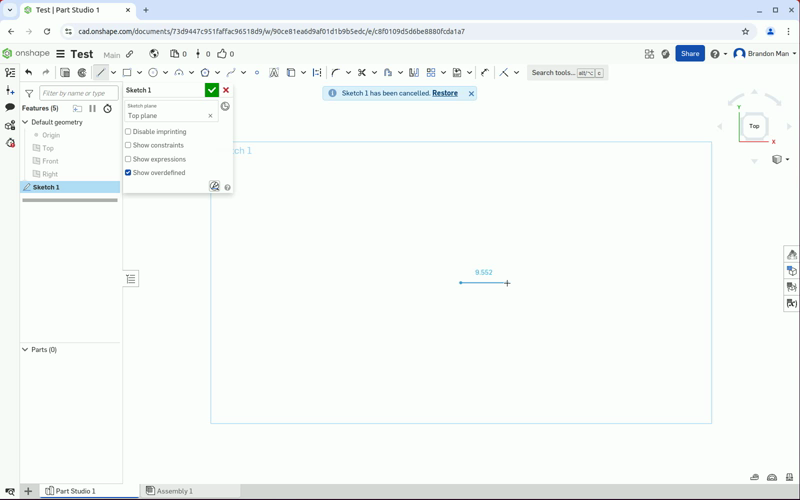
key_up(shift)
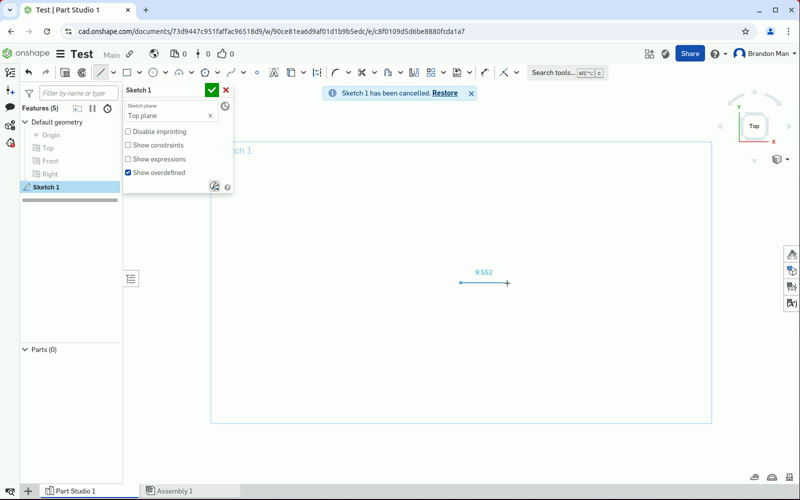
key_down(shift)
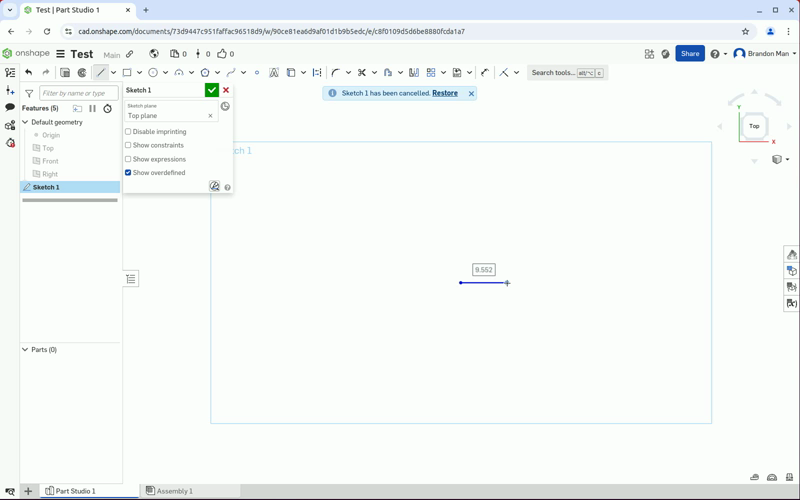
mouse_move(537, 282)
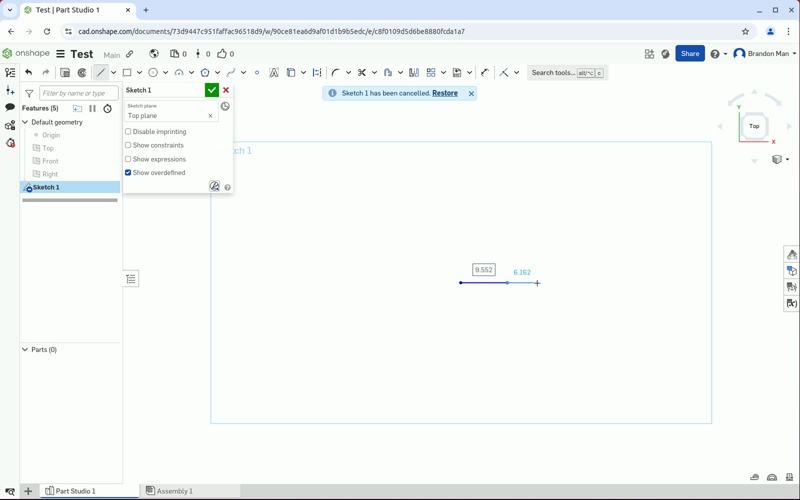
mouse_move(507, 274)
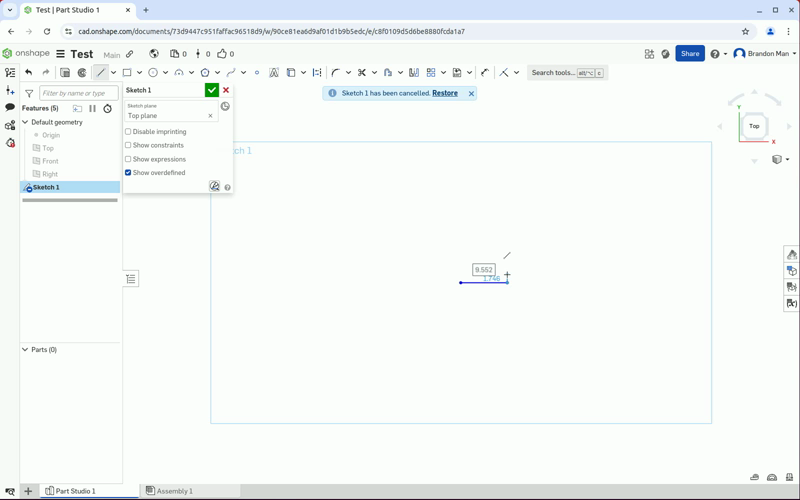
click(507, 274)
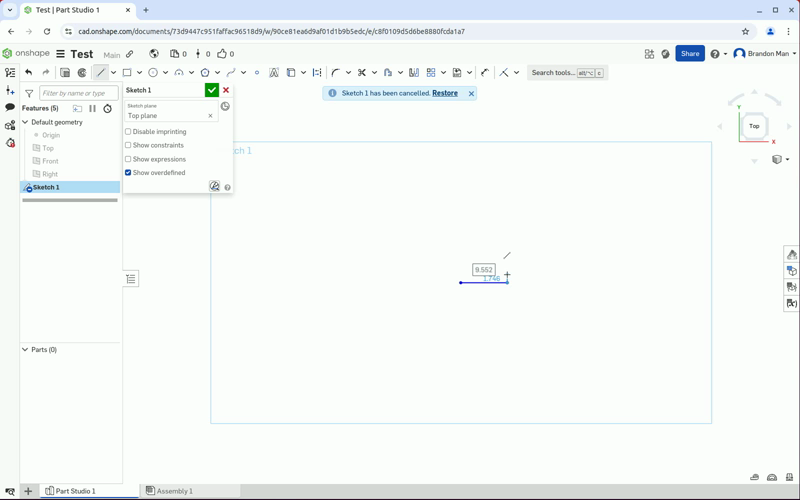
key_up(shift)
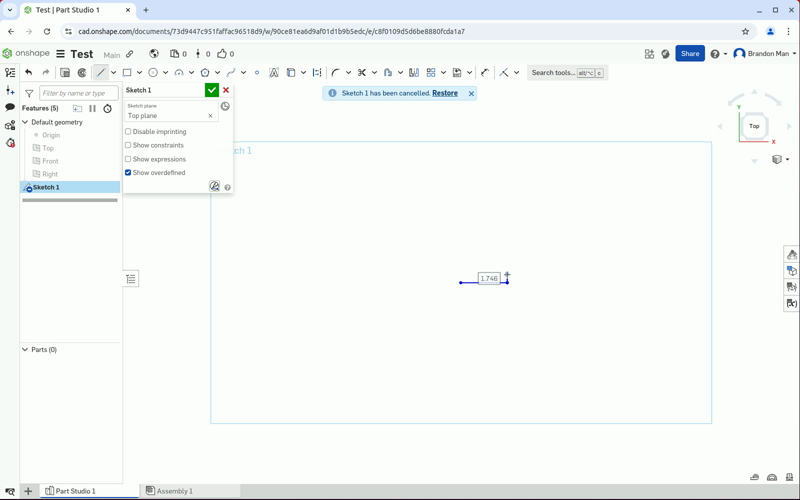
key_down(shift)
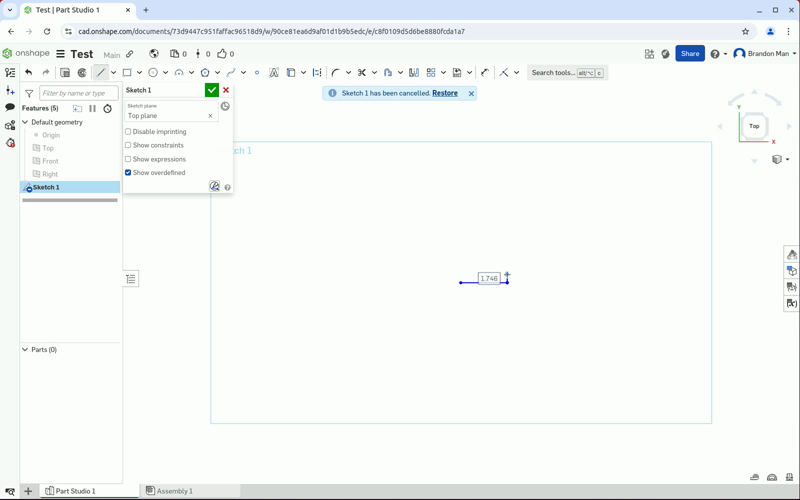
mouse_move(537, 274)
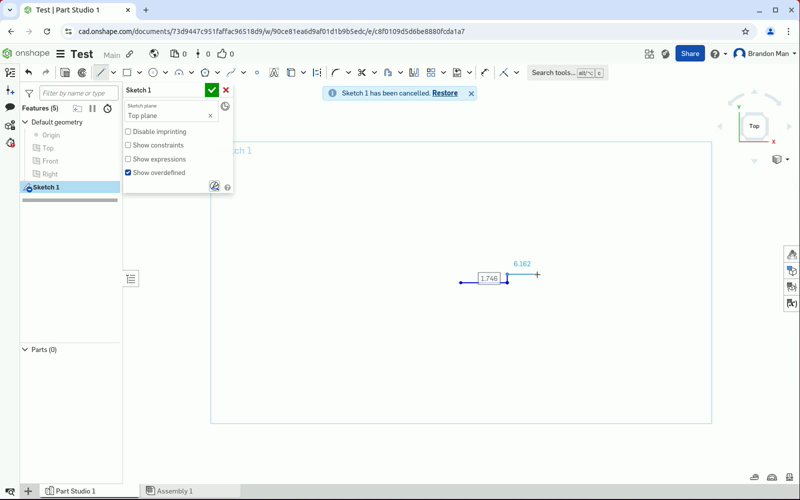
mouse_move(460, 274)
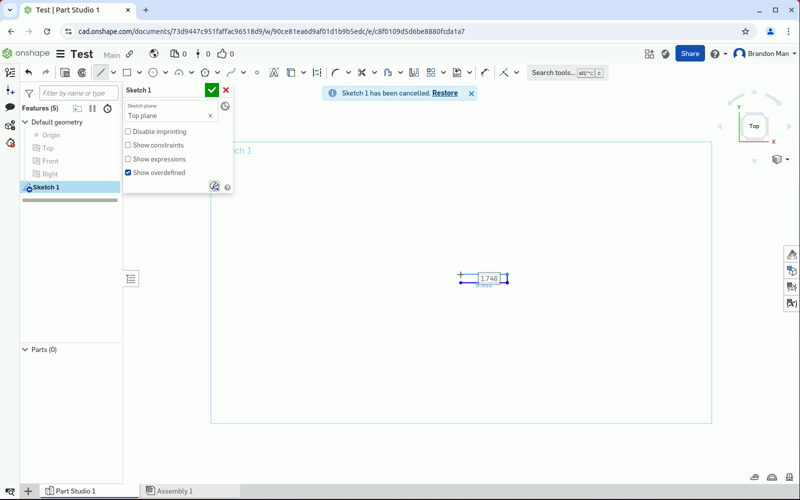
click(460, 274)
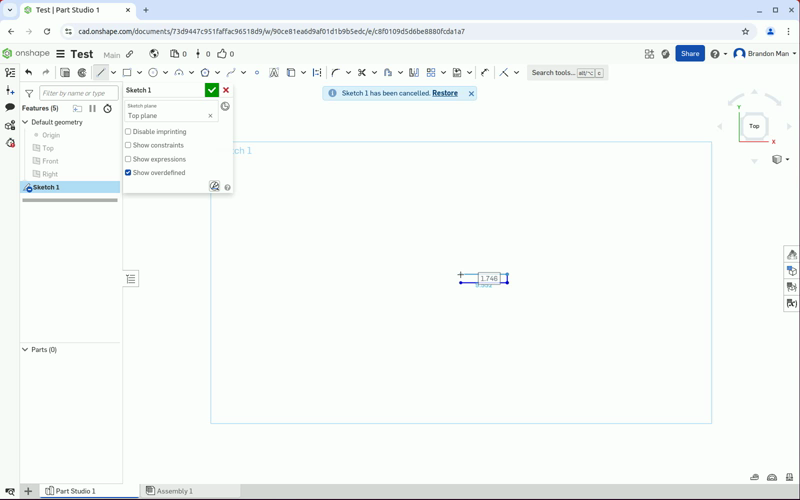
key_up(shift)
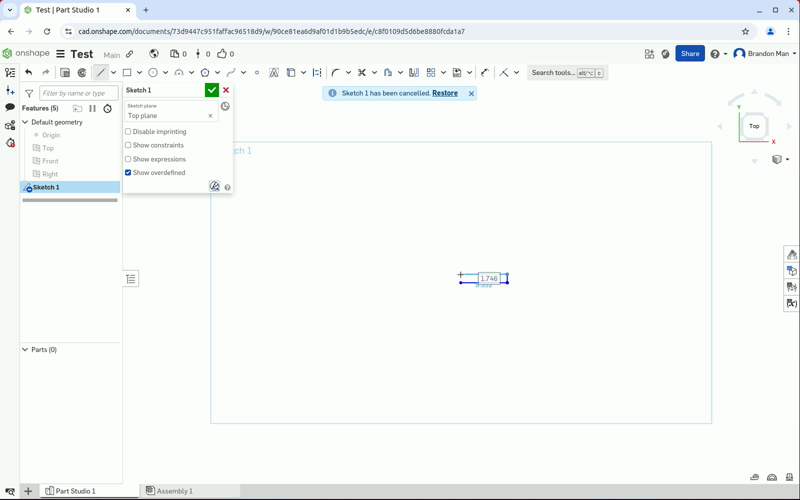
mouse_move(490, 274)
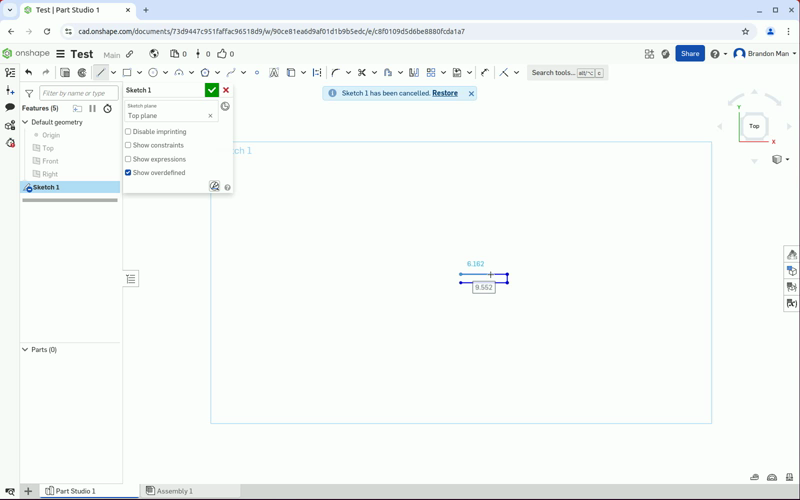
key_down(shift)
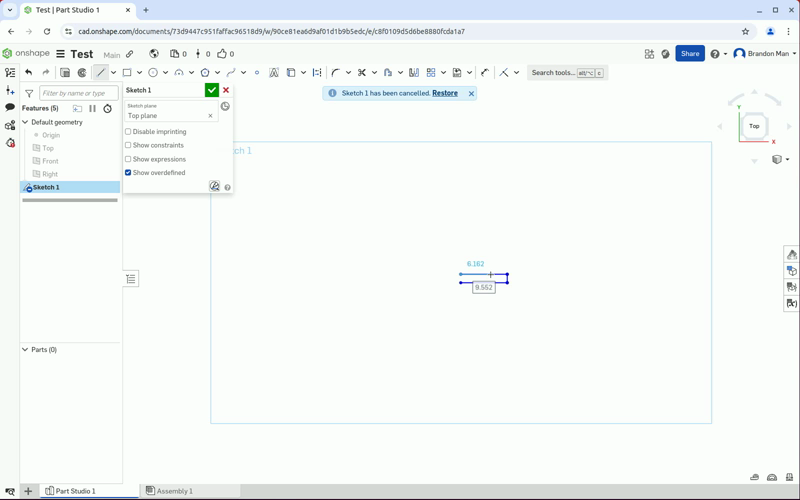
mouse_move(460, 282)
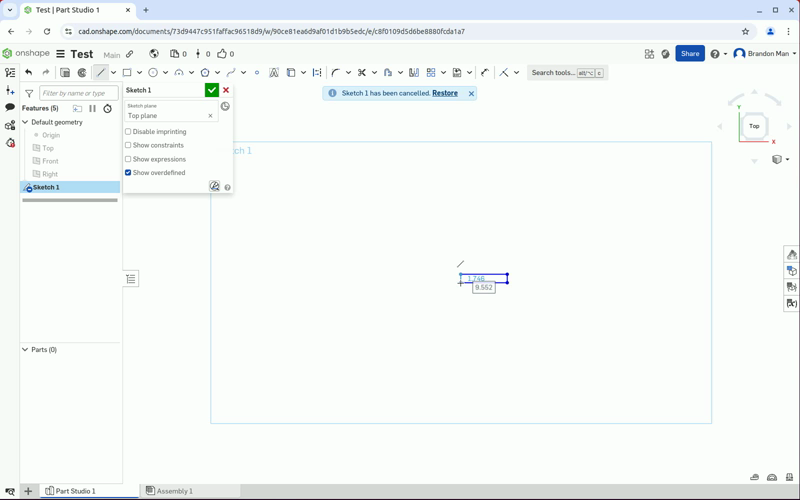
key_up(shift)
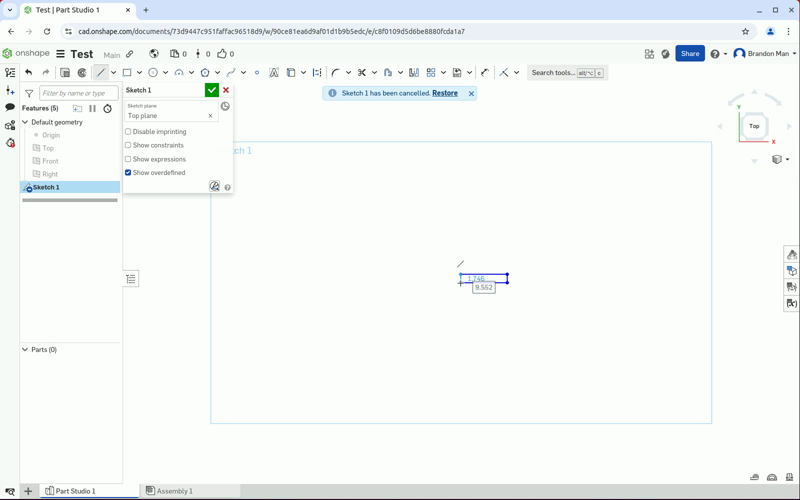
click(460, 282)
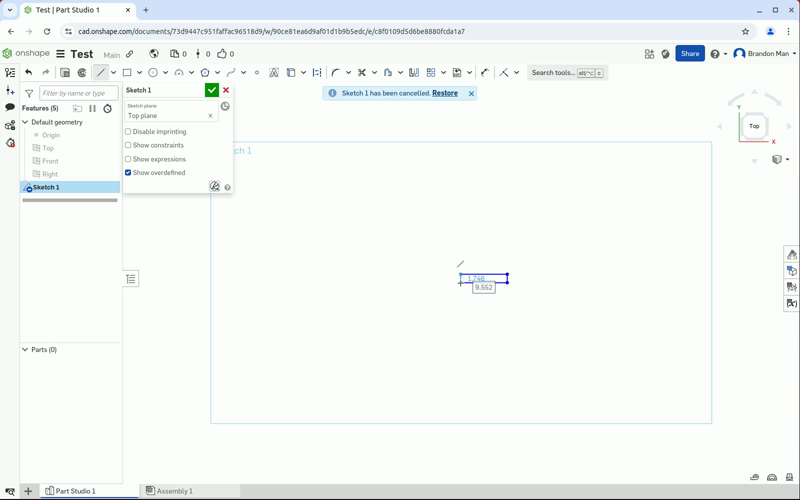
key(esc)
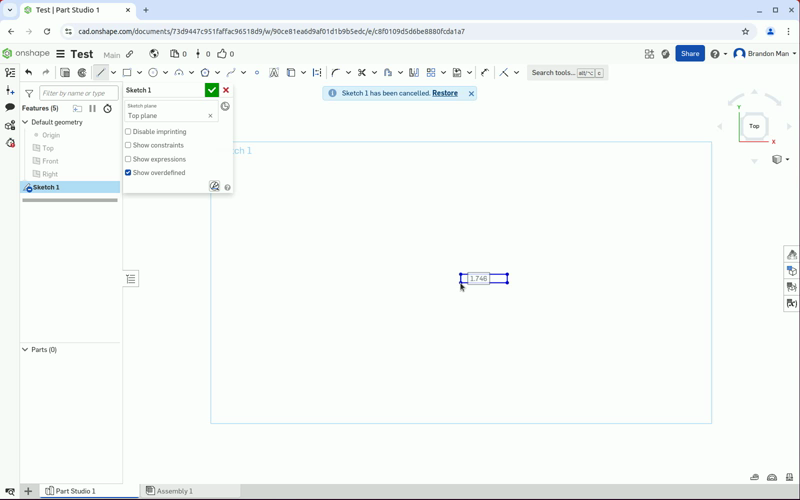
mouse_move(466, 277)
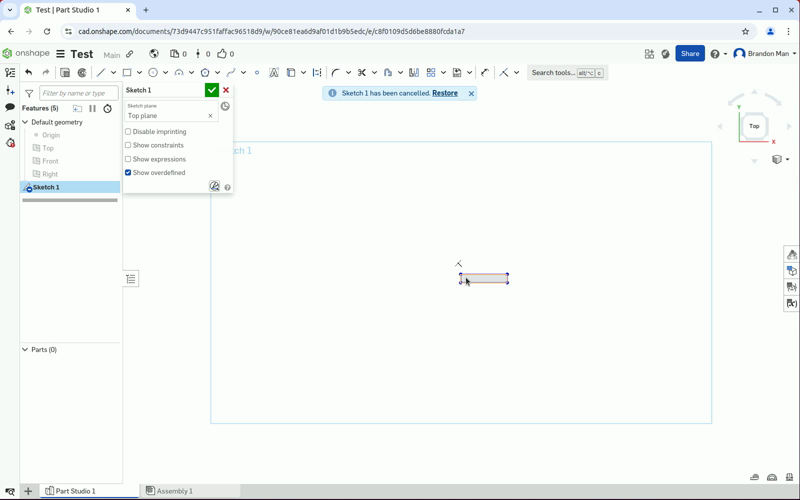
scroll(6)
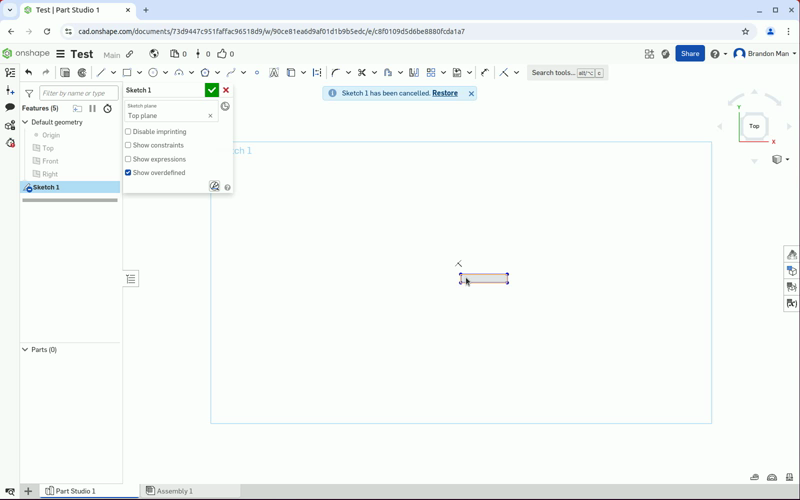
scroll(6)
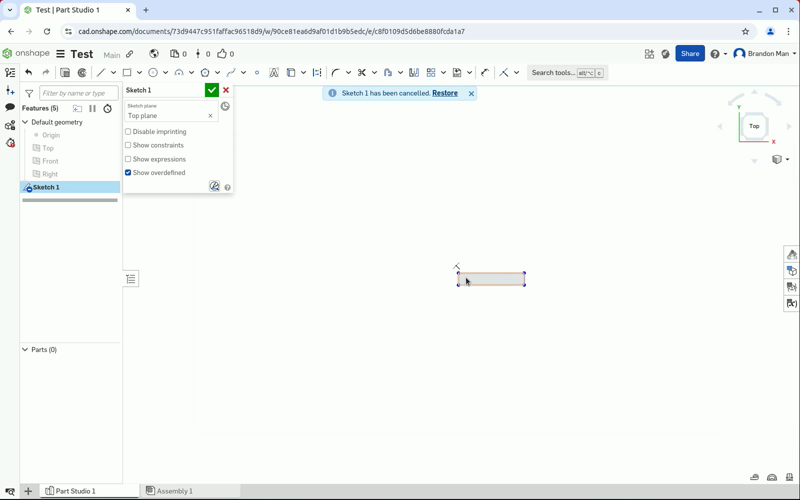
scroll(6)
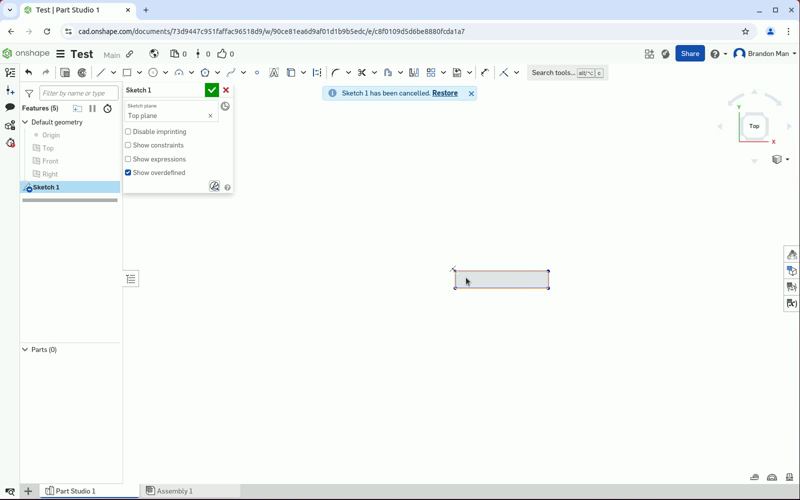
scroll(6)
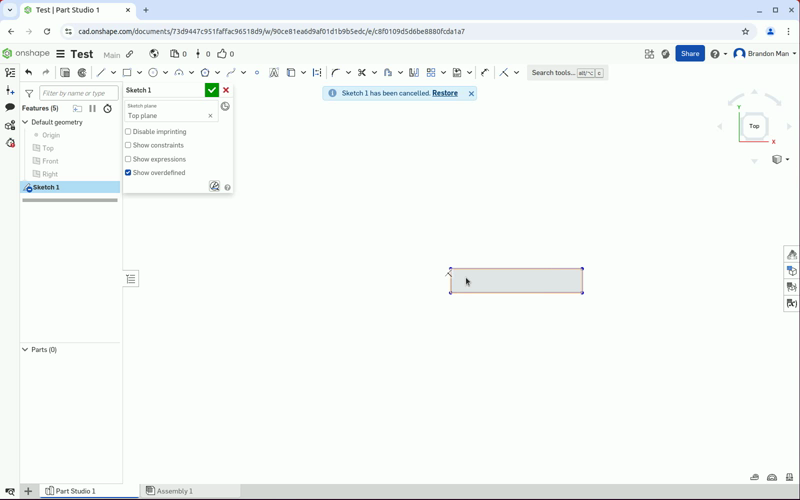
scroll(6)
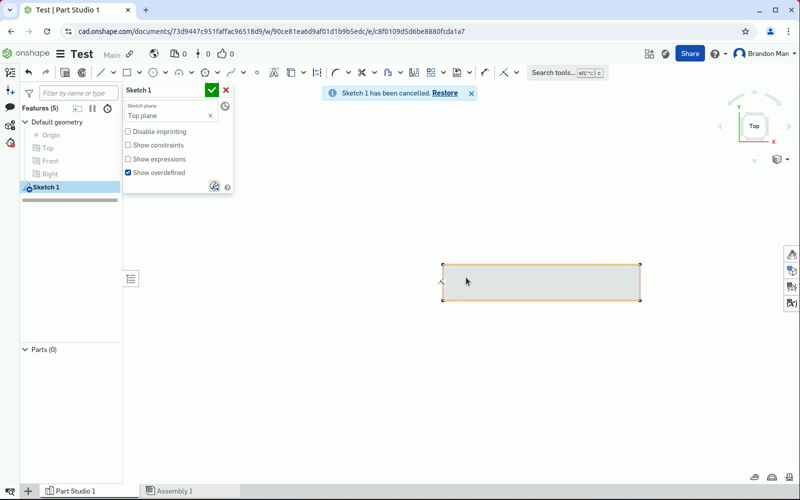
scroll(6)
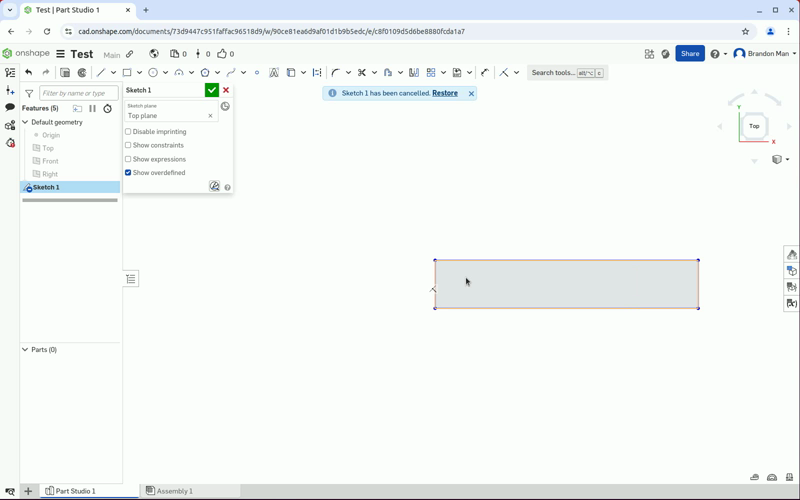
scroll(6)
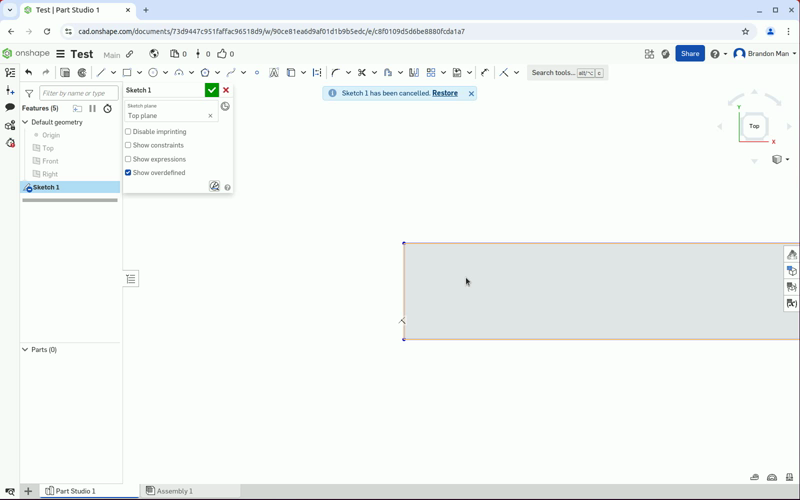
click(466, 277)
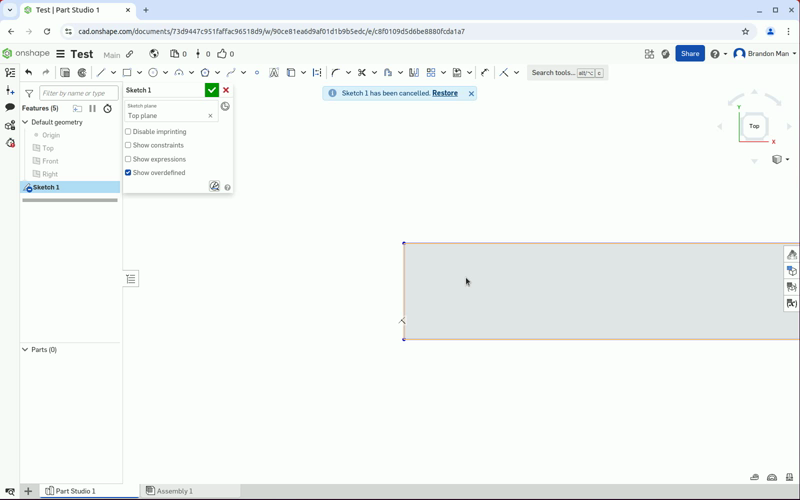
scroll(-6)
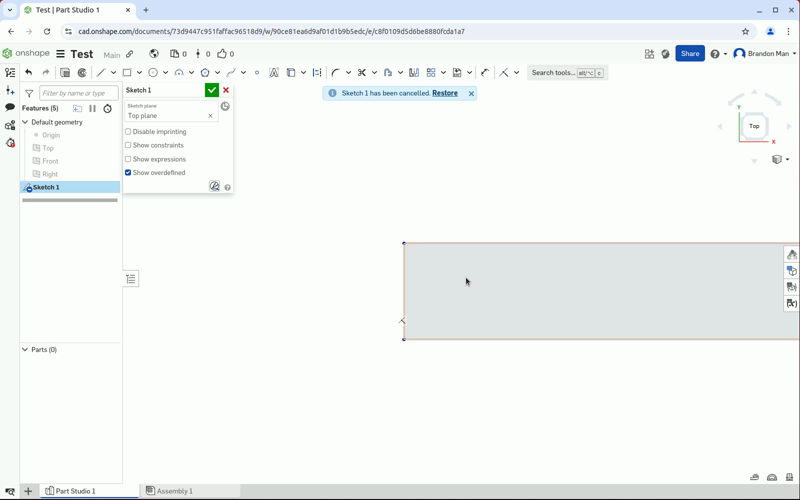
scroll(-6)
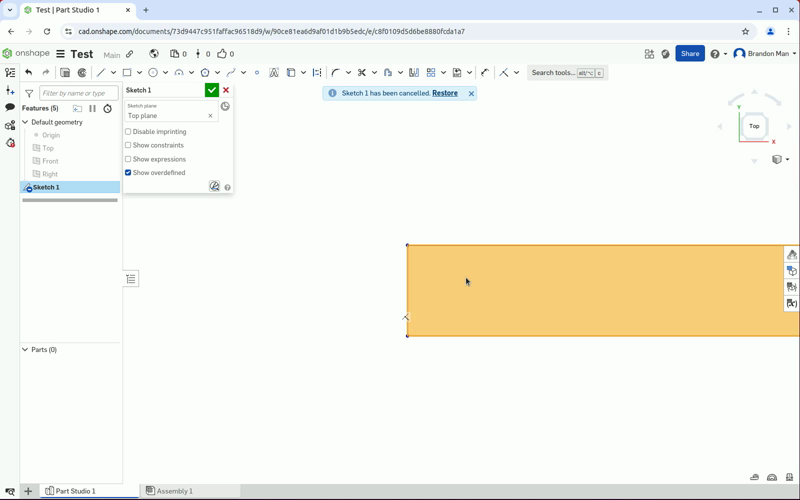
scroll(-6)
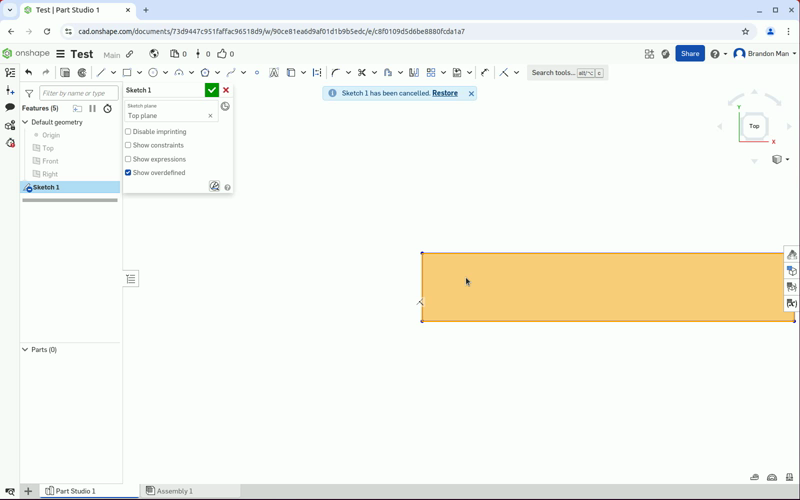
scroll(-6)
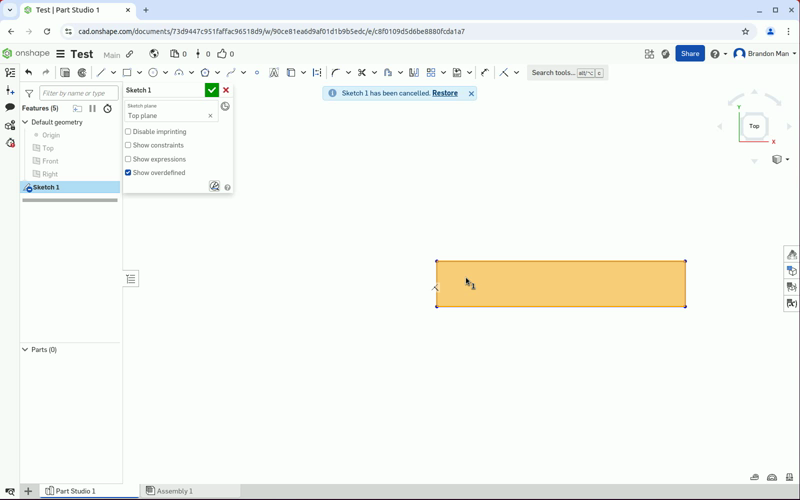
scroll(-6)
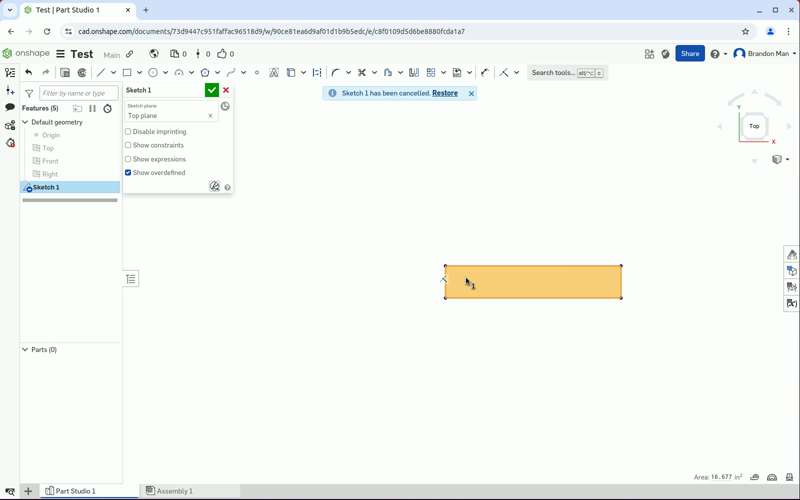
scroll(-6)
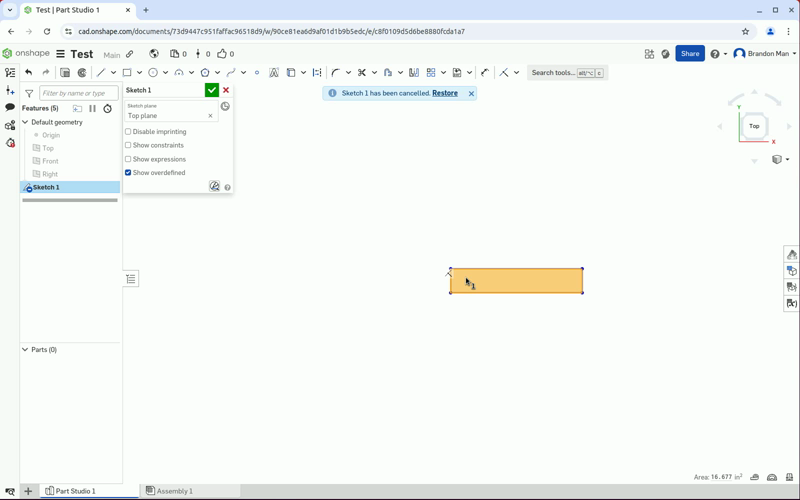
scroll(-6)
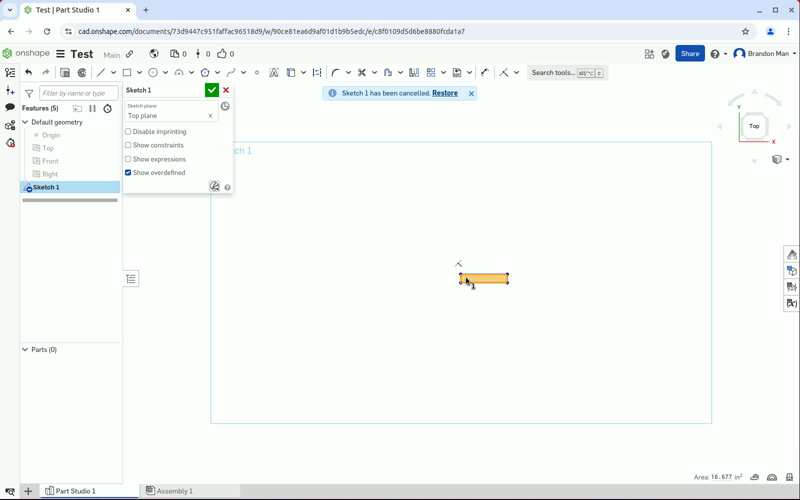
mouse_move(73, 352)
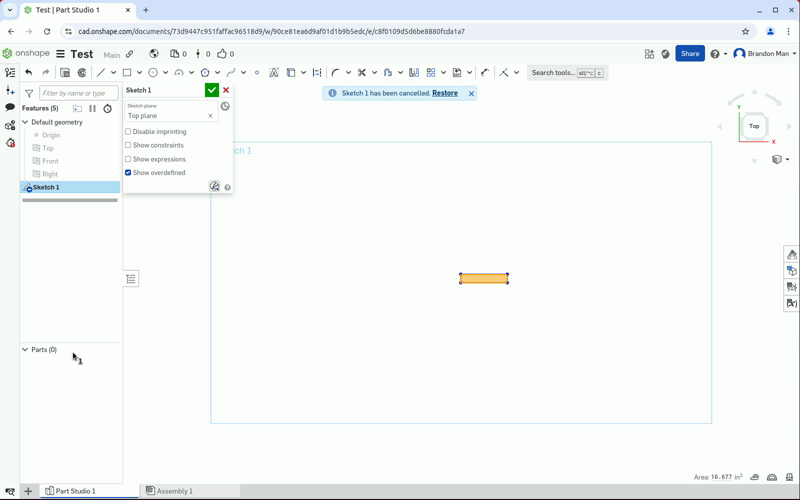
key(shift+y)
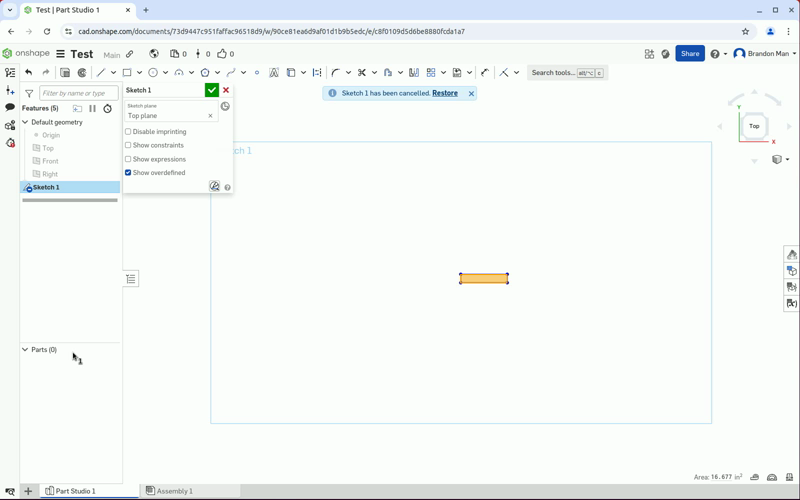
key(shift+e)
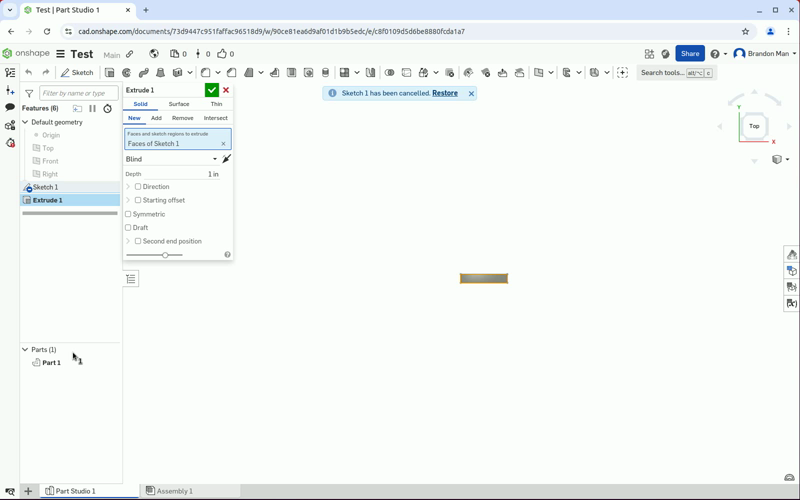
mouse_move(143, 106)
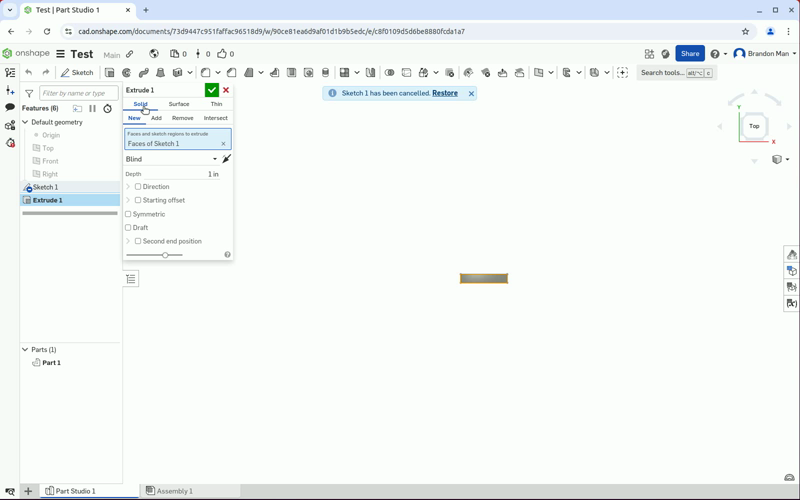
click(143, 106)
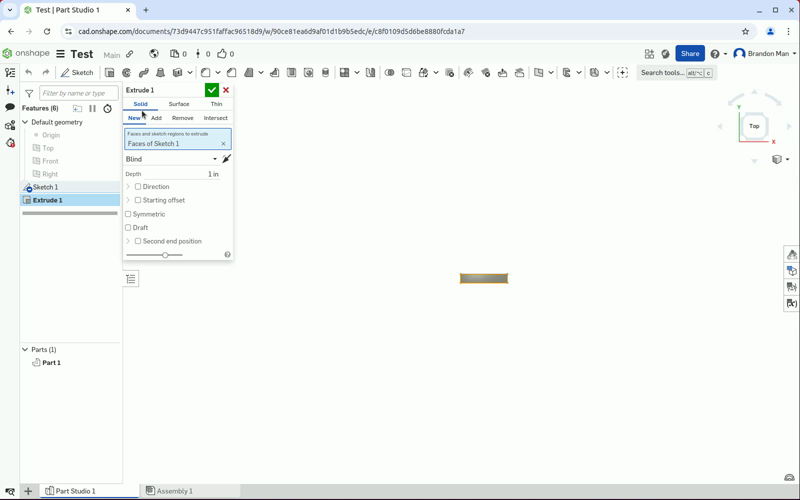
mouse_move(137, 120)
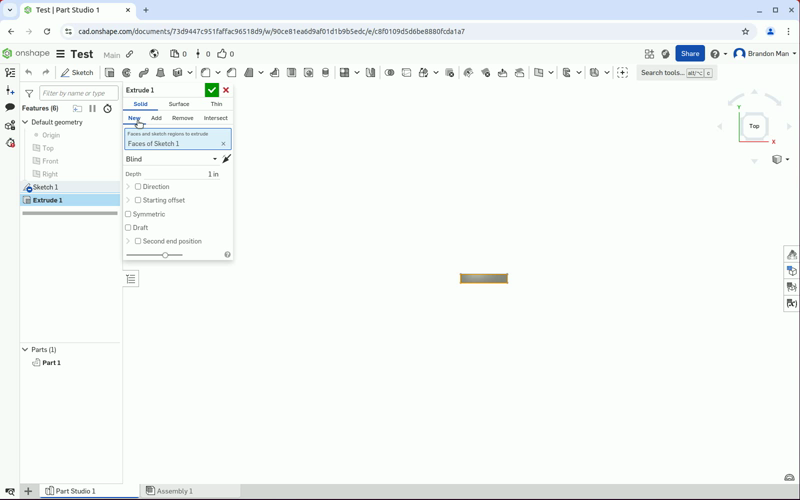
click(137, 120)
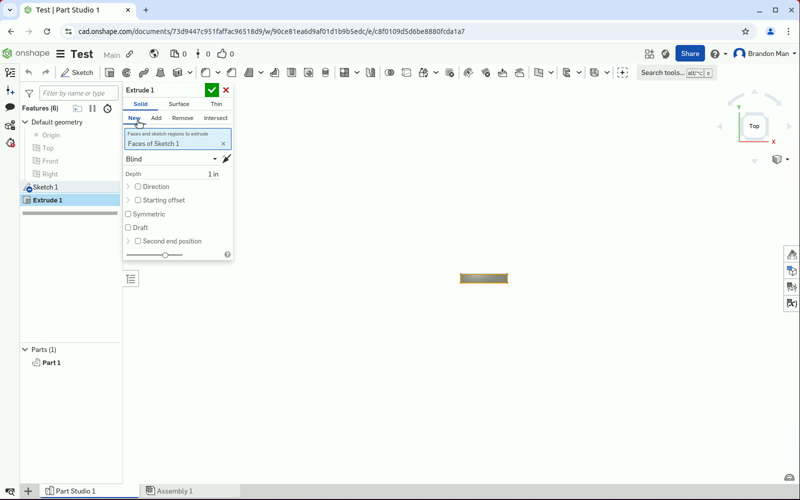
key(tab, 4)
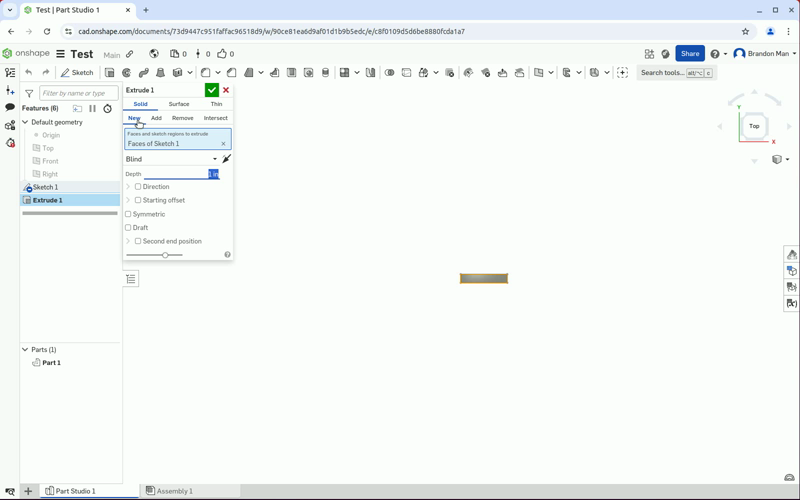
text(1.444)
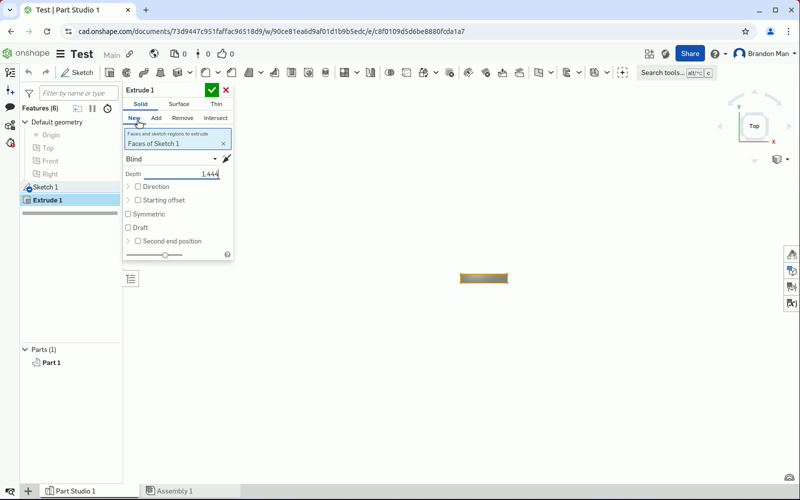
key(enter)
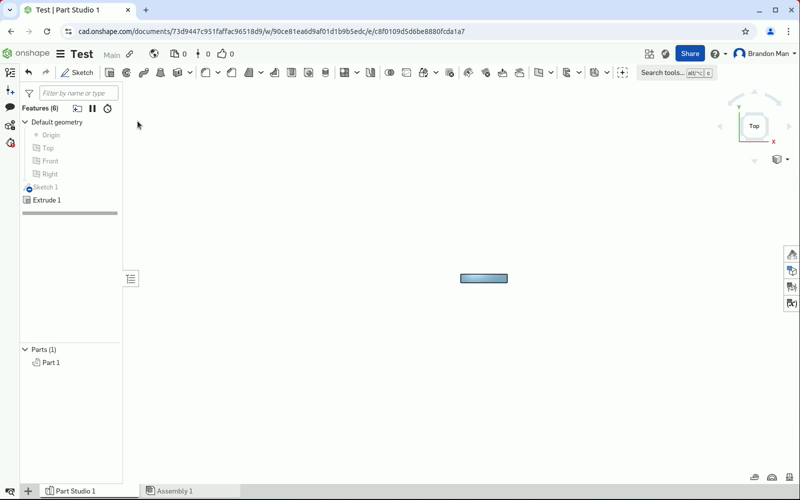
key(shift+h)
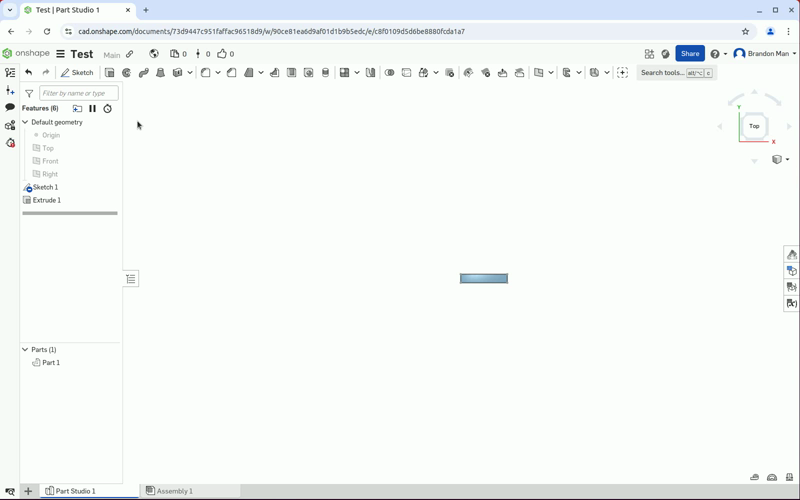
key(shift+h)
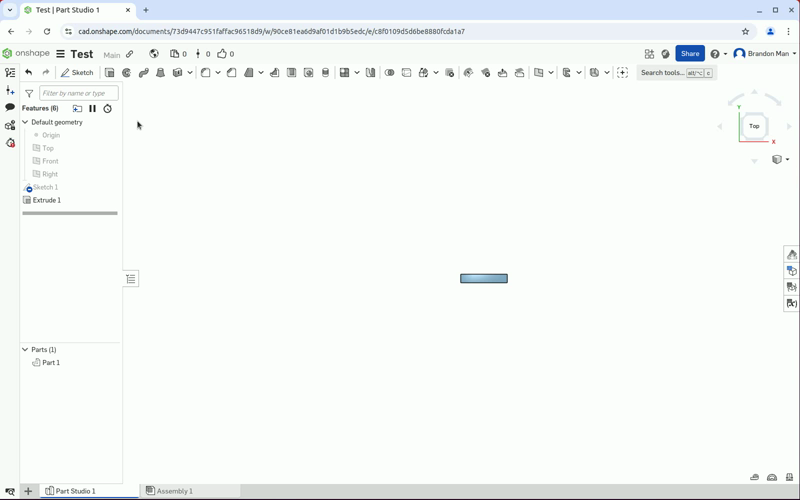
mouse_move(73, 189)
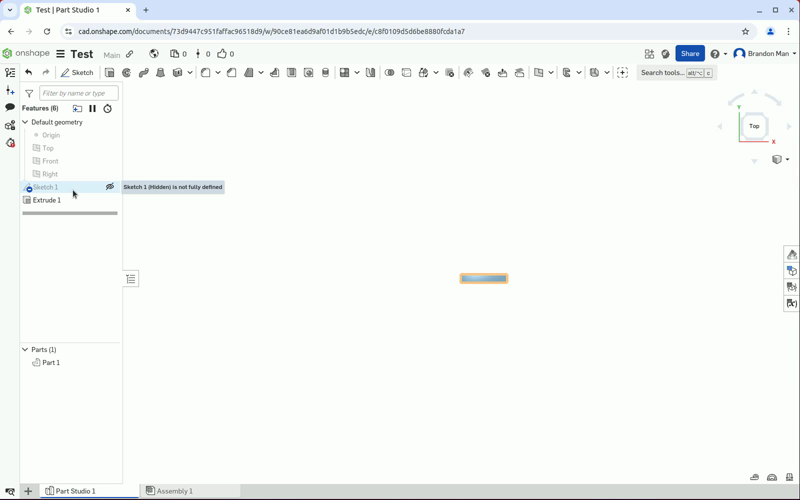
click(73, 189)
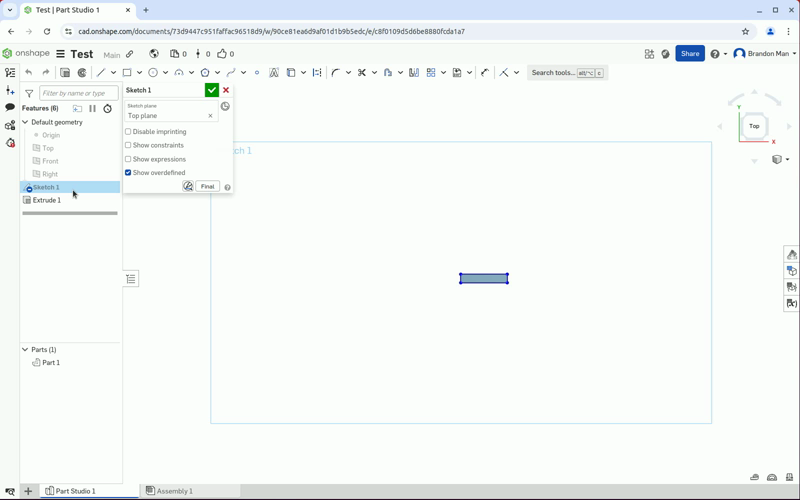
mouse_move(229, 92)
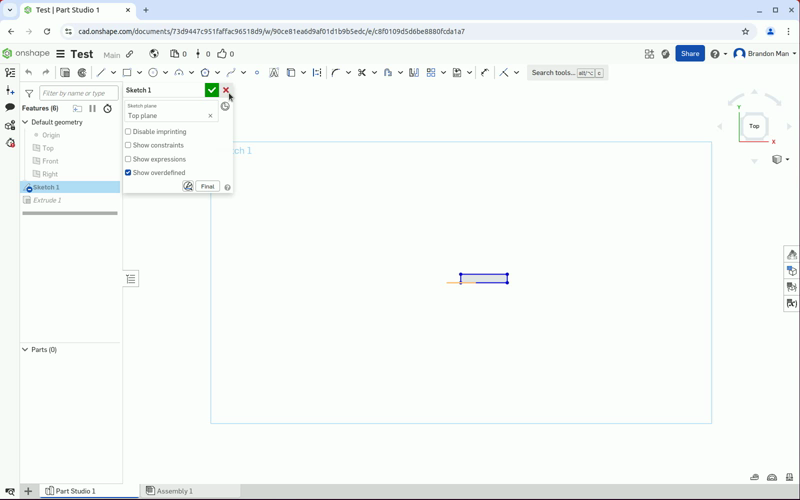
click(229, 92)
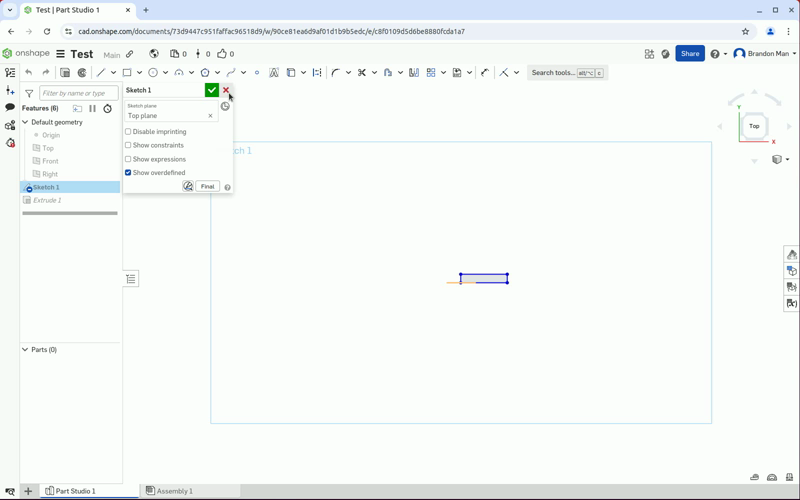
key(shift+s)
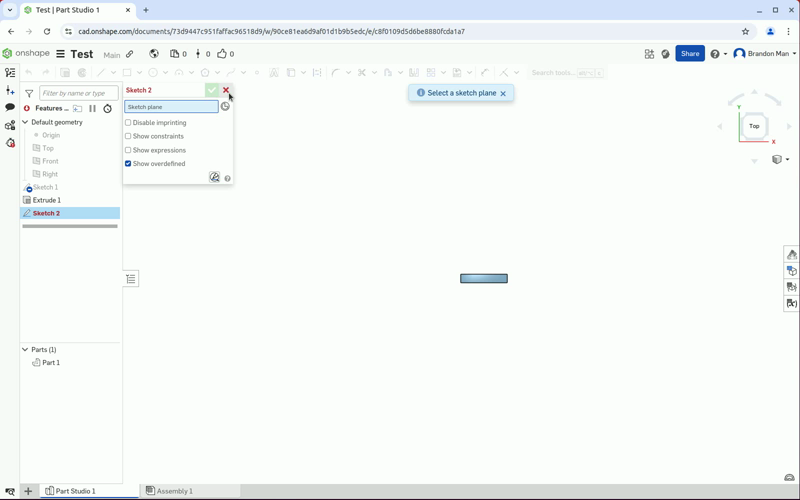
mouse_move(73, 150)
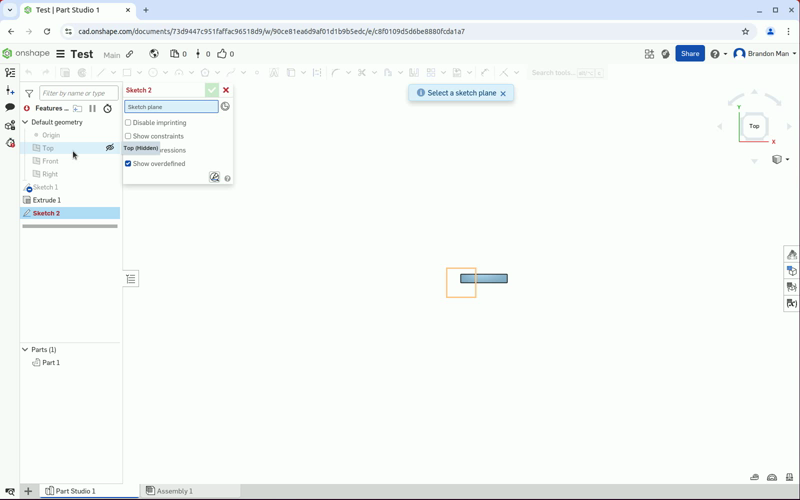
click(73, 150)
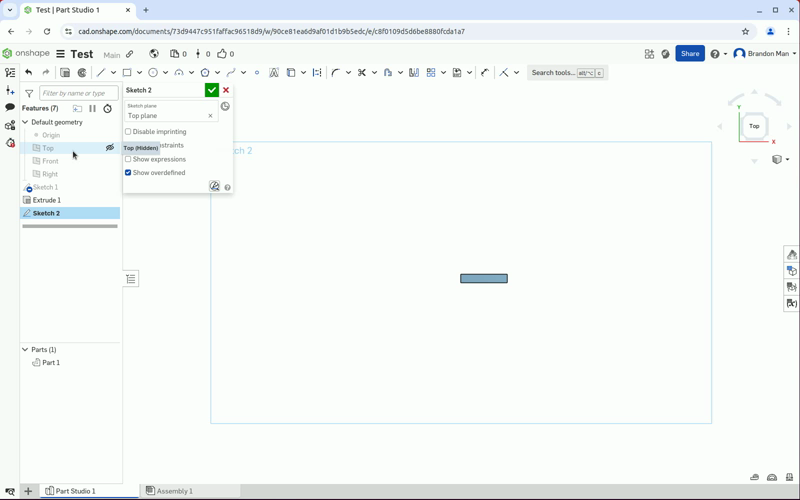
mouse_move(73, 352)
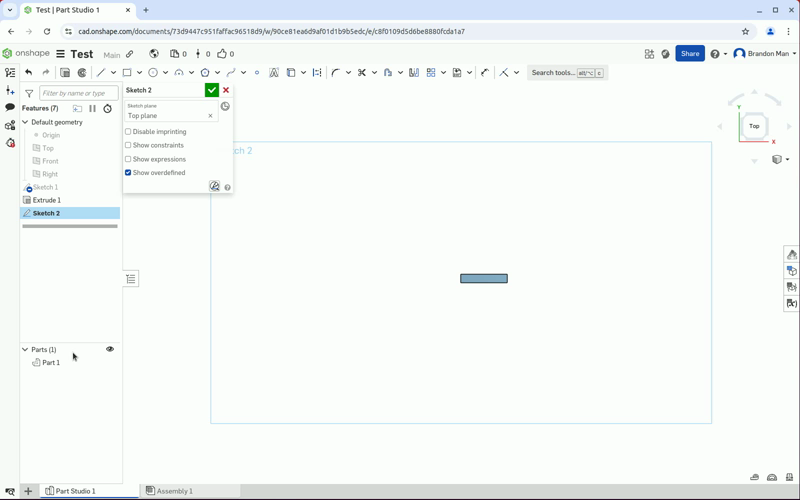
key(y)
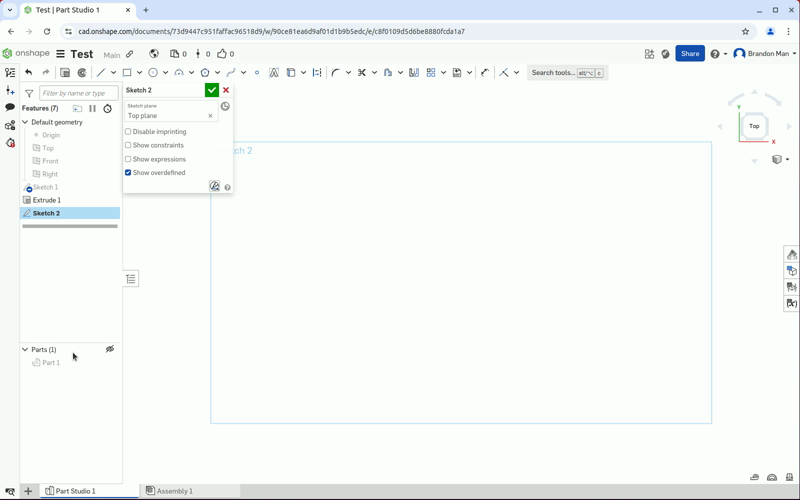
key(l)
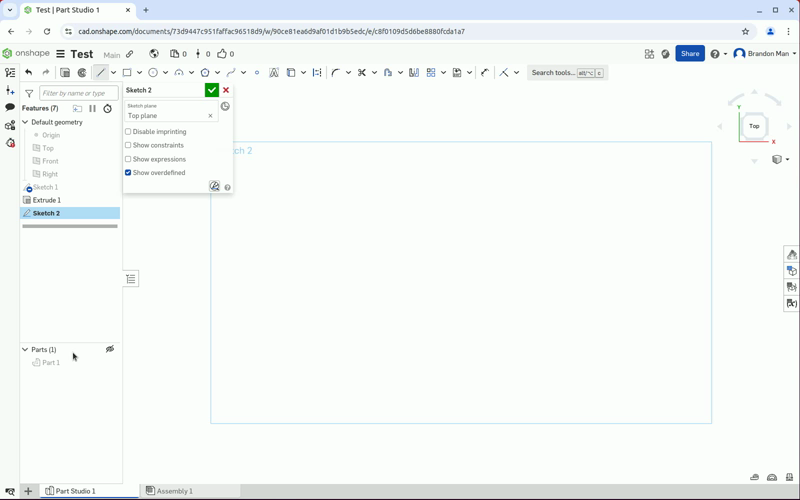
key_down(shift)
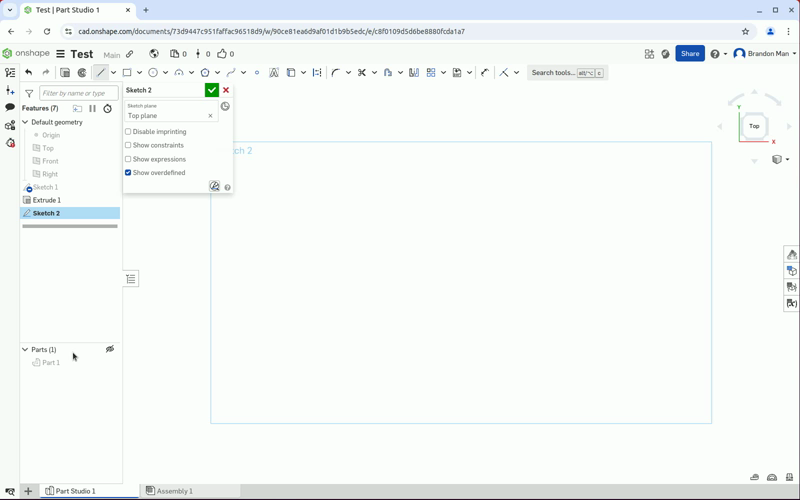
mouse_move(460, 211)
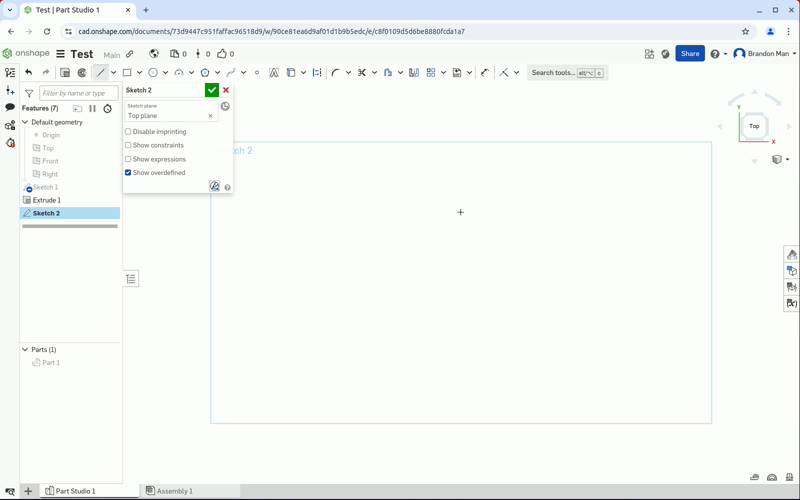
click(460, 211)
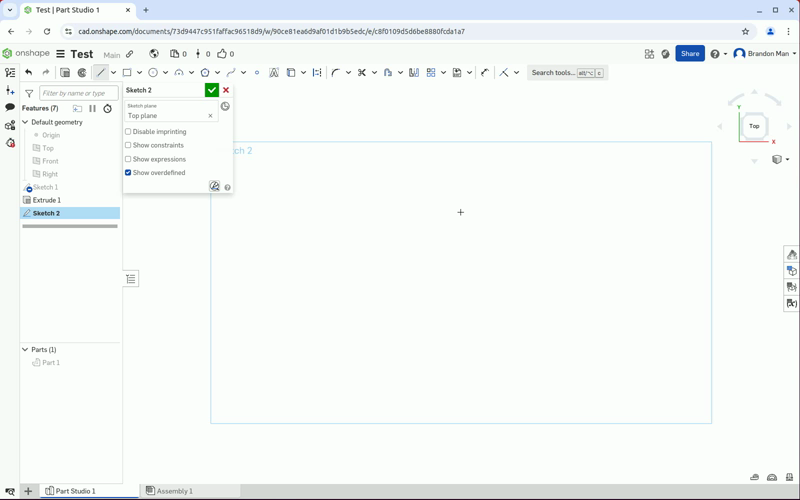
key_up(shift)
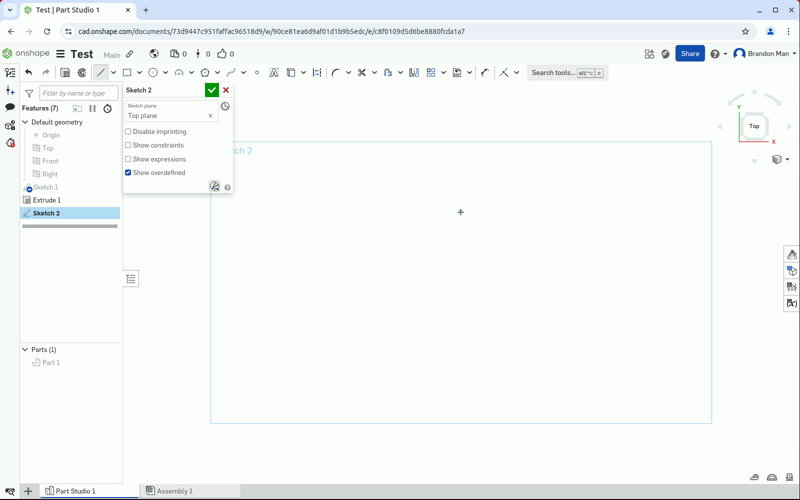
key_down(shift)
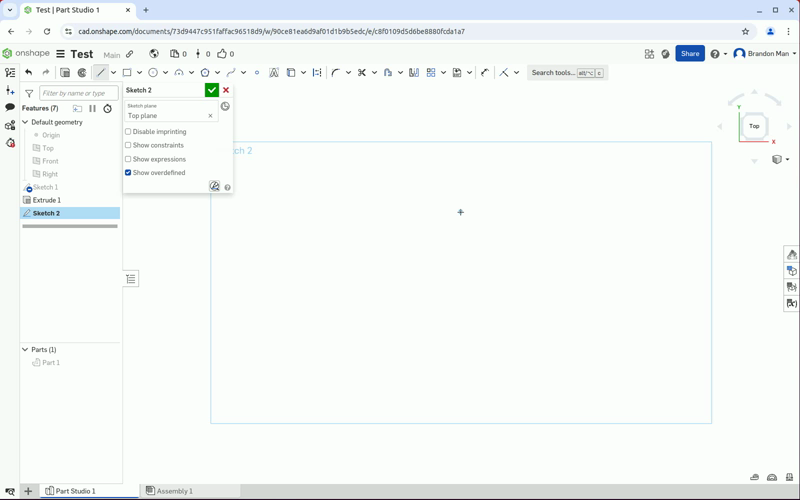
mouse_move(490, 211)
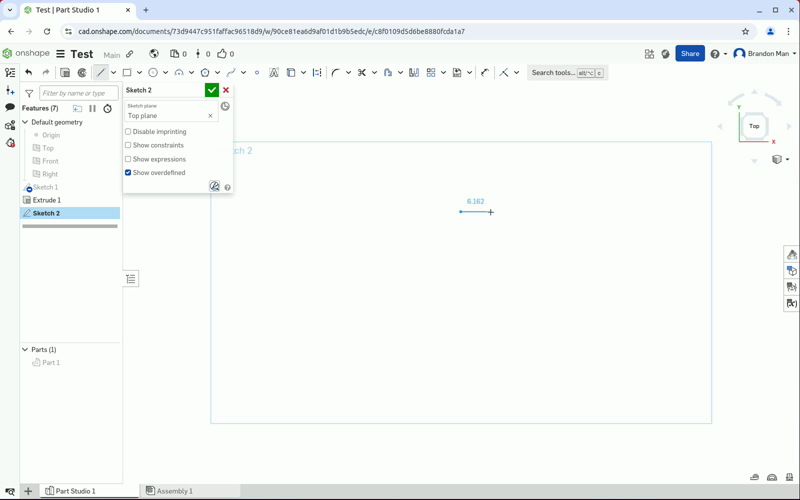
mouse_move(506, 211)
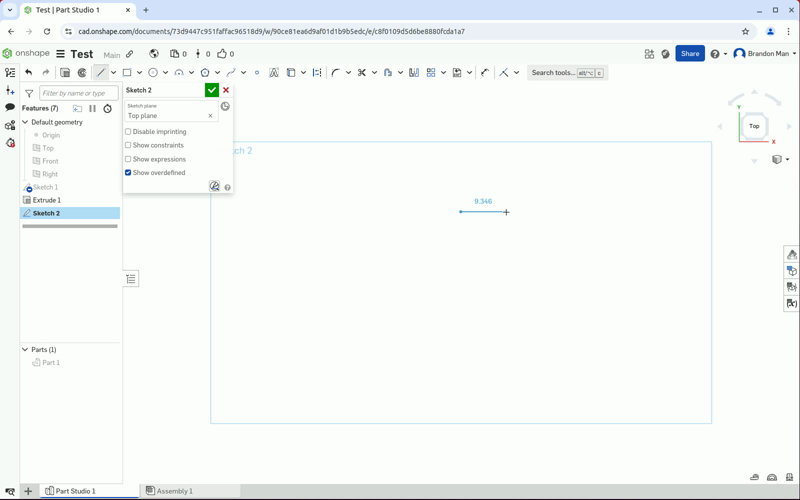
click(506, 211)
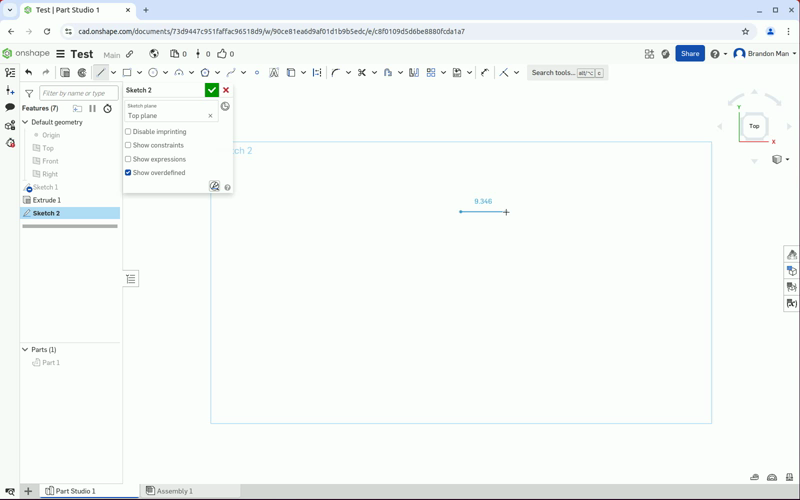
key_up(shift)
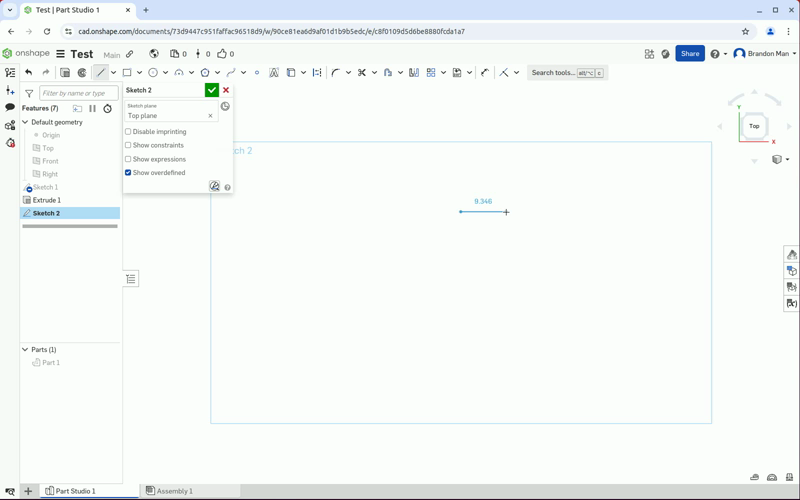
key_down(shift)
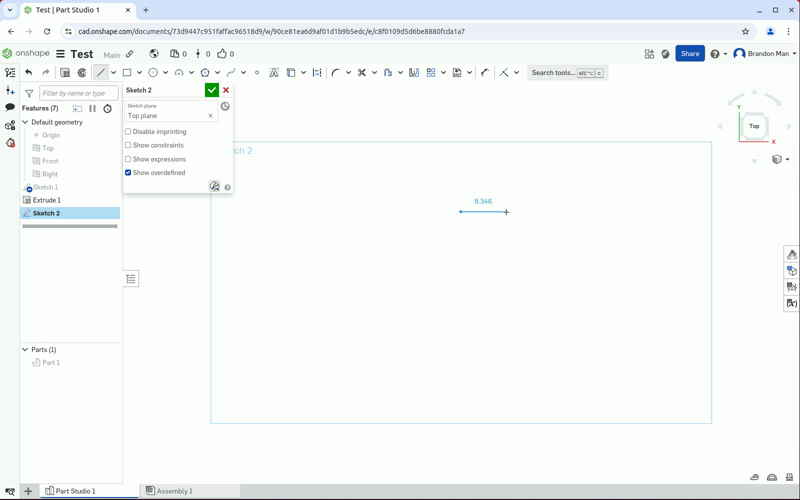
mouse_move(536, 211)
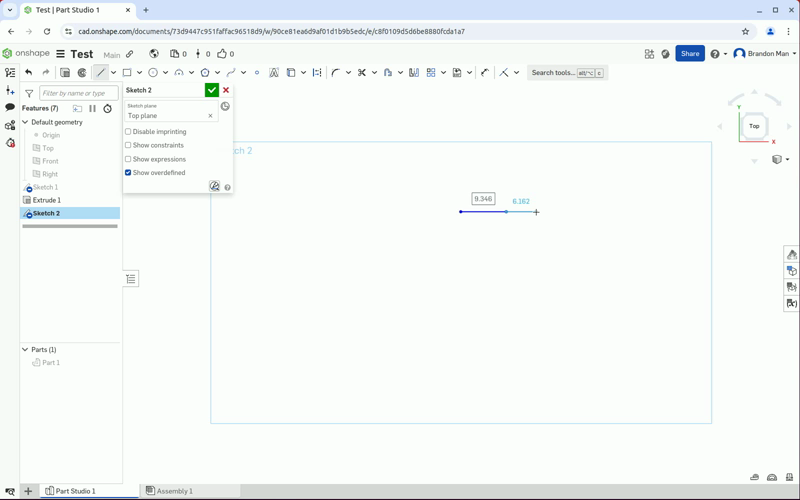
mouse_move(506, 205)
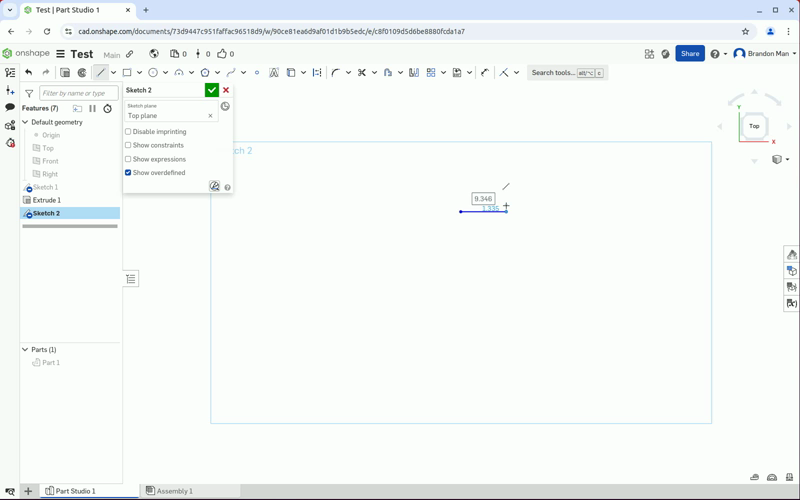
scroll(6)
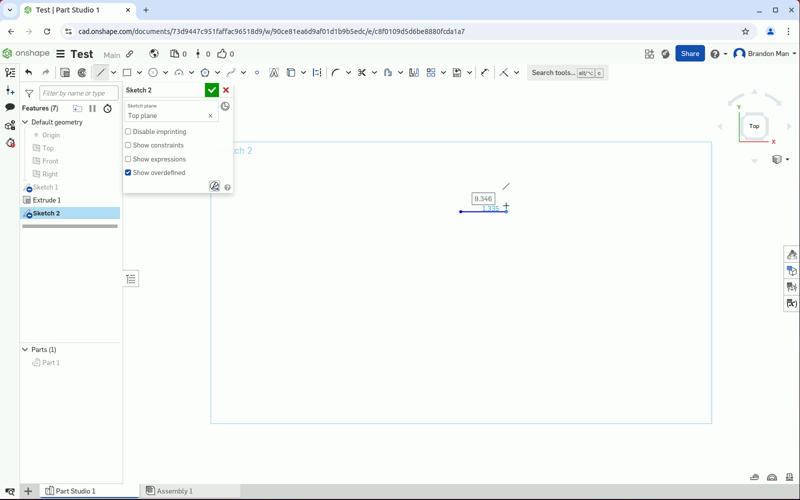
scroll(6)
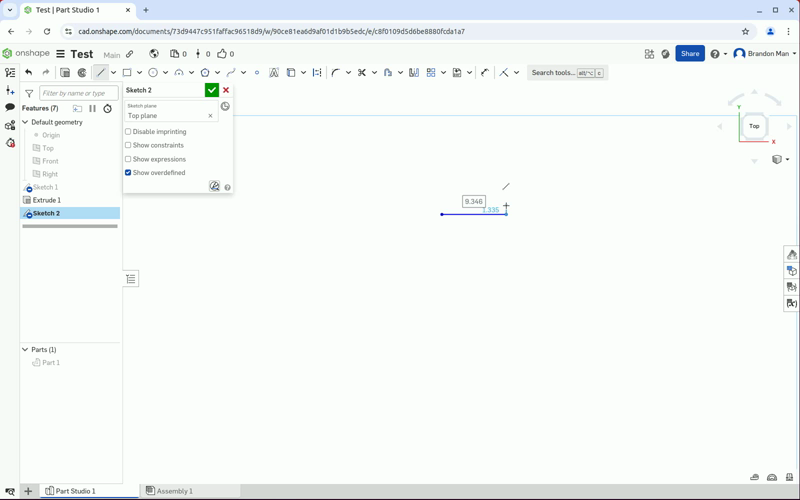
scroll(6)
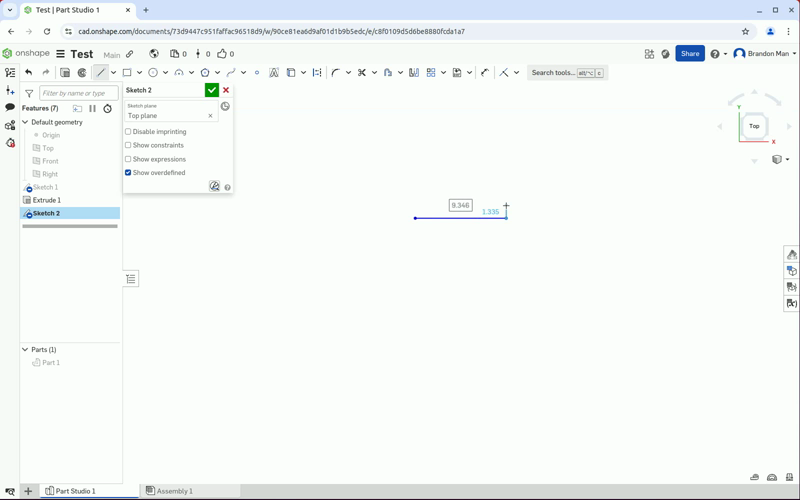
scroll(6)
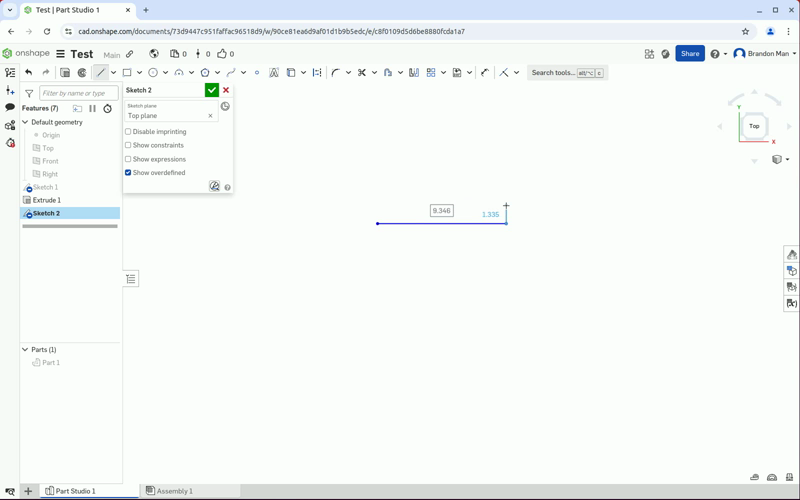
scroll(6)
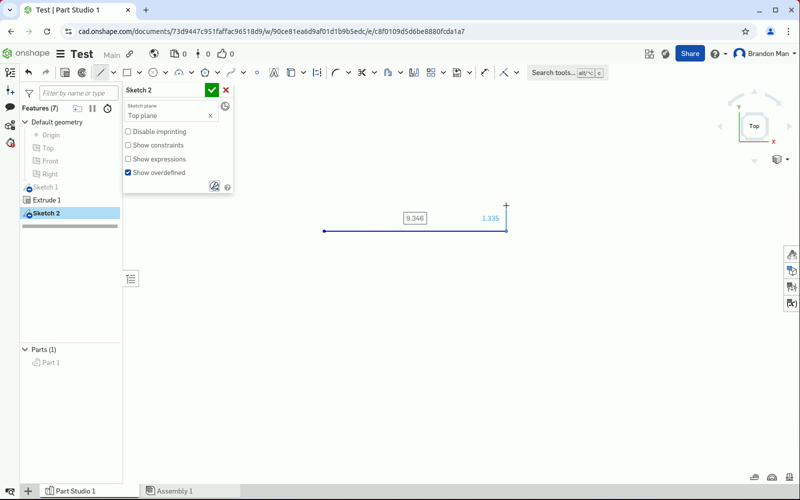
scroll(6)
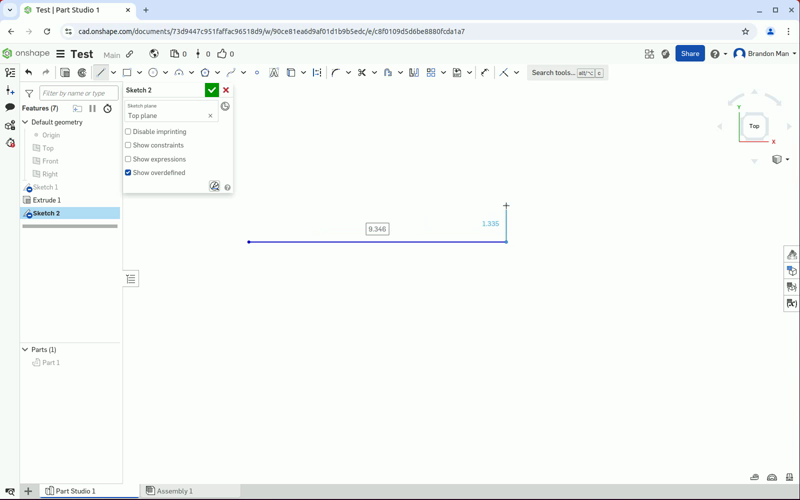
scroll(6)
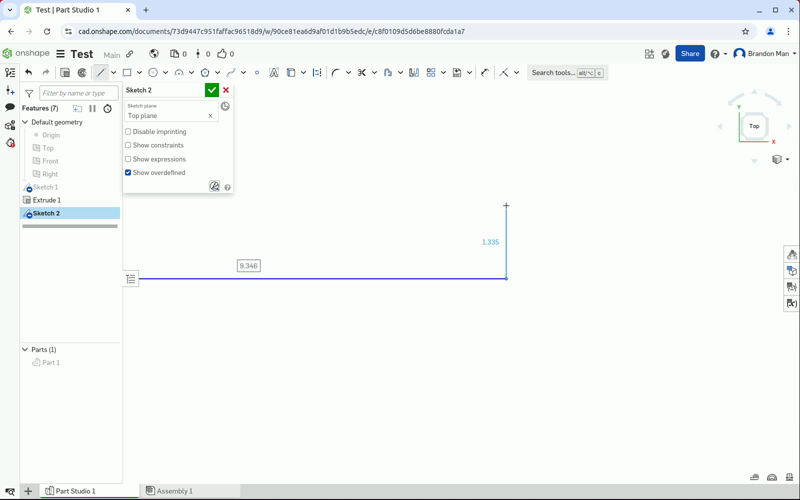
click(506, 205)
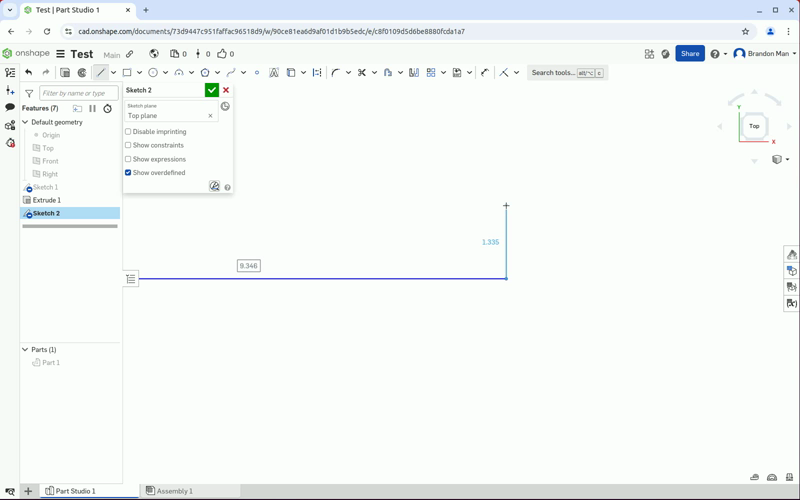
scroll(-6)
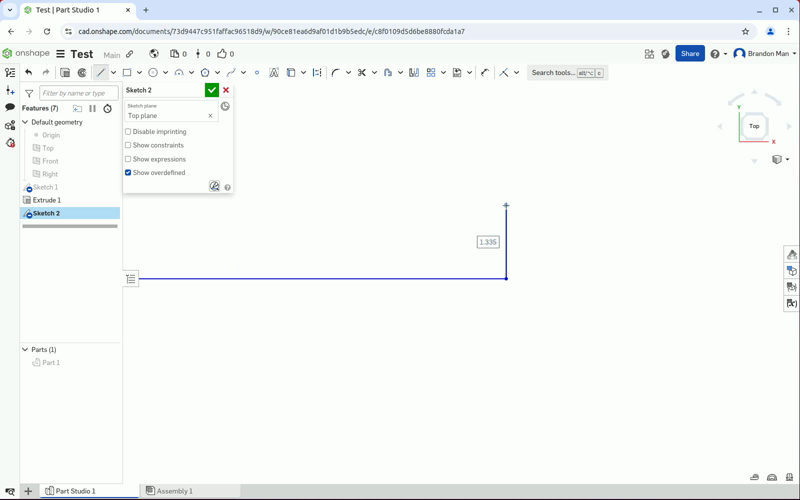
scroll(-6)
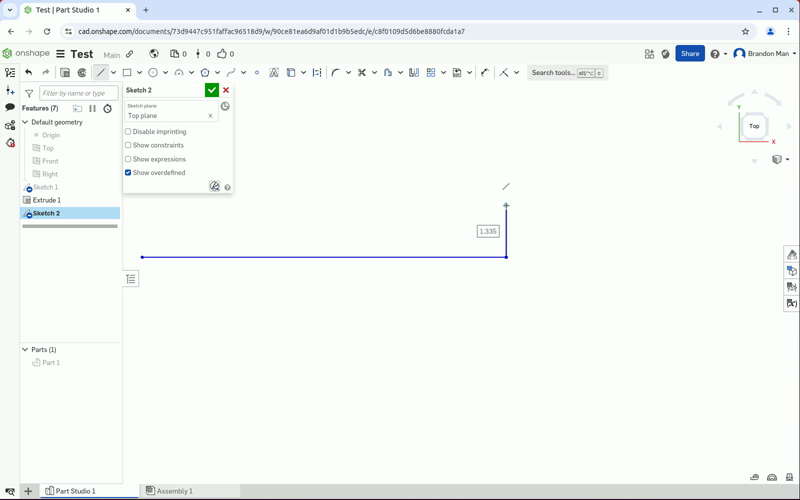
scroll(-6)
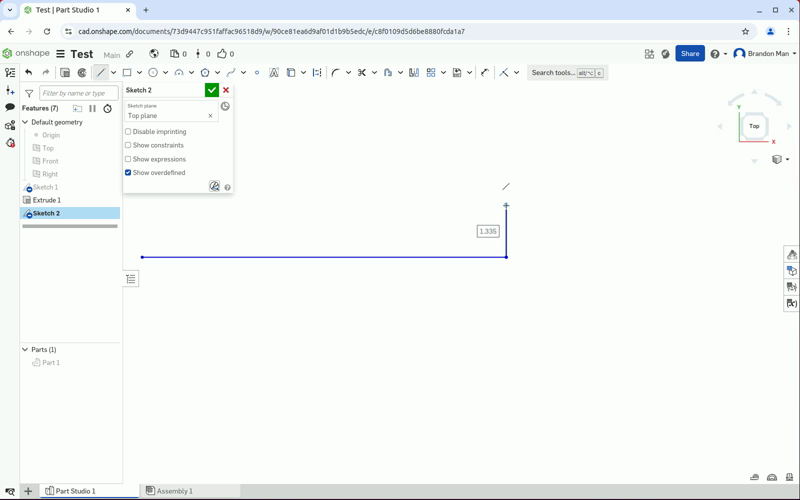
scroll(-6)
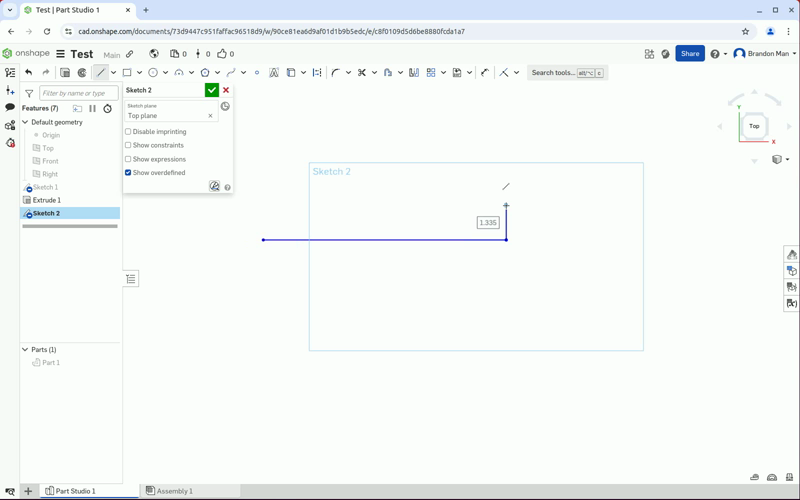
scroll(-6)
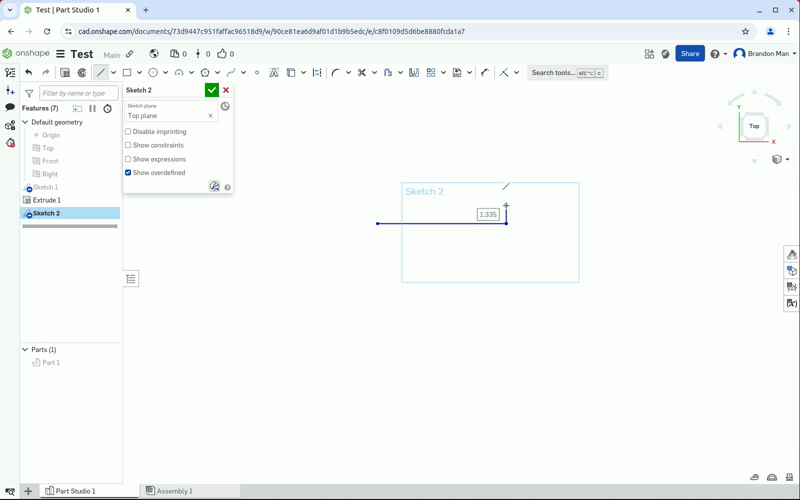
scroll(-6)
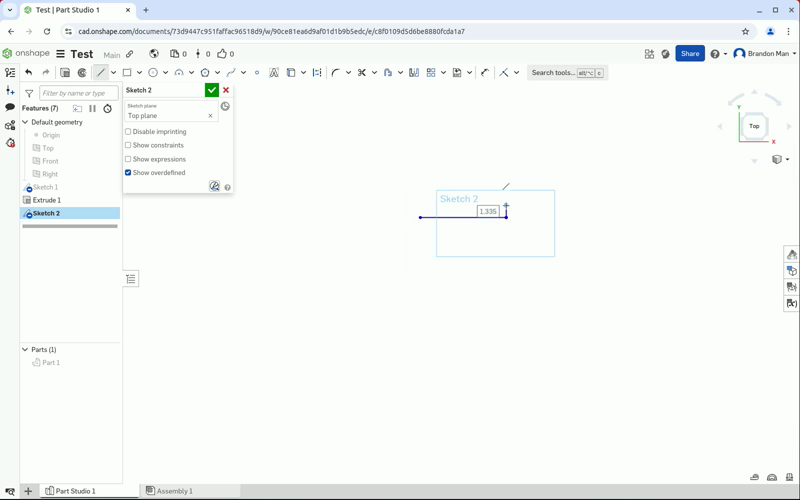
scroll(-6)
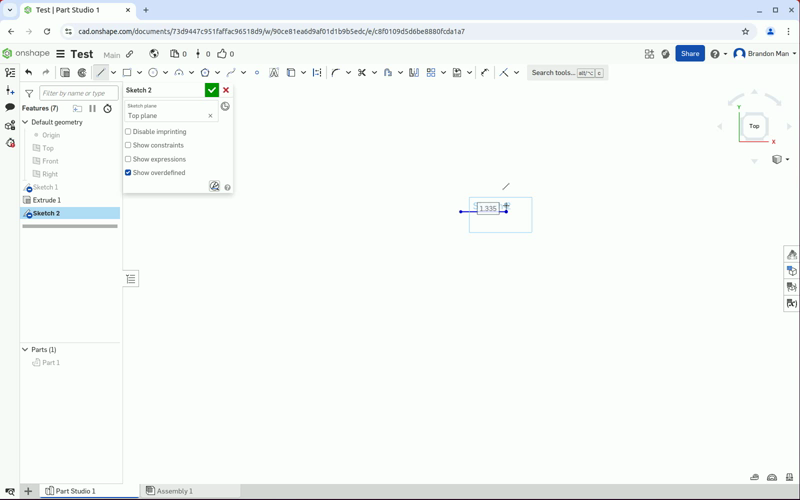
key_up(shift)
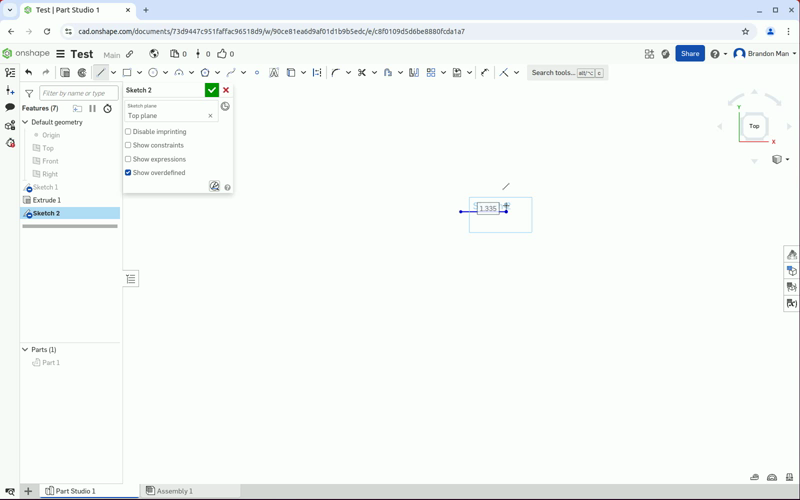
key_down(shift)
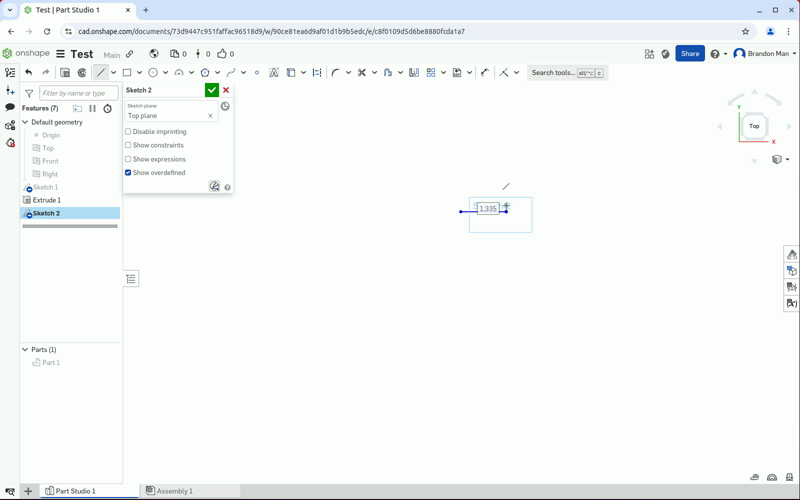
mouse_move(536, 205)
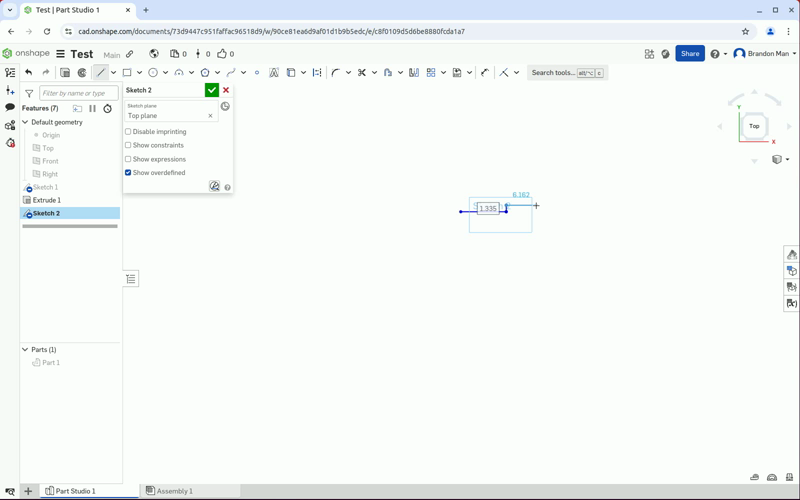
mouse_move(460, 205)
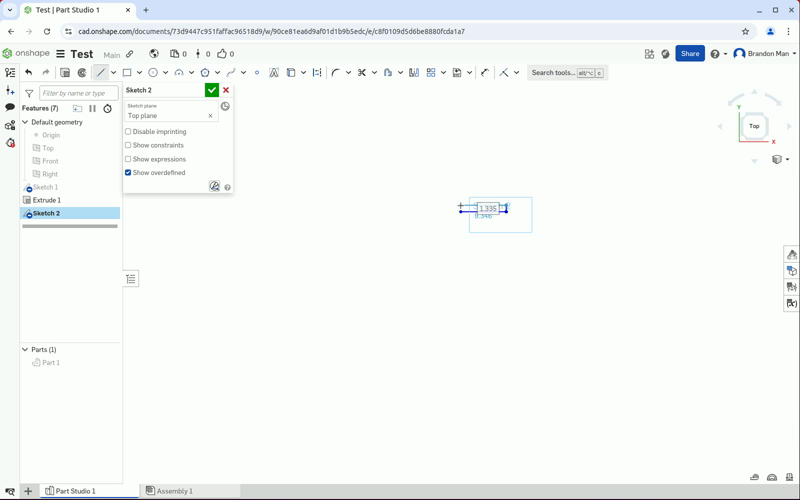
click(460, 205)
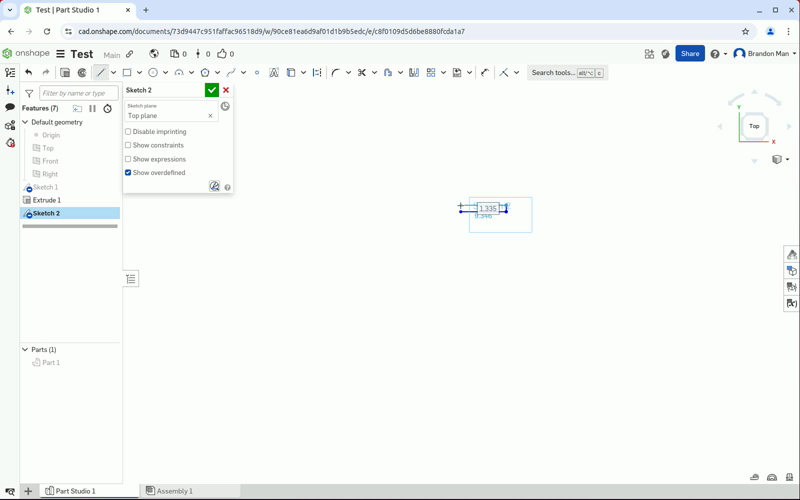
key_up(shift)
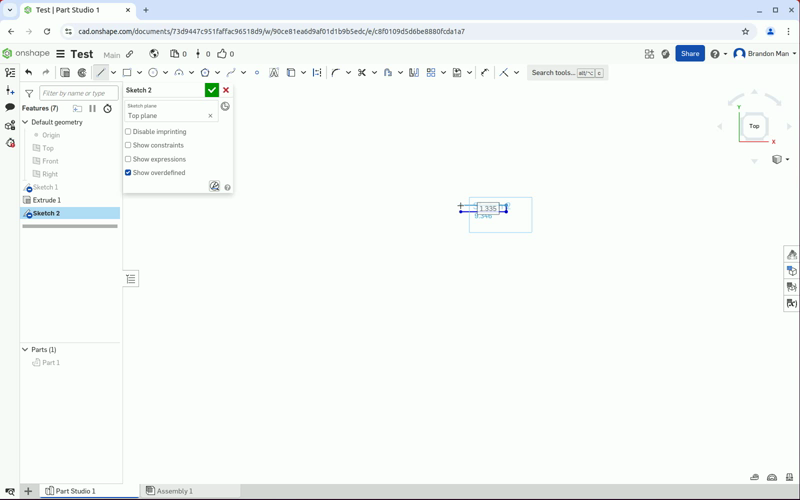
mouse_move(490, 205)
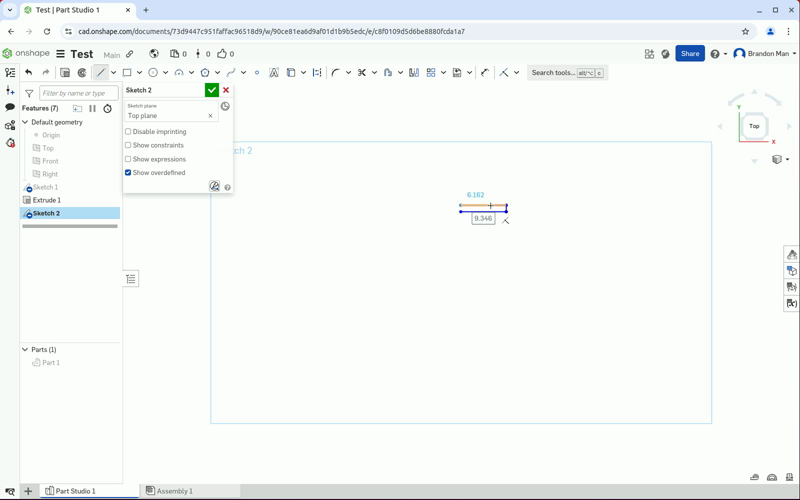
key_down(shift)
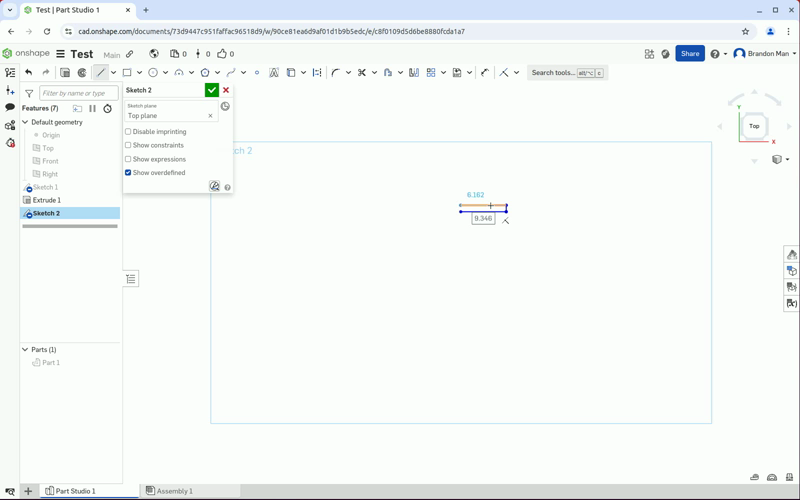
mouse_move(460, 211)
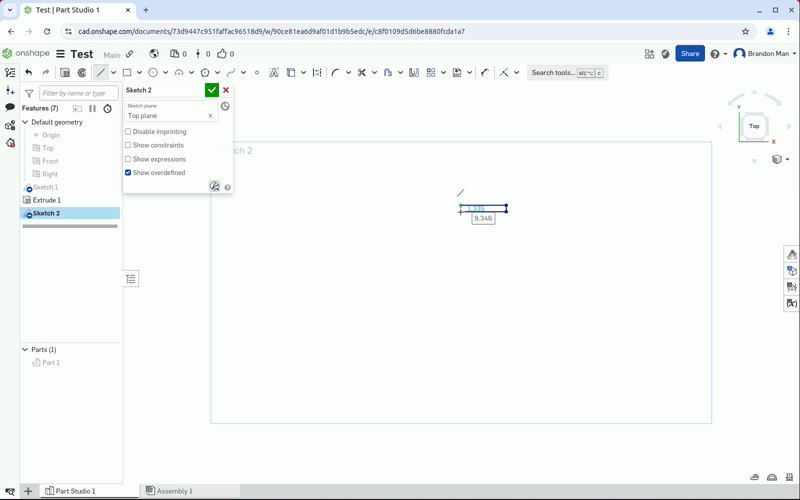
scroll(6)
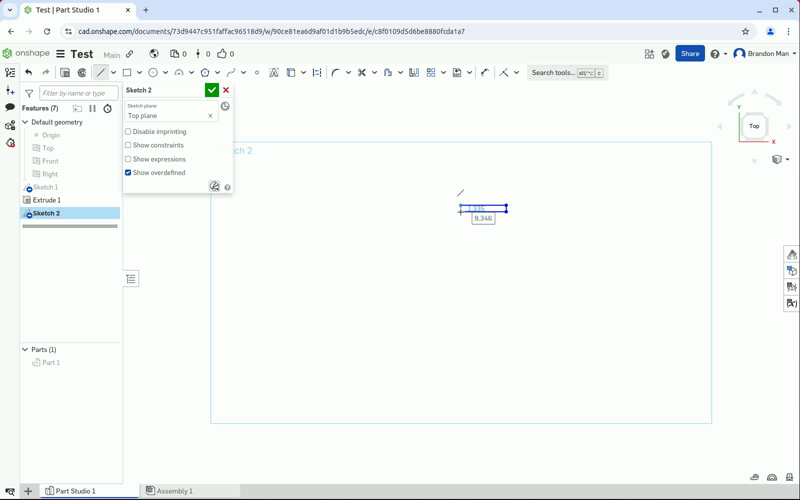
scroll(6)
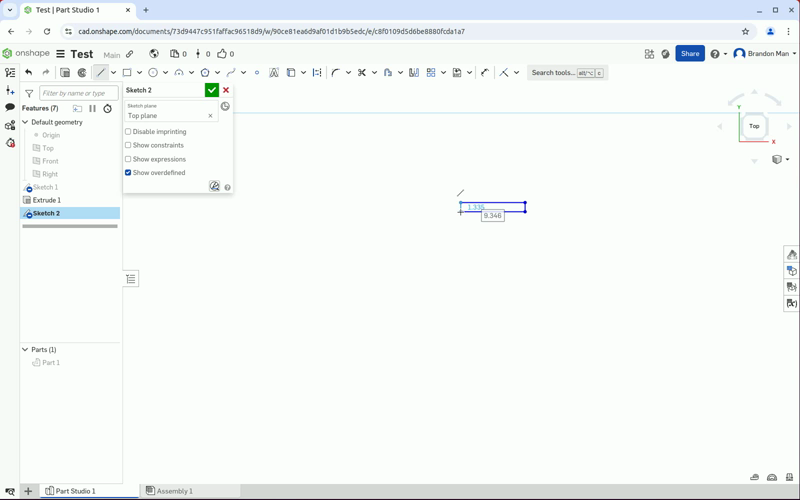
scroll(6)
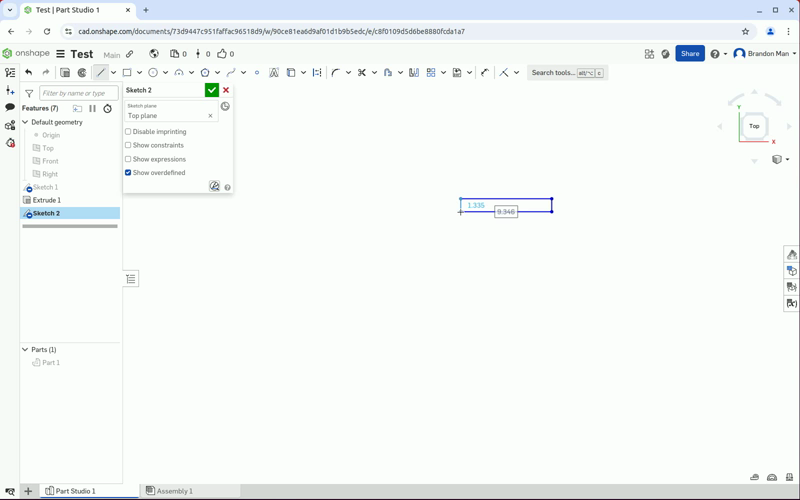
scroll(6)
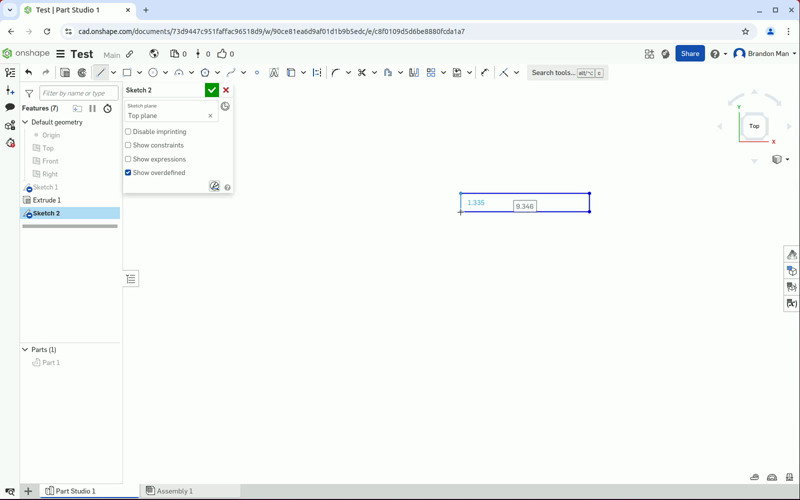
scroll(6)
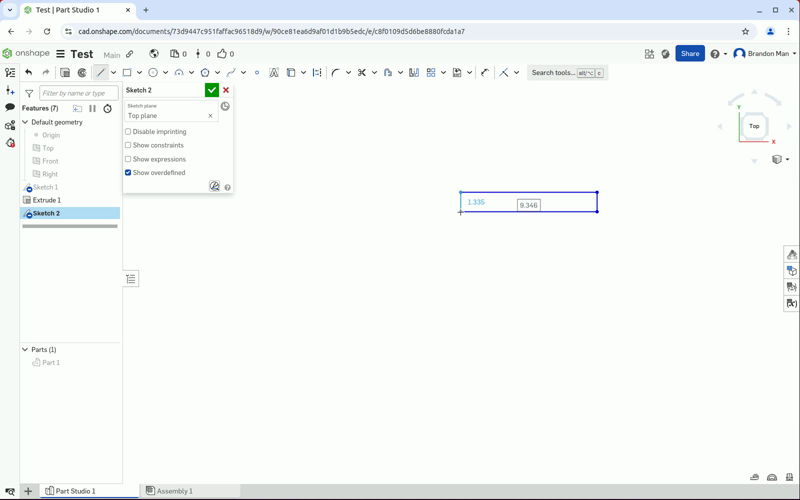
scroll(6)
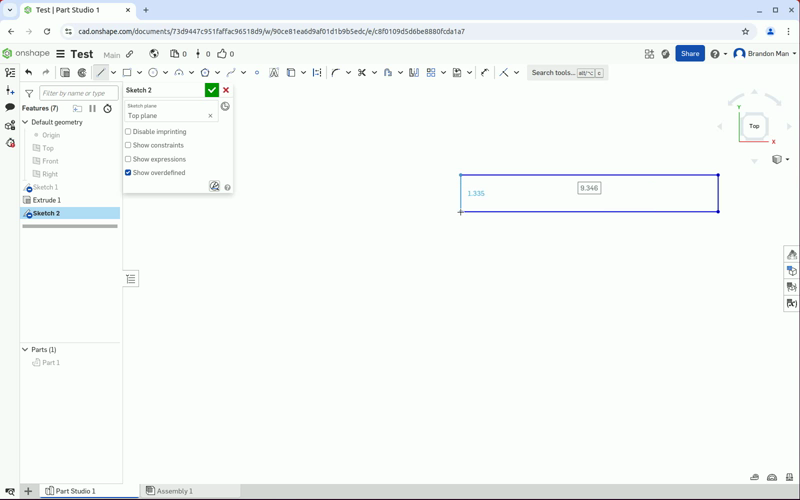
scroll(6)
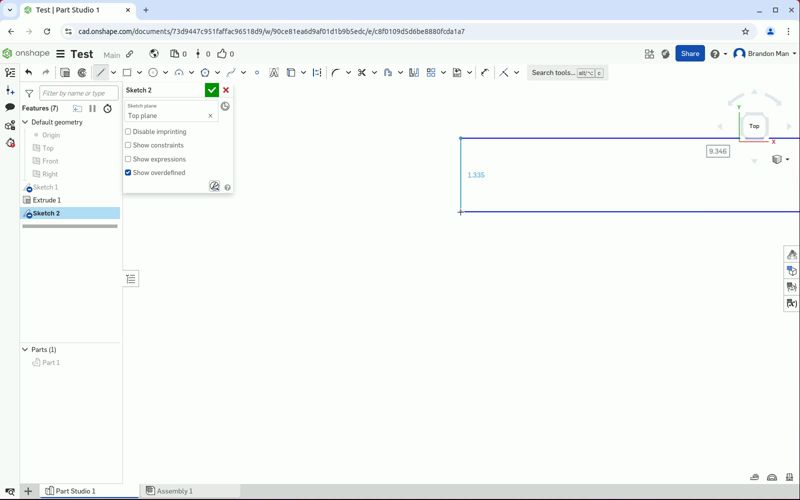
key_up(shift)
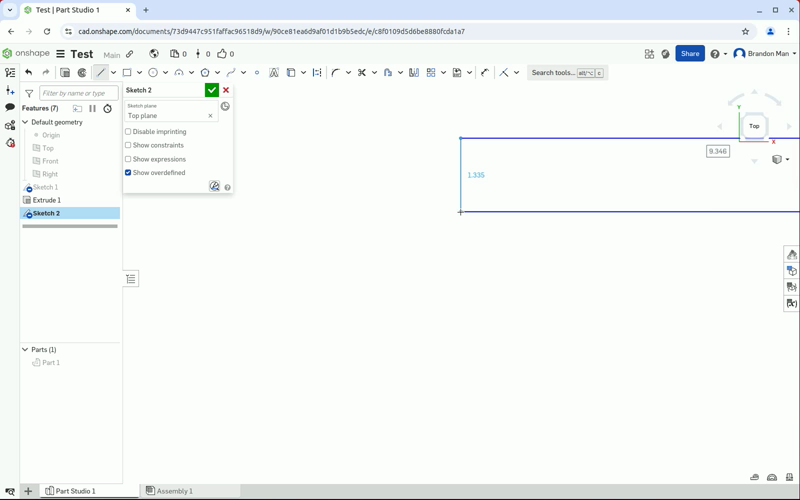
click(460, 211)
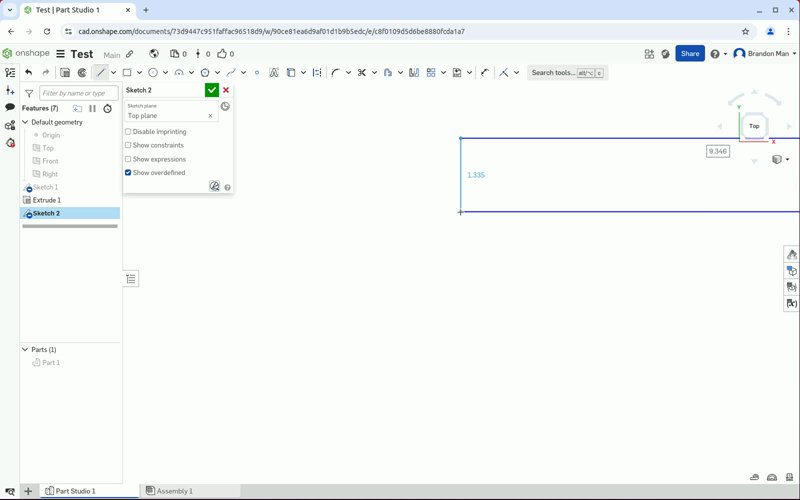
scroll(-6)
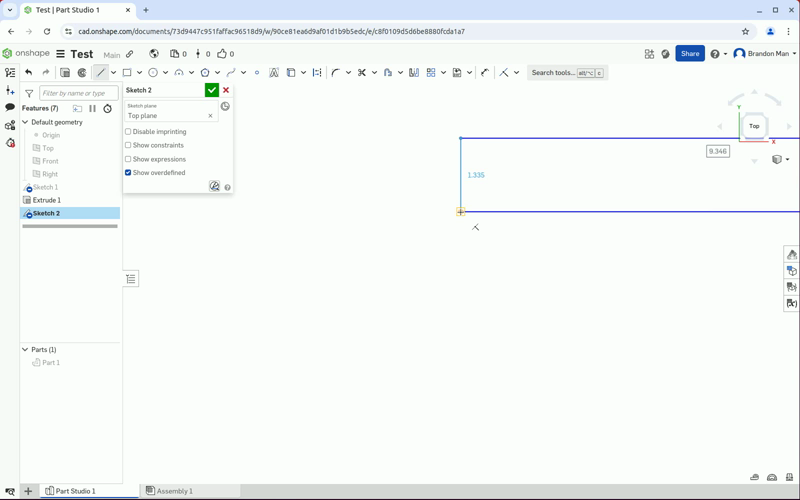
scroll(-6)
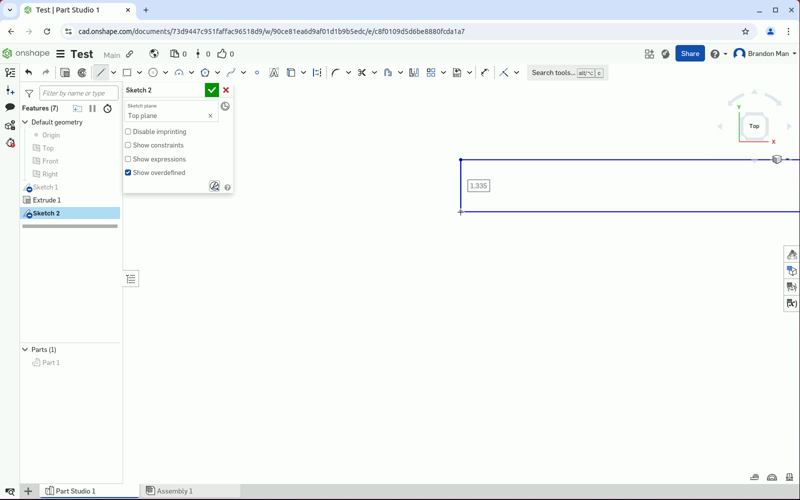
scroll(-6)
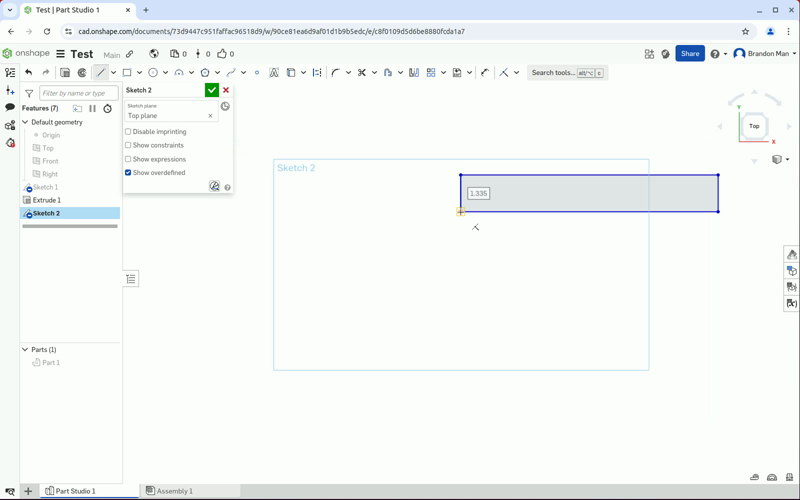
scroll(-6)
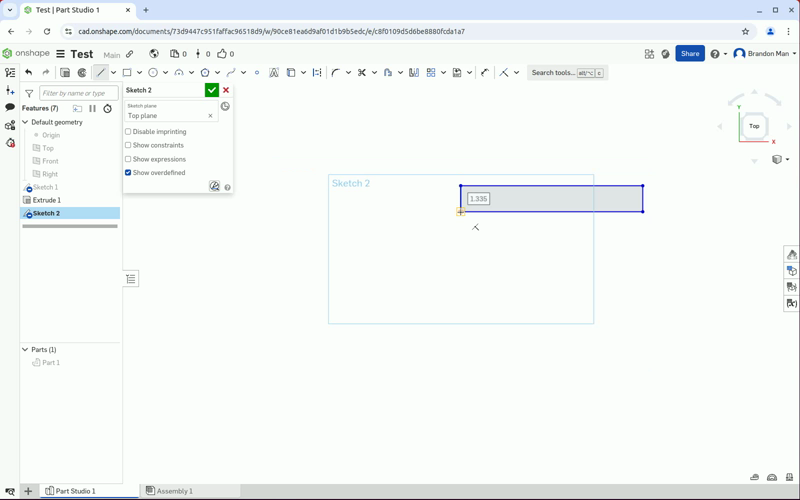
scroll(-6)
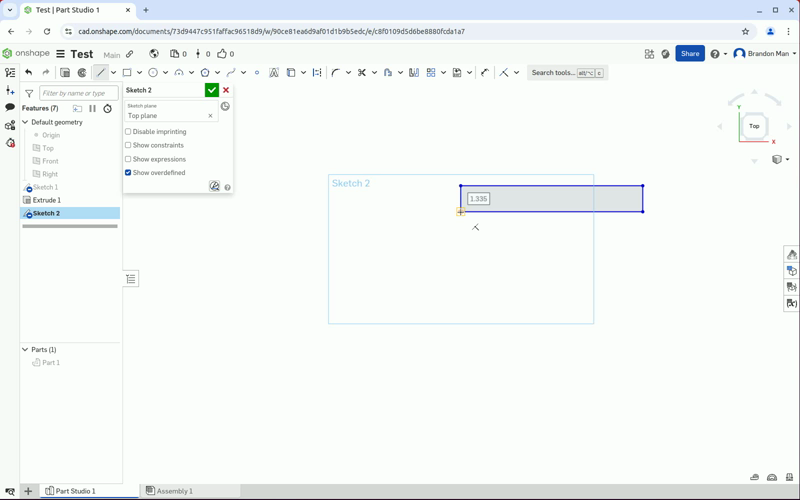
scroll(-6)
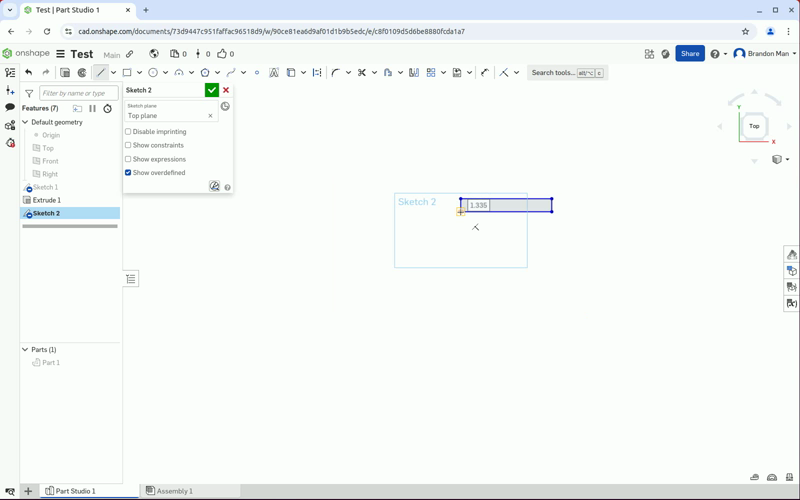
scroll(-6)
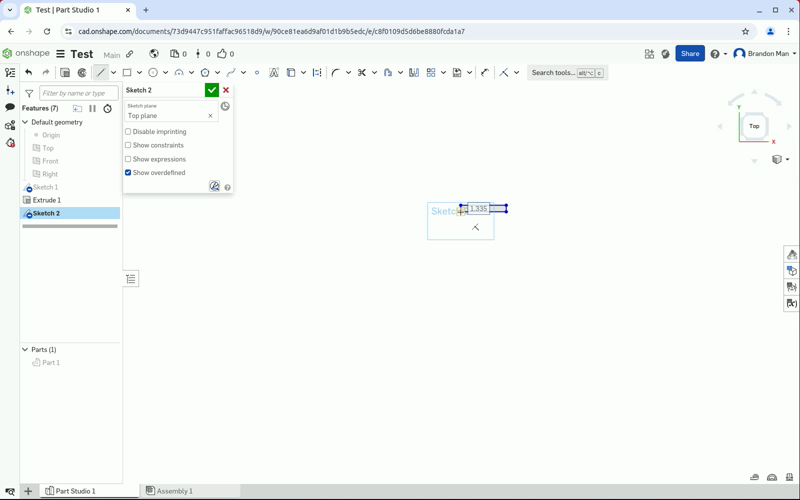
key(esc)
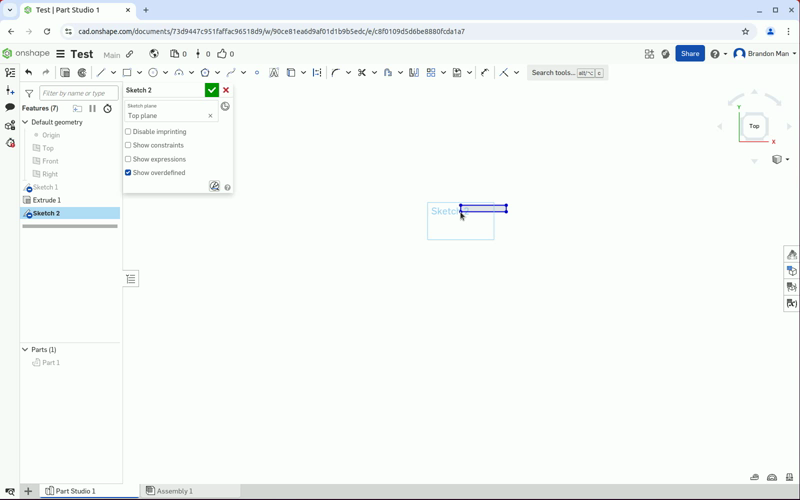
mouse_move(486, 209)
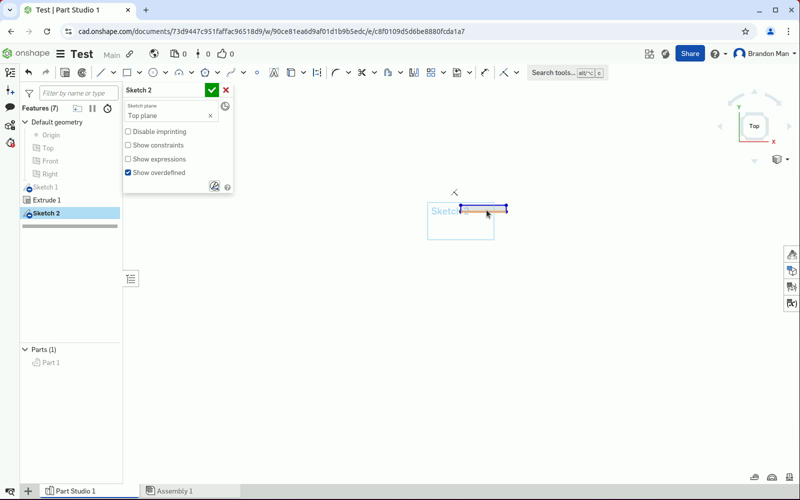
scroll(6)
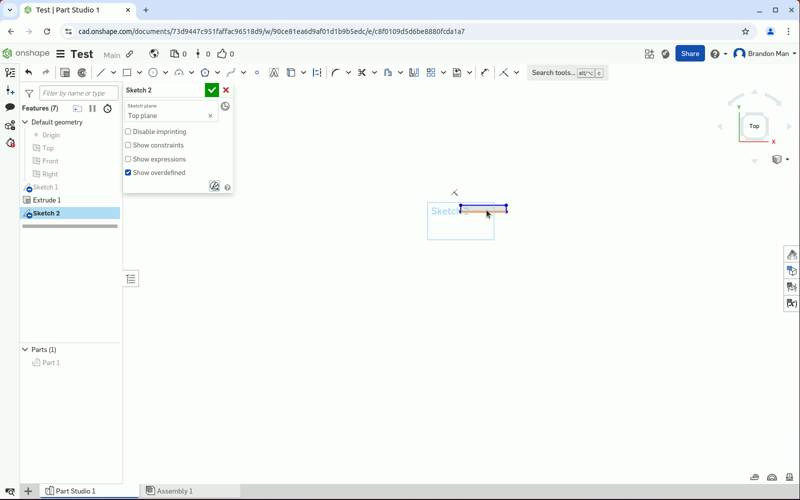
scroll(6)
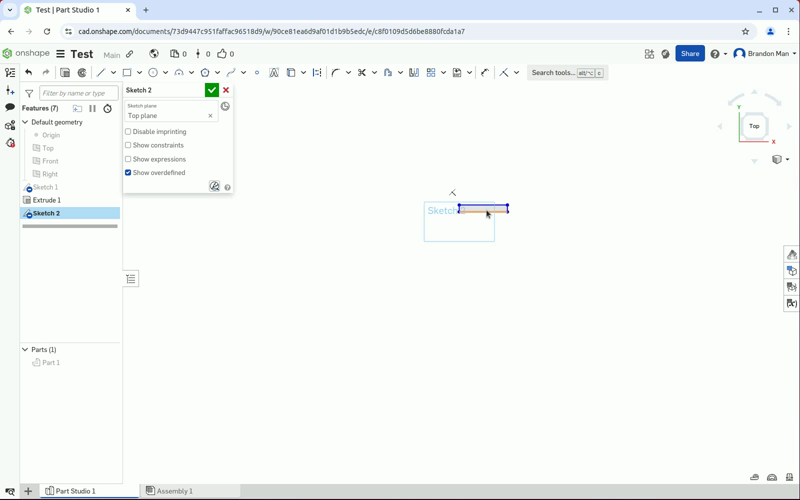
scroll(6)
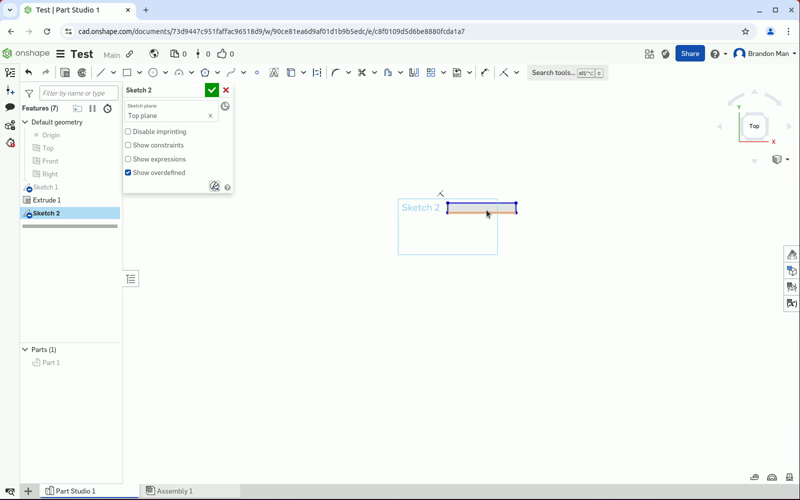
scroll(6)
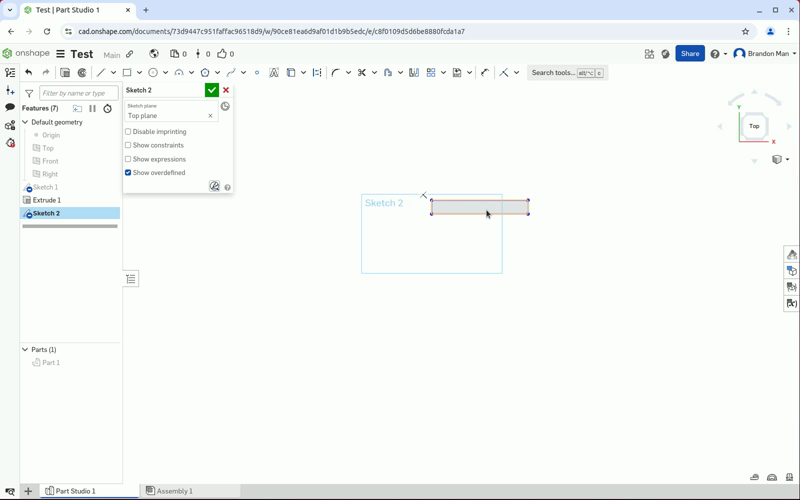
scroll(6)
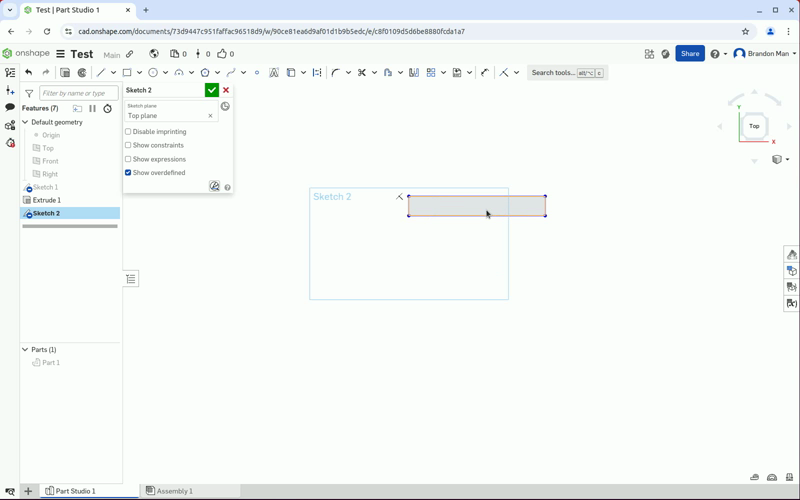
scroll(6)
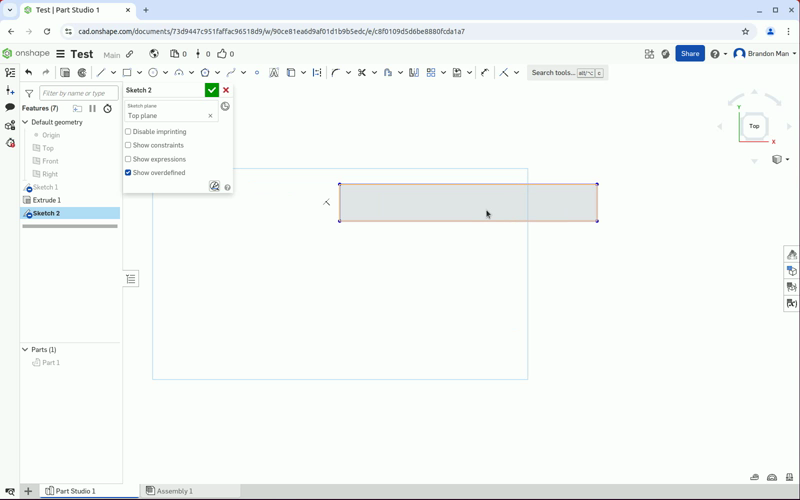
scroll(6)
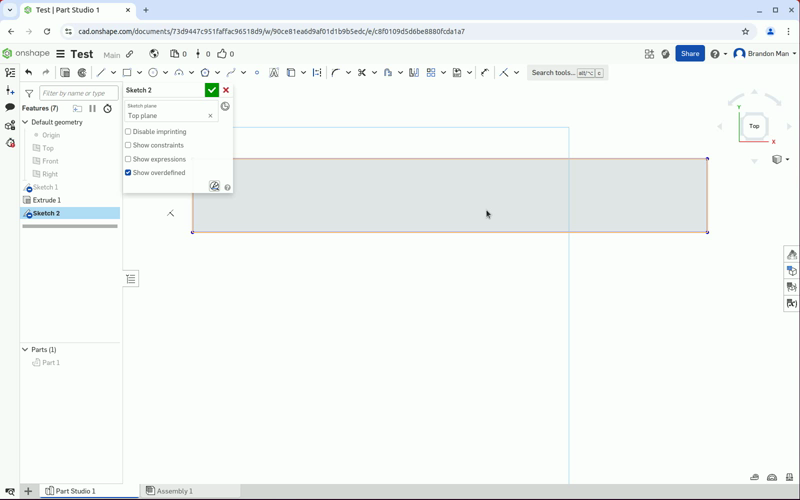
click(486, 209)
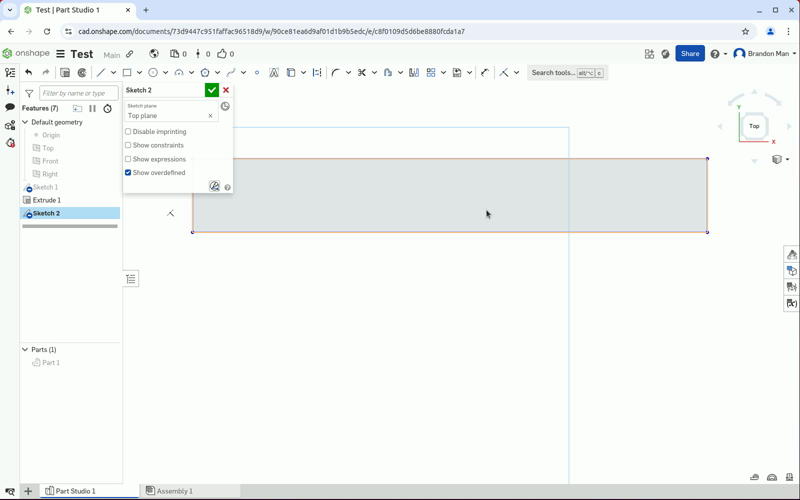
scroll(-6)
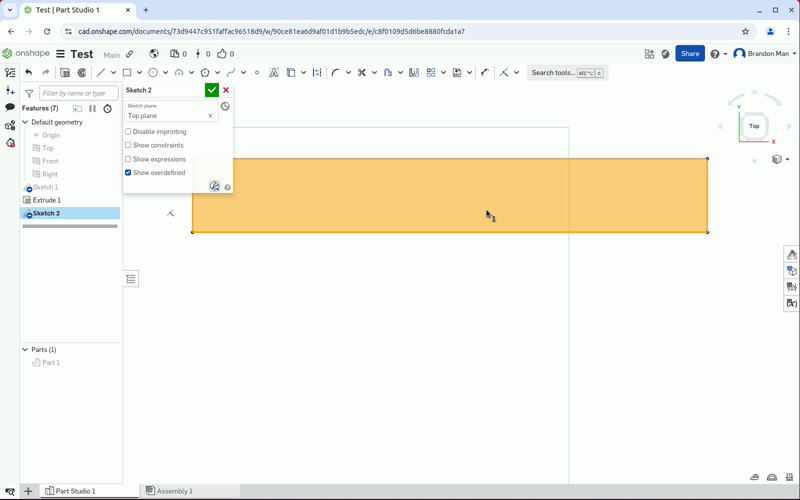
scroll(-6)
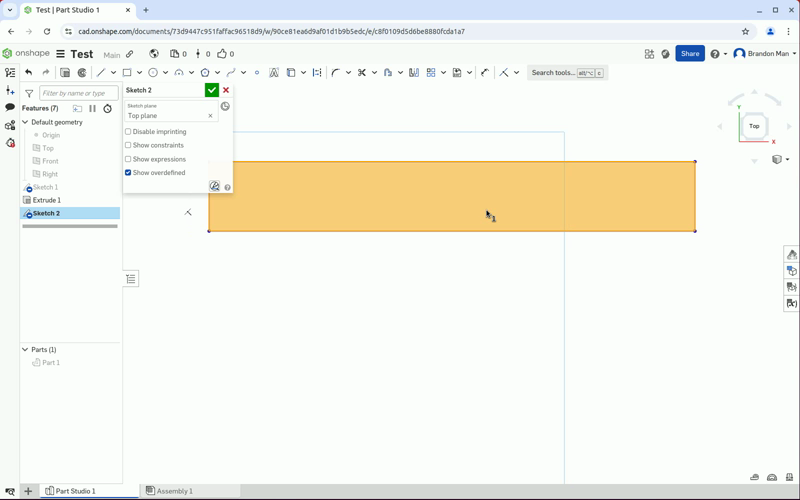
scroll(-6)
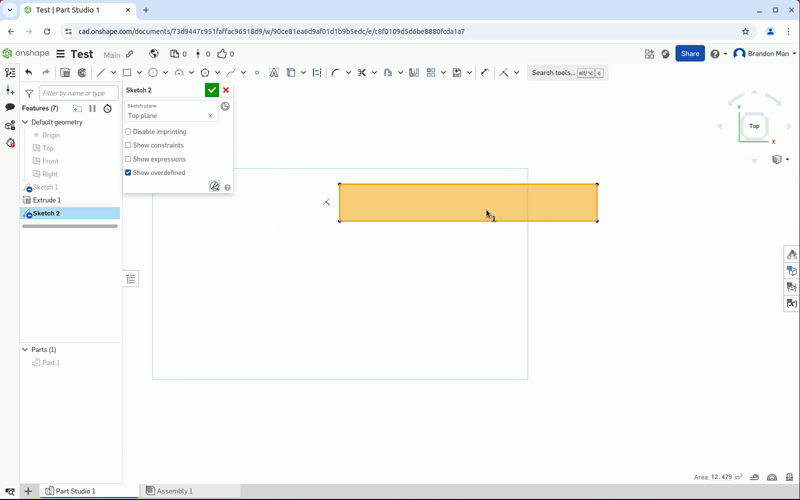
scroll(-6)
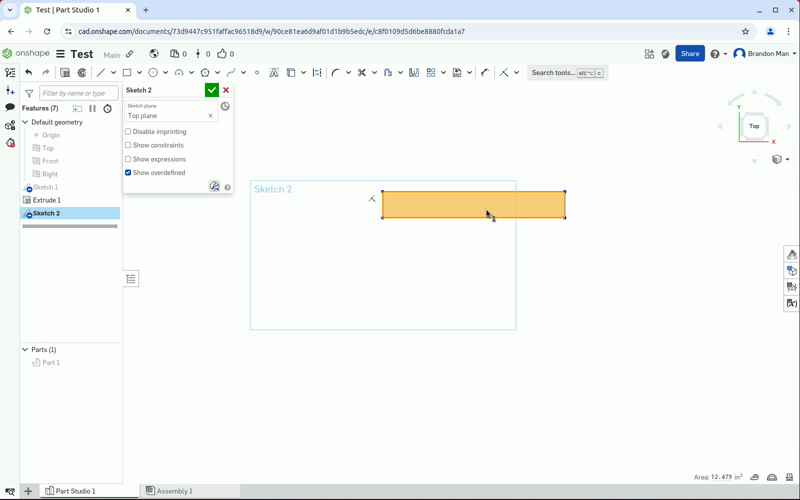
scroll(-6)
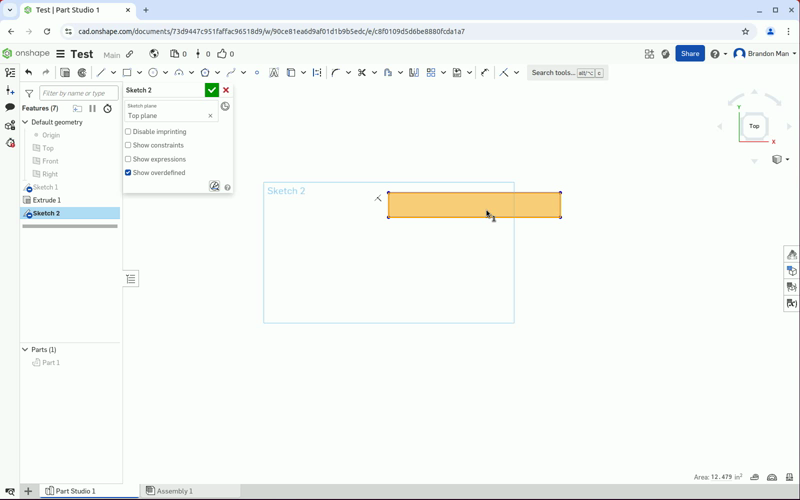
scroll(-6)
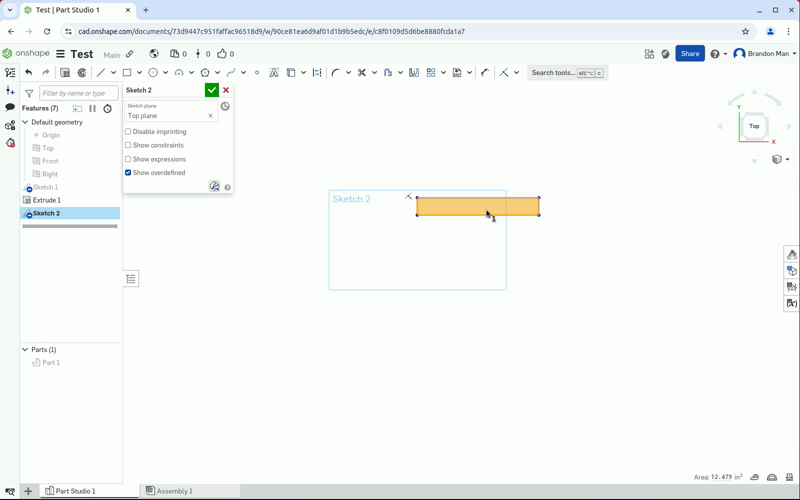
scroll(-6)
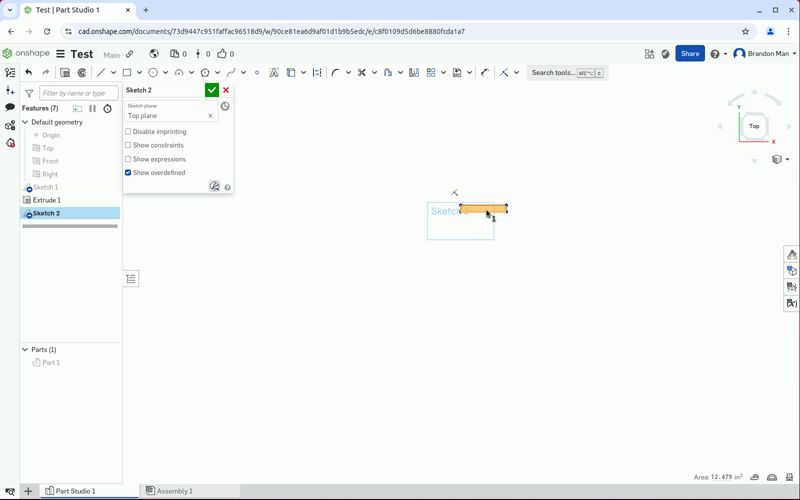
mouse_move(73, 352)
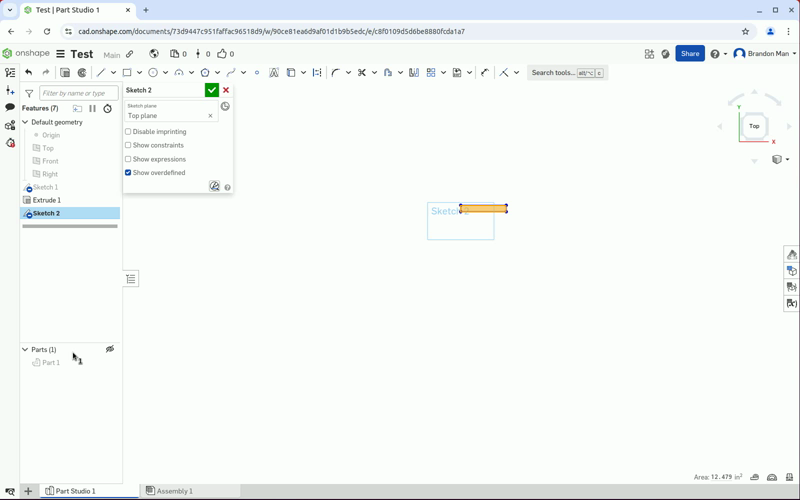
key(shift+y)
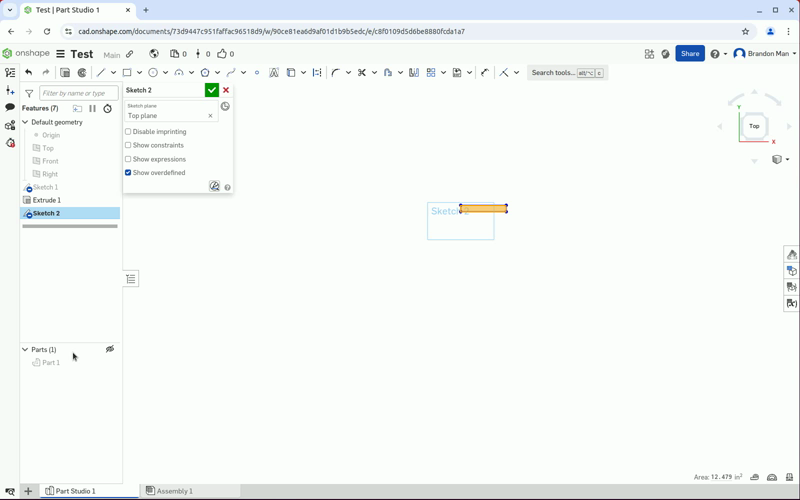
key(shift+e)
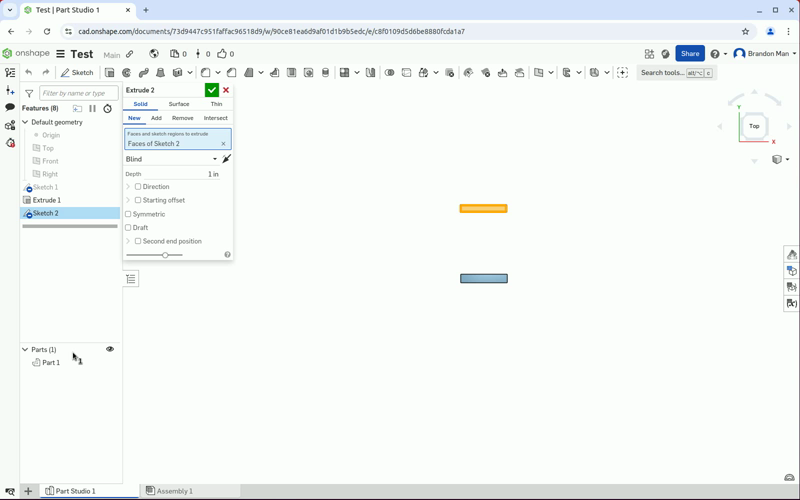
mouse_move(143, 106)
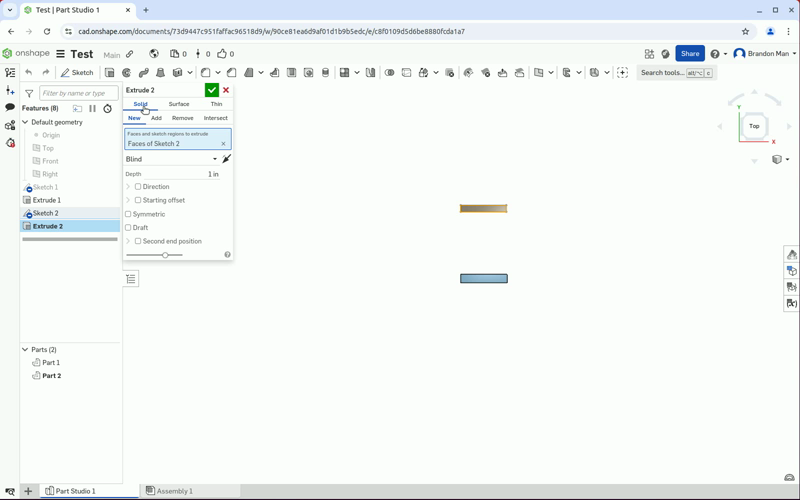
click(143, 106)
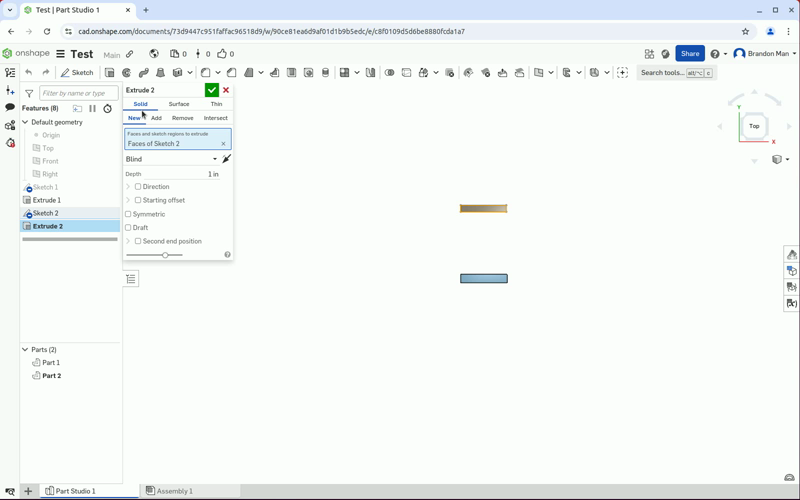
mouse_move(137, 120)
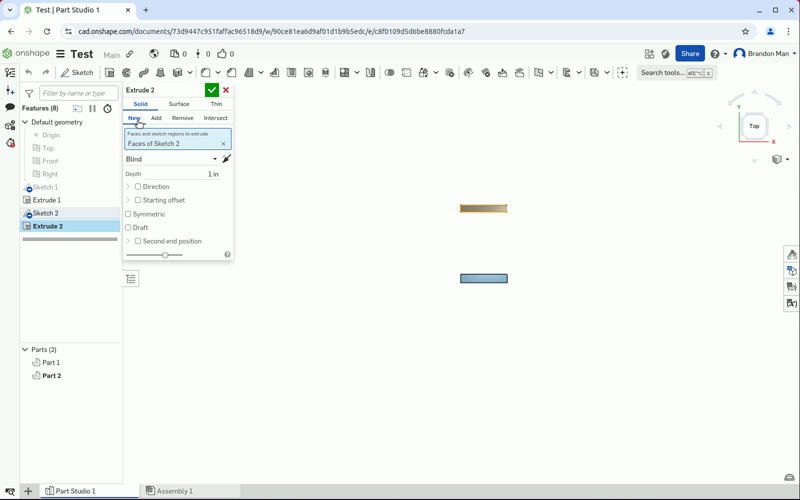
click(137, 120)
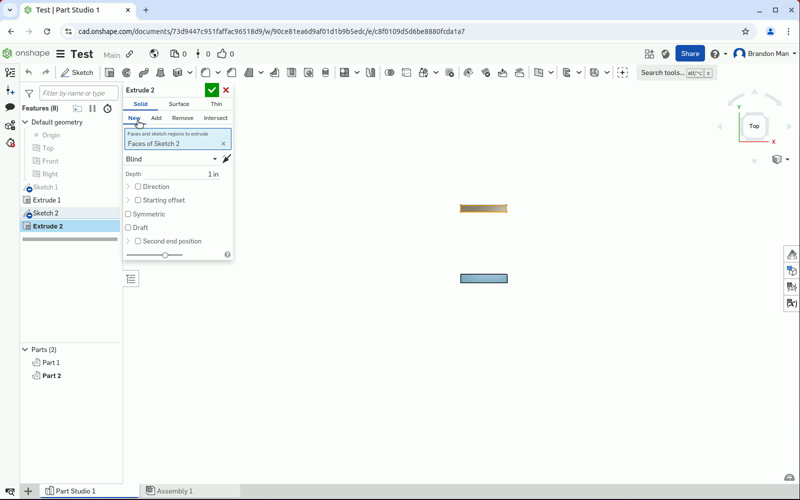
key(tab, 4)
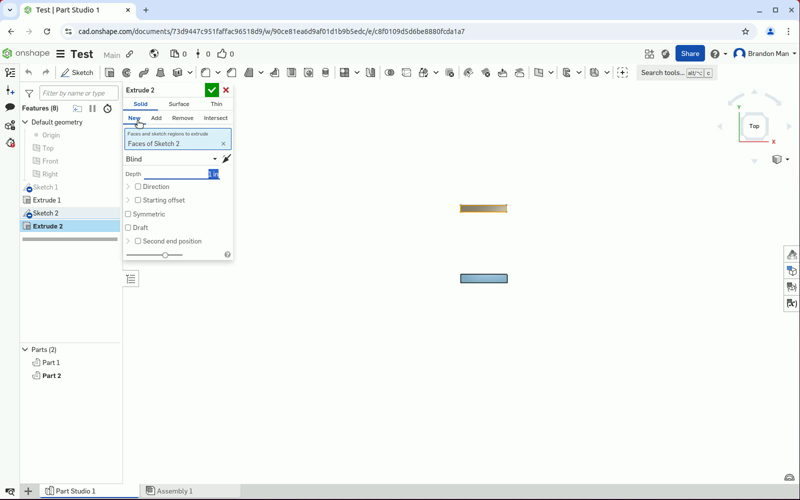
text(1.444)
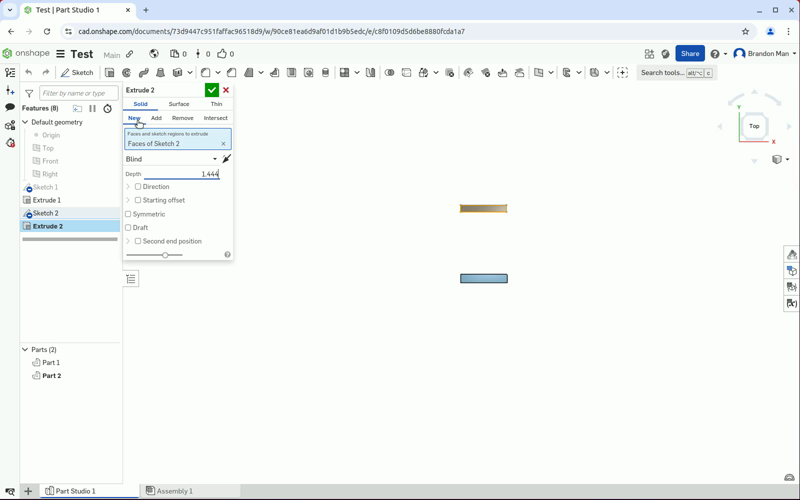
key(enter)
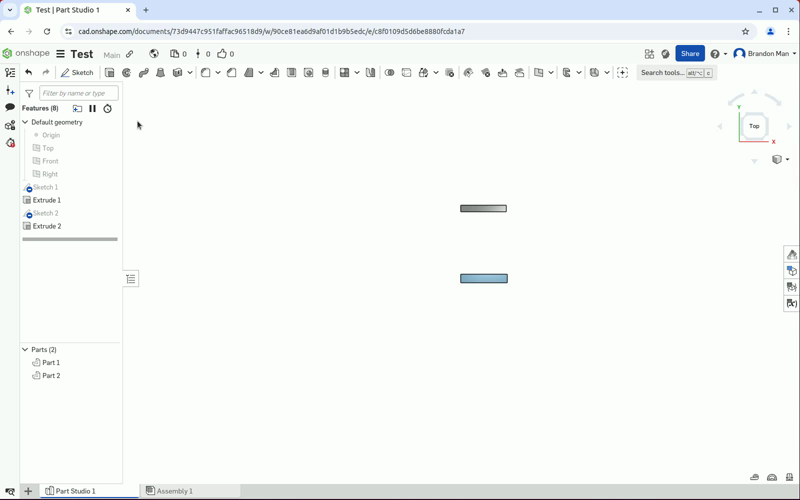
key(shift+h)
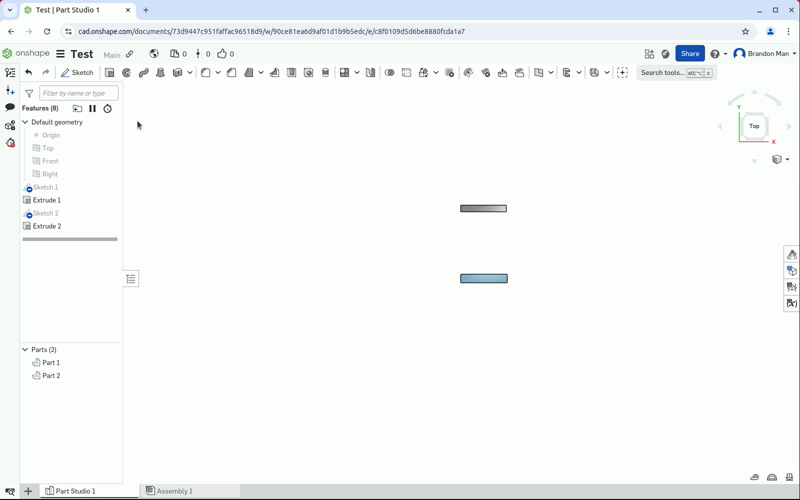
key(shift+h)
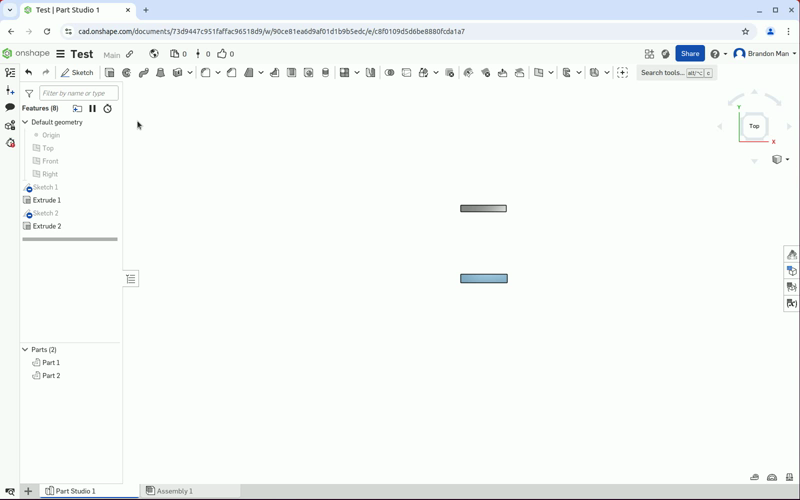
mouse_move(73, 189)
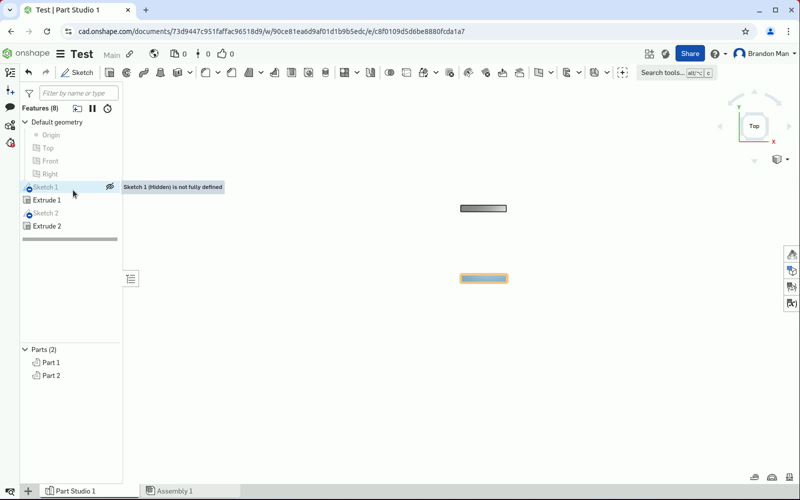
click(73, 189)
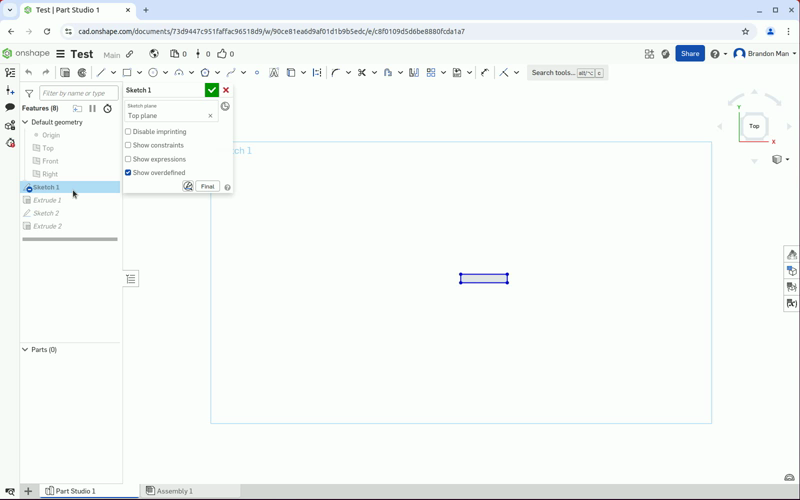
mouse_move(229, 92)
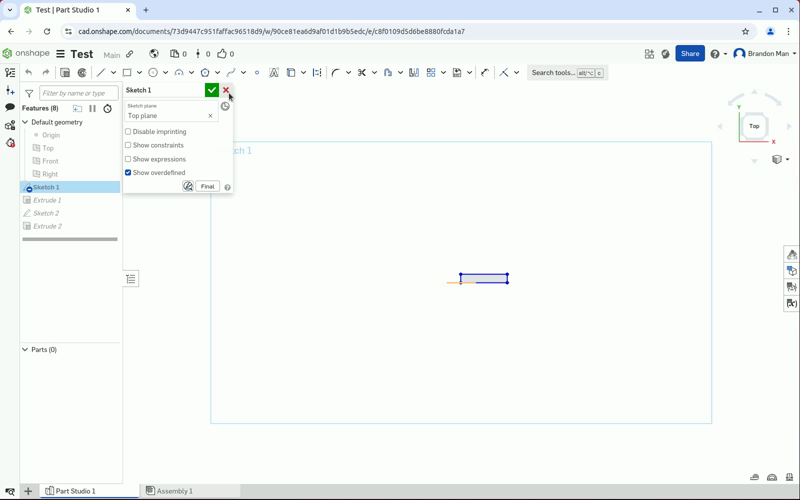
click(229, 92)
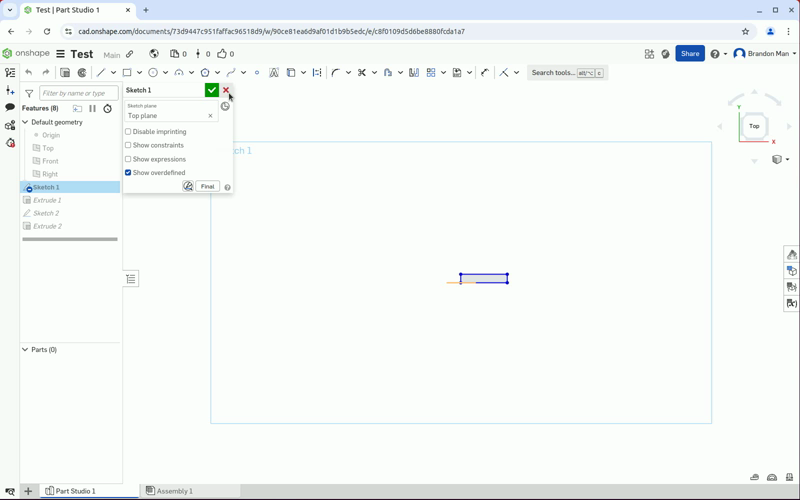
key(shift+s)
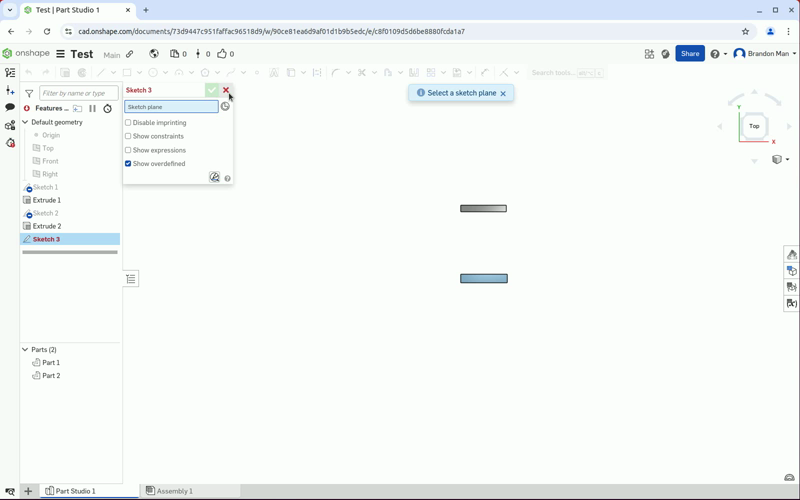
mouse_move(73, 150)
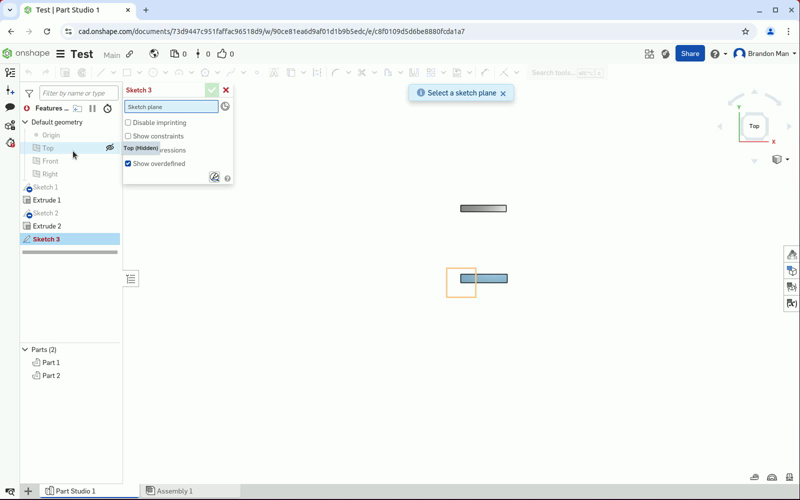
click(73, 150)
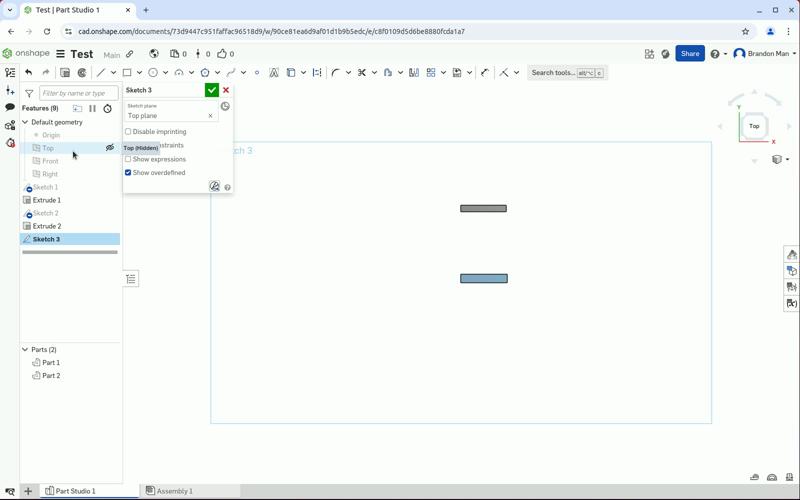
mouse_move(73, 352)
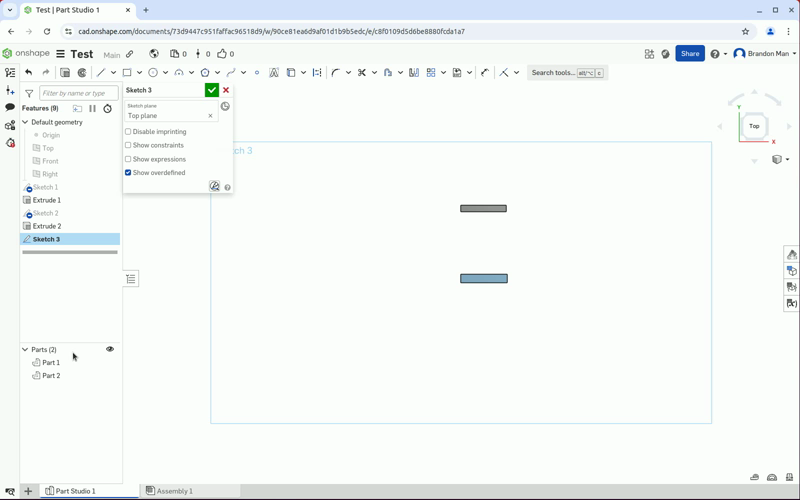
key(y)
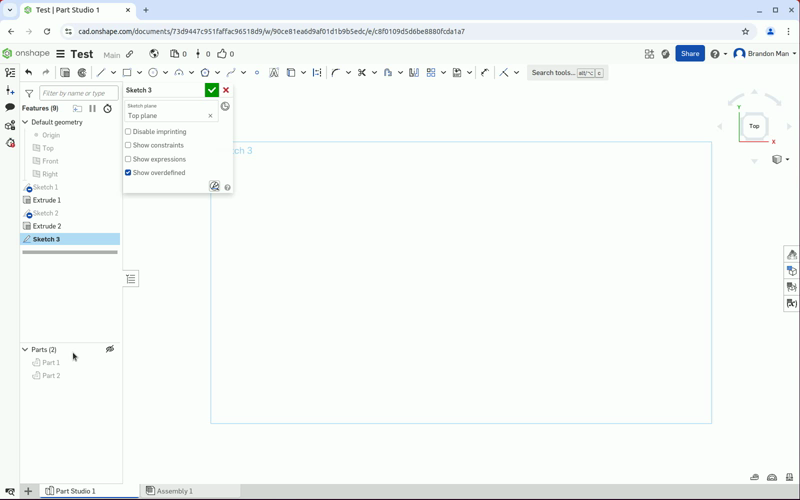
key(l)
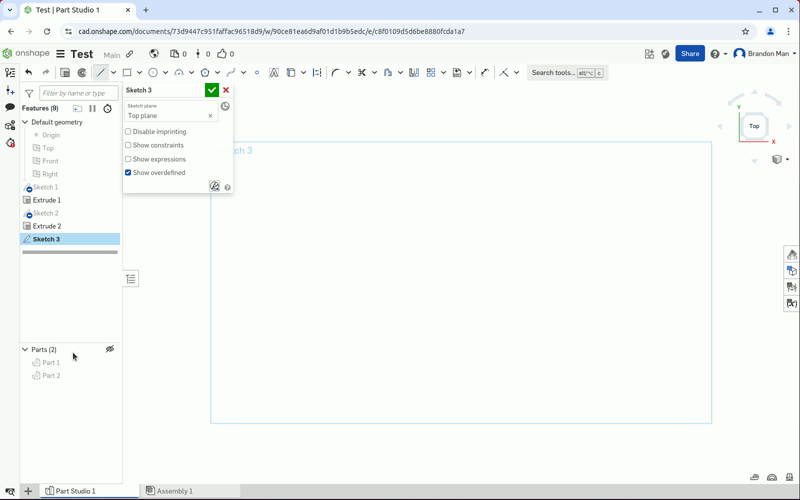
key_down(shift)
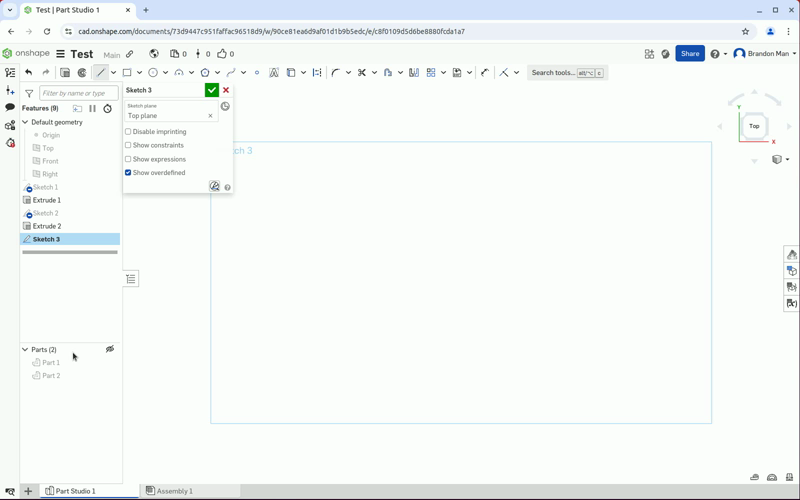
mouse_move(460, 273)
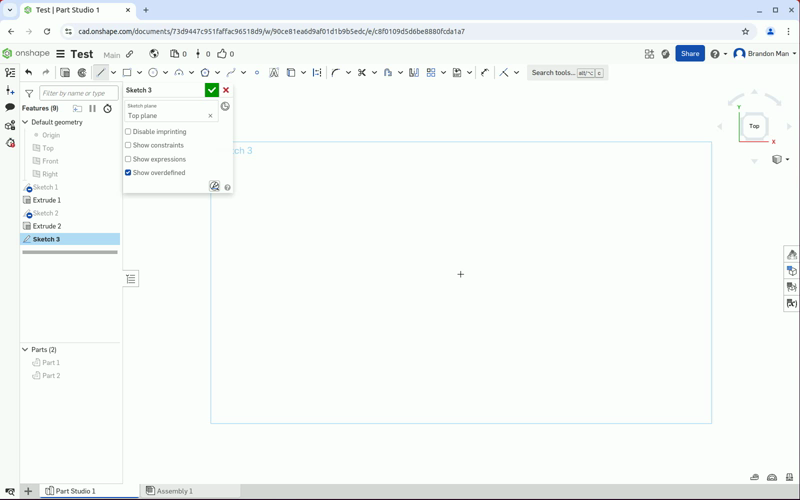
click(460, 273)
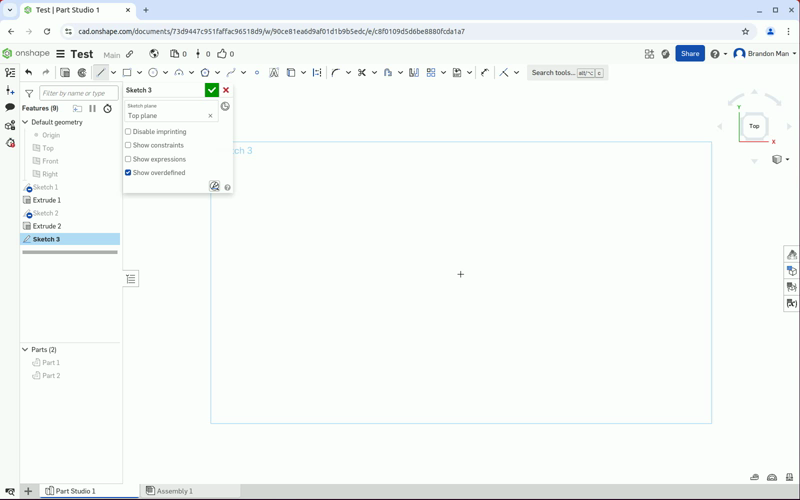
key_up(shift)
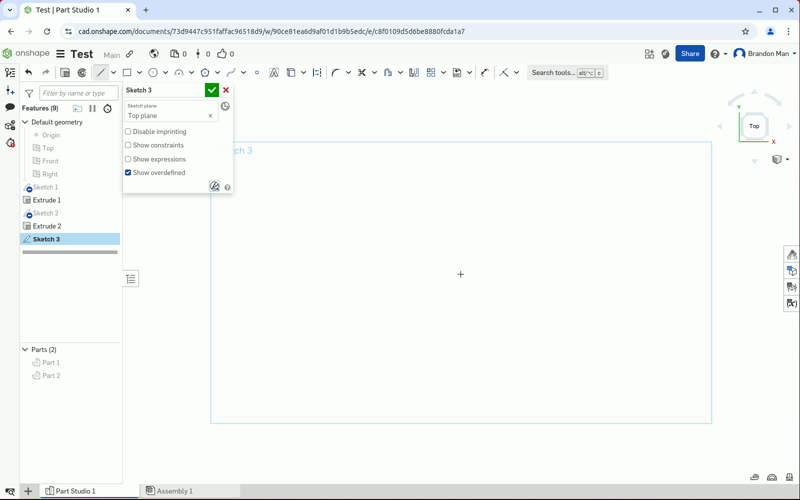
key_down(shift)
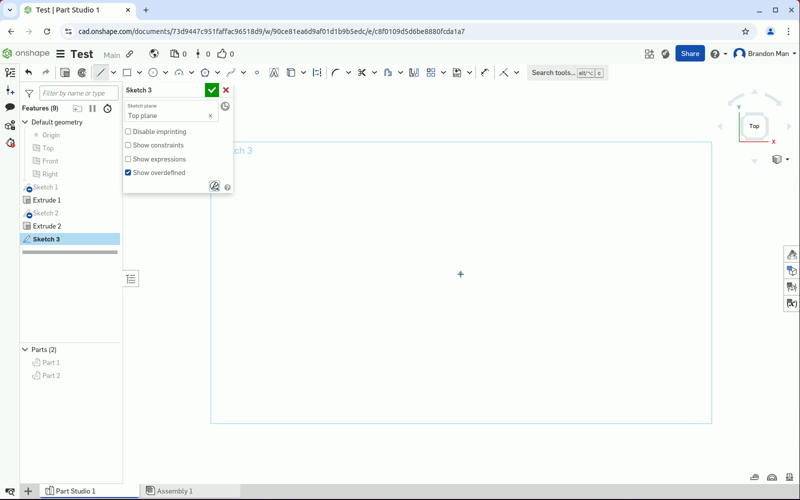
mouse_move(490, 273)
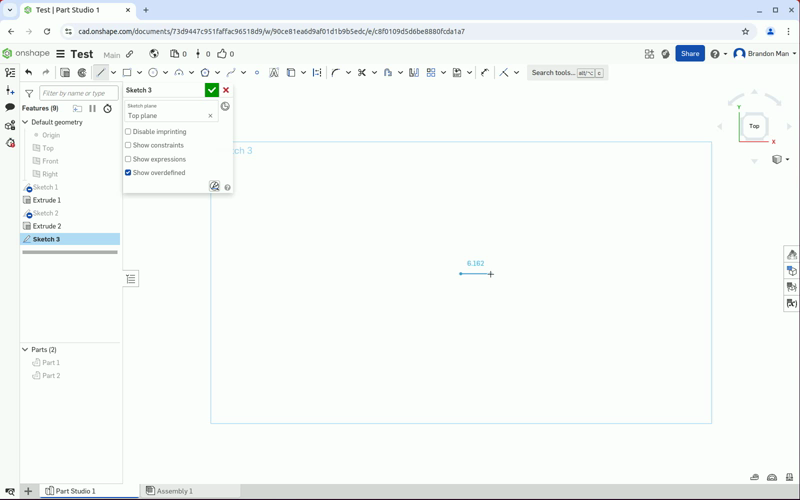
mouse_move(507, 273)
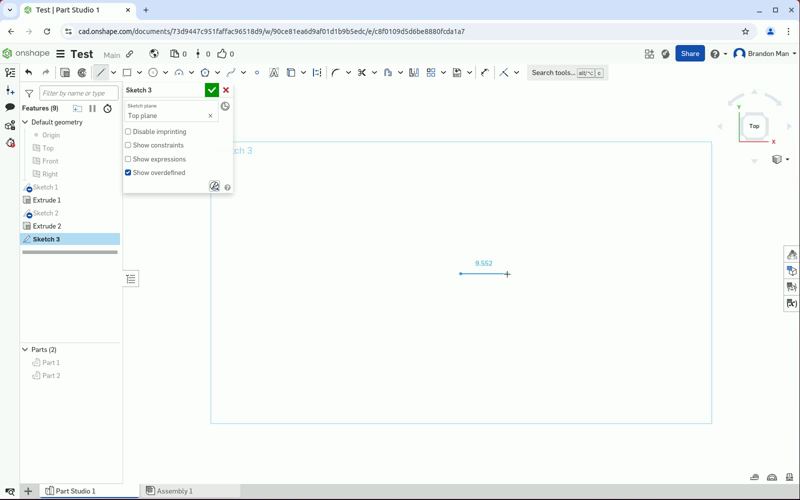
click(507, 273)
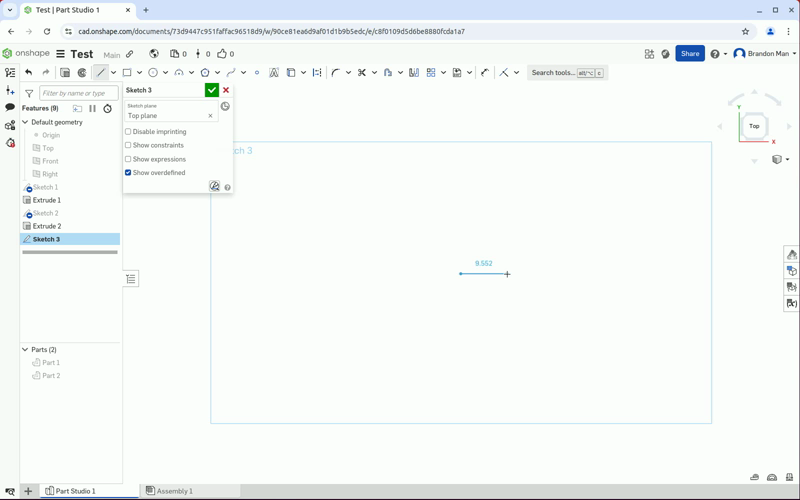
key_up(shift)
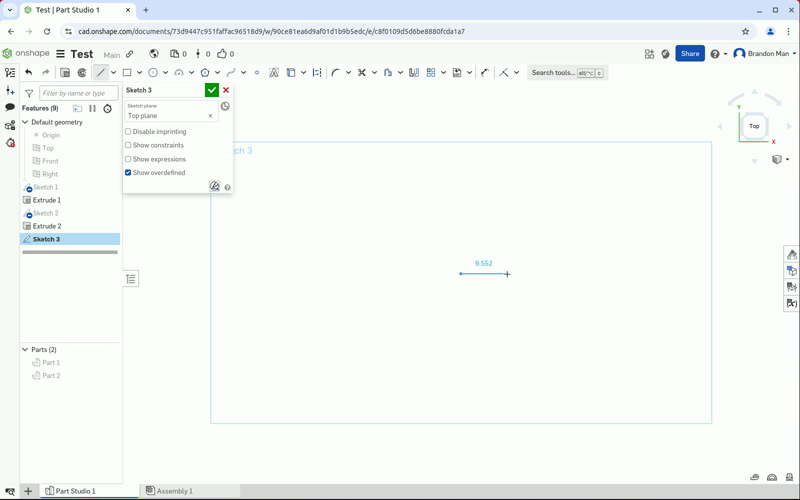
key_down(shift)
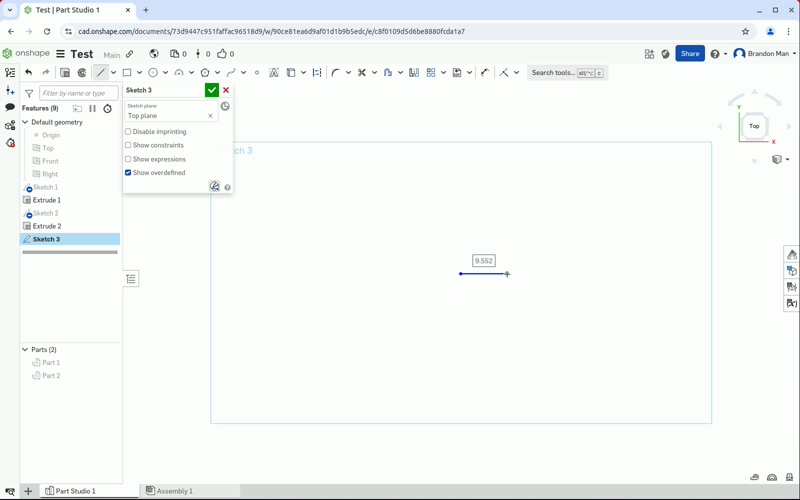
mouse_move(537, 273)
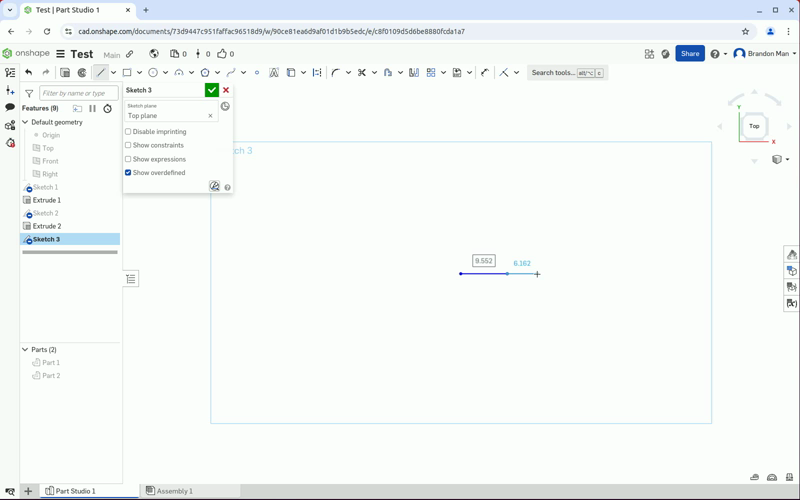
mouse_move(507, 266)
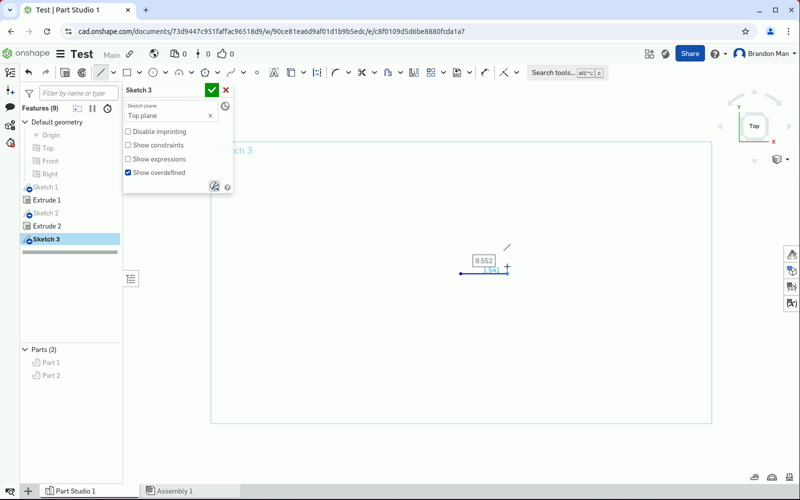
scroll(6)
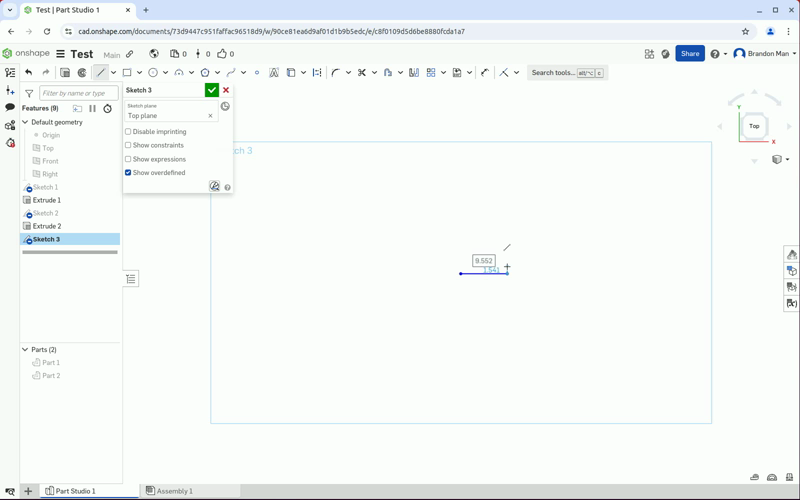
scroll(6)
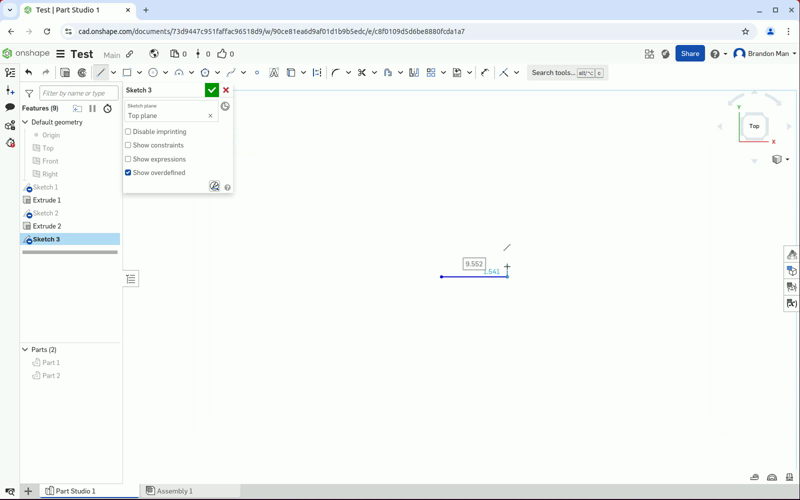
scroll(6)
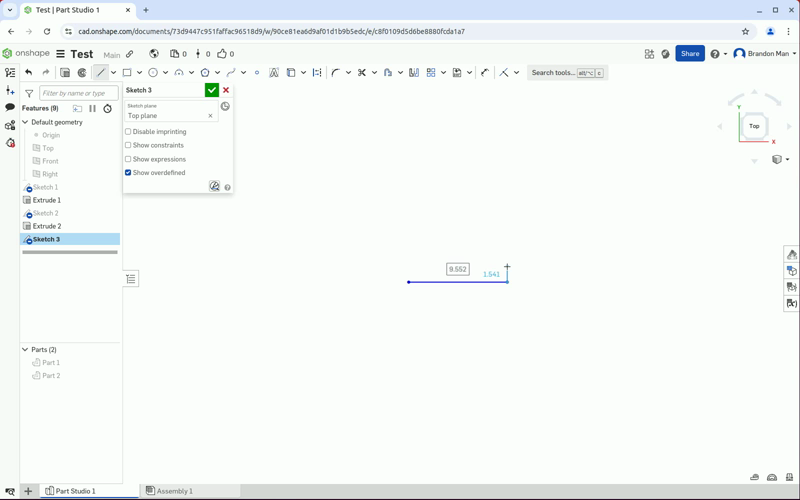
scroll(6)
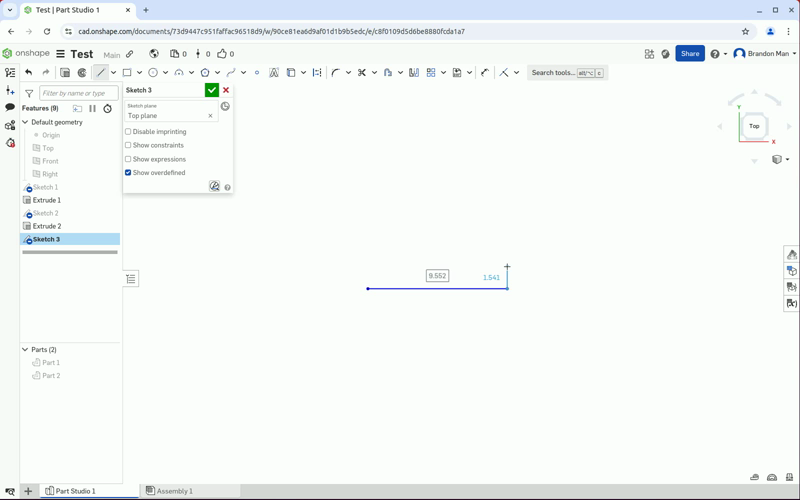
scroll(6)
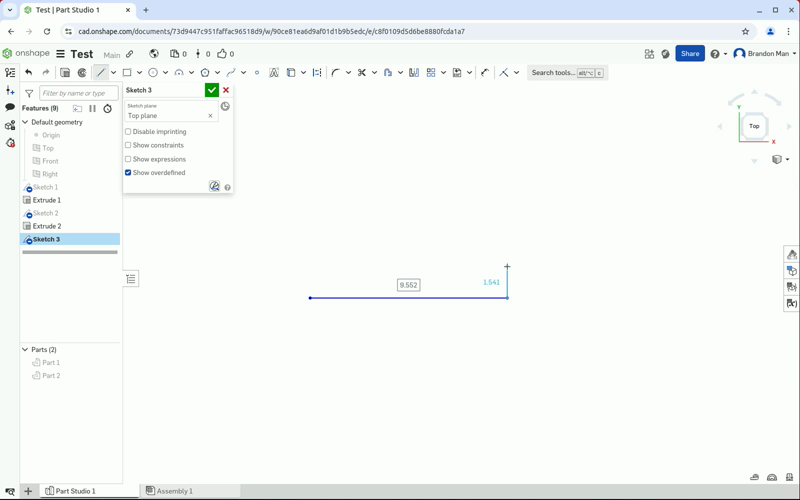
scroll(6)
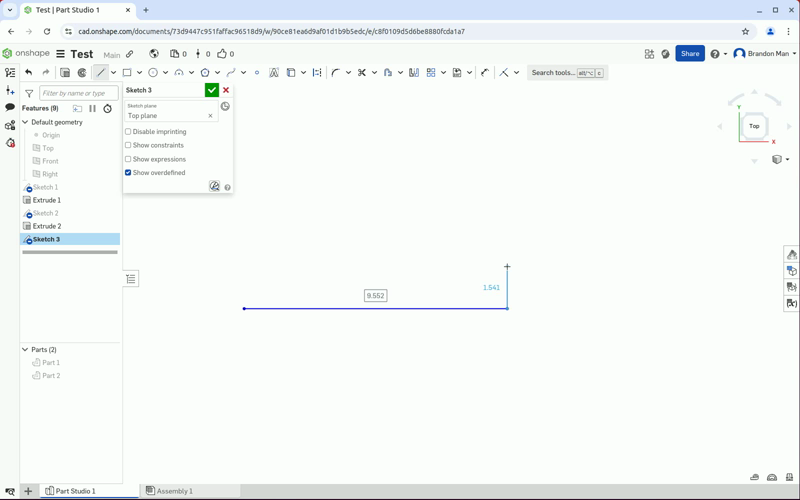
scroll(6)
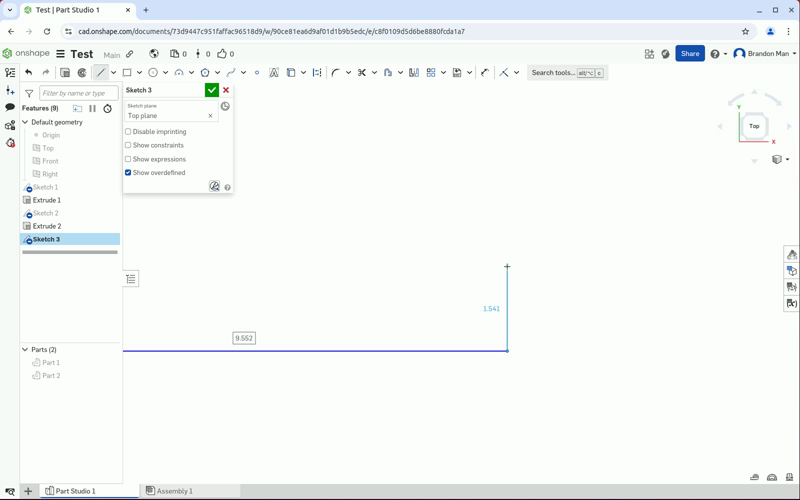
click(507, 266)
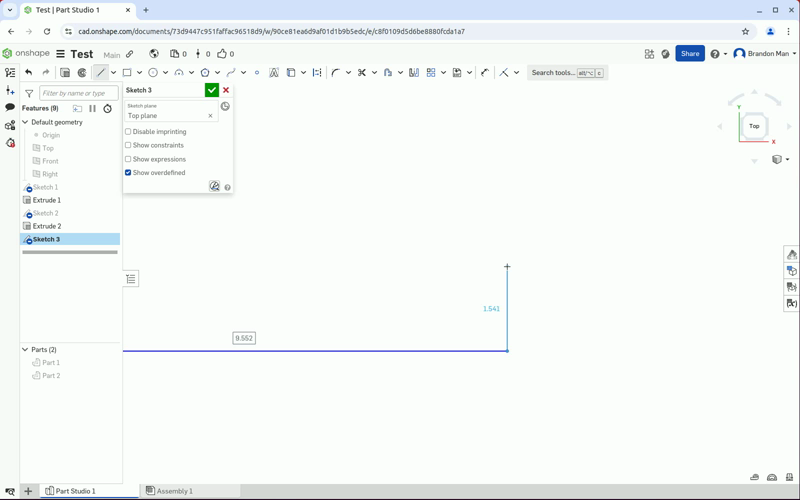
scroll(-6)
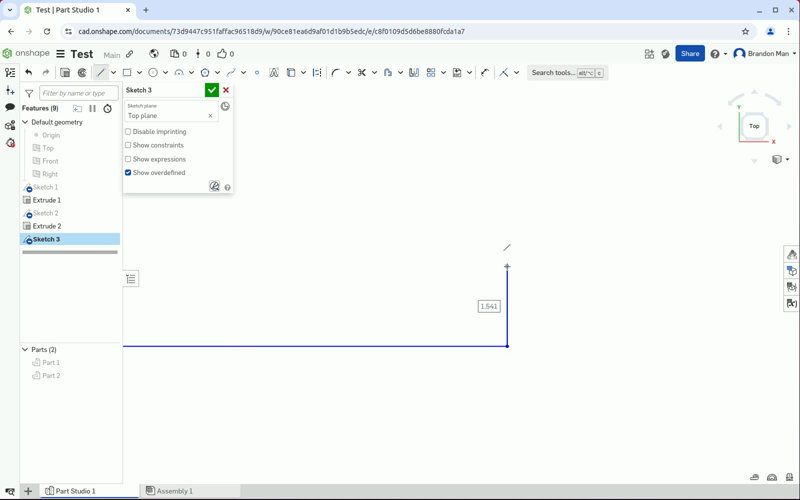
scroll(-6)
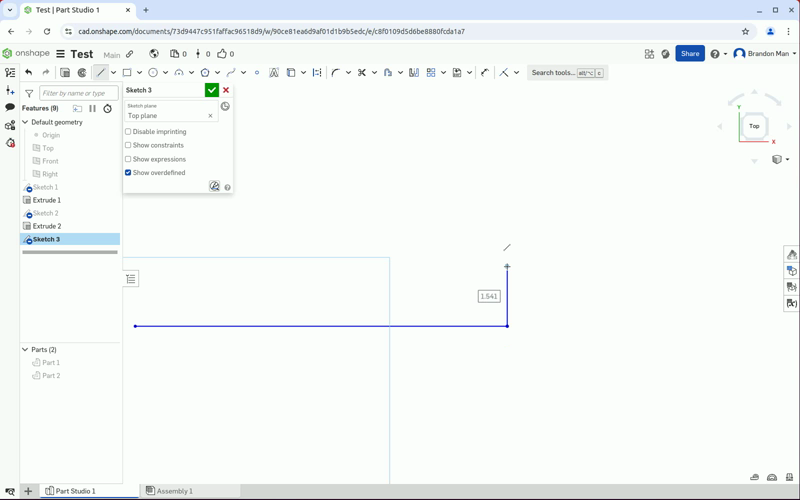
scroll(-6)
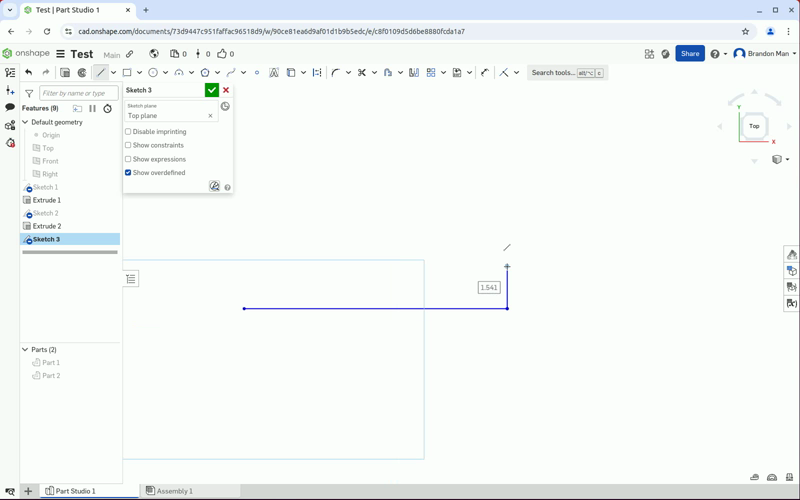
scroll(-6)
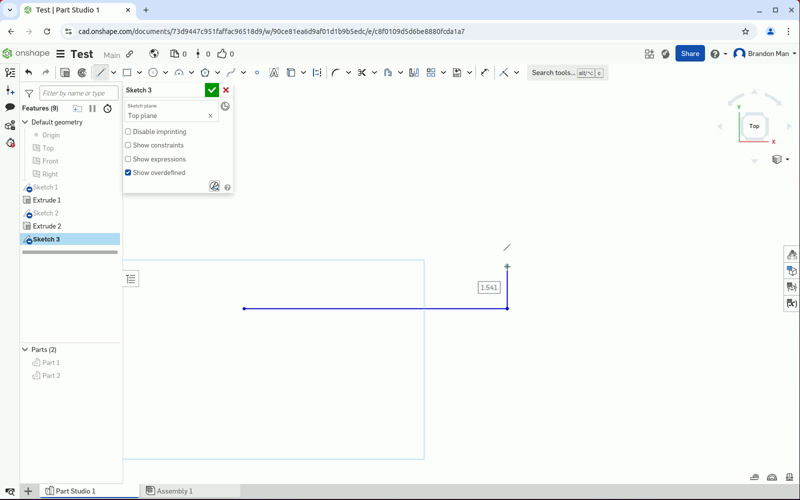
scroll(-6)
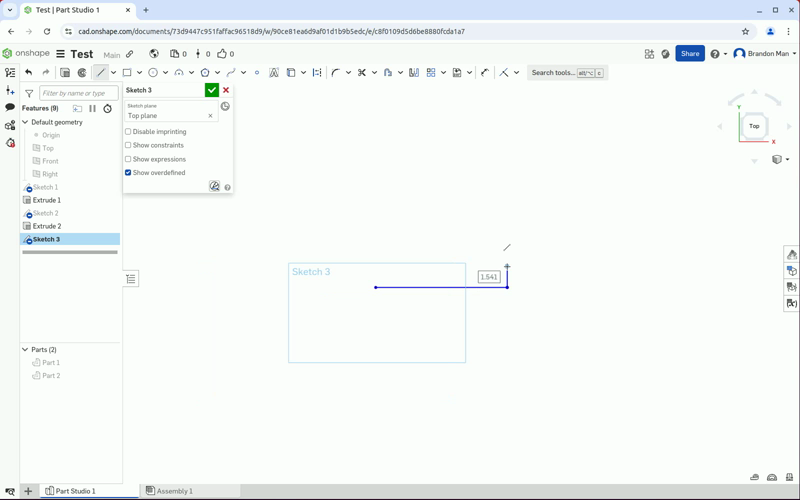
scroll(-6)
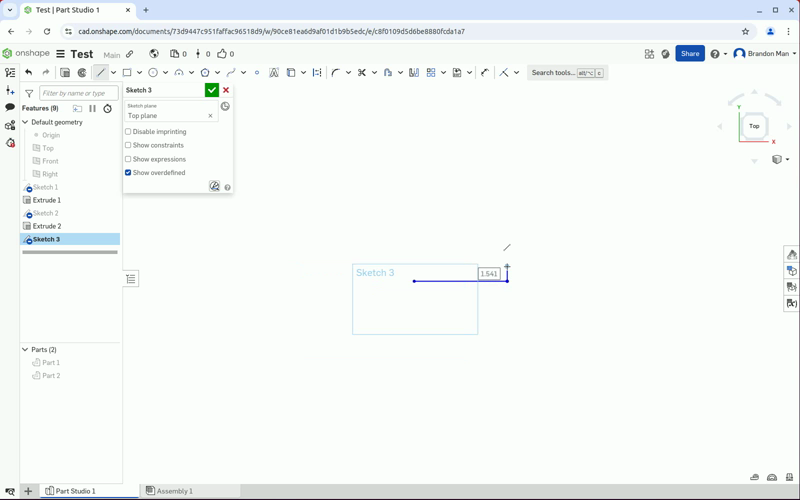
scroll(-6)
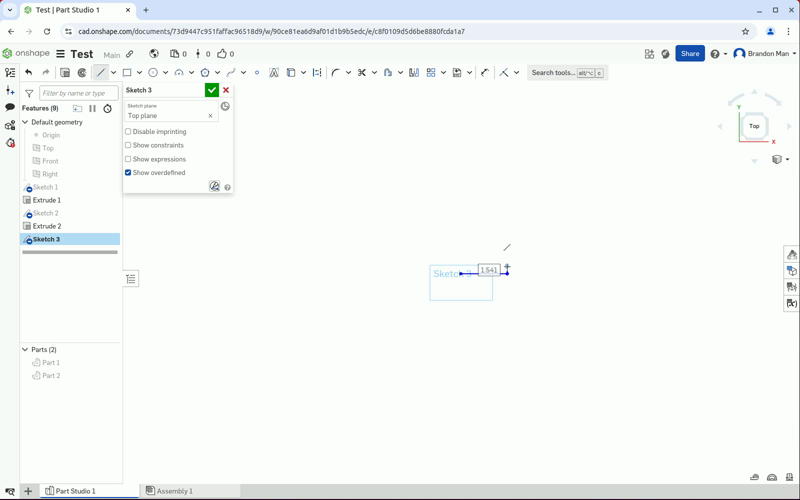
key_up(shift)
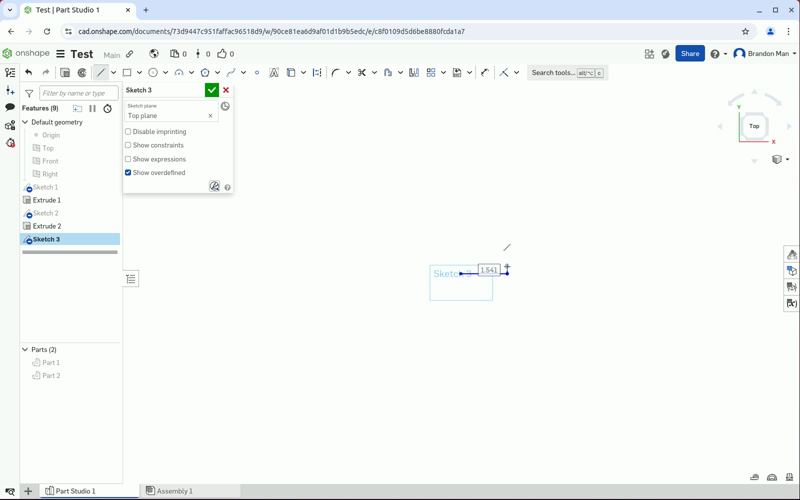
key(esc)
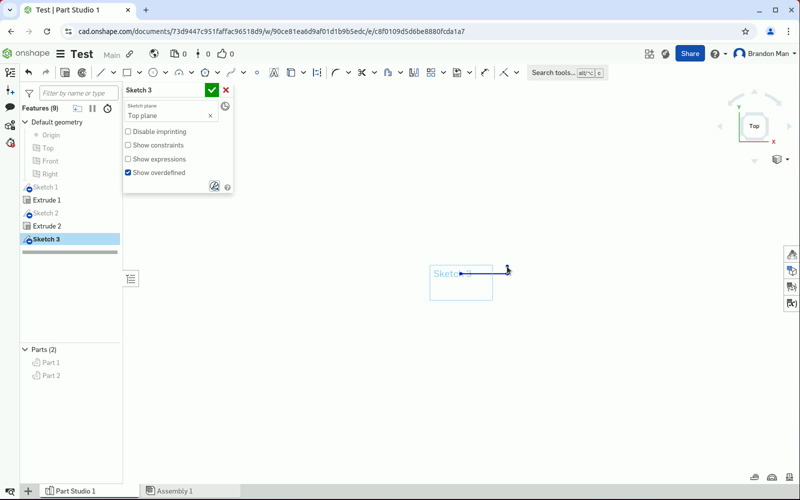
key(a)
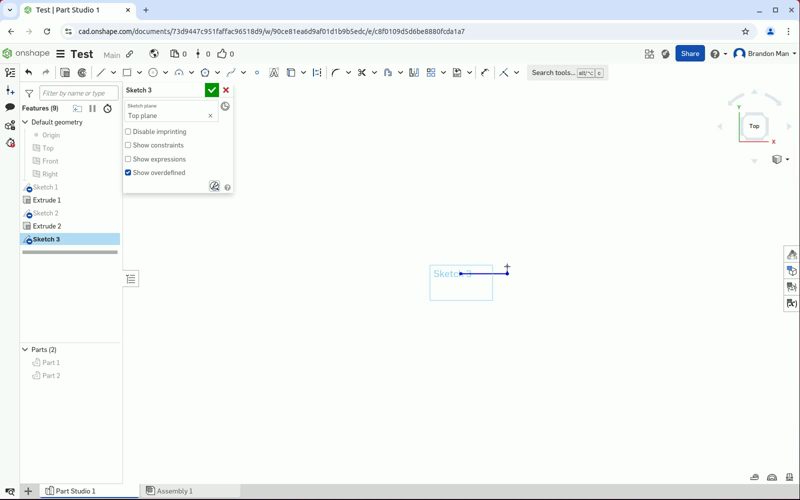
mouse_move(507, 266)
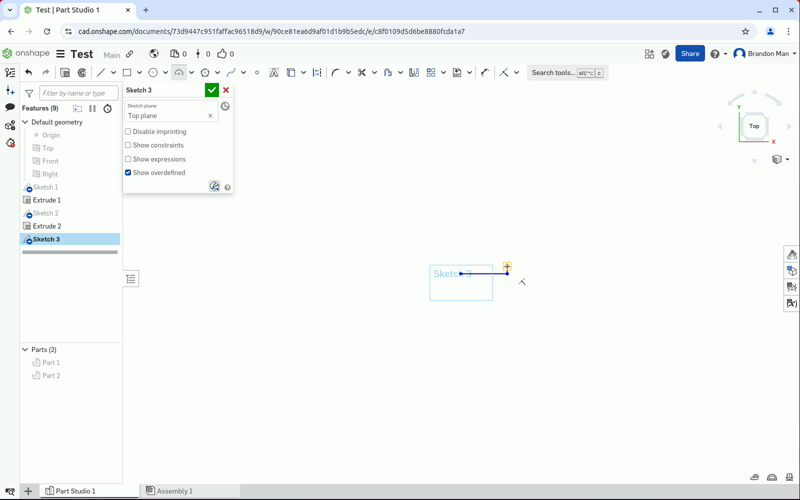
click(507, 266)
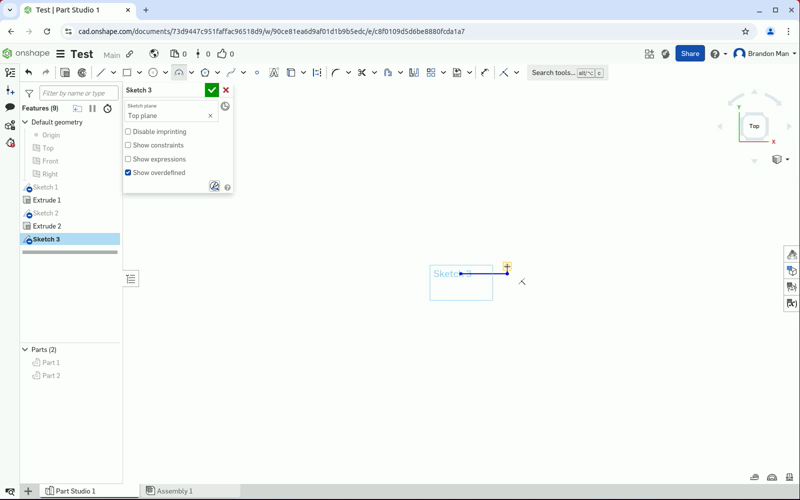
key_down(shift)
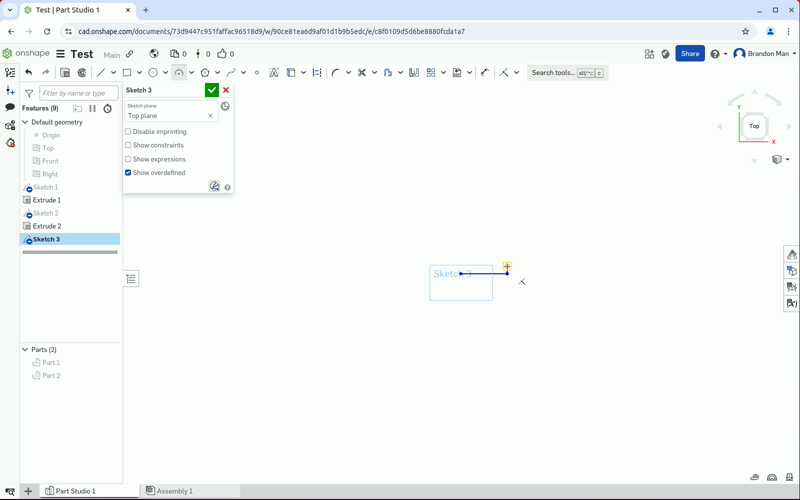
mouse_move(513, 260)
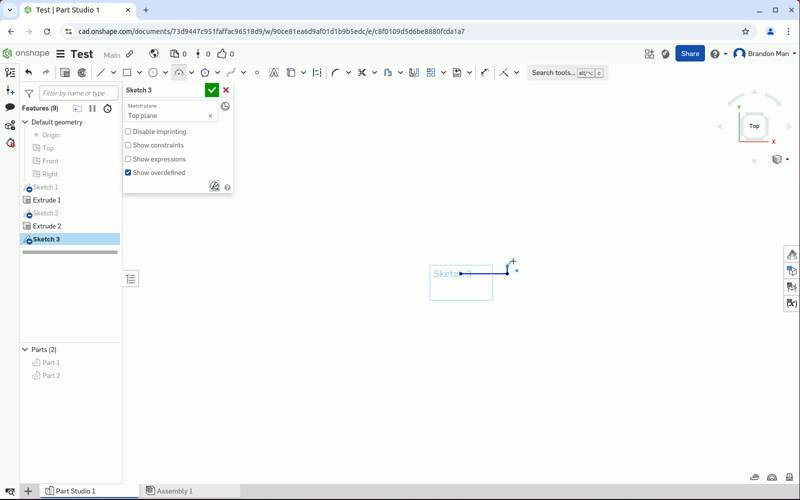
click(513, 260)
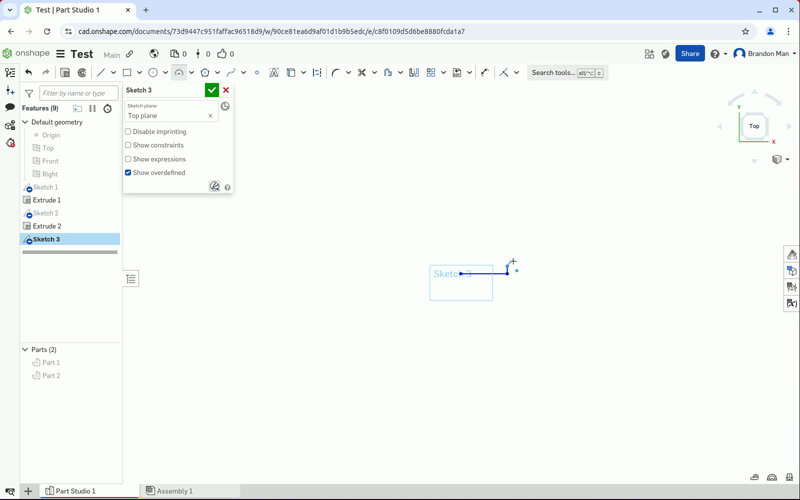
mouse_move(508, 262)
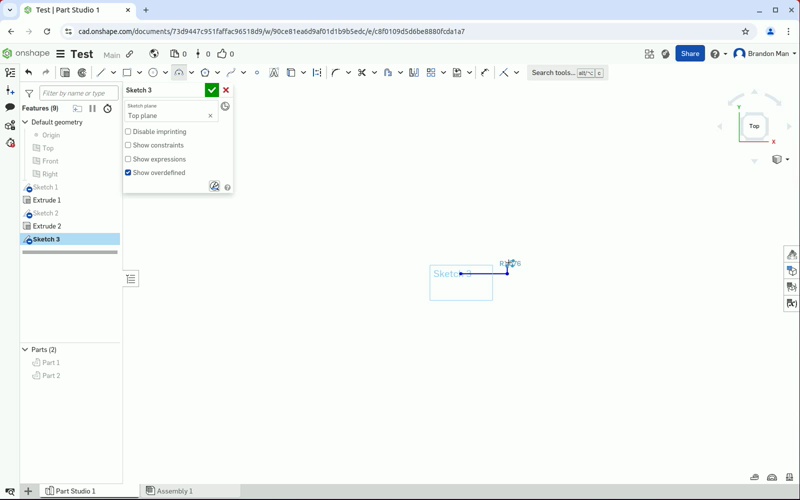
click(508, 262)
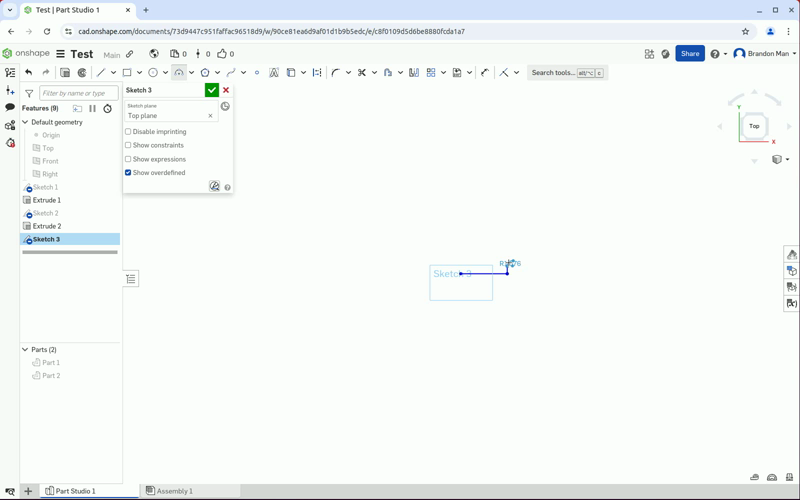
key_up(shift)
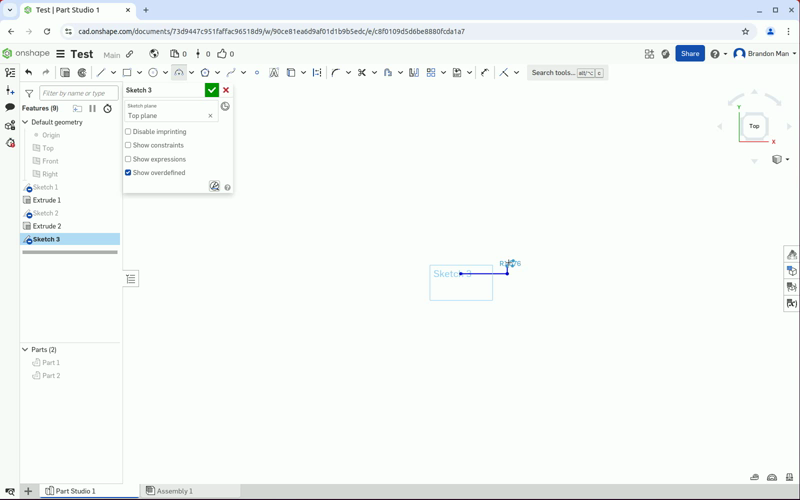
key(esc)
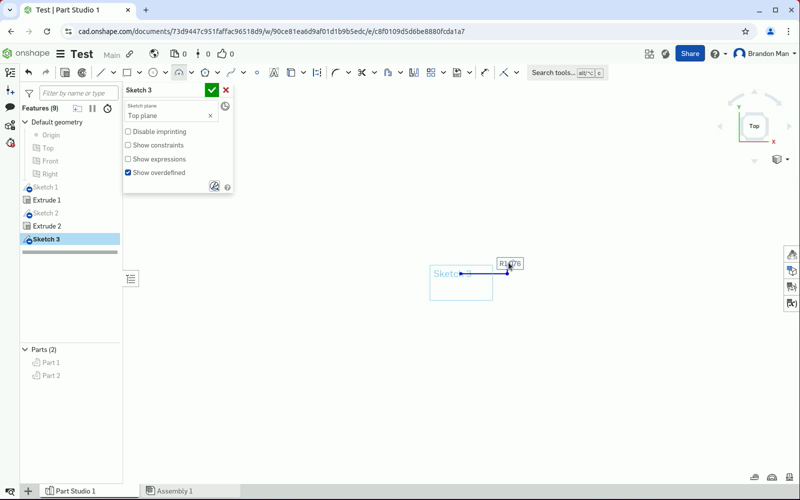
key(l)
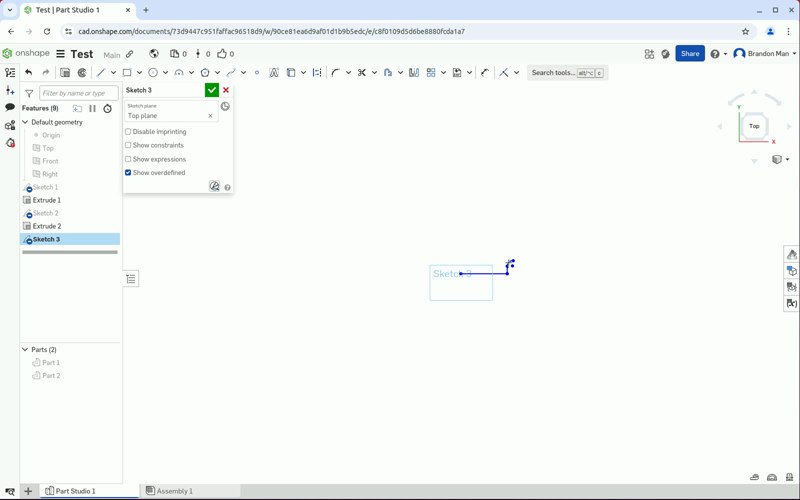
mouse_move(513, 260)
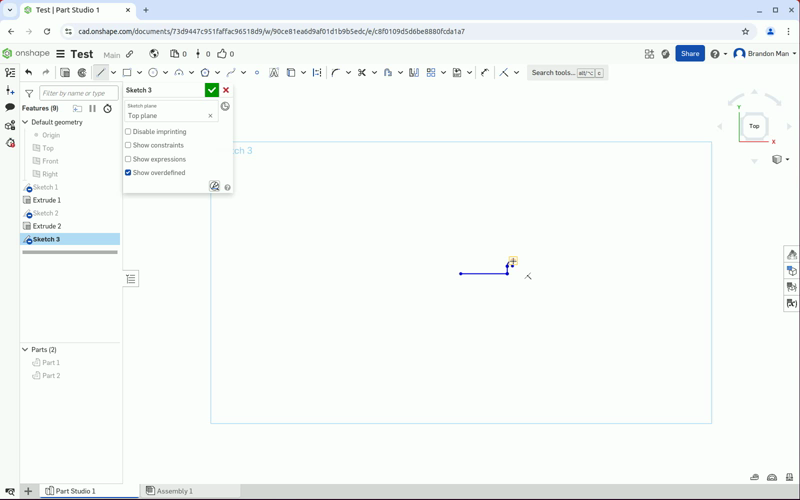
scroll(6)
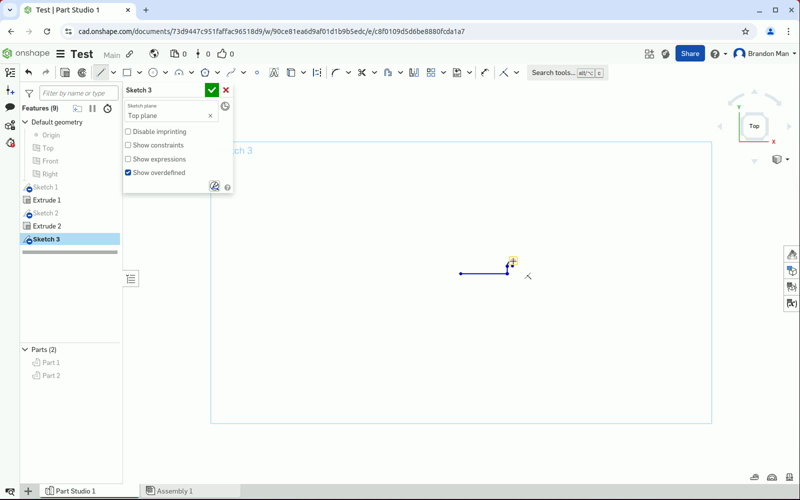
scroll(6)
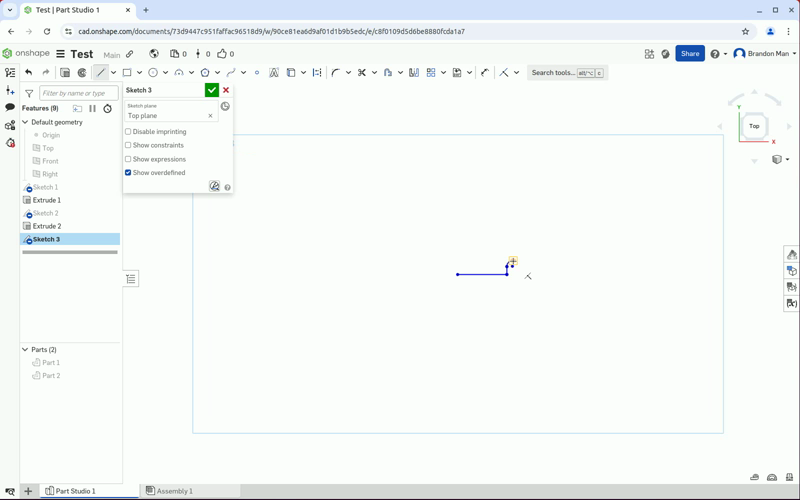
scroll(6)
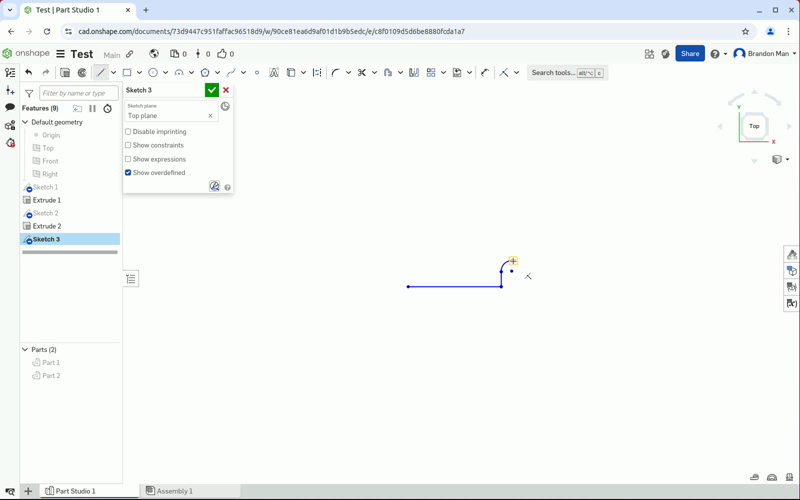
scroll(6)
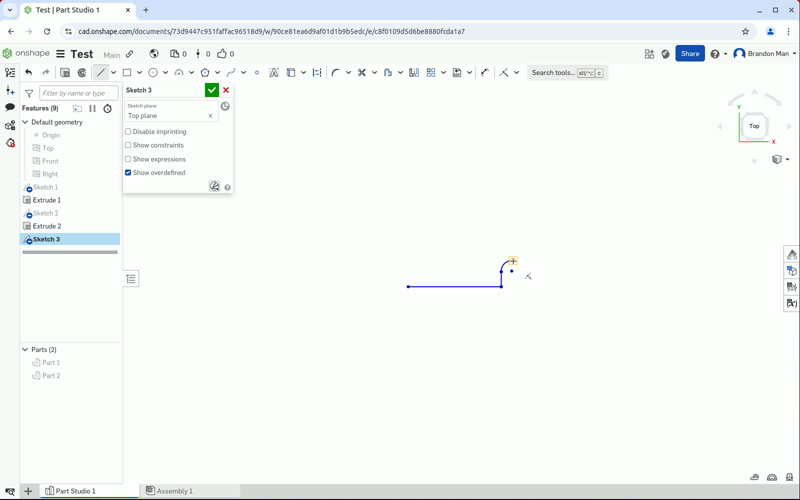
scroll(6)
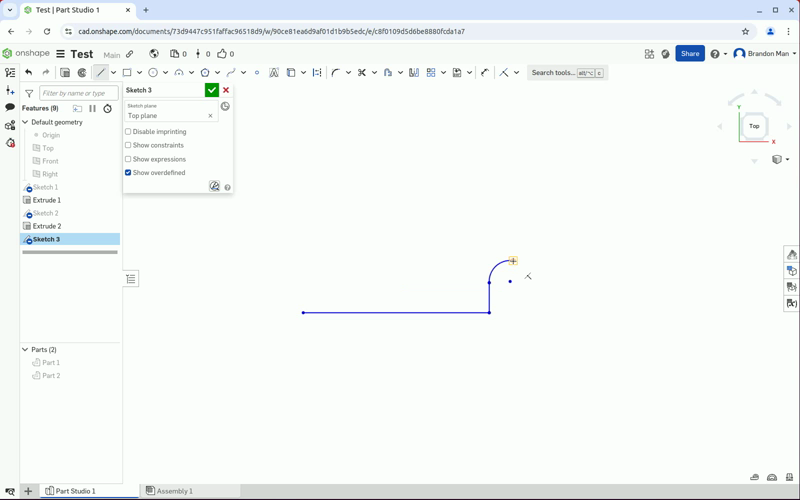
scroll(6)
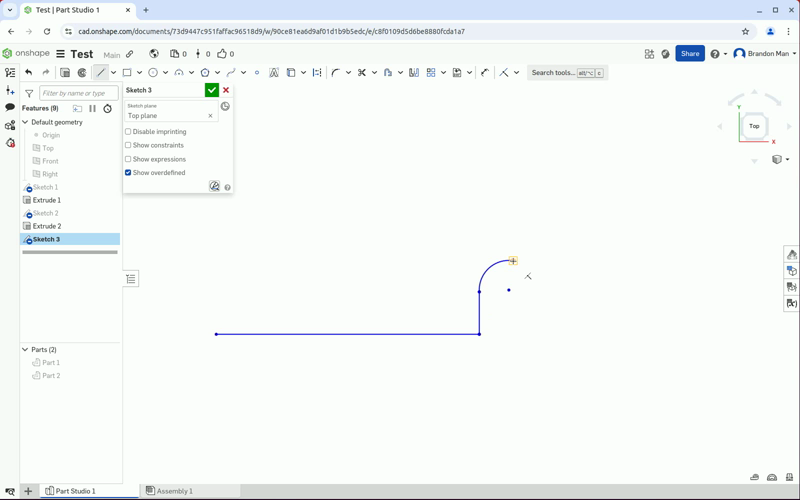
scroll(6)
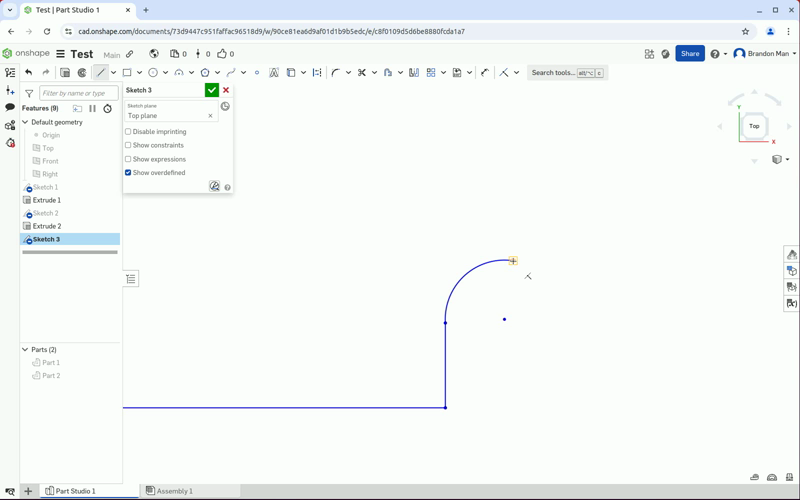
click(513, 260)
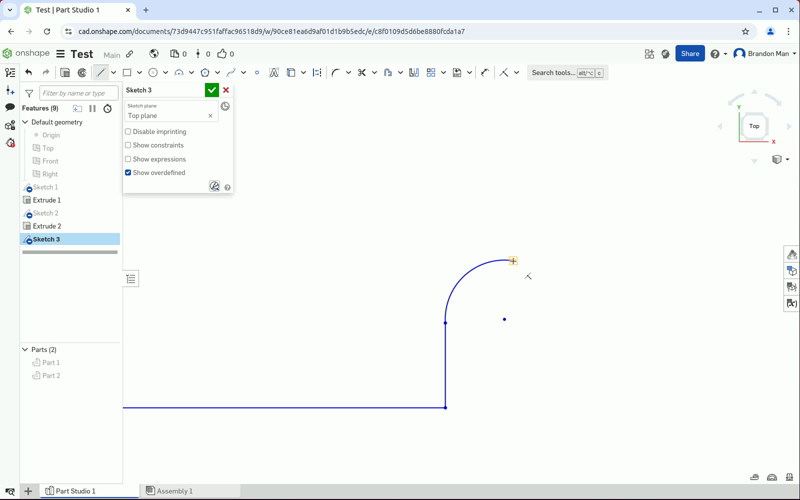
scroll(-6)
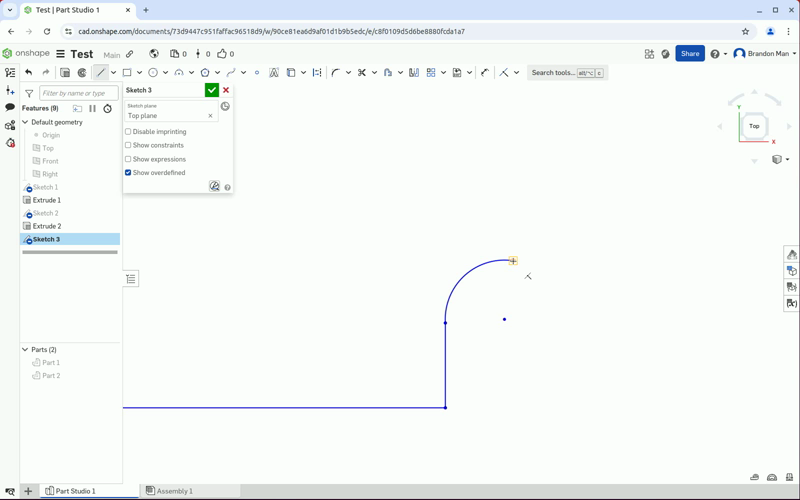
scroll(-6)
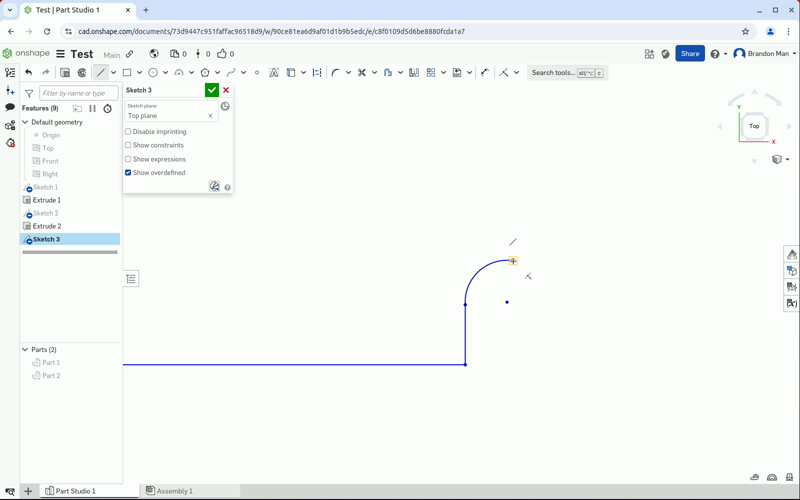
scroll(-6)
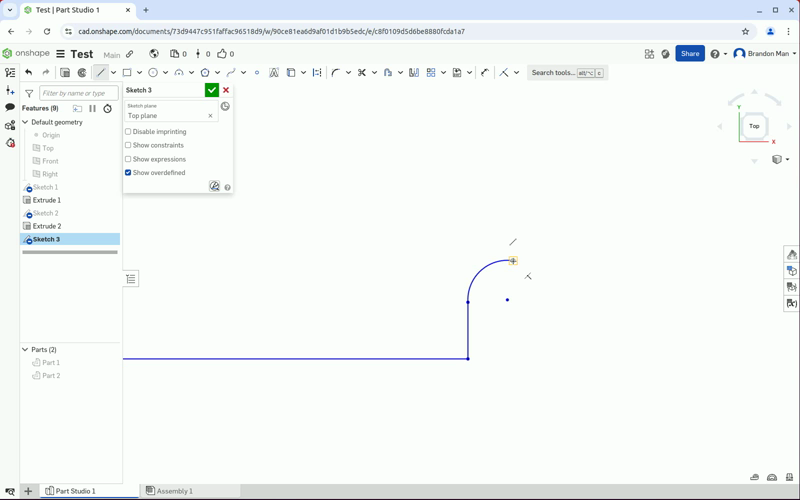
scroll(-6)
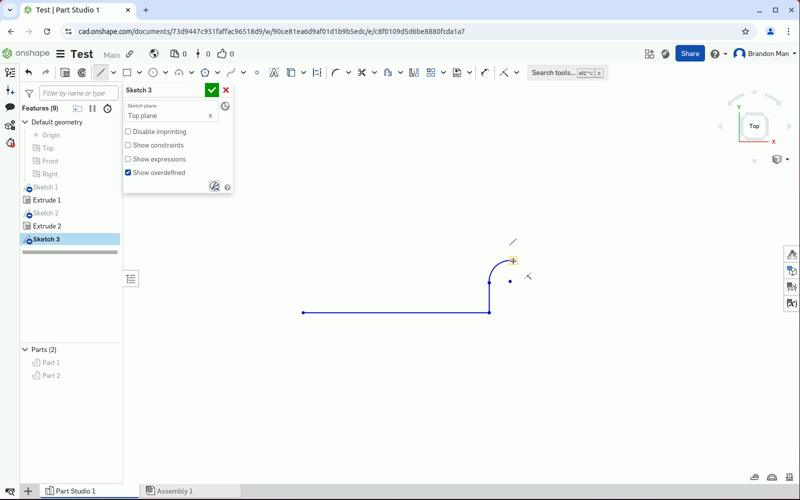
scroll(-6)
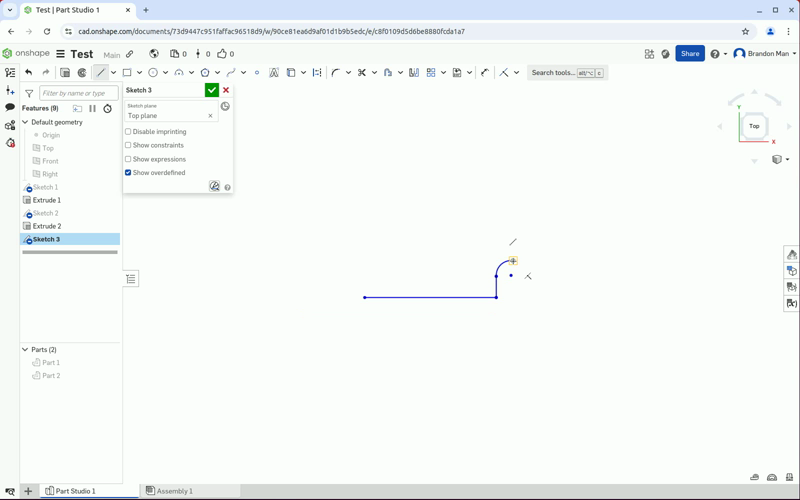
scroll(-6)
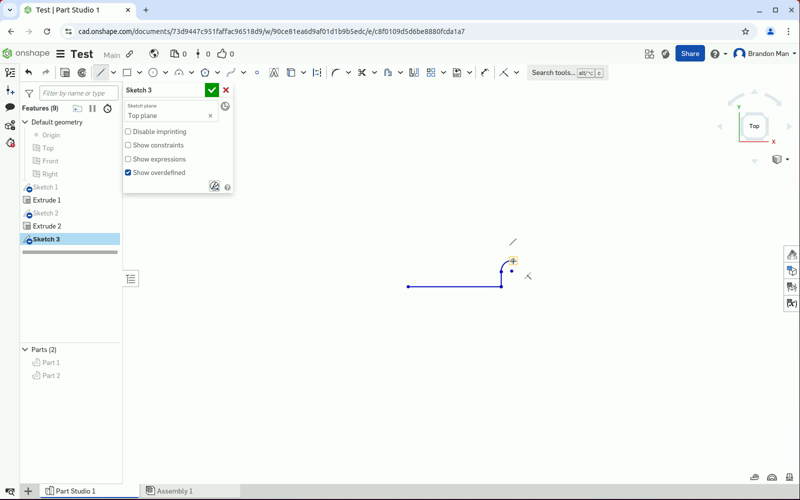
scroll(-6)
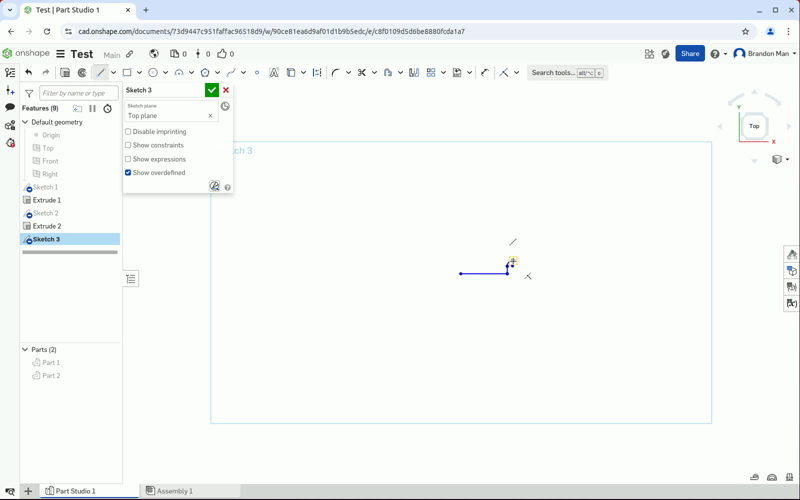
key_down(shift)
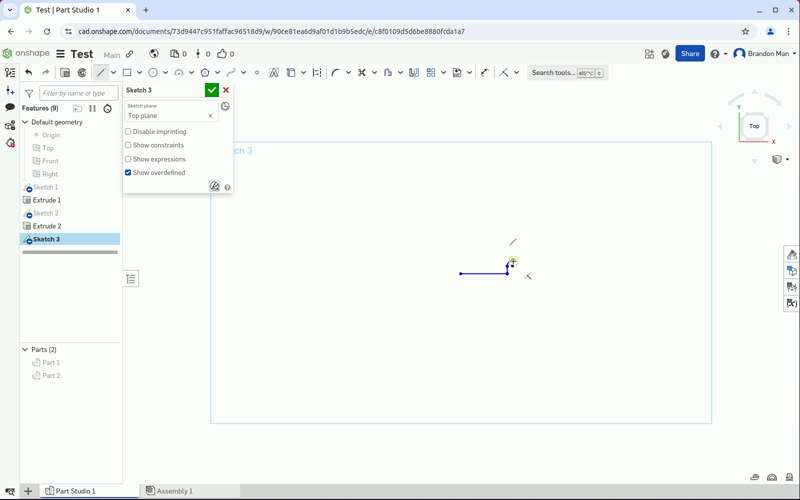
mouse_move(543, 260)
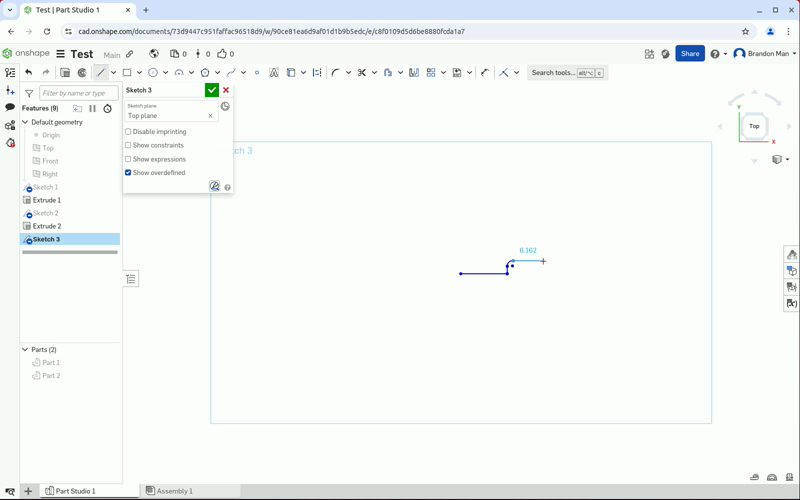
mouse_move(554, 260)
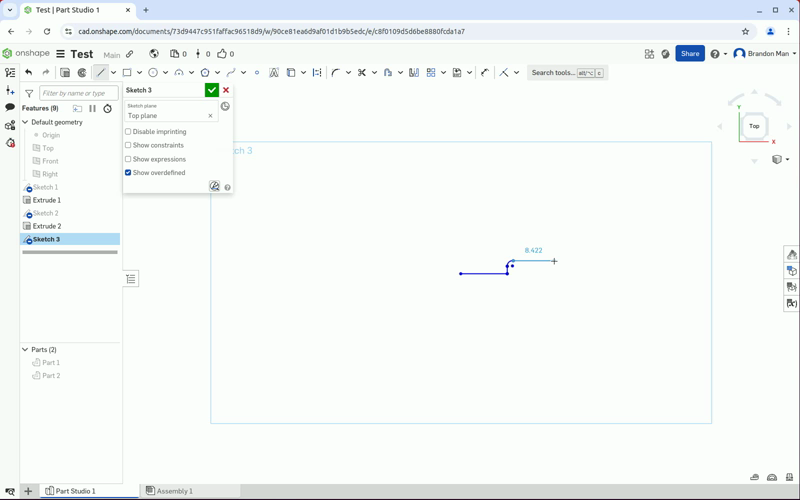
click(554, 260)
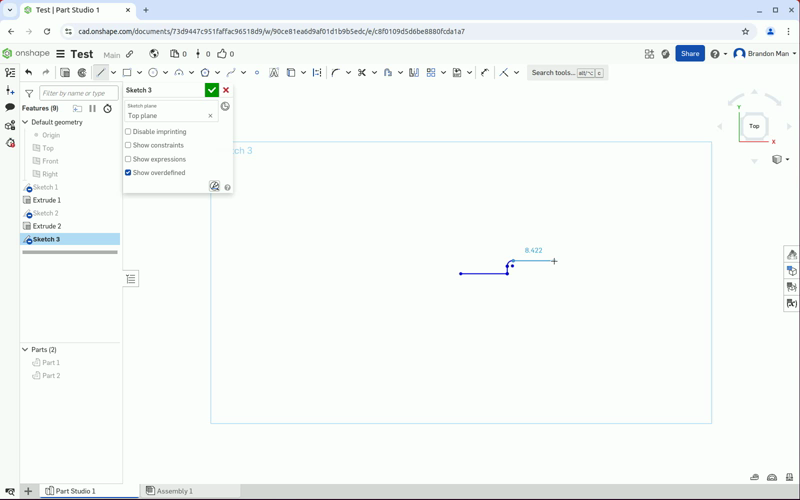
key_up(shift)
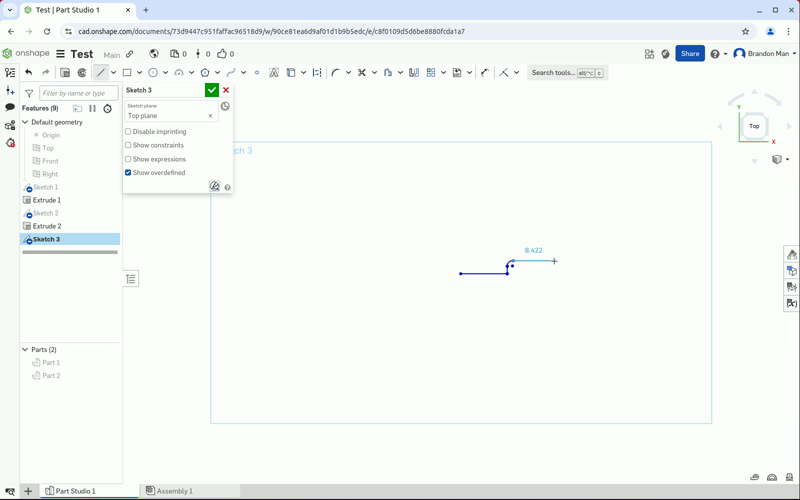
key(esc)
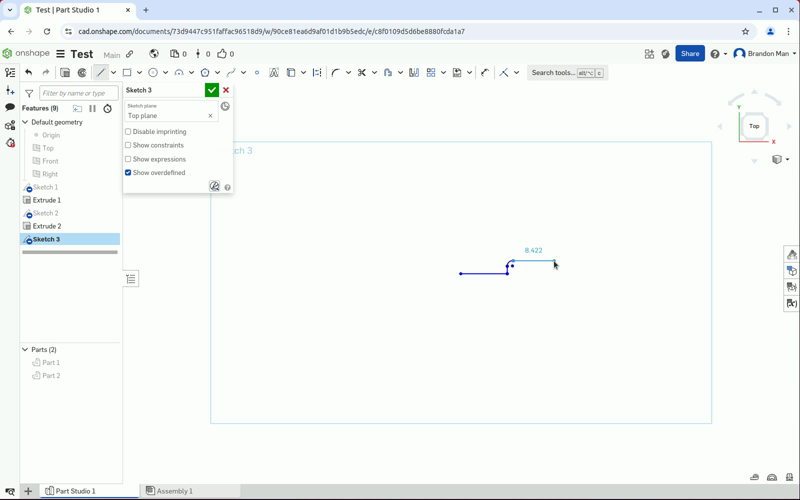
key(a)
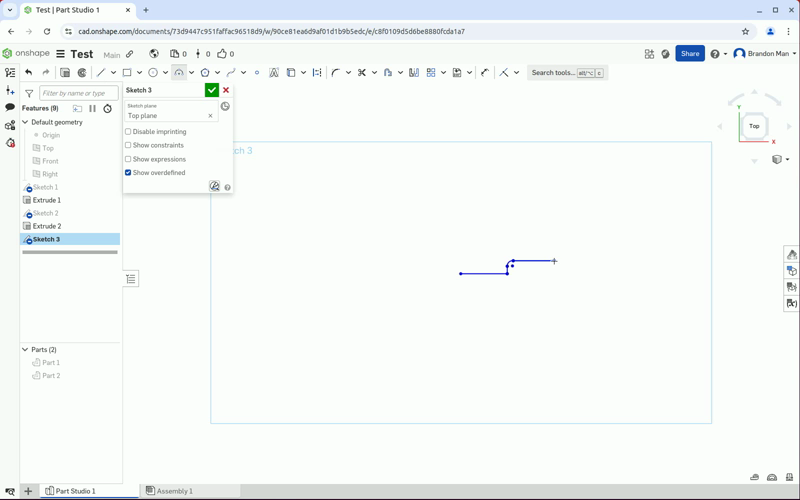
mouse_move(554, 260)
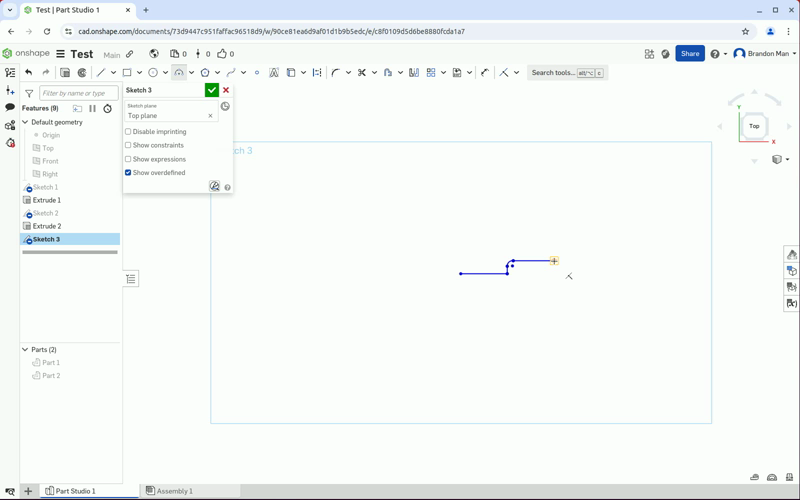
click(554, 260)
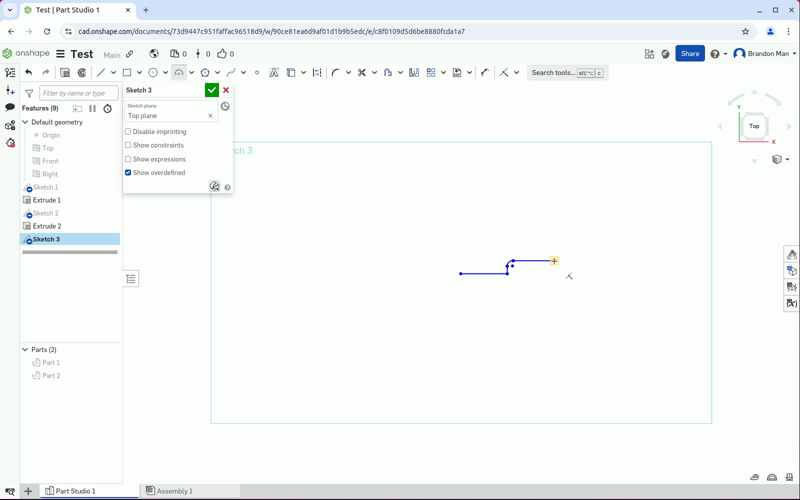
key_down(shift)
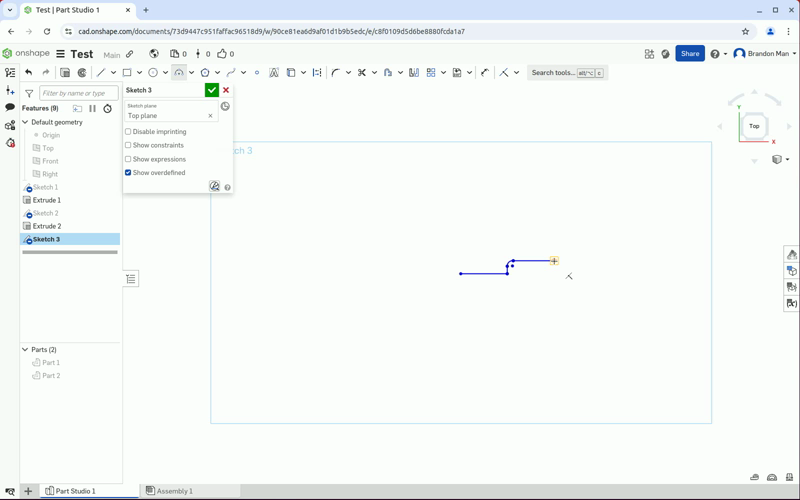
mouse_move(552, 221)
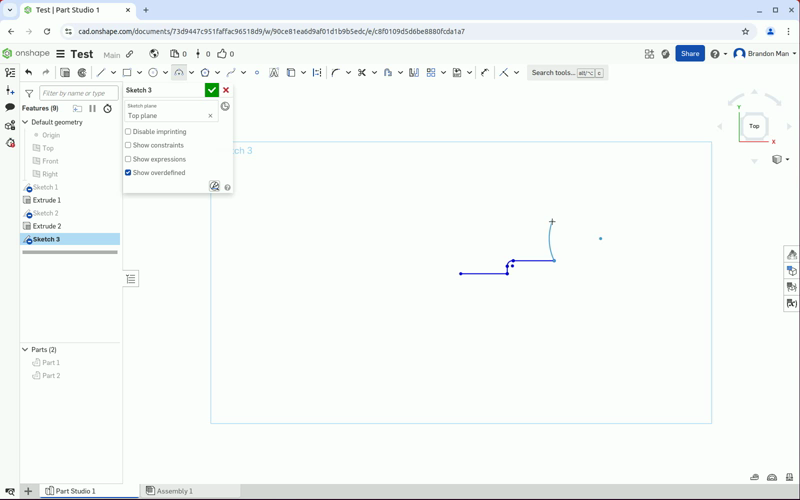
click(552, 221)
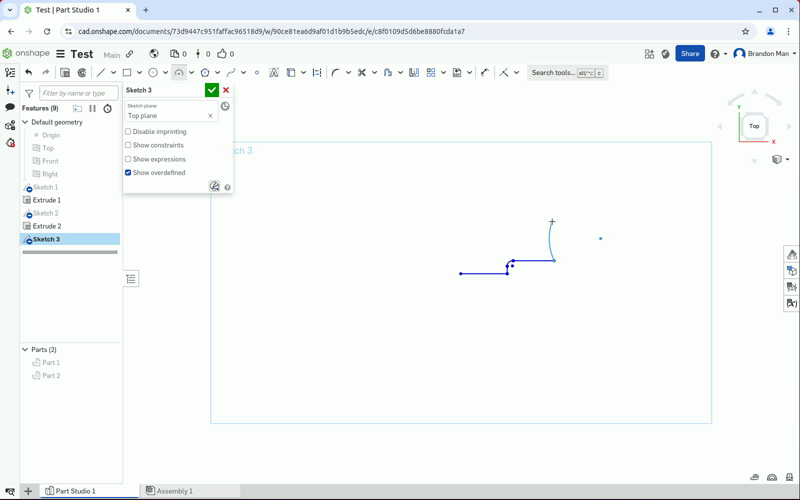
mouse_move(573, 239)
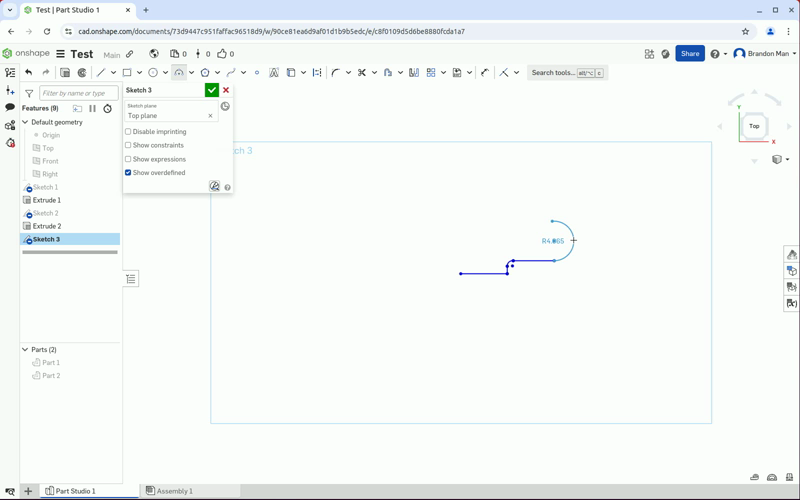
click(573, 239)
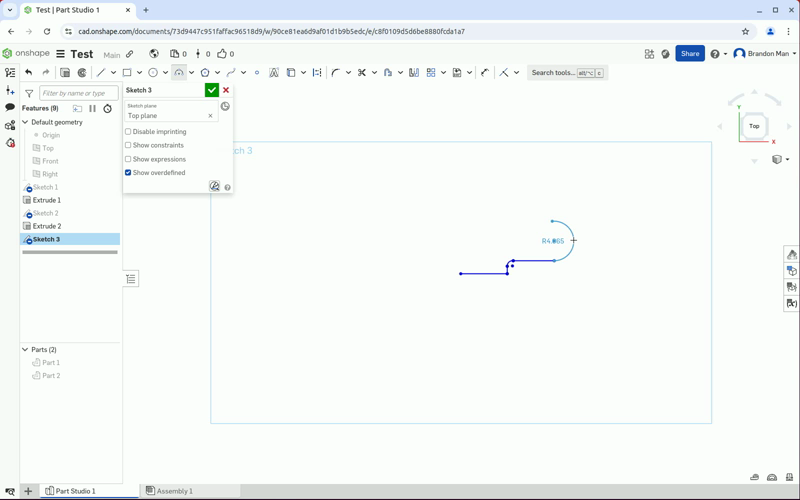
key_up(shift)
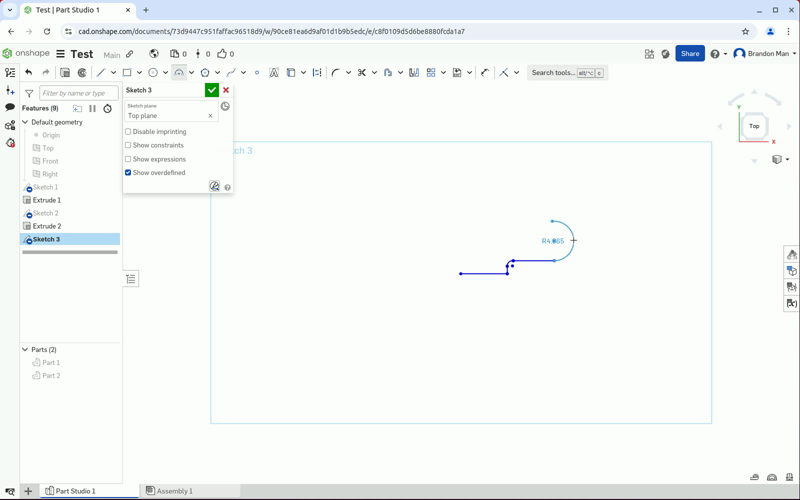
key(esc)
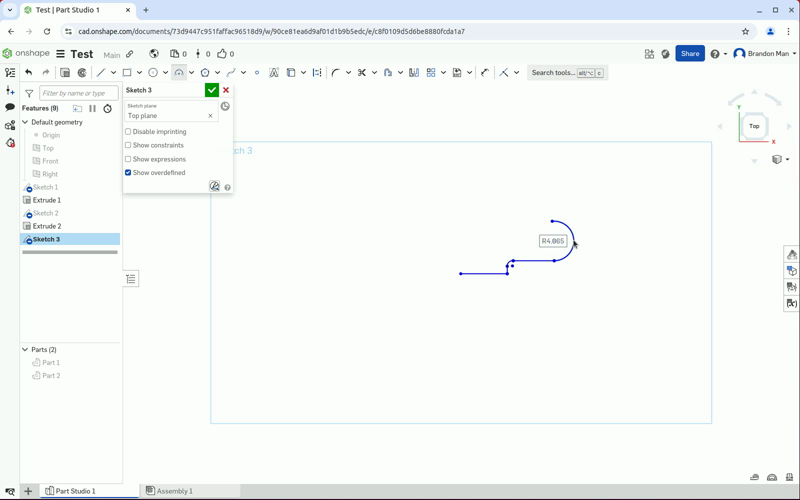
key(l)
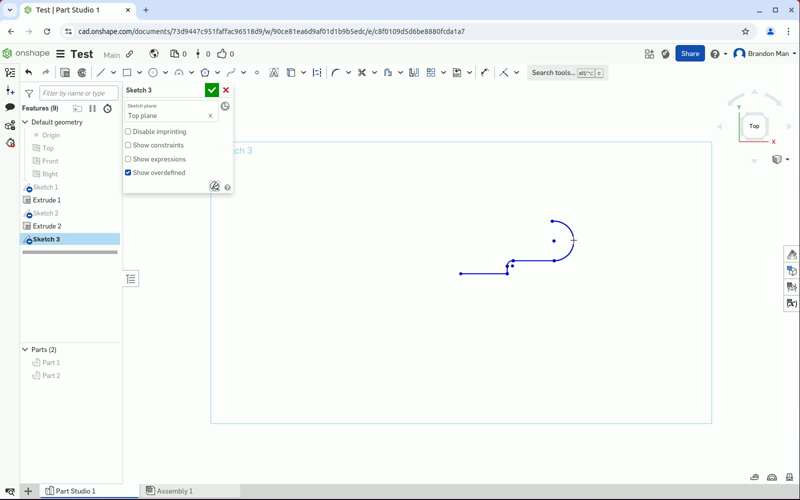
mouse_move(552, 221)
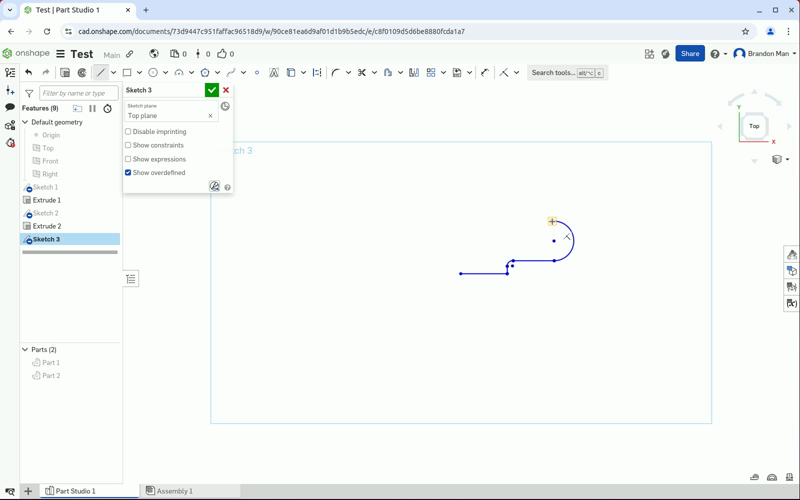
click(552, 221)
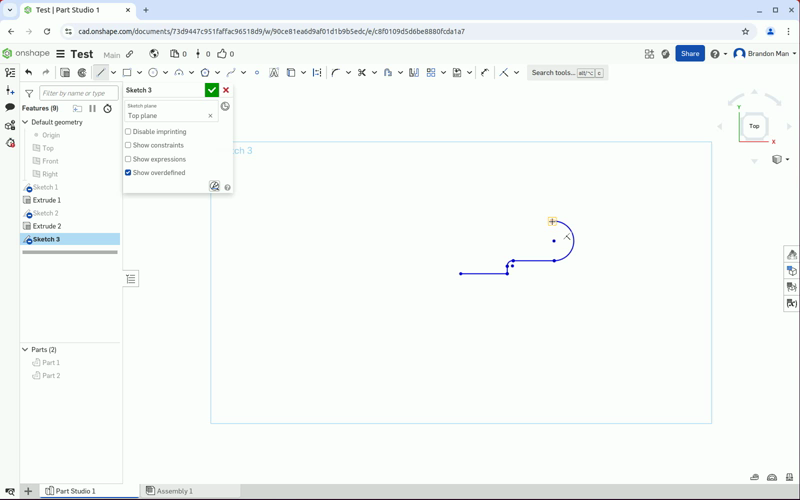
key_down(shift)
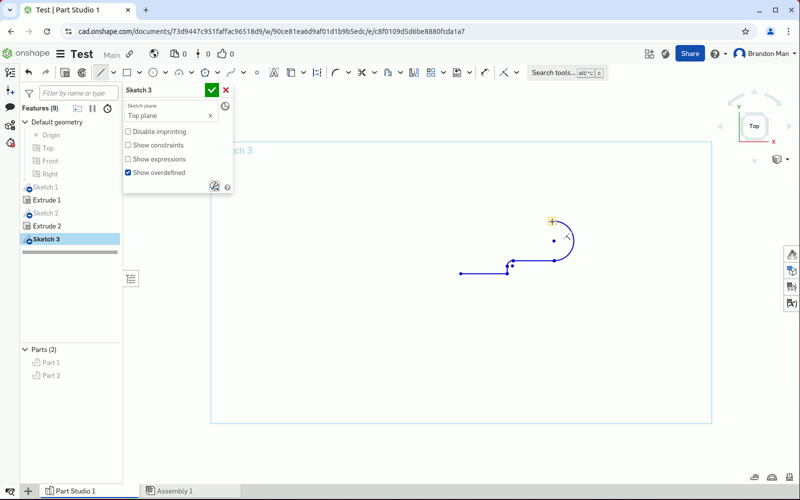
mouse_move(582, 221)
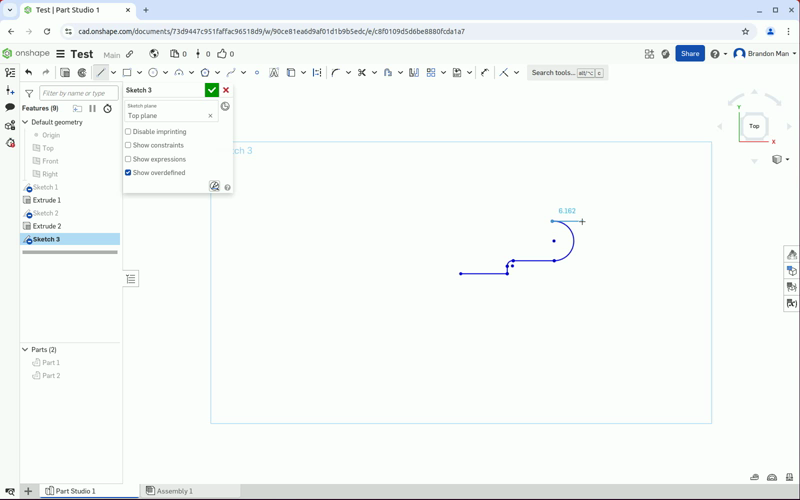
mouse_move(510, 221)
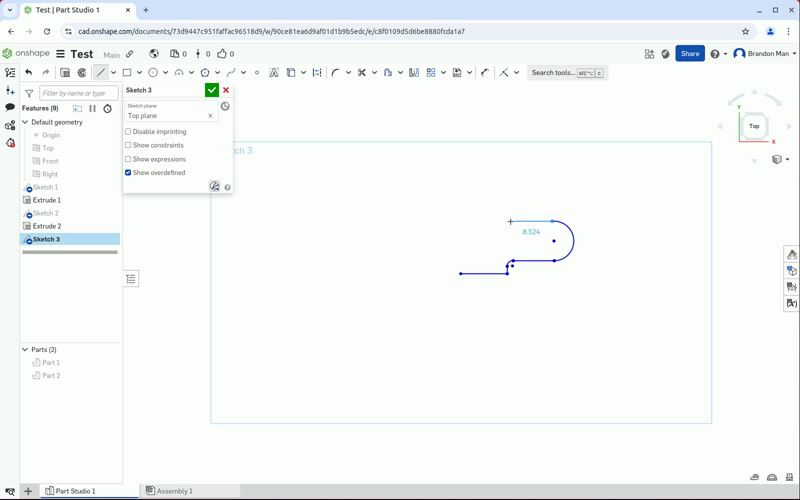
click(510, 221)
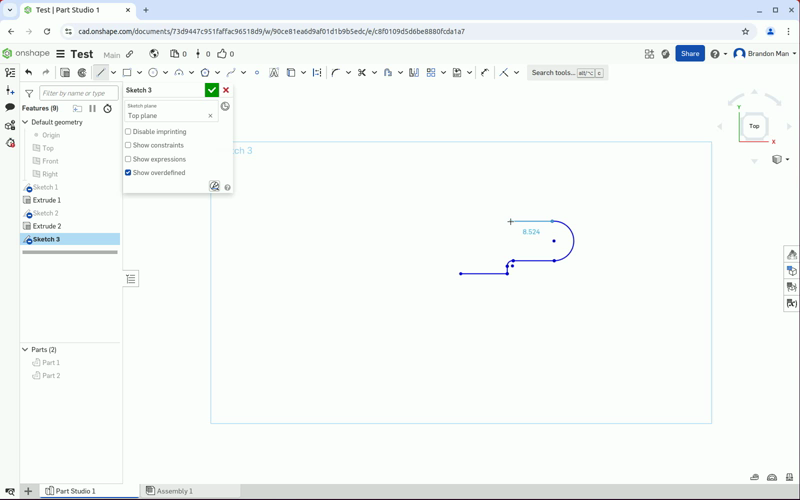
key_up(shift)
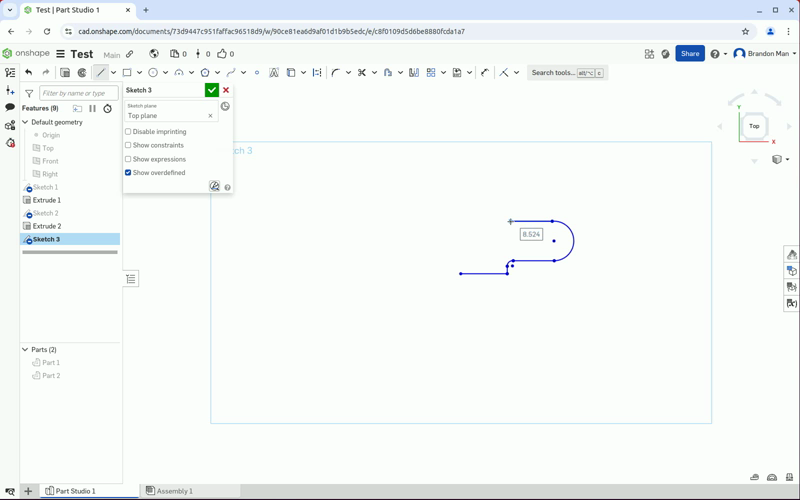
key(esc)
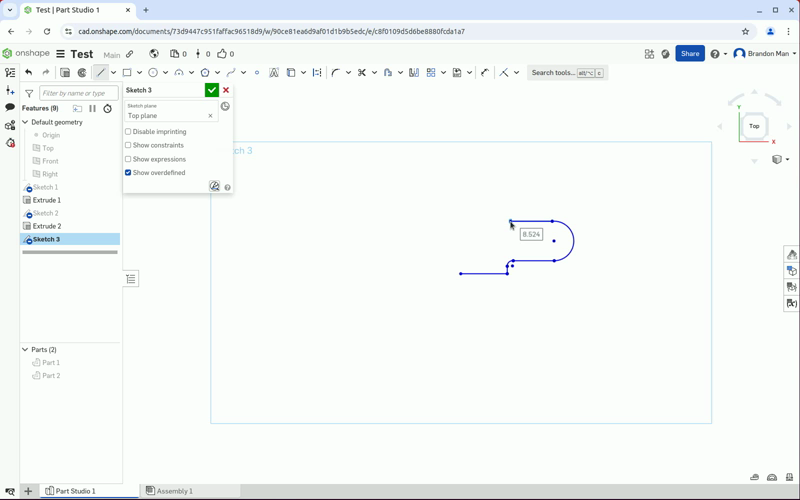
key(a)
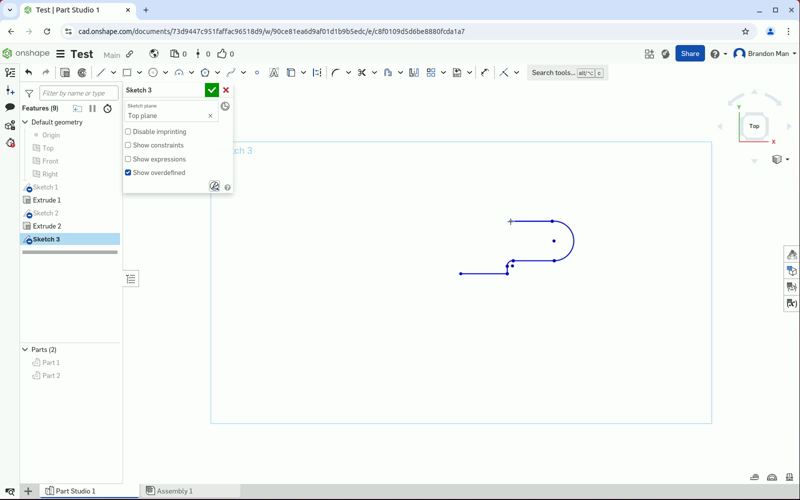
mouse_move(510, 221)
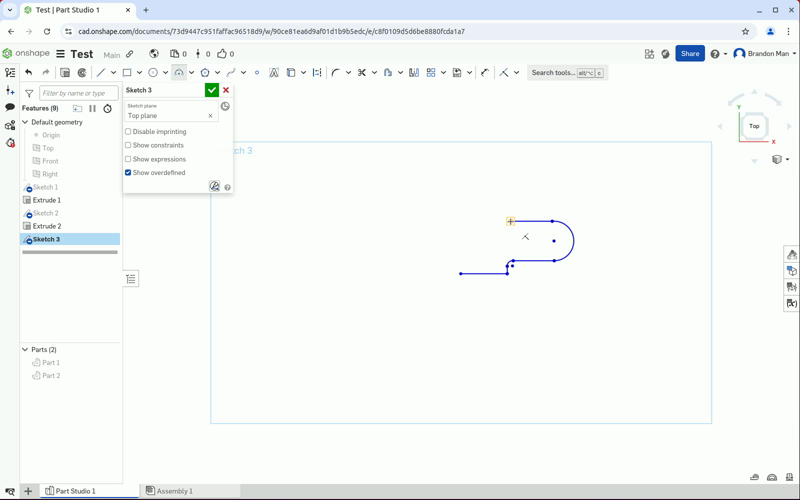
click(510, 221)
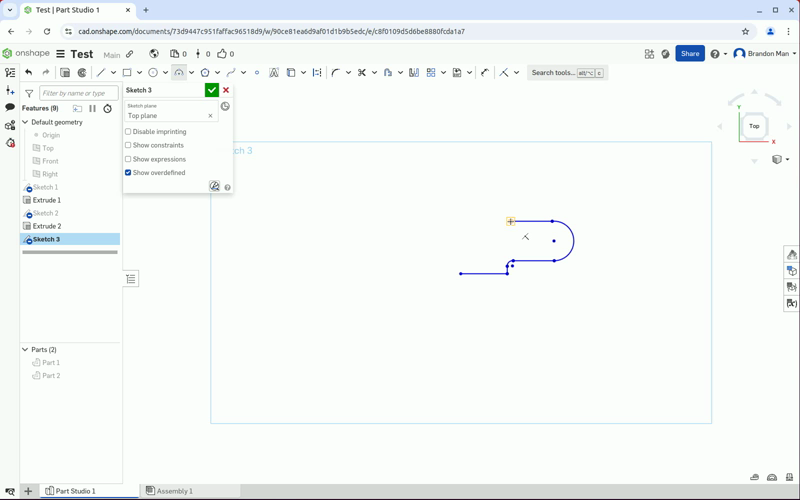
key_down(shift)
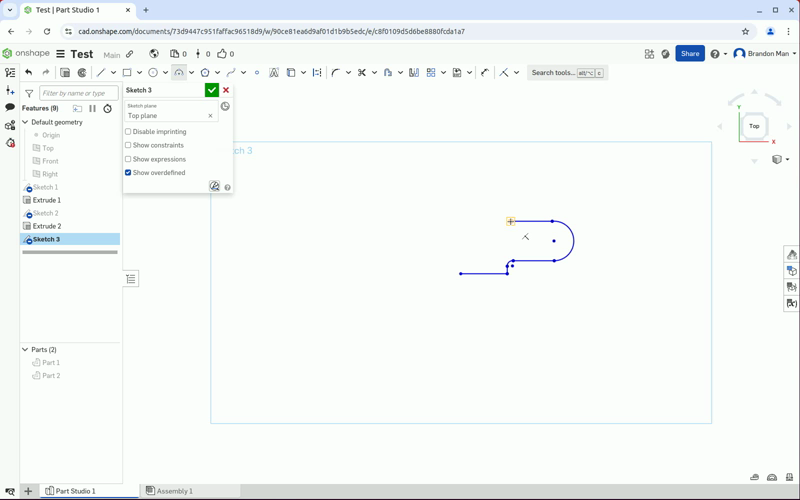
mouse_move(504, 216)
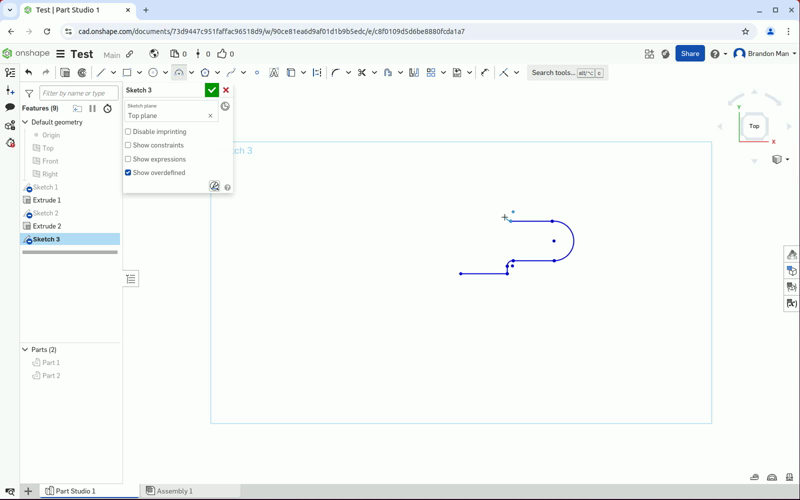
click(504, 216)
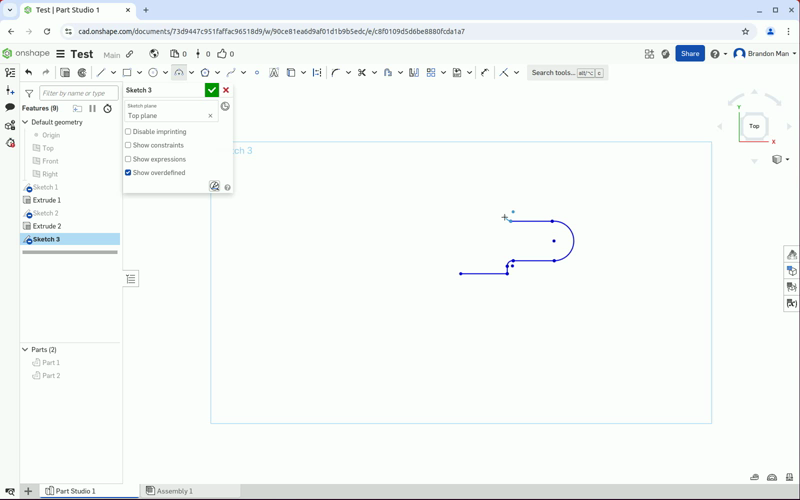
mouse_move(506, 220)
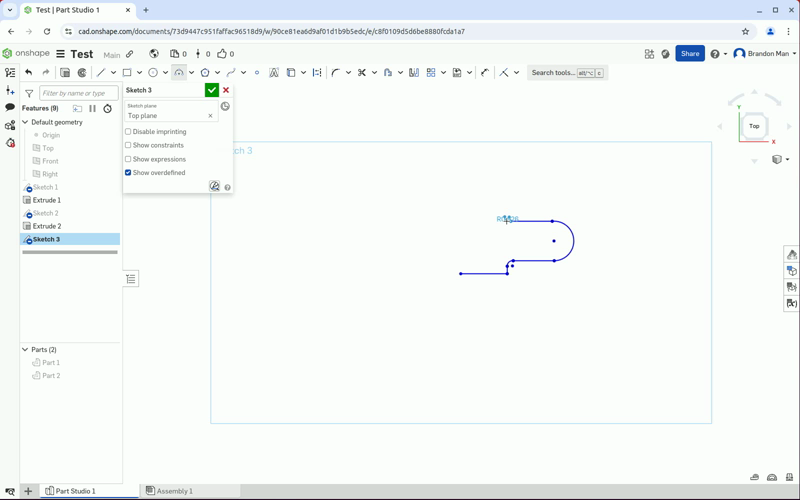
scroll(6)
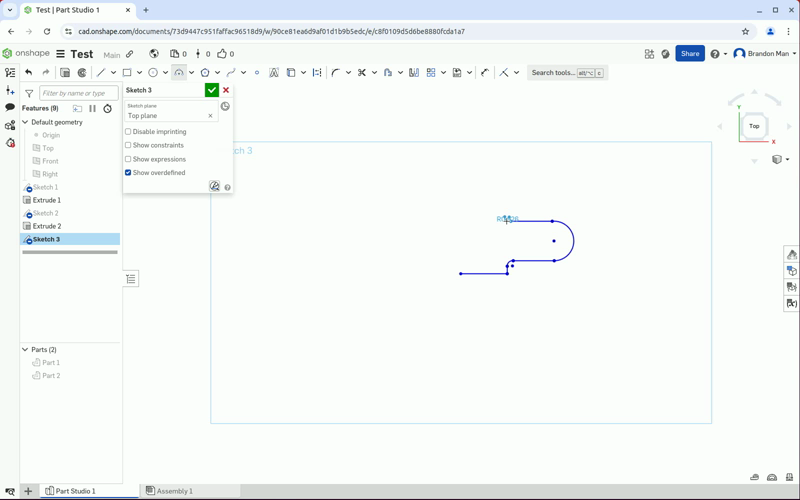
scroll(6)
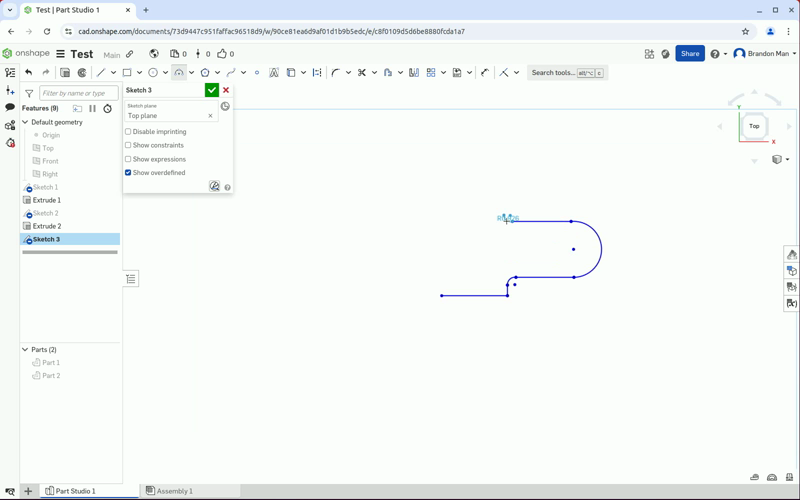
scroll(6)
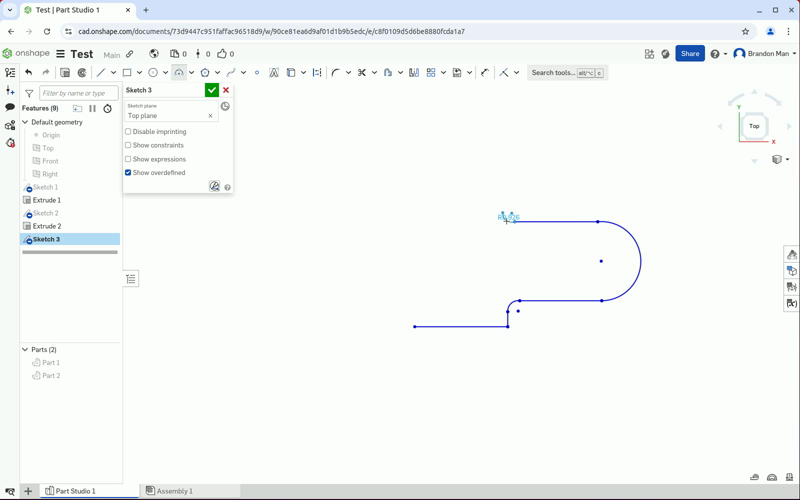
scroll(6)
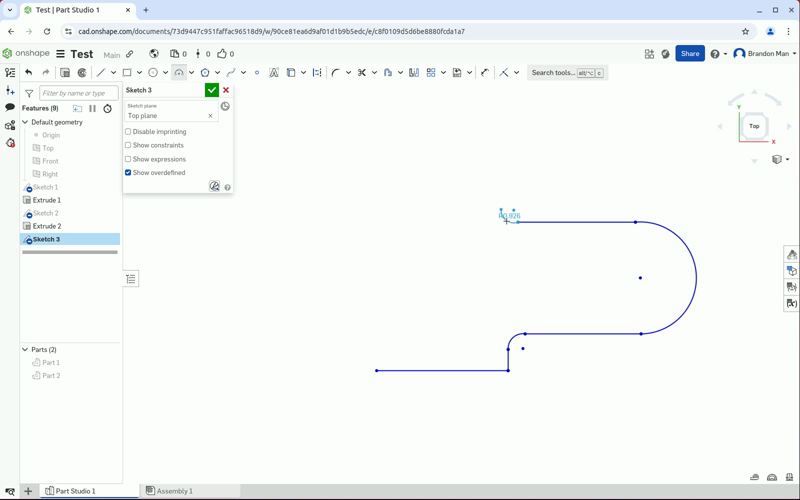
scroll(6)
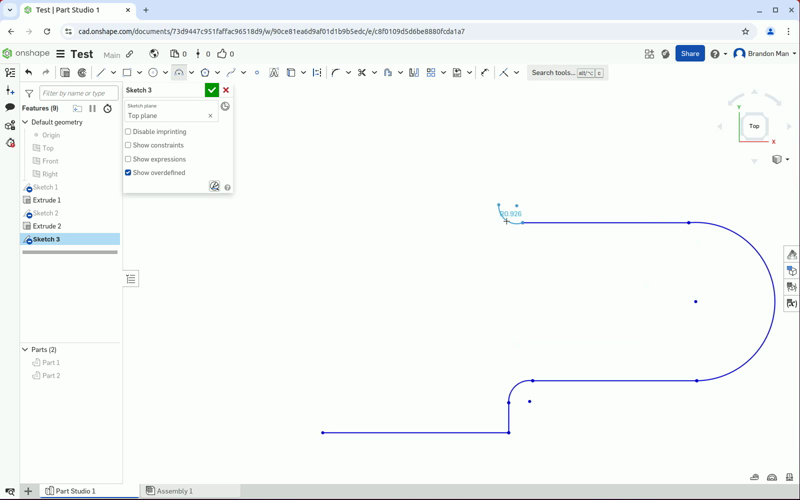
scroll(6)
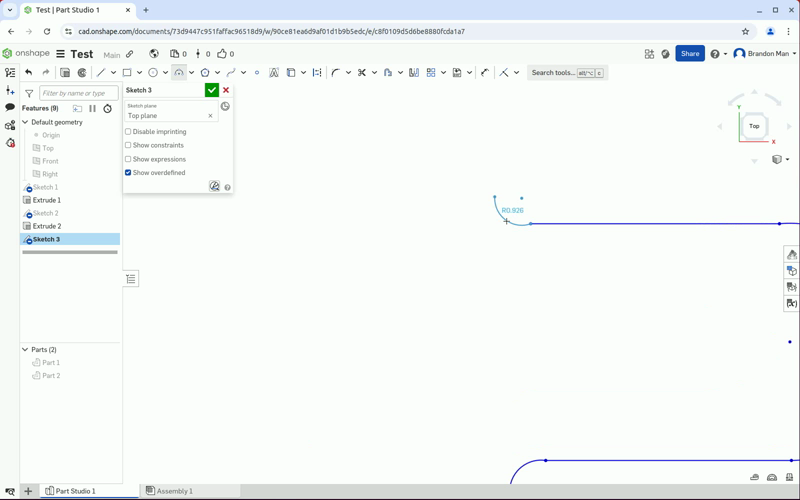
scroll(6)
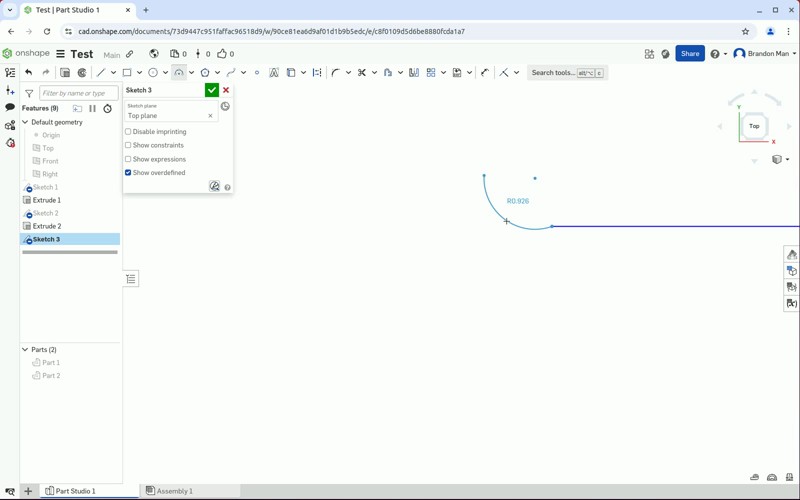
click(506, 220)
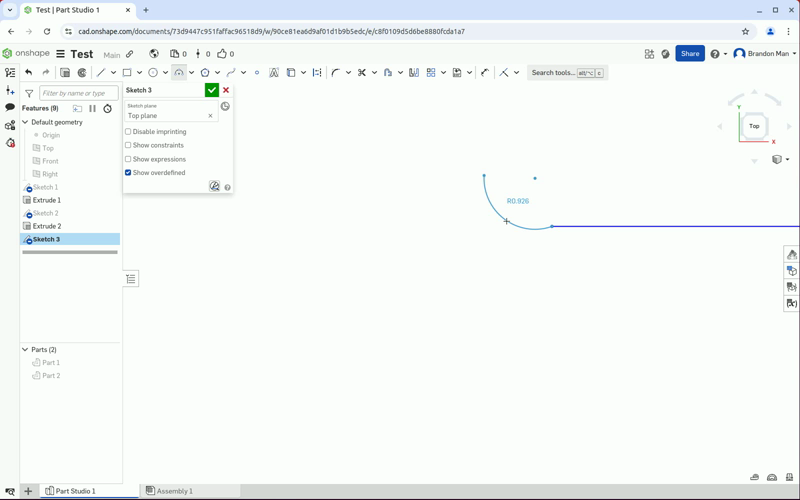
scroll(-6)
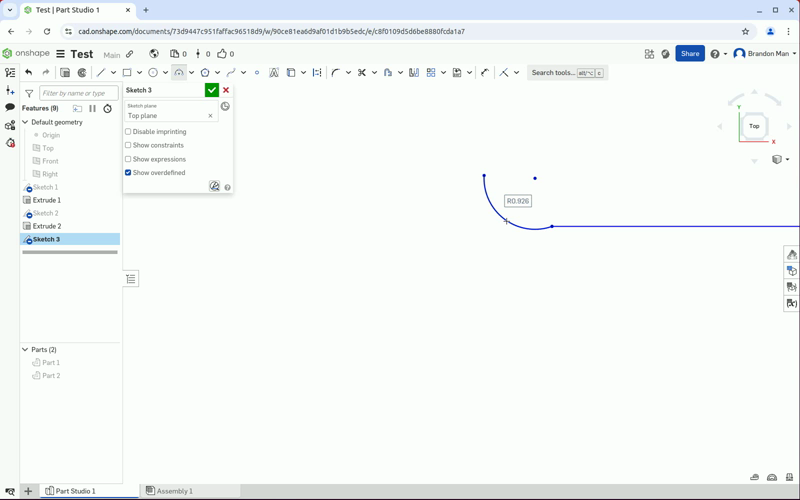
scroll(-6)
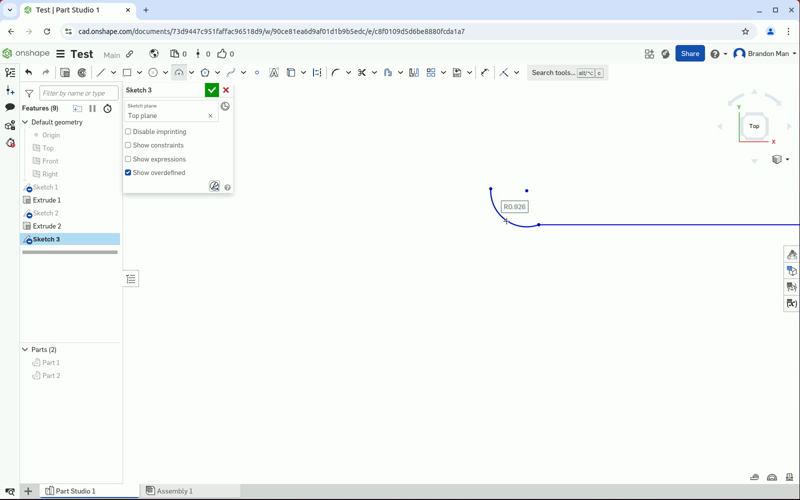
scroll(-6)
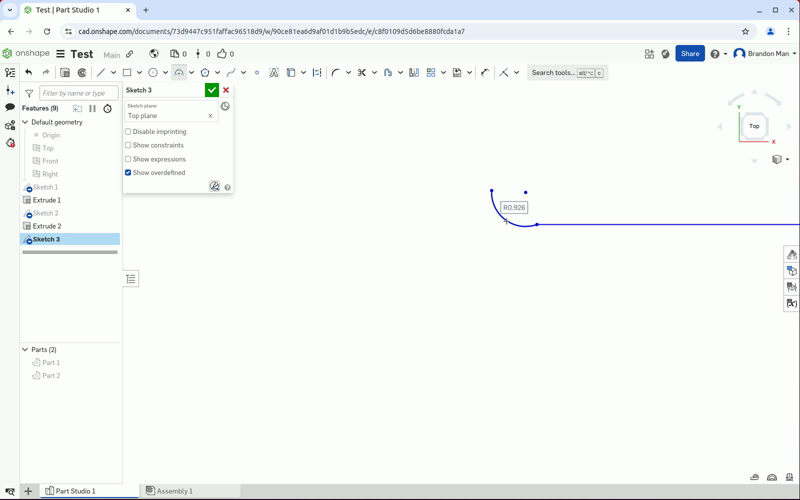
scroll(-6)
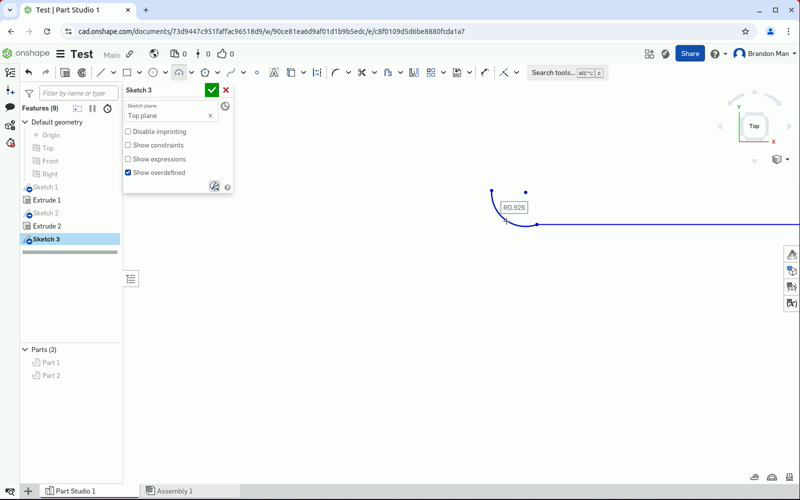
scroll(-6)
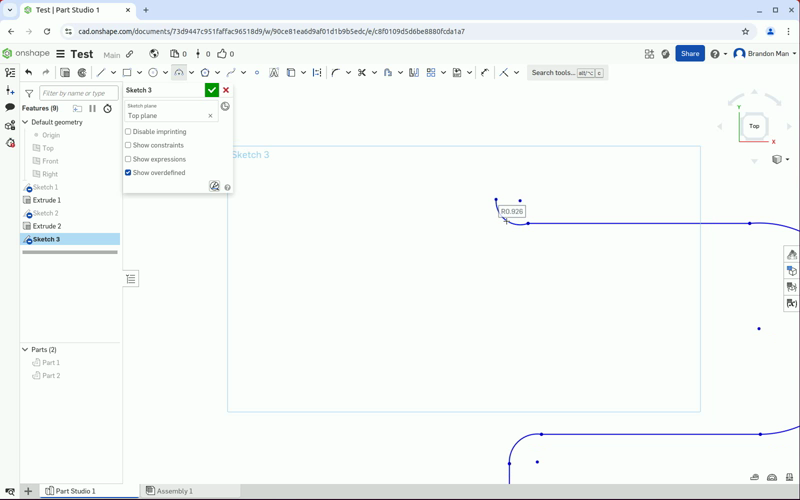
scroll(-6)
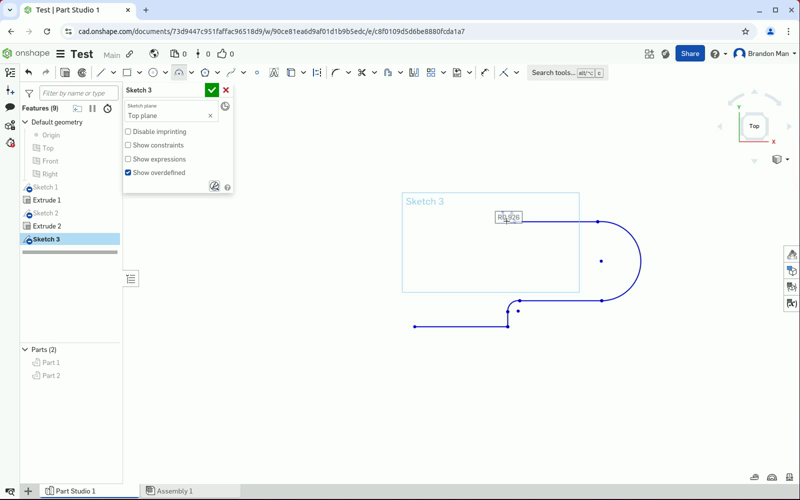
scroll(-6)
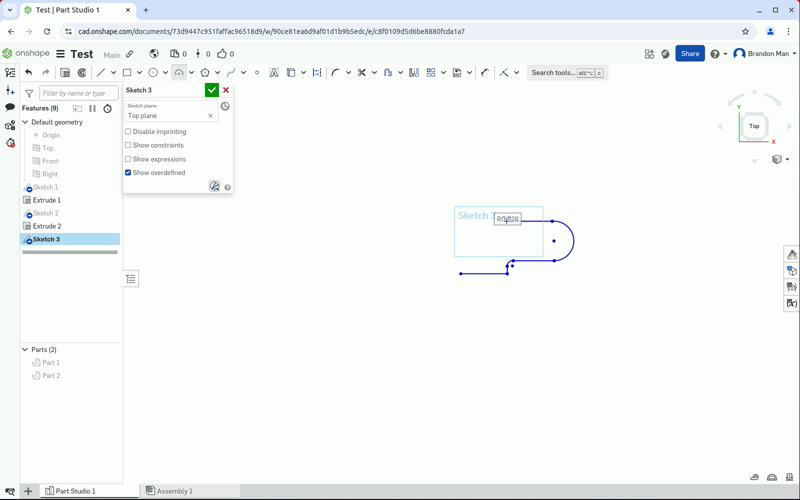
key_up(shift)
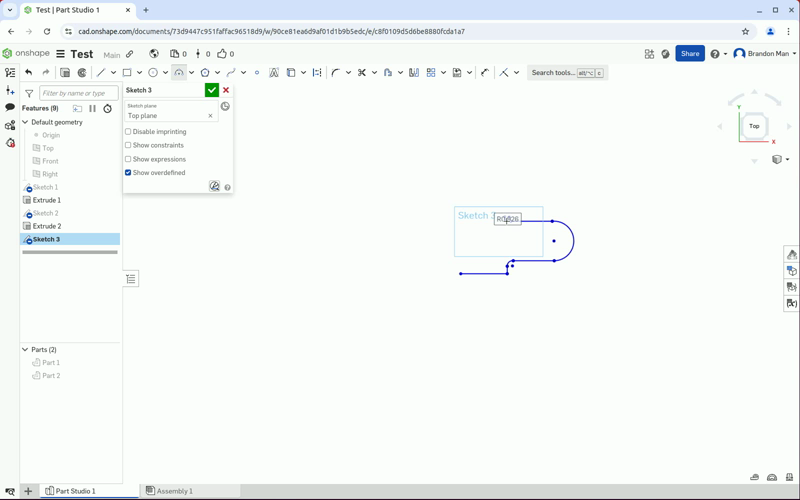
key(esc)
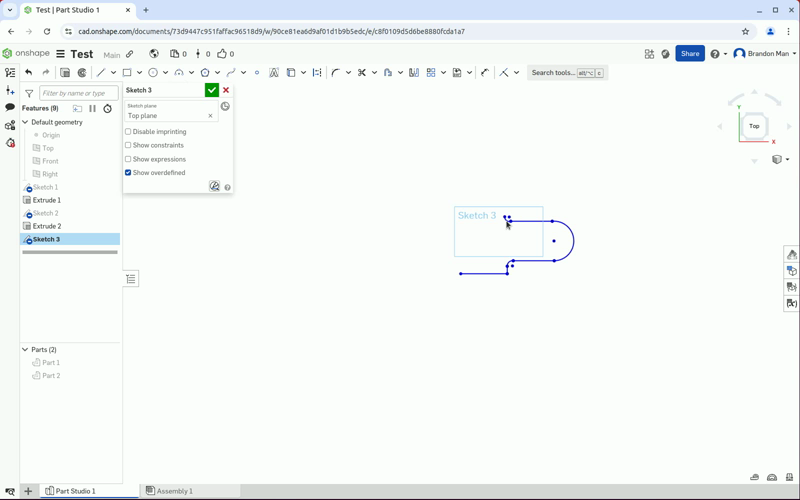
key(l)
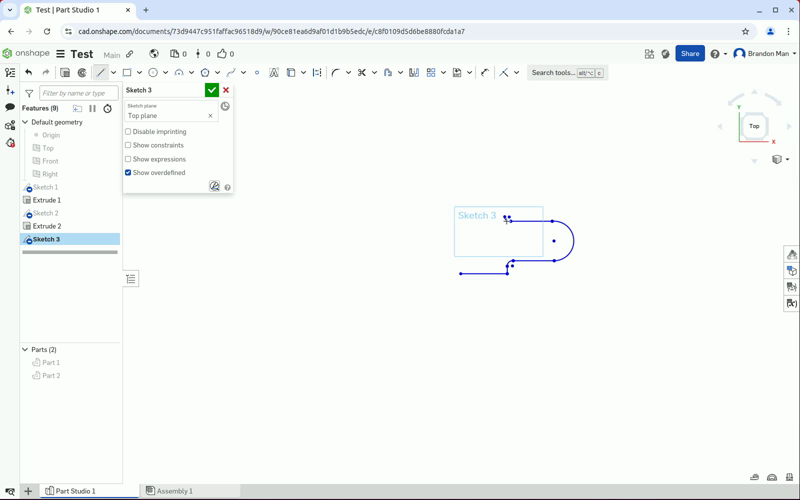
mouse_move(504, 216)
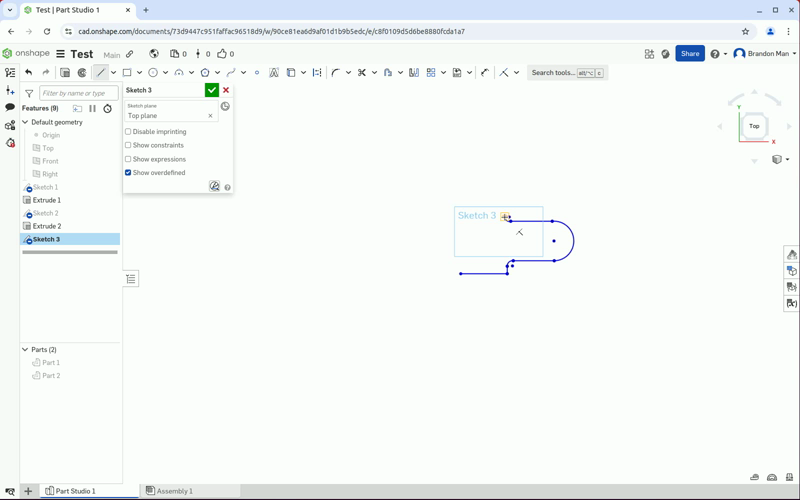
scroll(6)
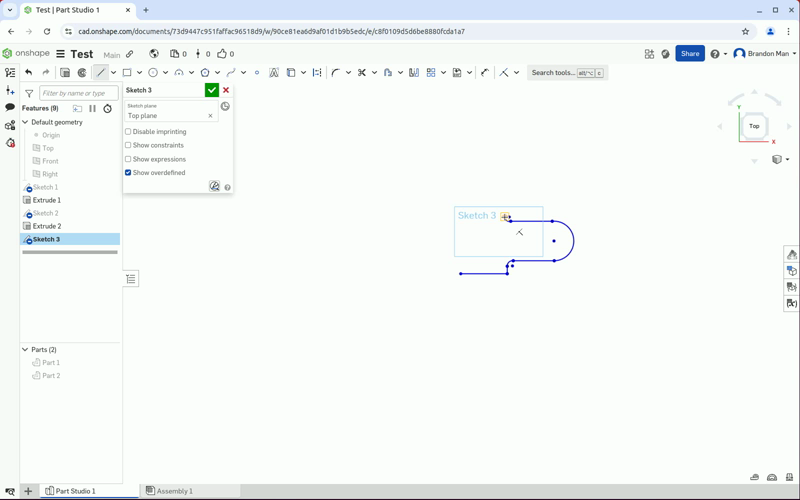
scroll(6)
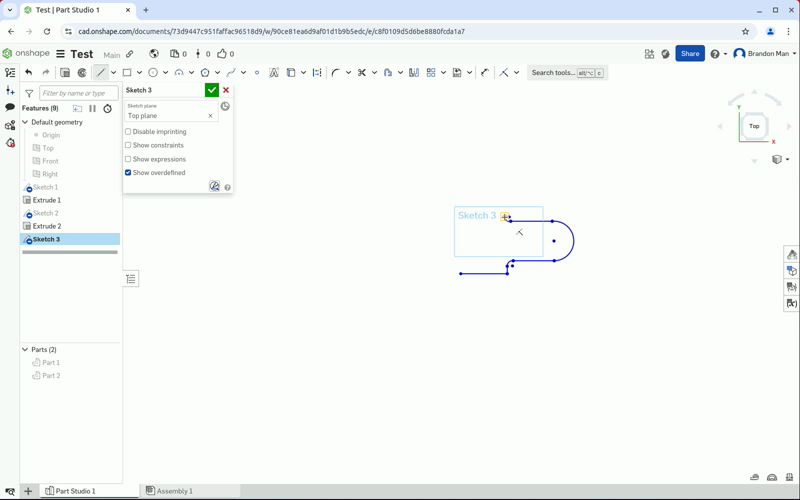
scroll(6)
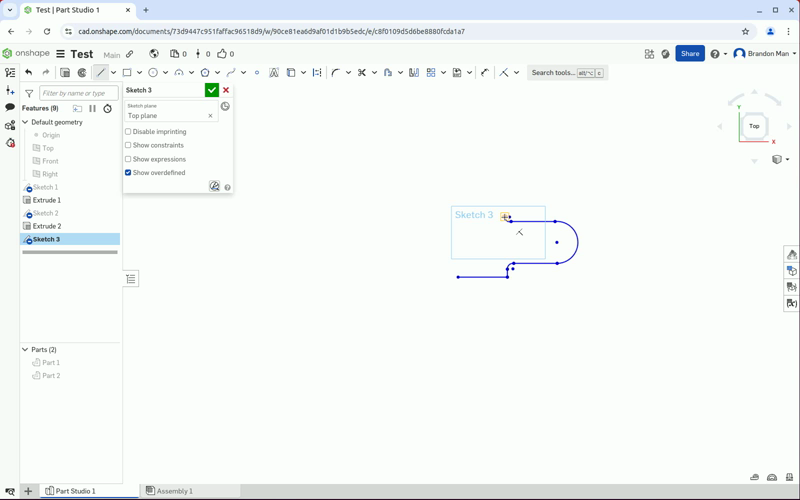
scroll(6)
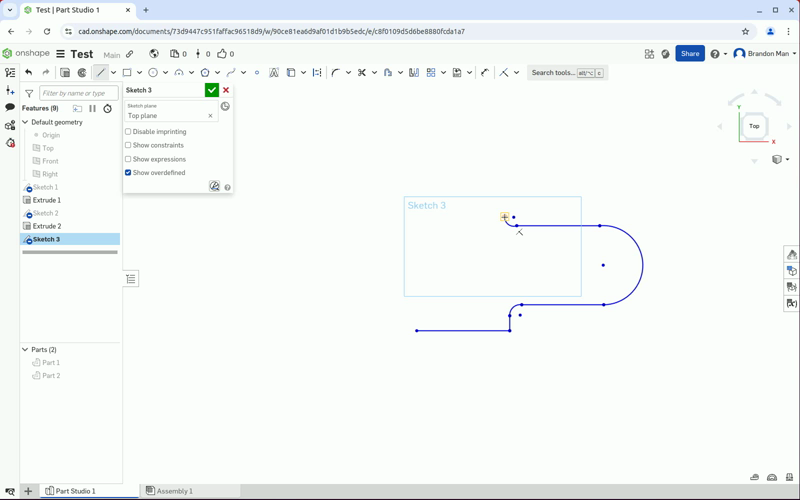
scroll(6)
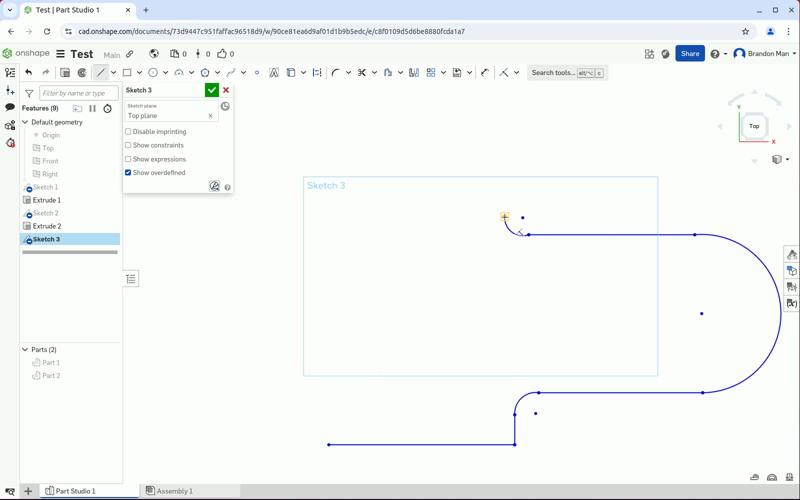
scroll(6)
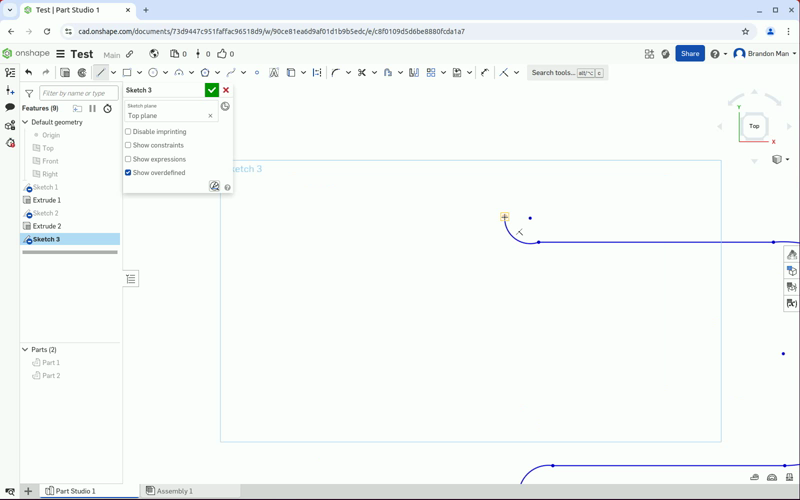
scroll(6)
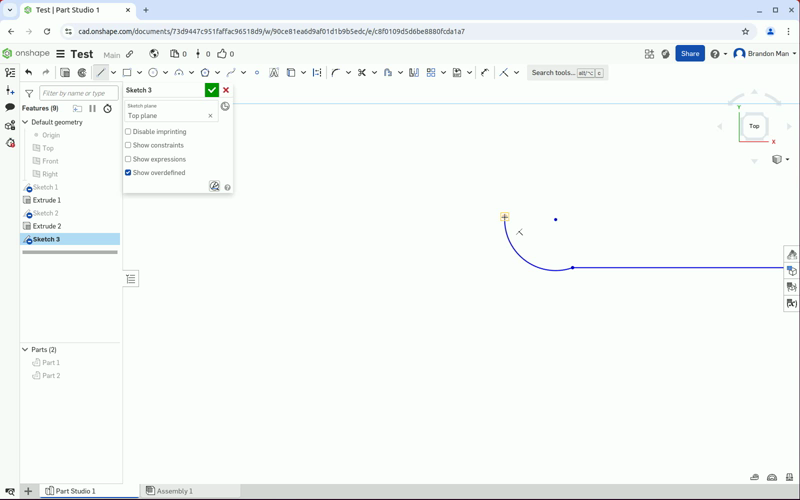
click(504, 216)
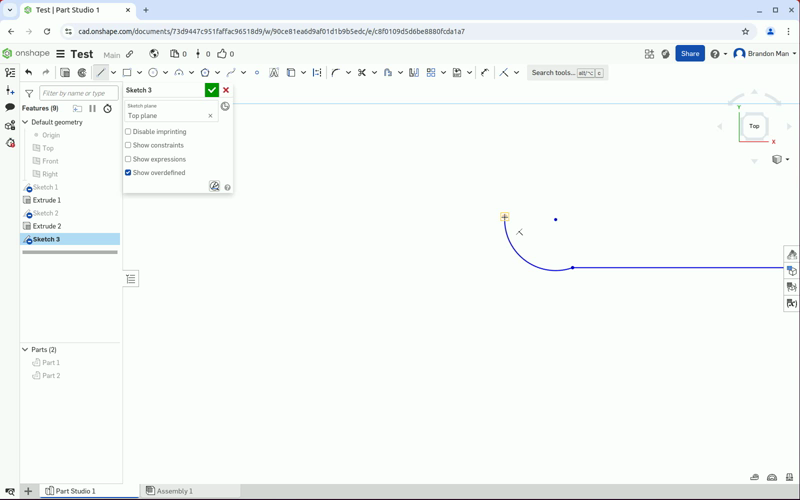
scroll(-6)
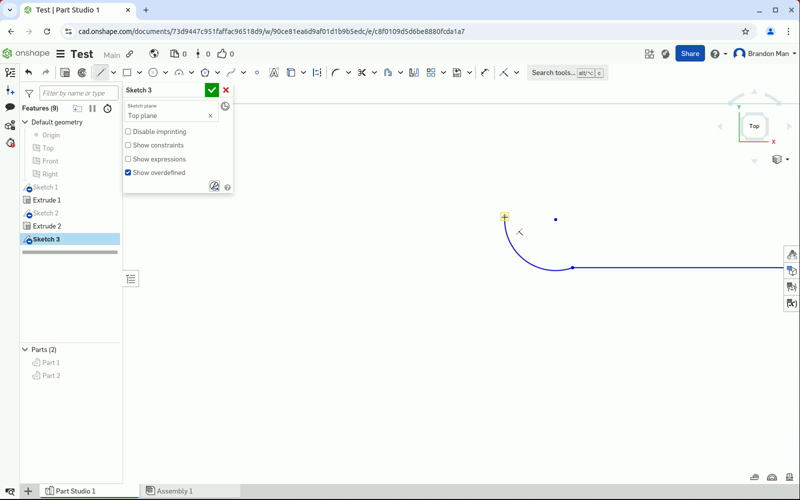
scroll(-6)
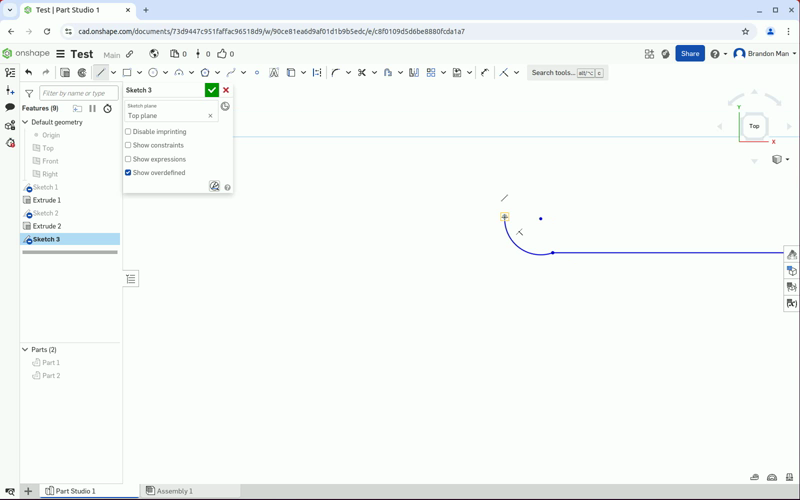
scroll(-6)
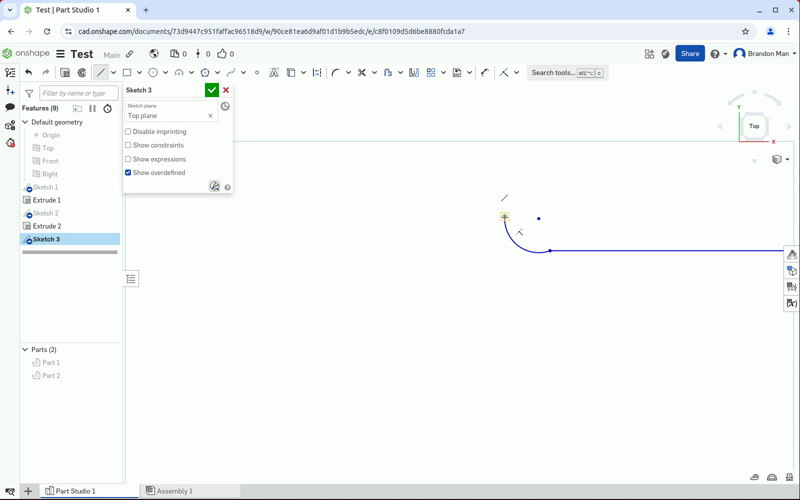
scroll(-6)
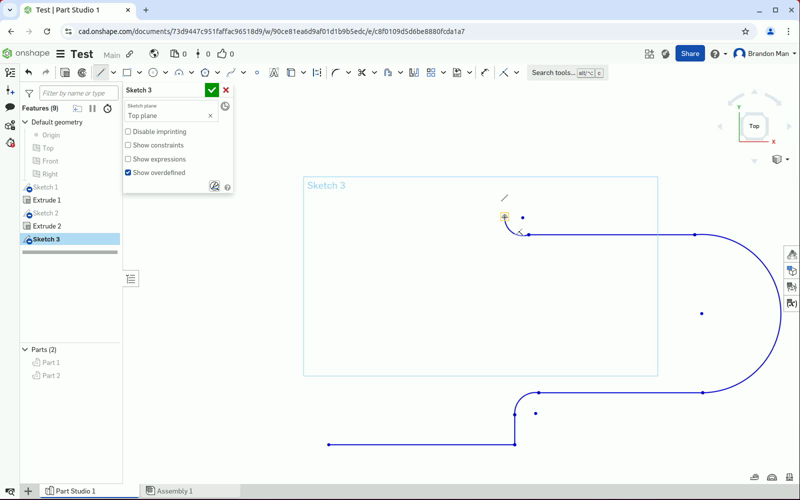
scroll(-6)
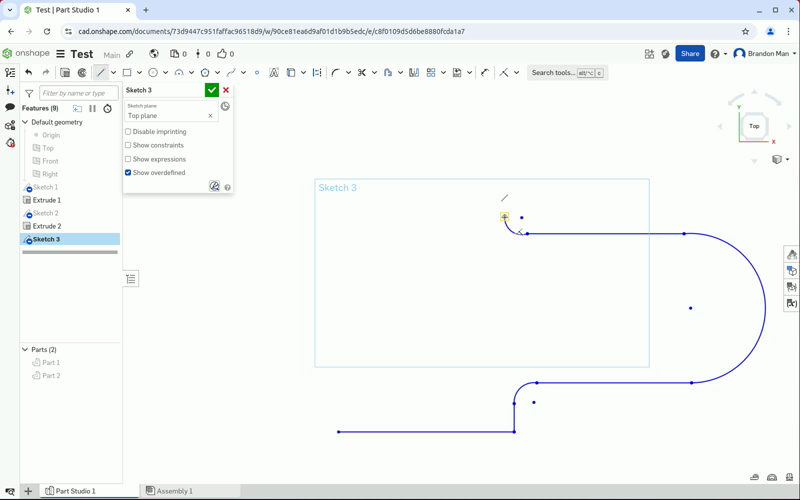
scroll(-6)
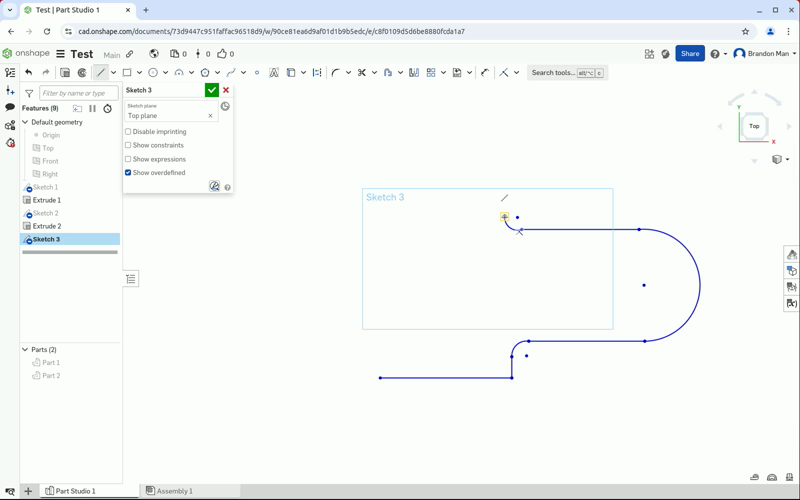
scroll(-6)
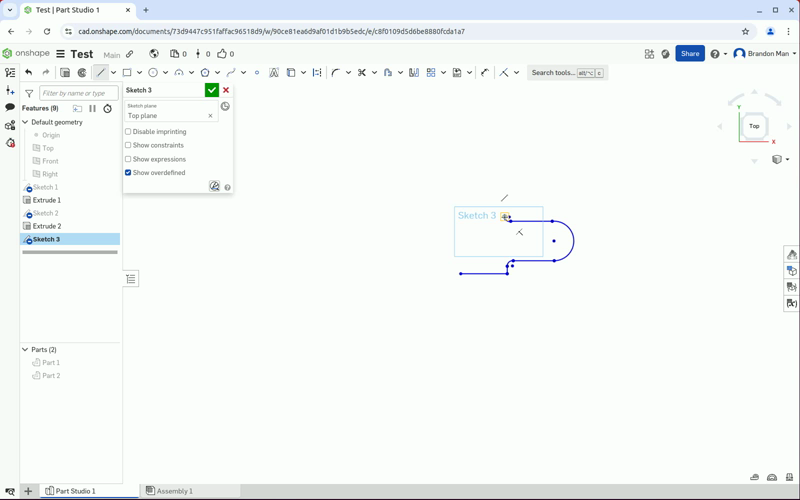
key_down(shift)
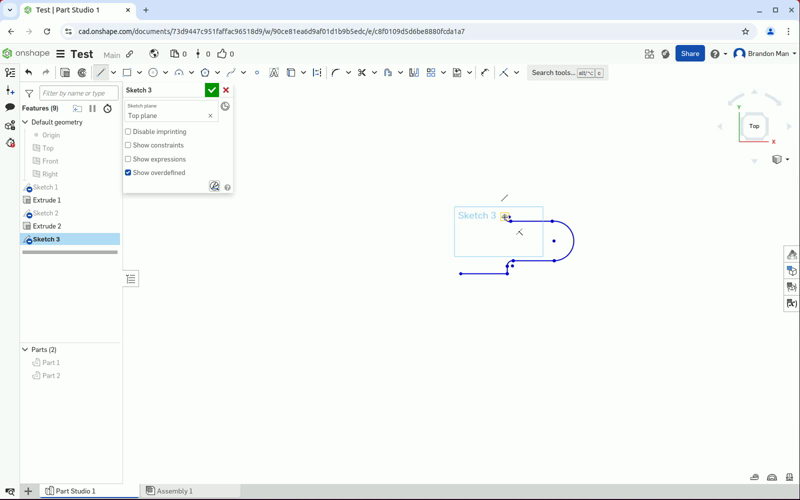
mouse_move(534, 216)
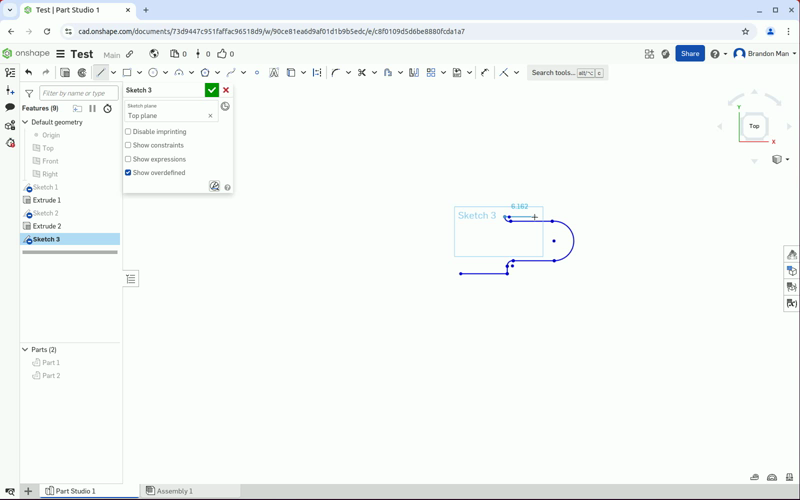
mouse_move(504, 210)
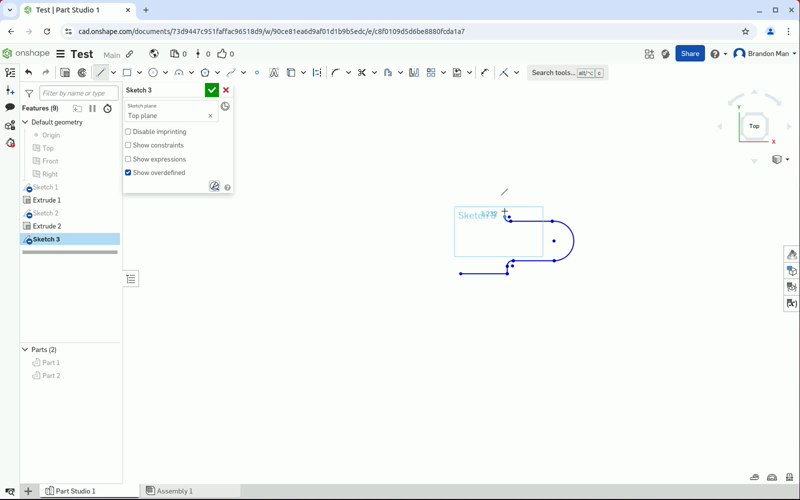
scroll(6)
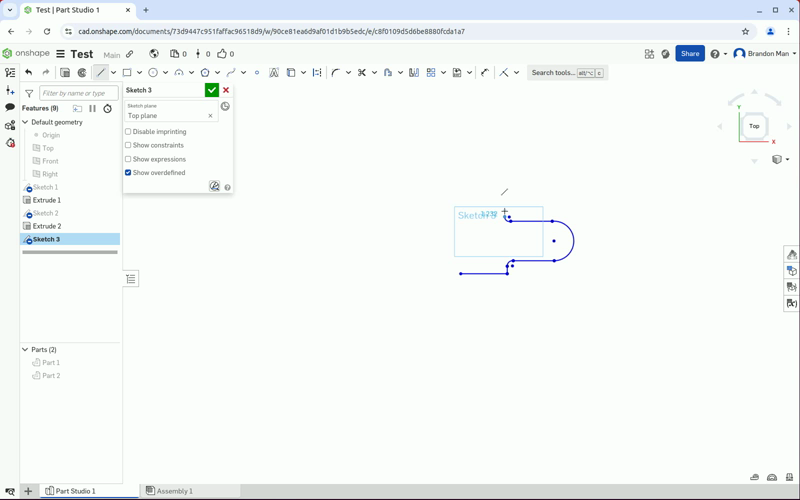
scroll(6)
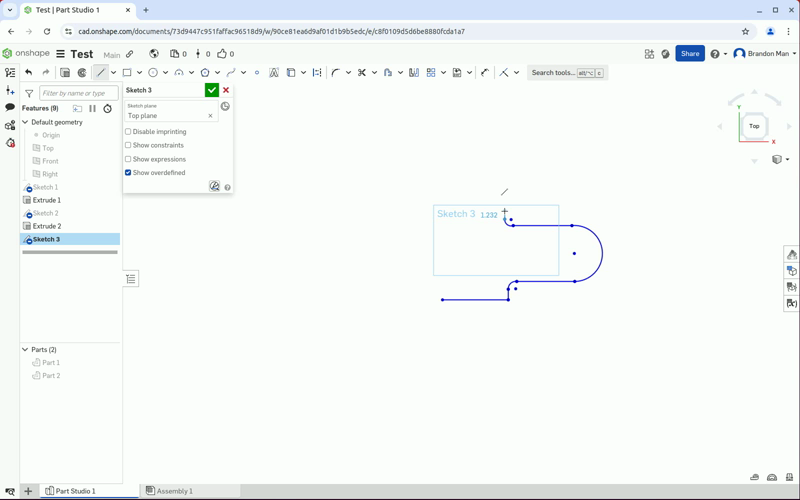
scroll(6)
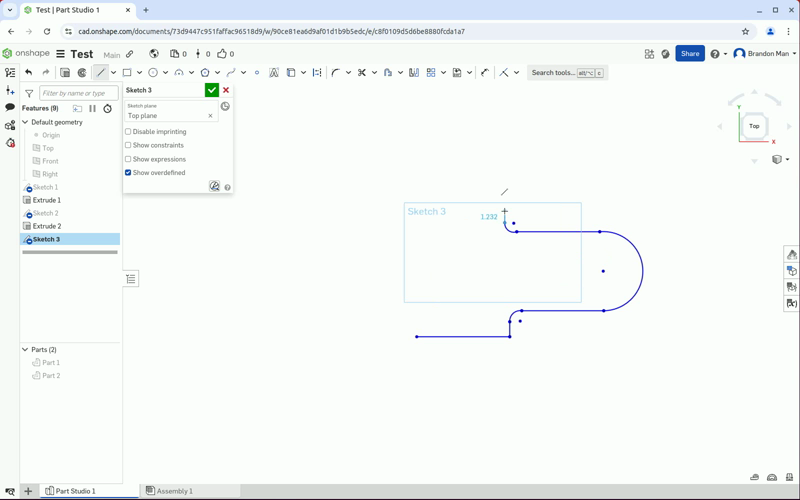
scroll(6)
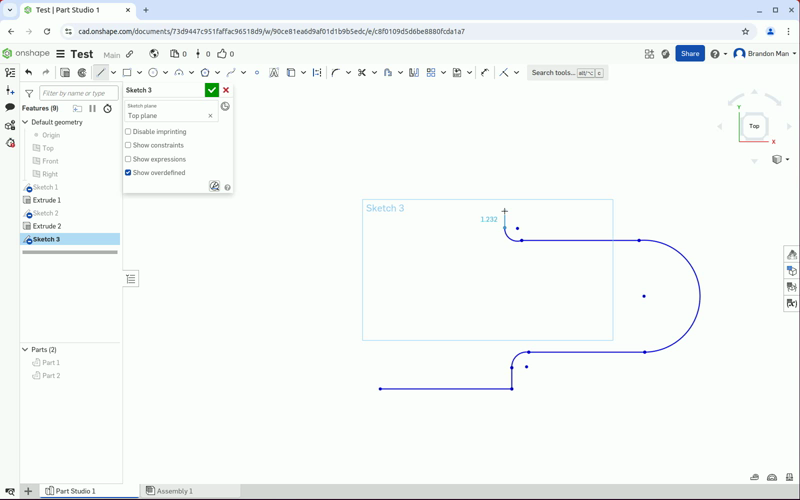
scroll(6)
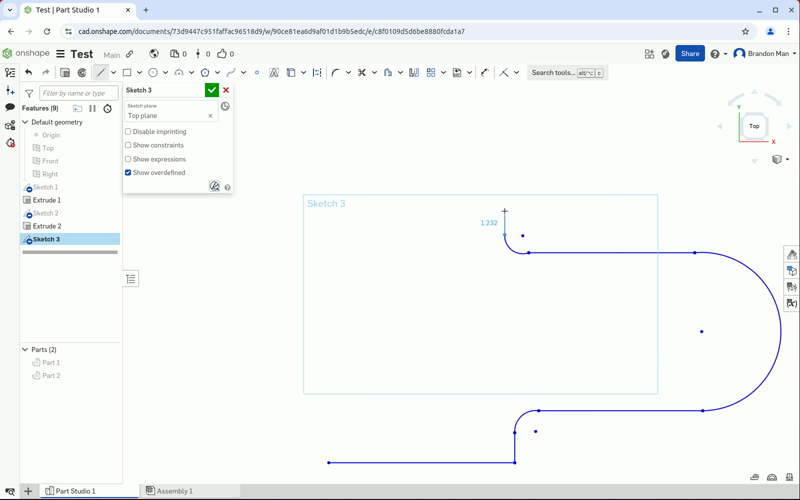
scroll(6)
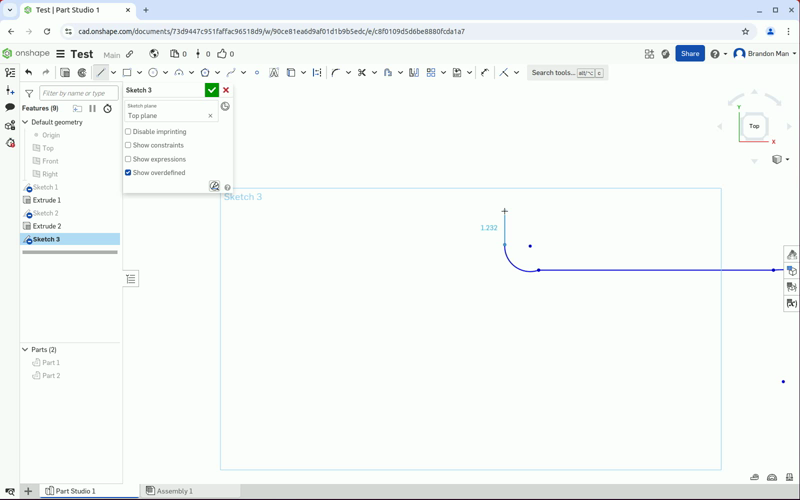
scroll(6)
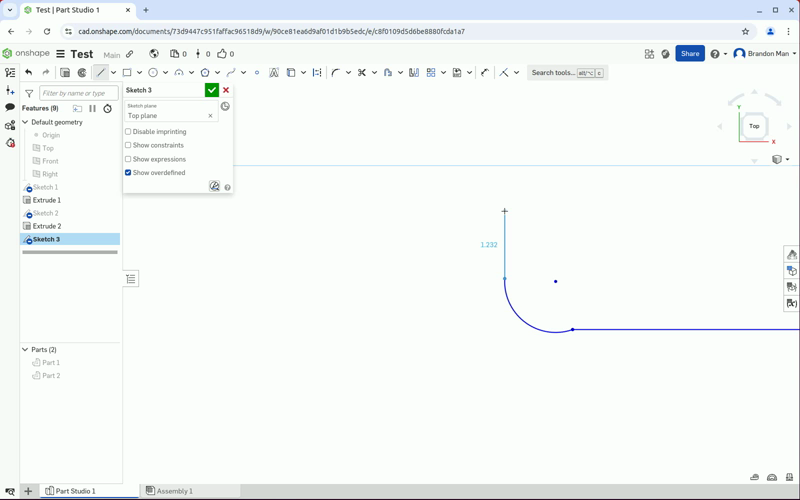
click(504, 210)
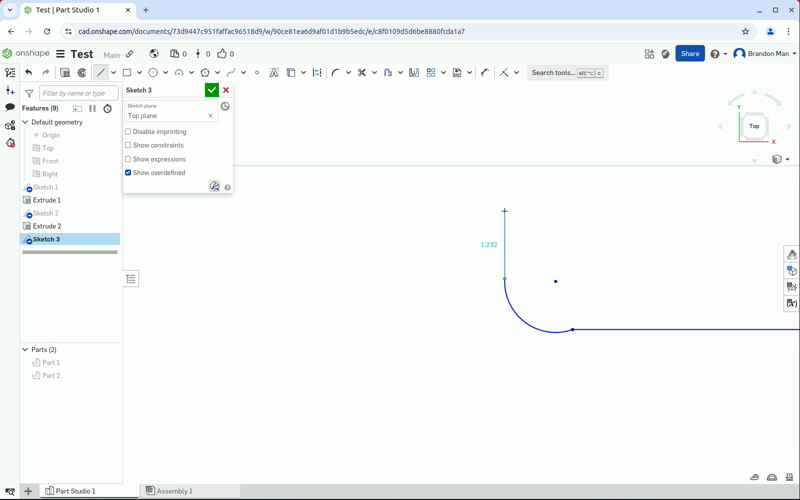
scroll(-6)
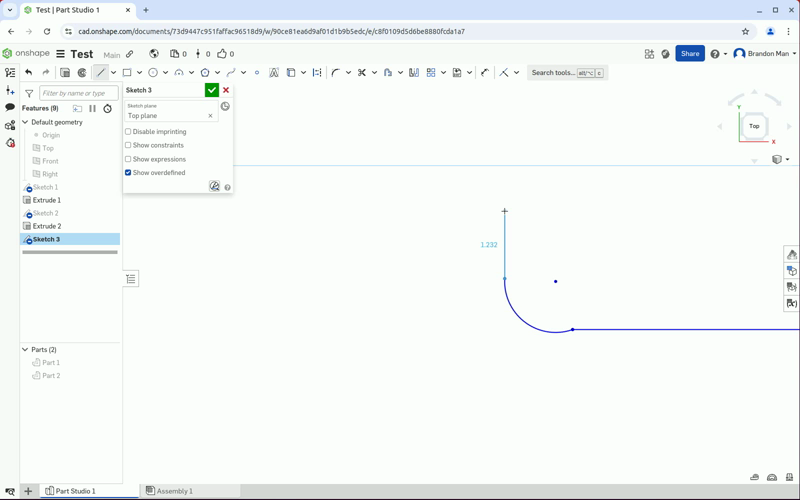
scroll(-6)
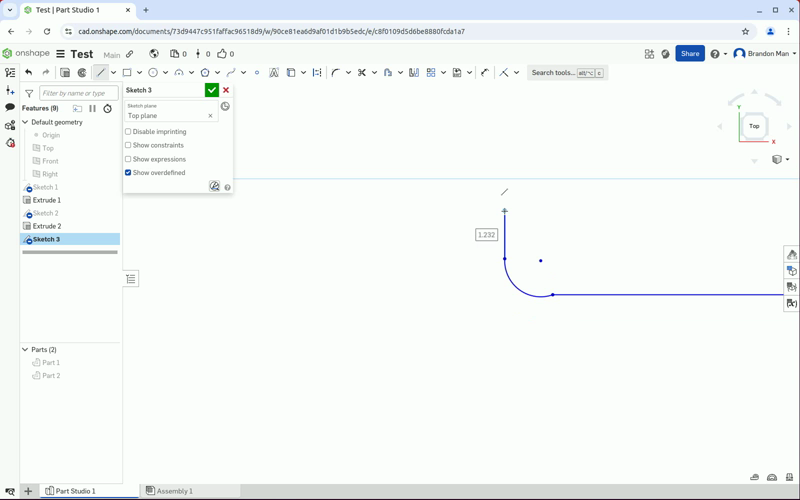
scroll(-6)
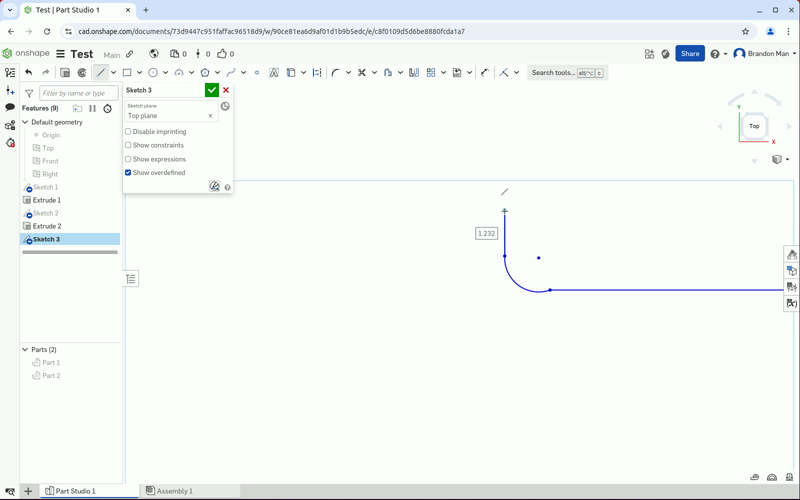
scroll(-6)
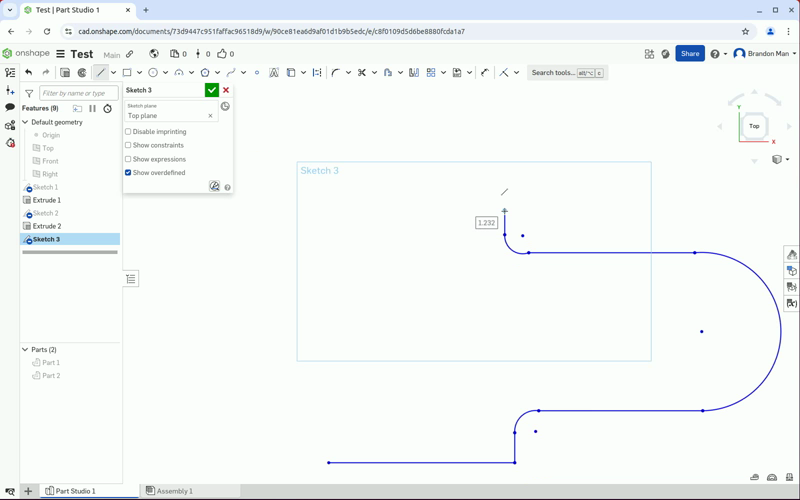
scroll(-6)
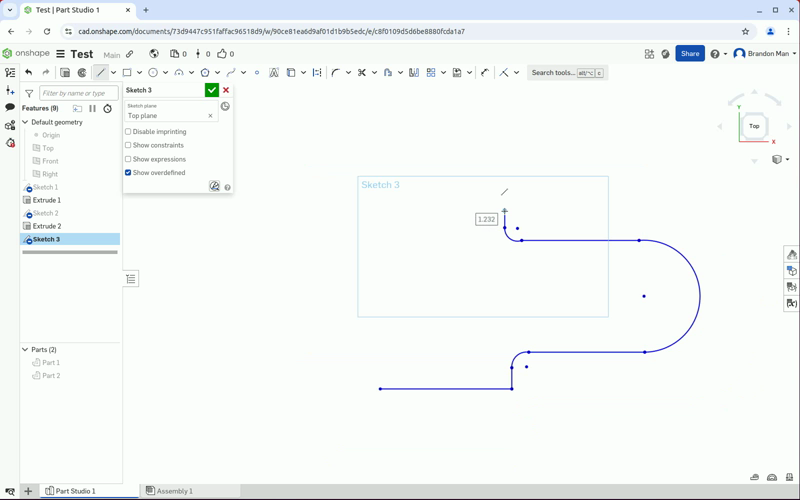
scroll(-6)
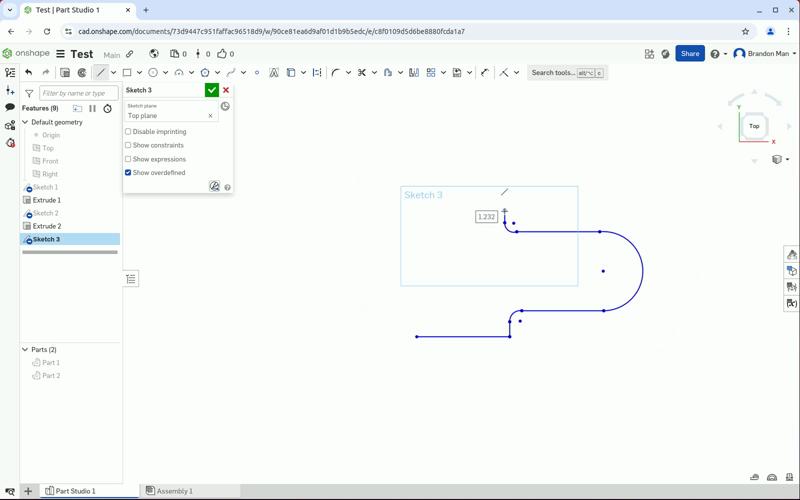
scroll(-6)
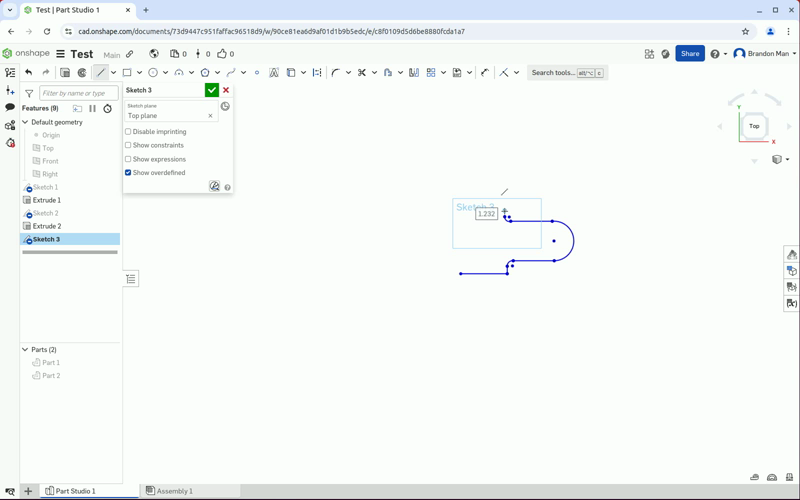
key_up(shift)
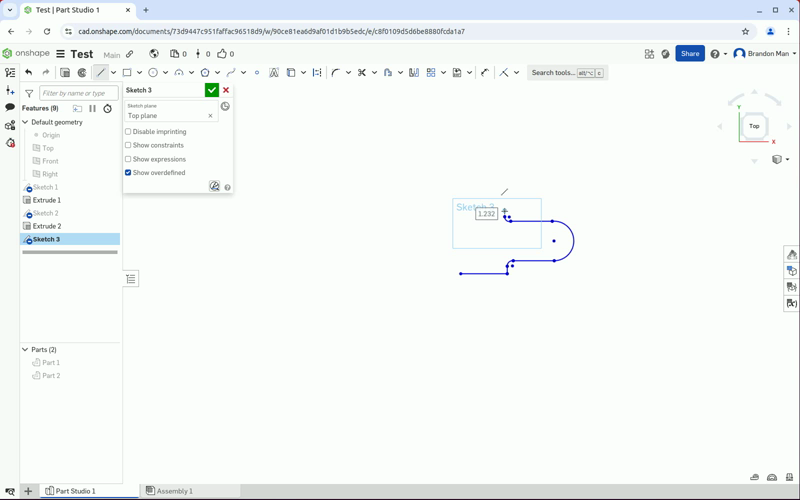
key_down(shift)
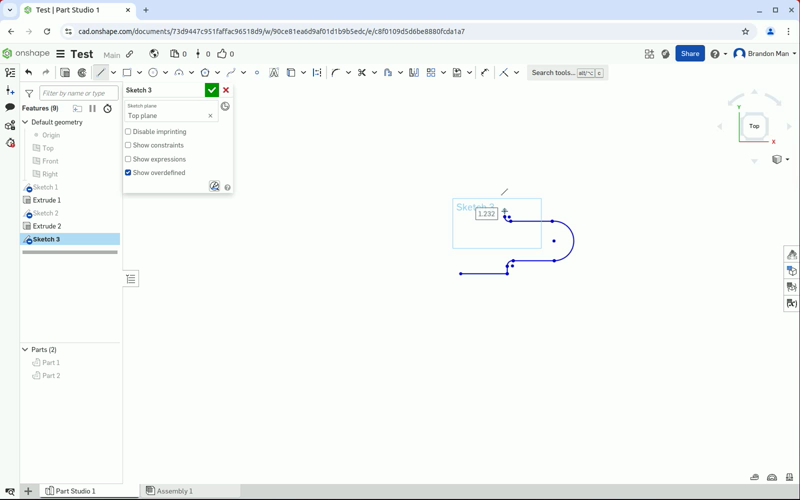
mouse_move(534, 210)
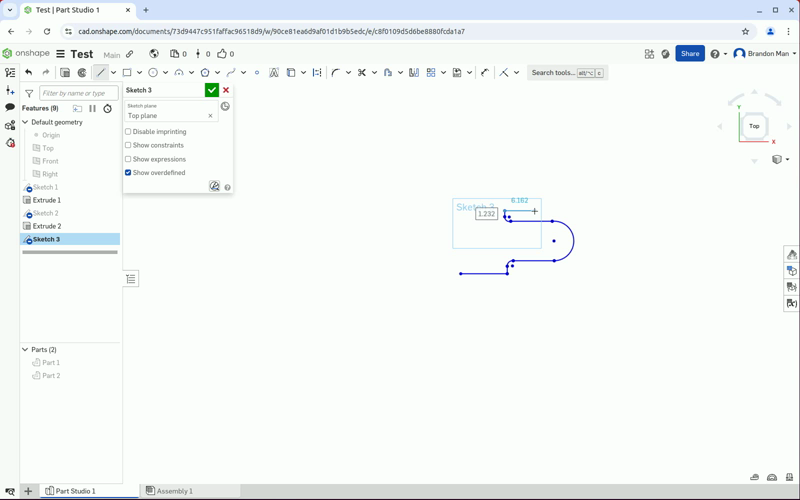
mouse_move(460, 210)
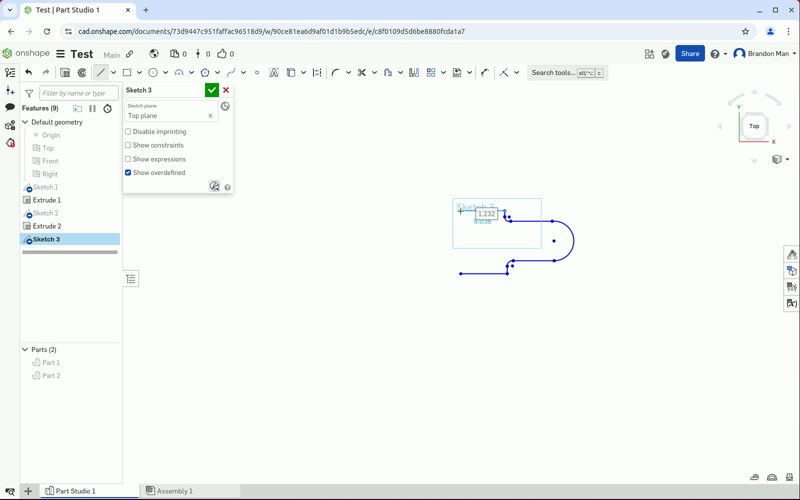
click(460, 210)
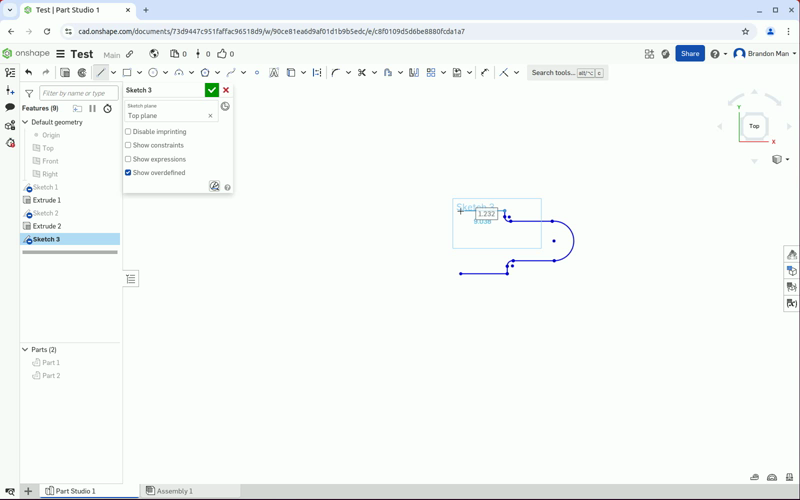
key_up(shift)
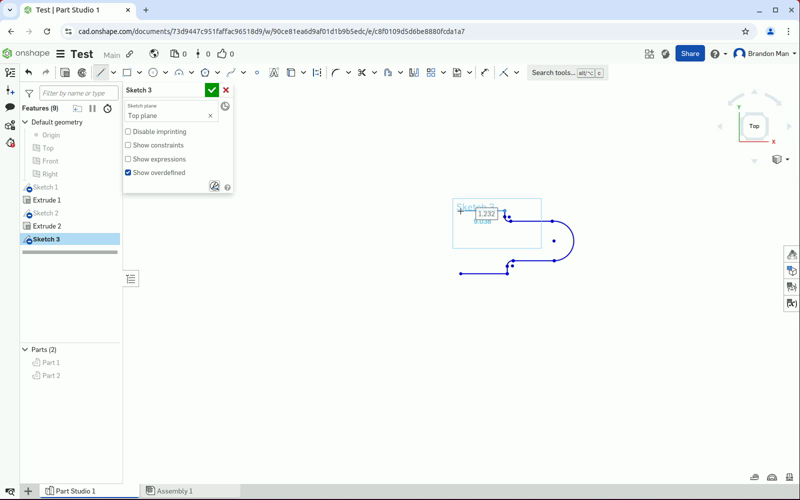
key_down(shift)
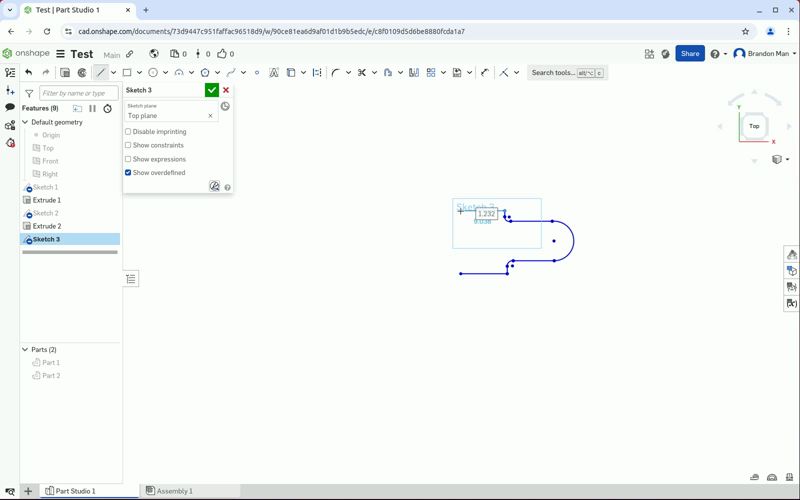
mouse_move(460, 273)
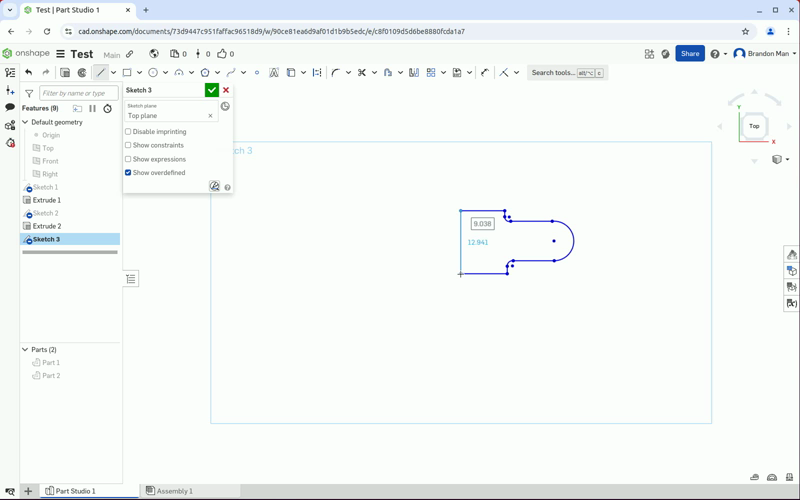
key_up(shift)
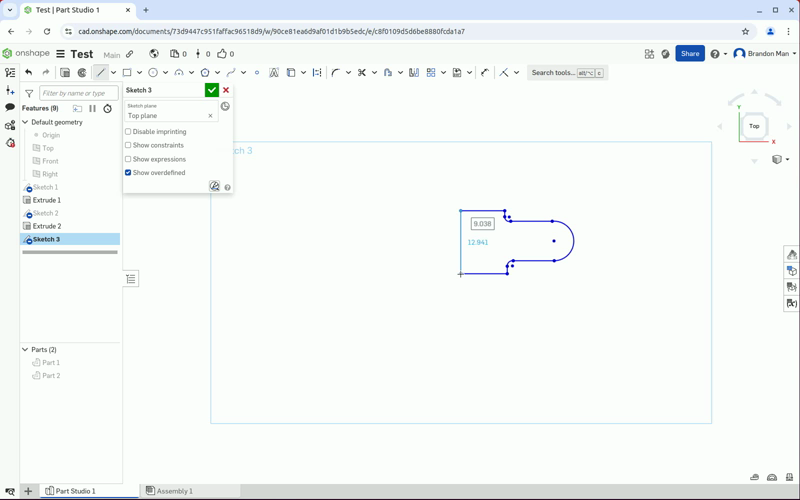
click(460, 273)
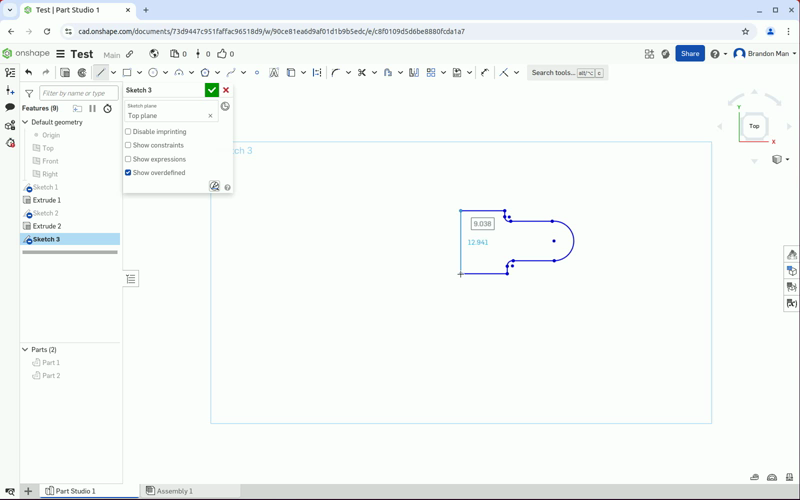
key(esc)
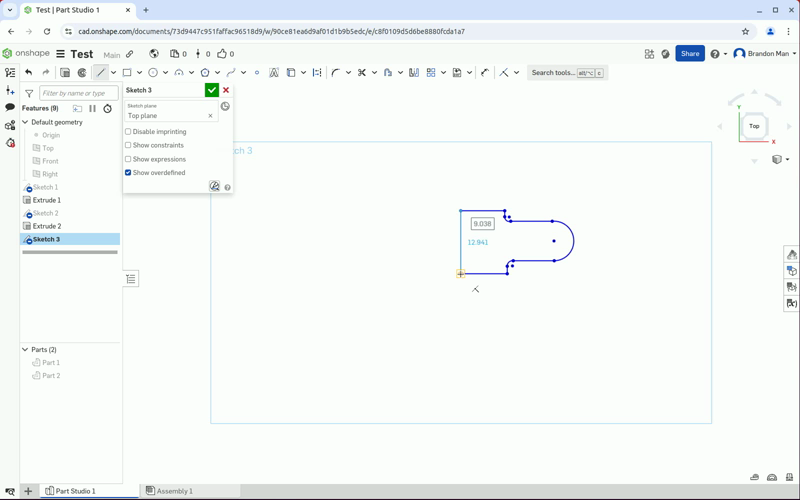
key(c)
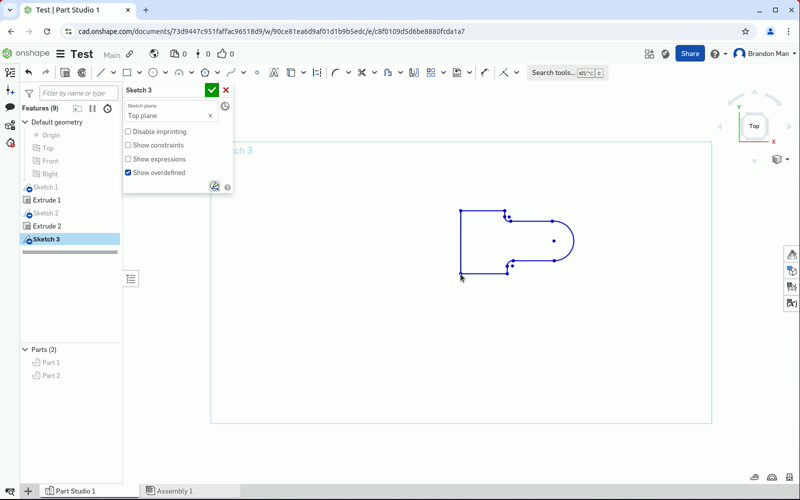
key_down(shift)
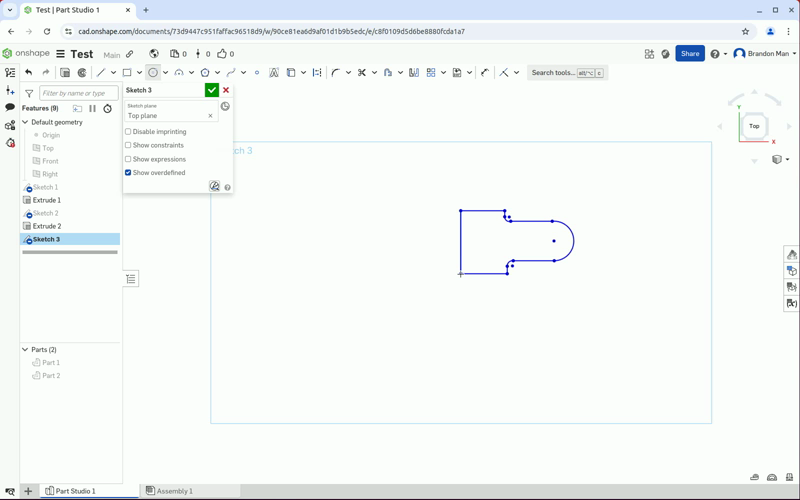
mouse_move(521, 240)
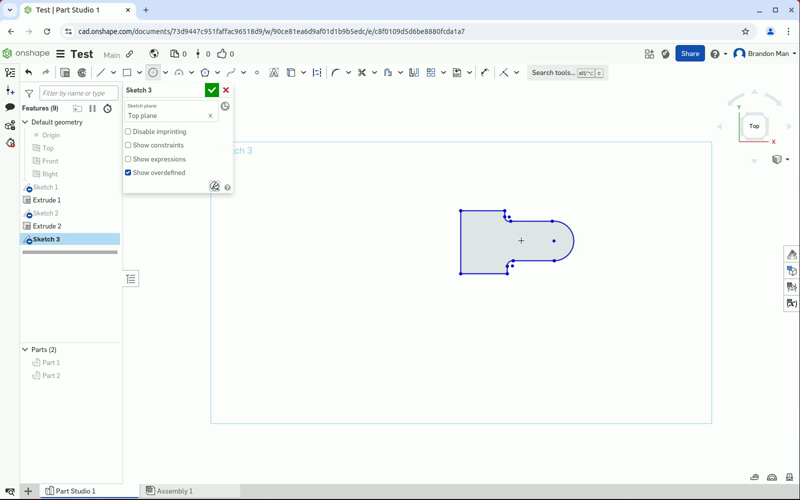
click(521, 240)
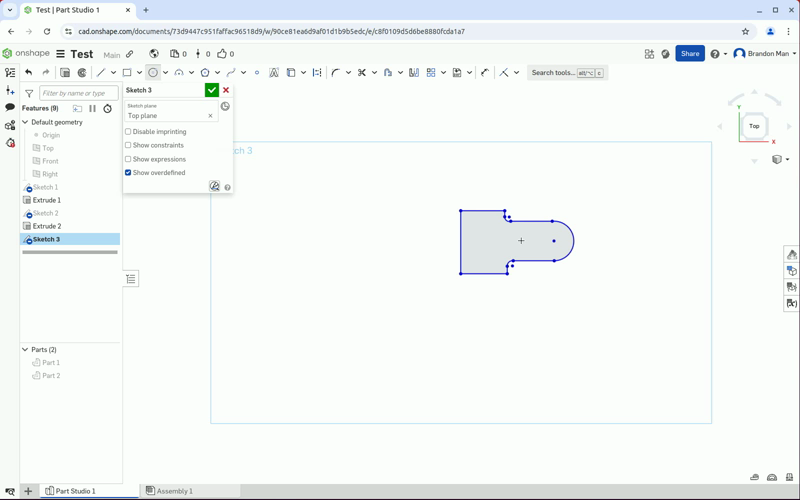
key_up(shift)
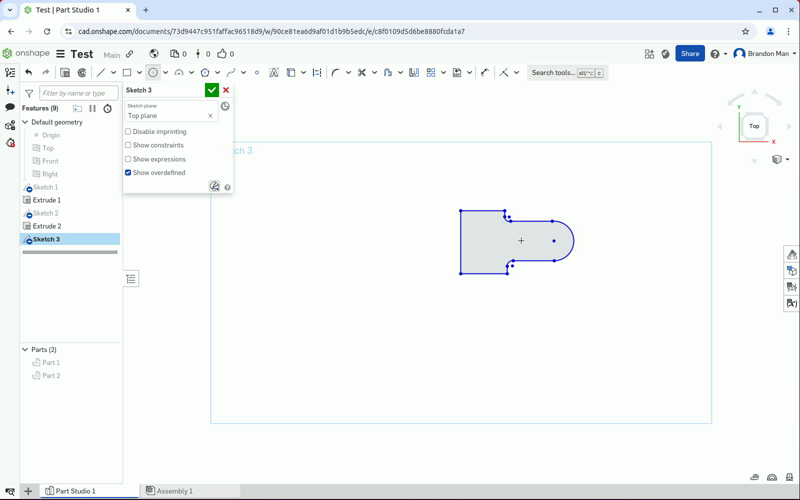
mouse_move(530, 240)
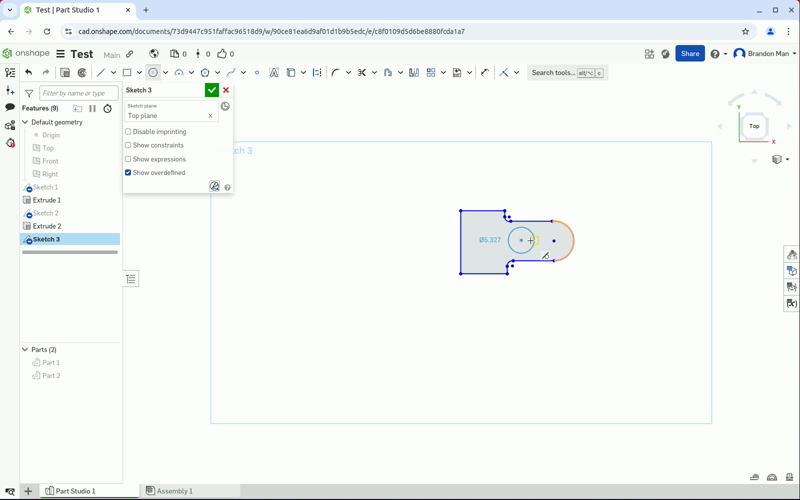
click(530, 240)
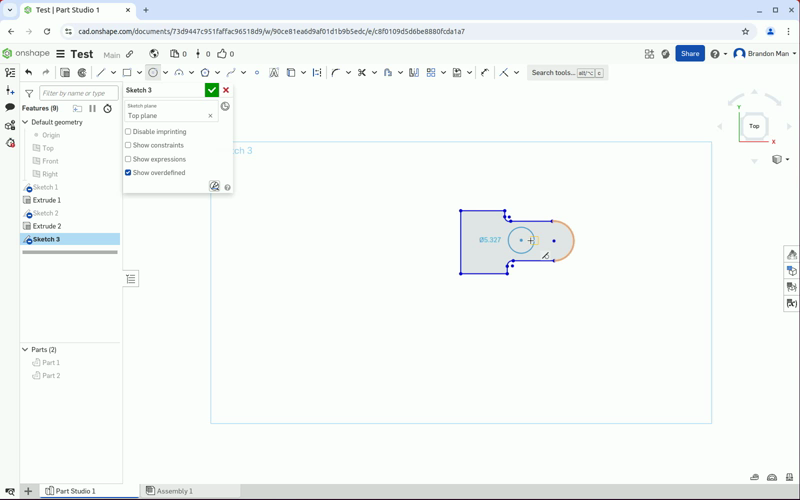
key(esc)
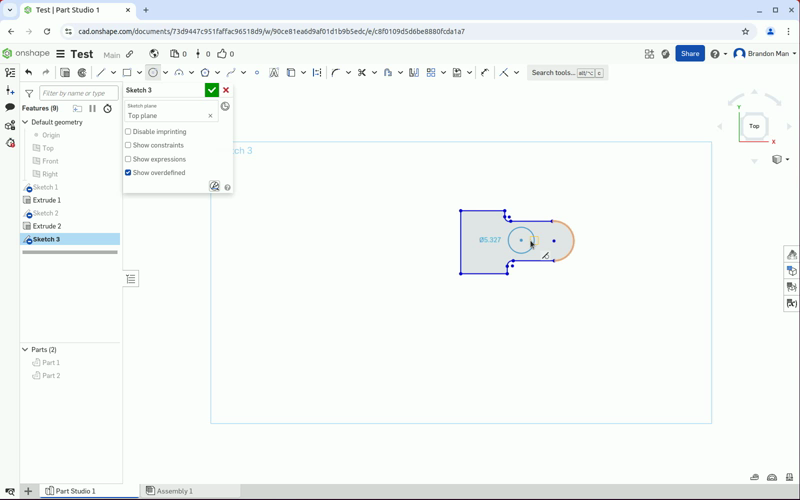
key(c)
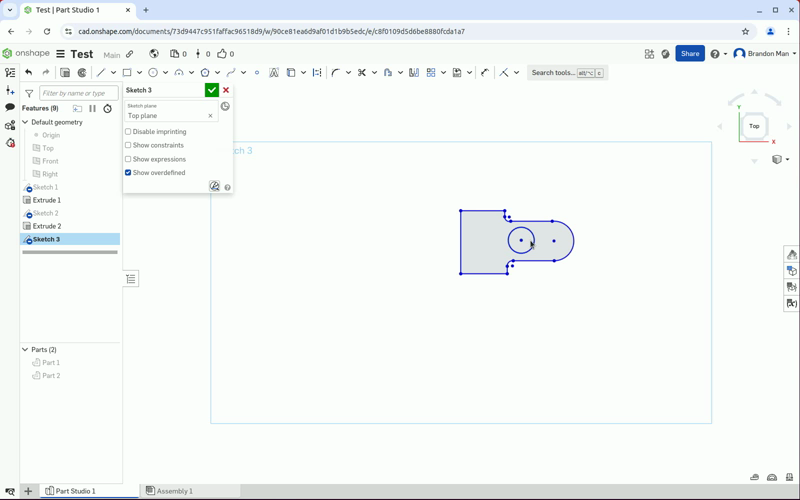
key_down(shift)
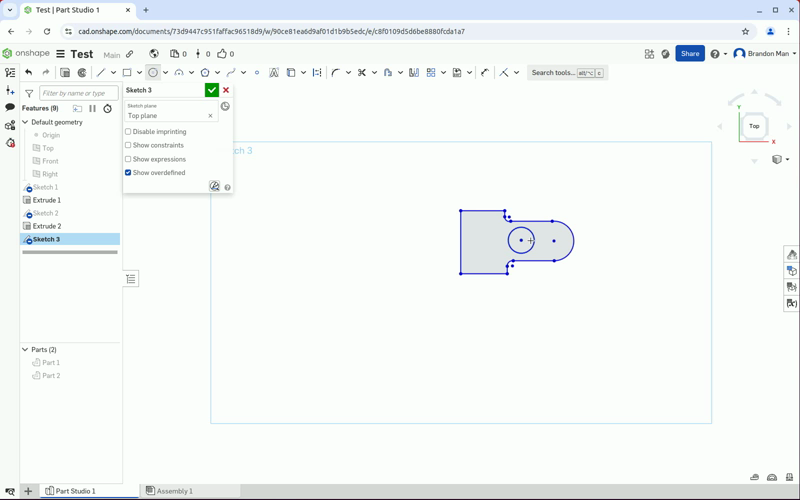
mouse_move(554, 241)
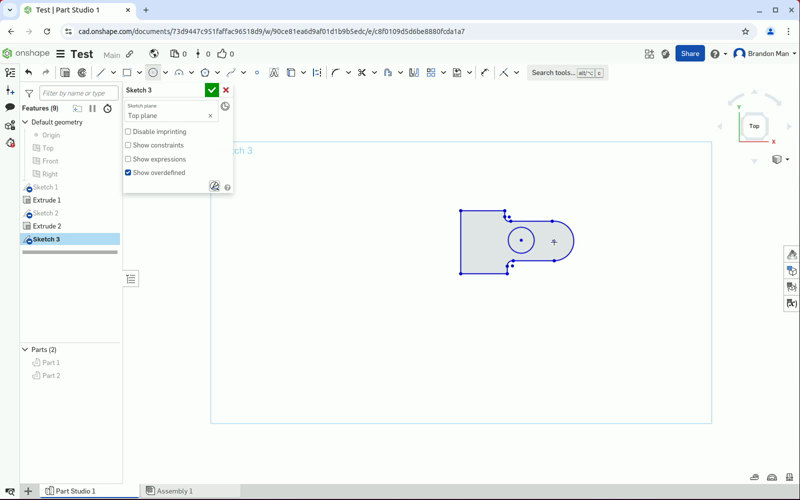
scroll(6)
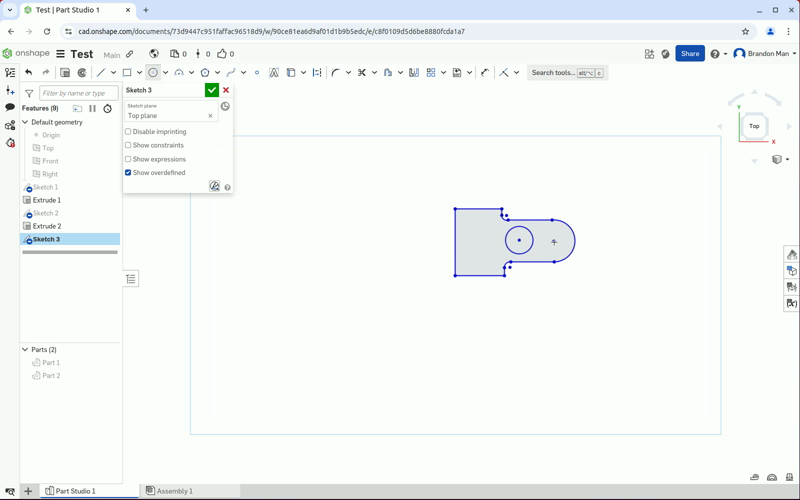
scroll(6)
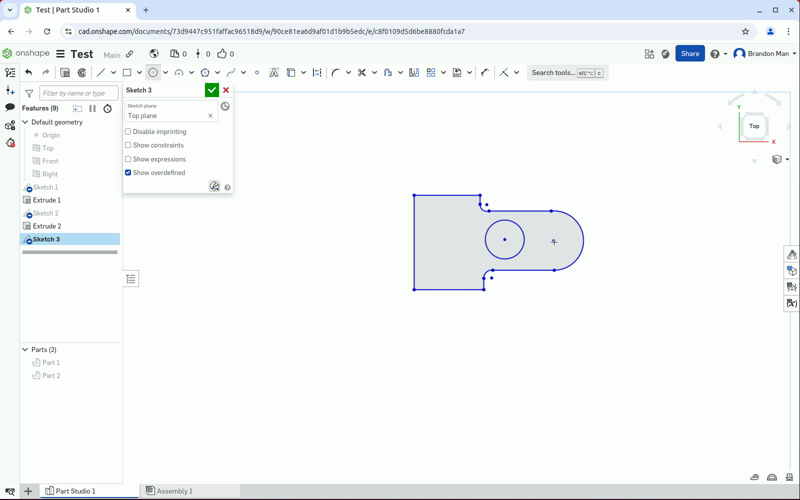
scroll(6)
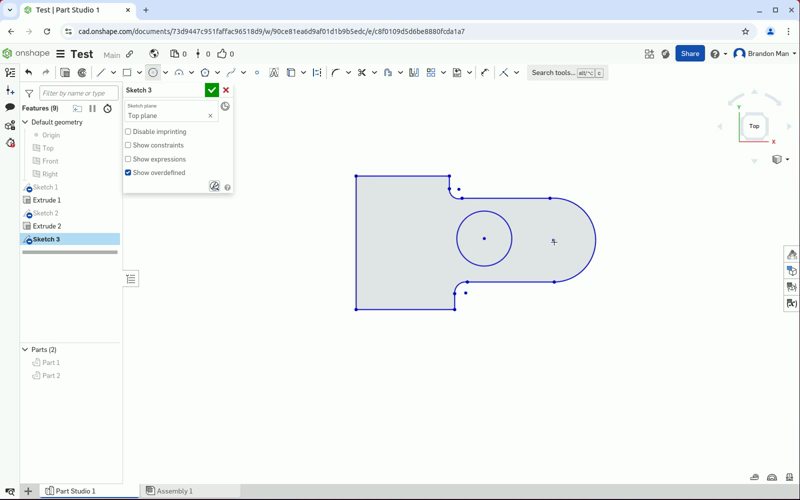
scroll(6)
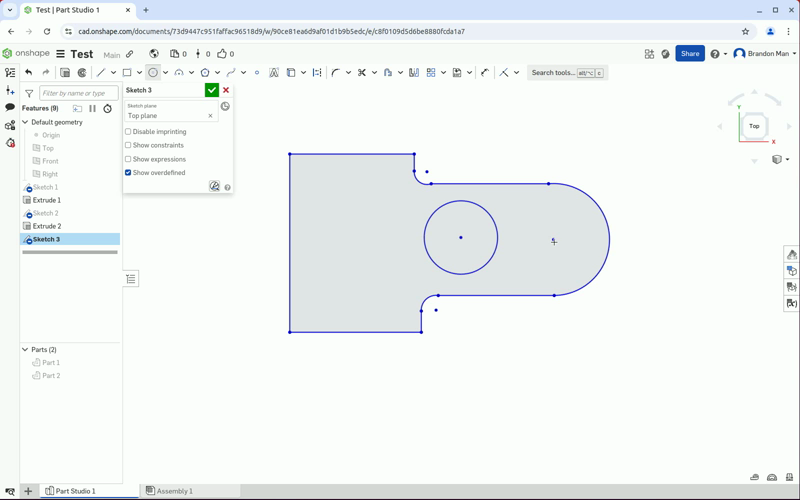
scroll(6)
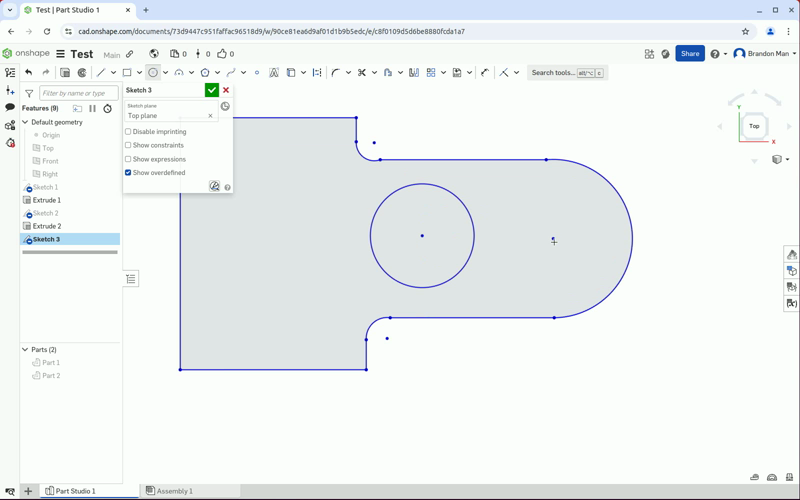
scroll(6)
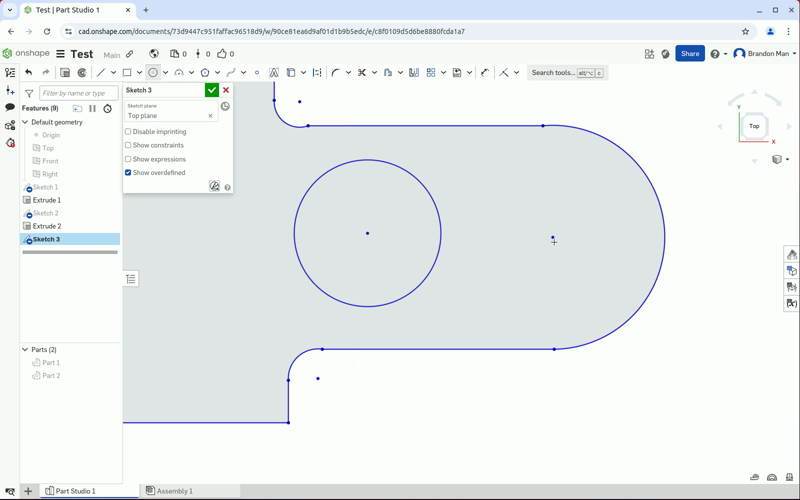
scroll(6)
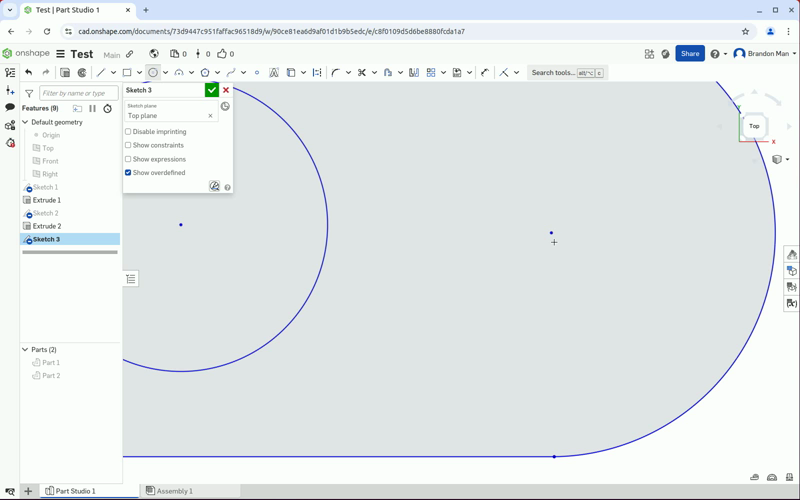
click(554, 241)
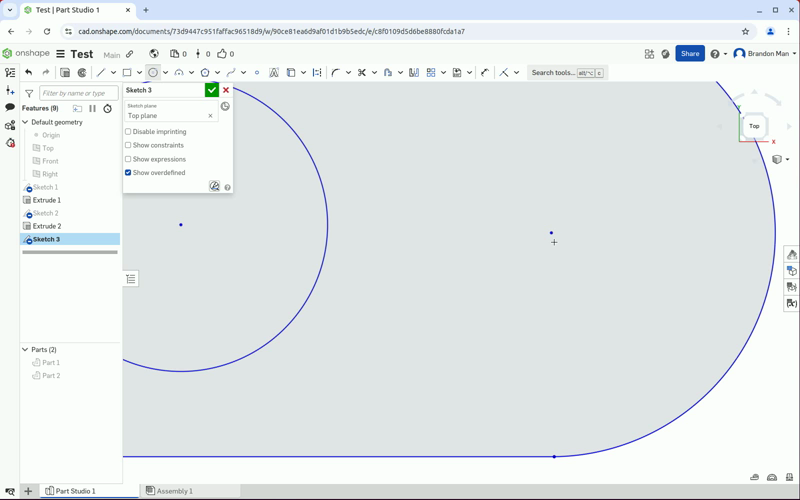
scroll(-6)
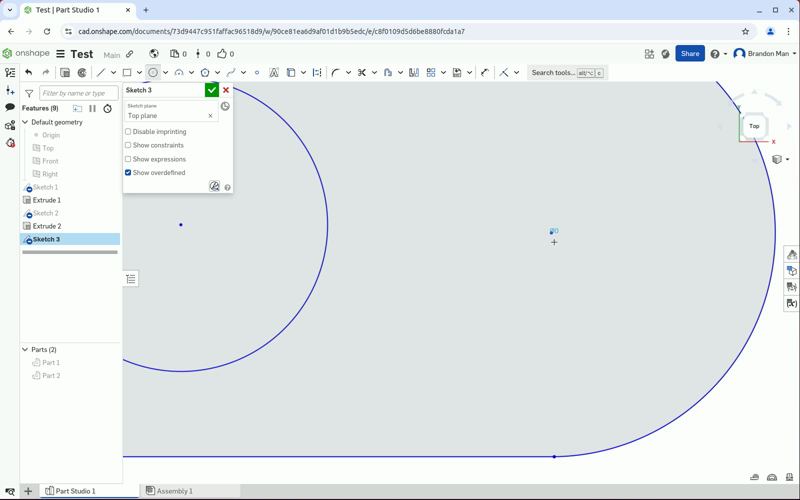
scroll(-6)
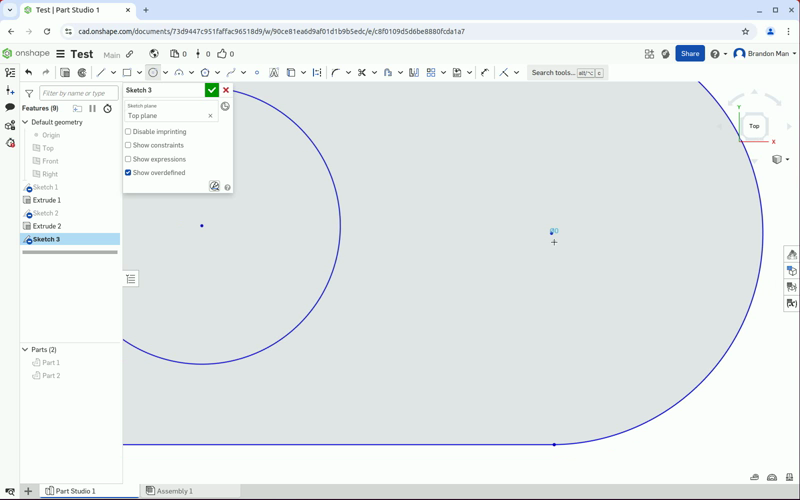
scroll(-6)
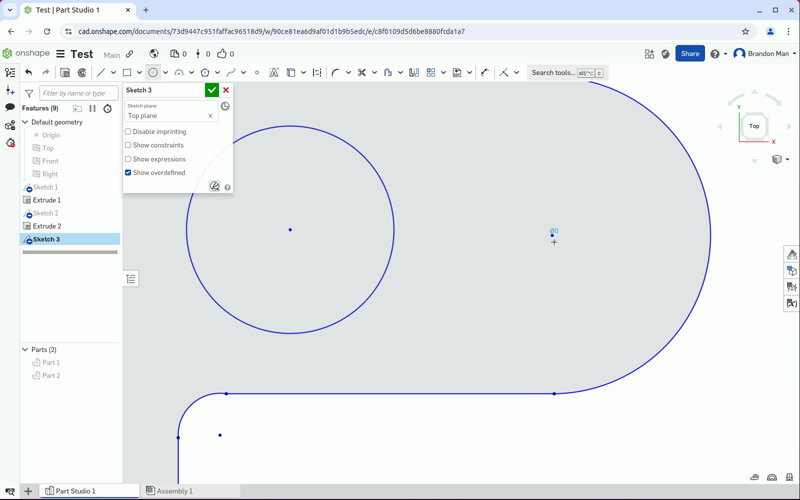
scroll(-6)
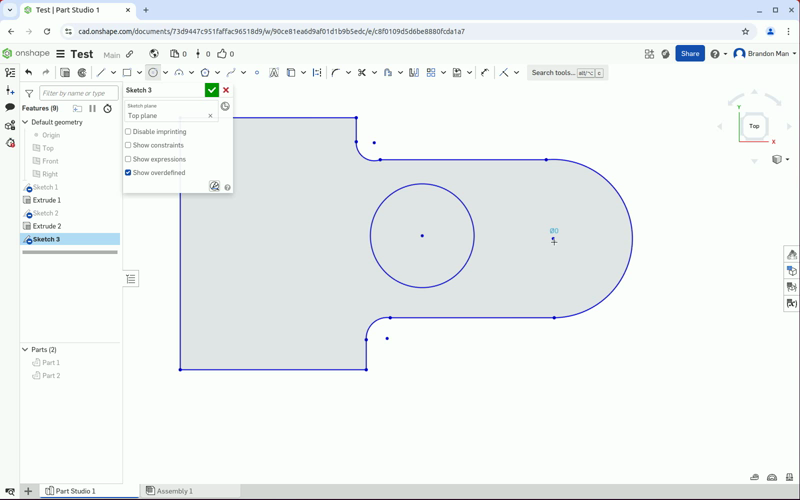
scroll(-6)
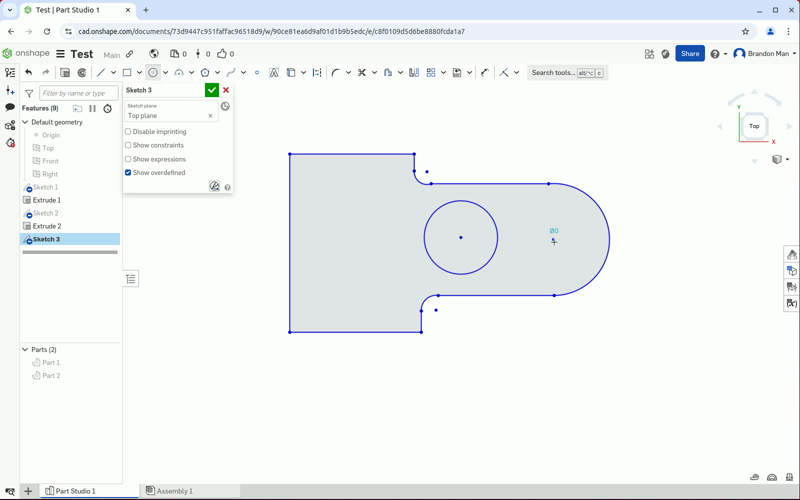
scroll(-6)
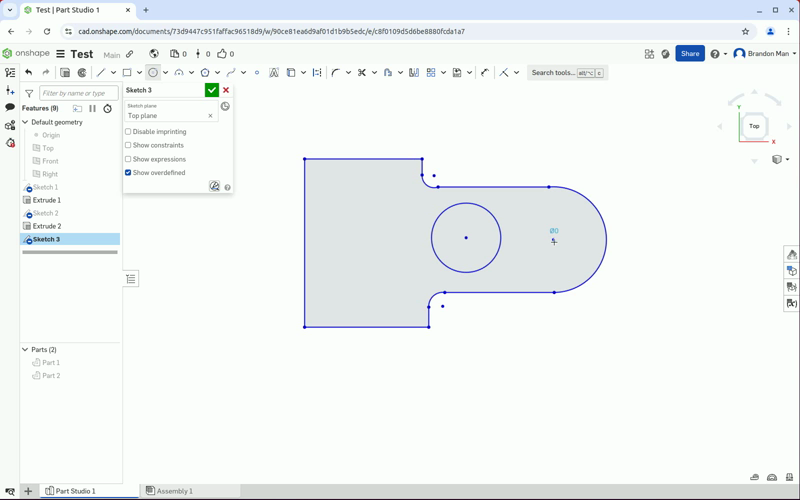
scroll(-6)
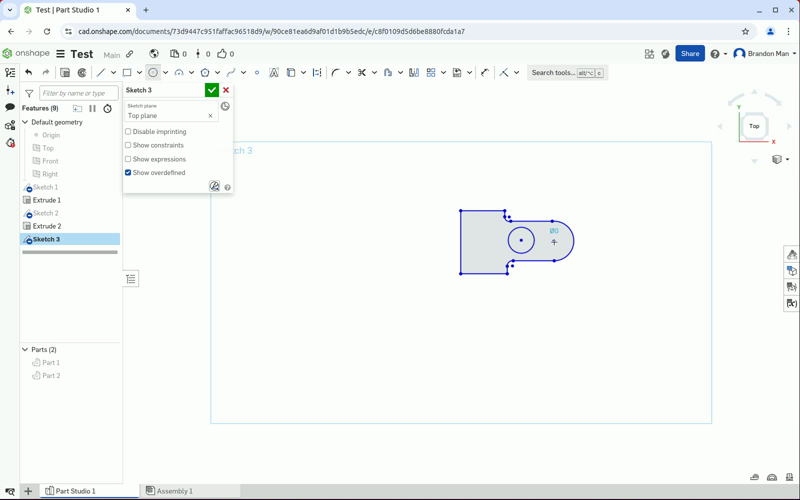
key_up(shift)
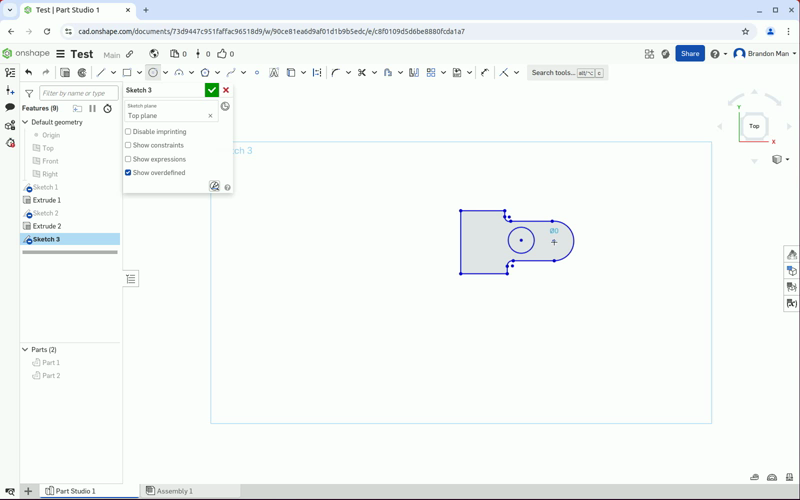
mouse_move(564, 241)
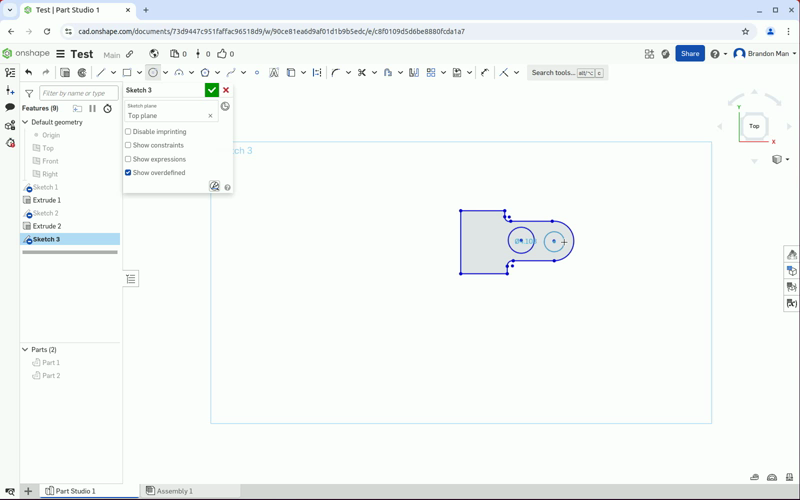
click(564, 241)
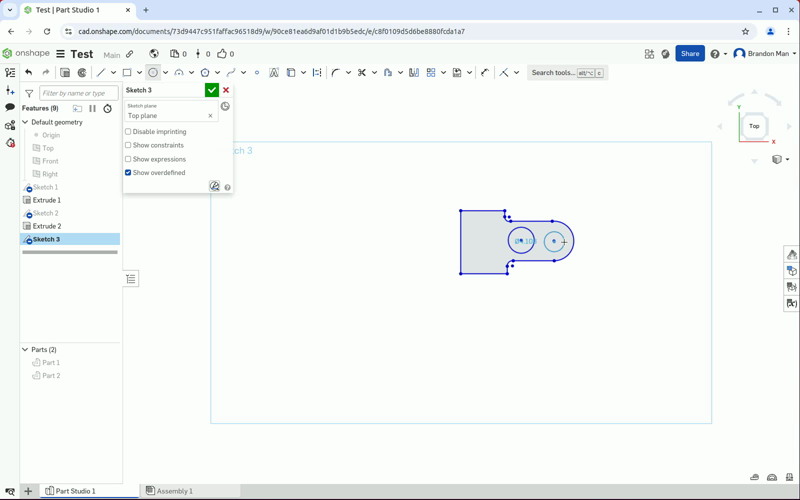
key(esc)
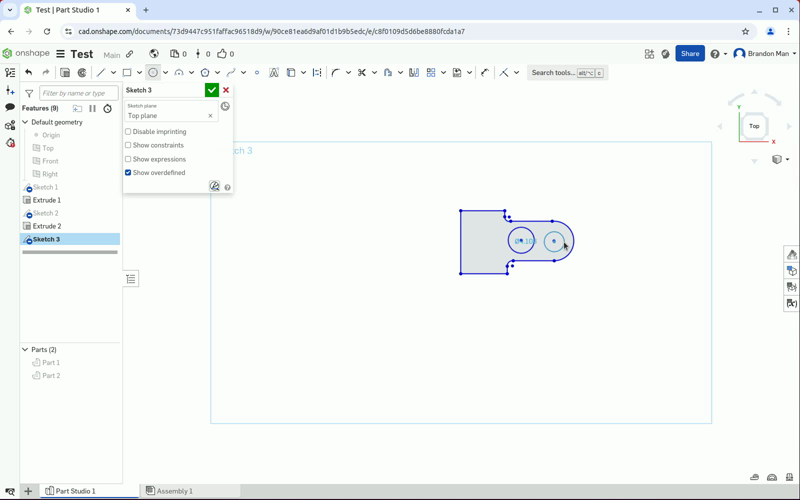
mouse_move(502, 228)
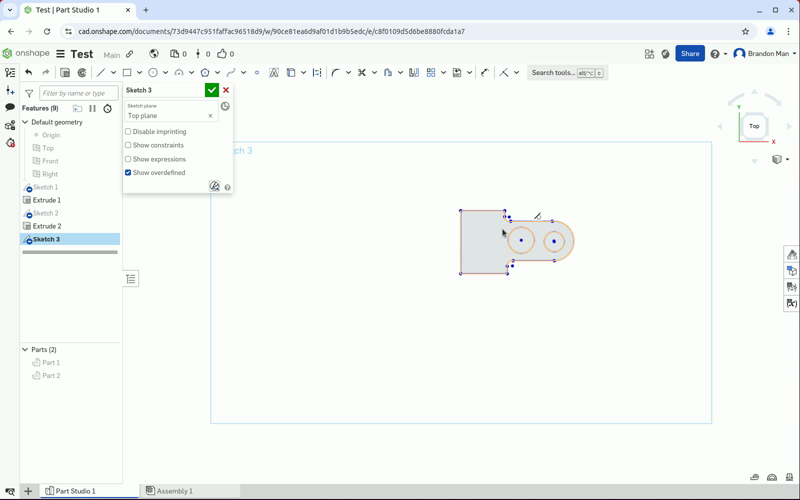
click(502, 228)
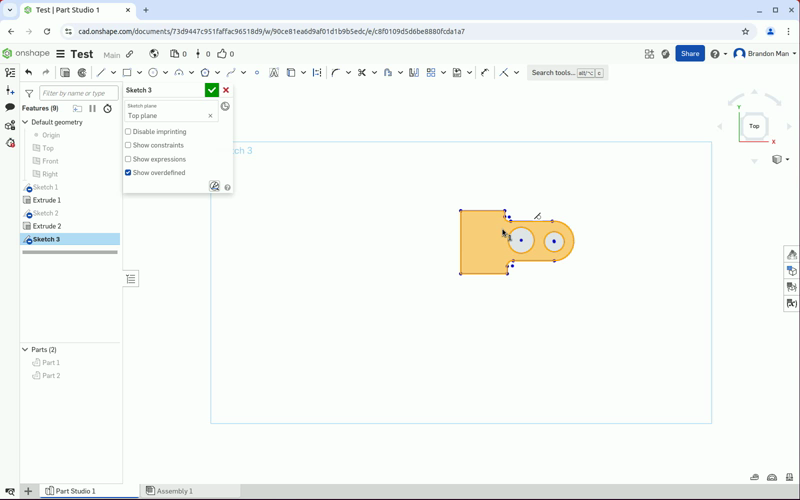
mouse_move(73, 352)
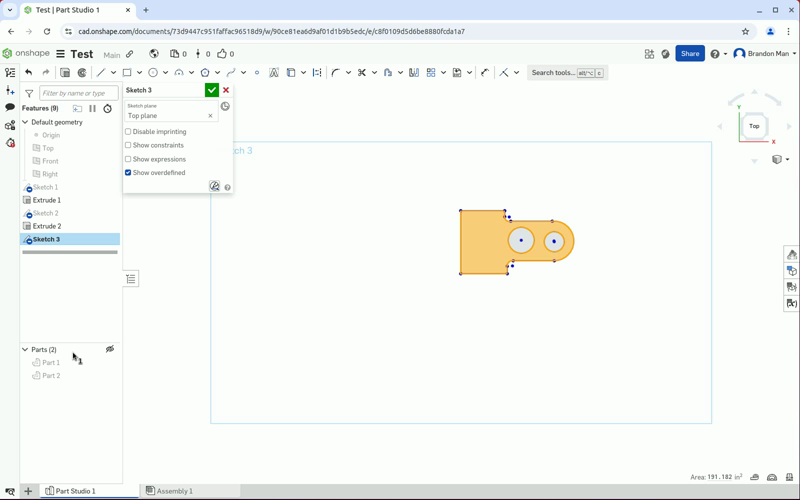
key(shift+y)
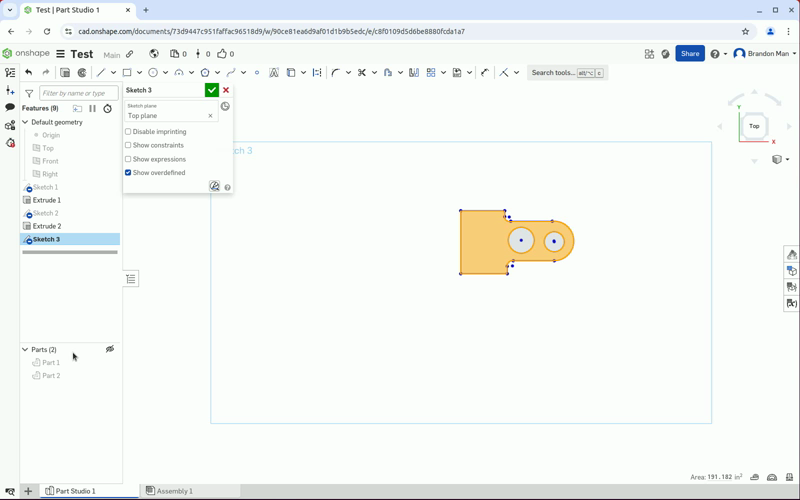
key(shift+e)
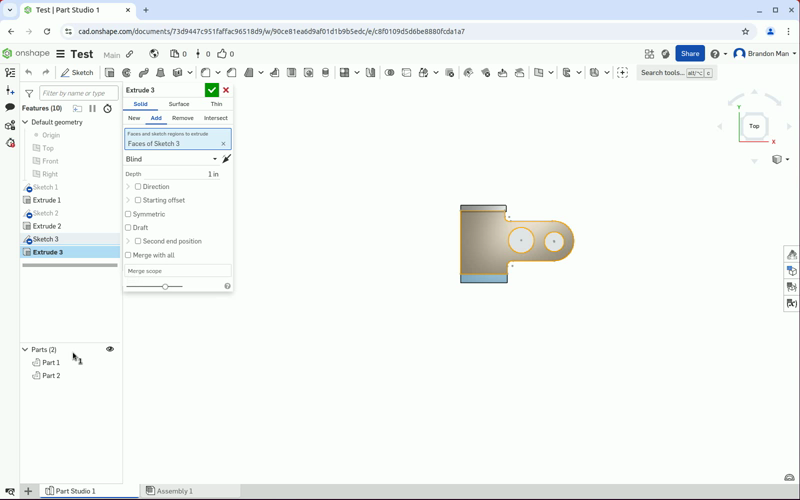
mouse_move(143, 106)
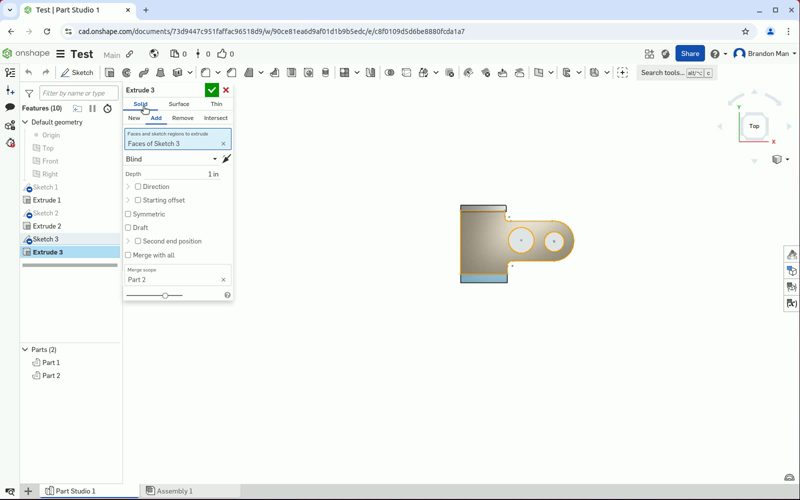
click(143, 106)
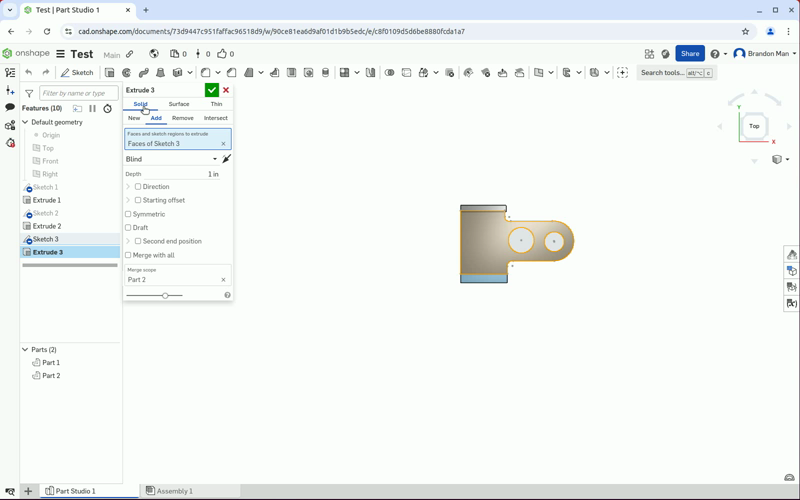
mouse_move(137, 120)
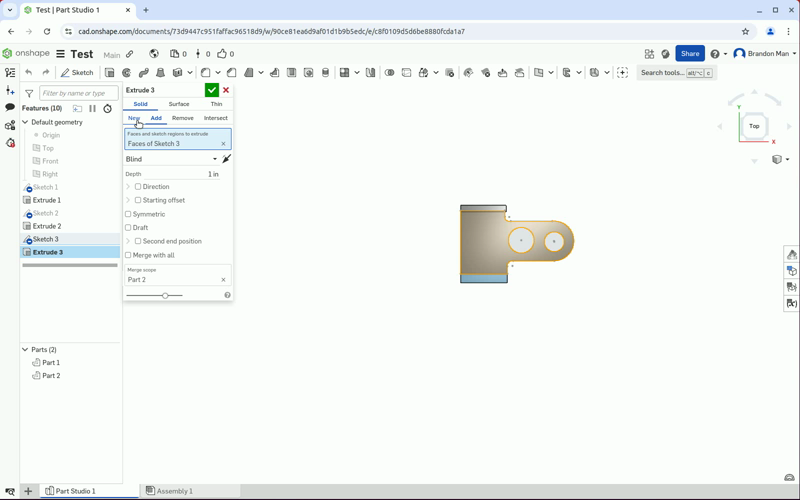
click(137, 120)
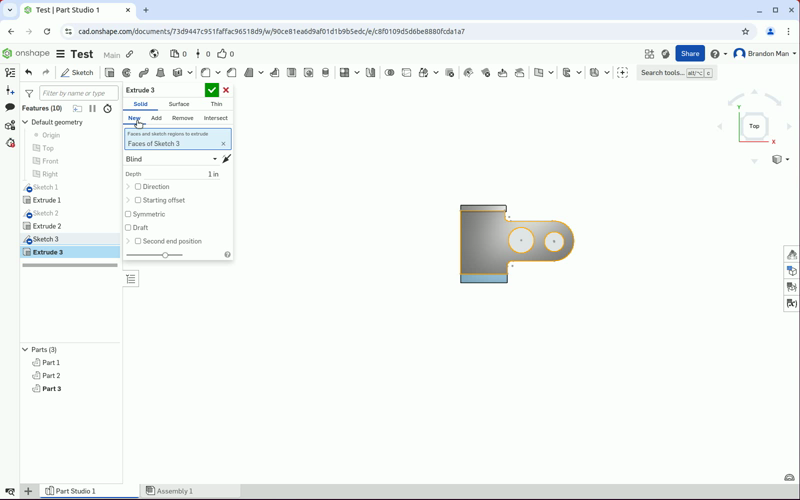
key(tab, 4)
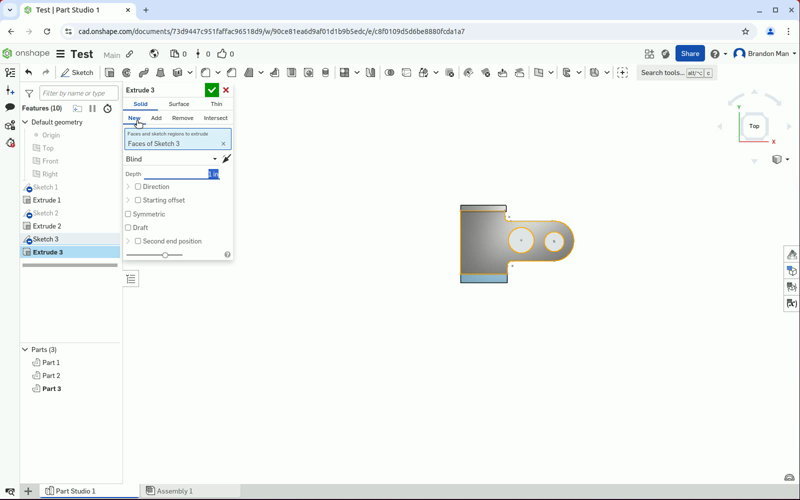
text(1.444)
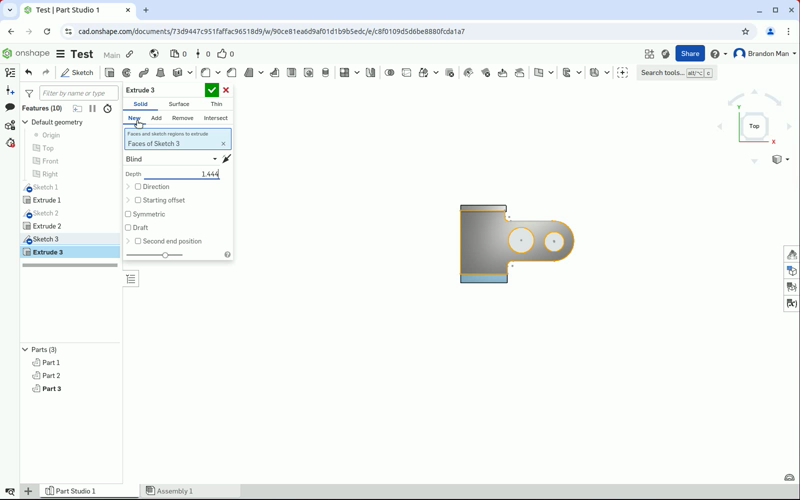
key(enter)
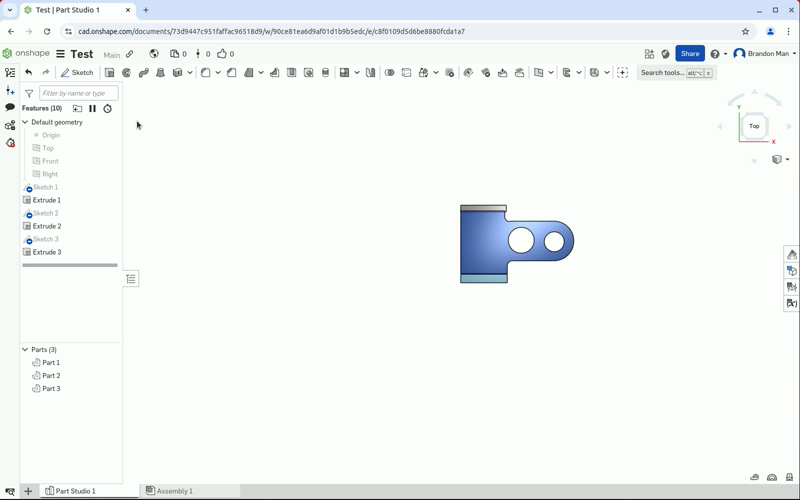
key(shift+h)
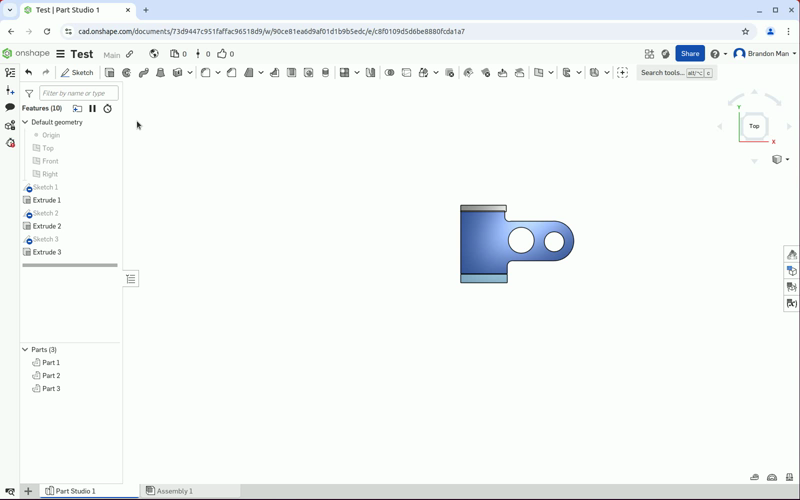
key(shift+h)
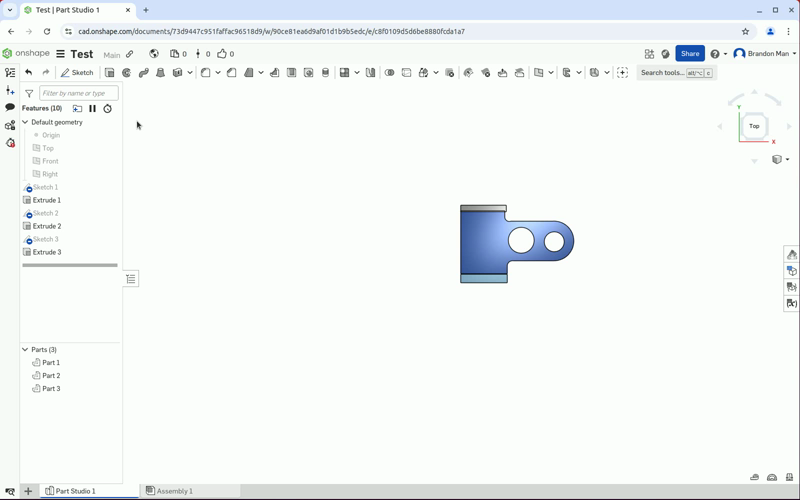
mouse_move(73, 189)
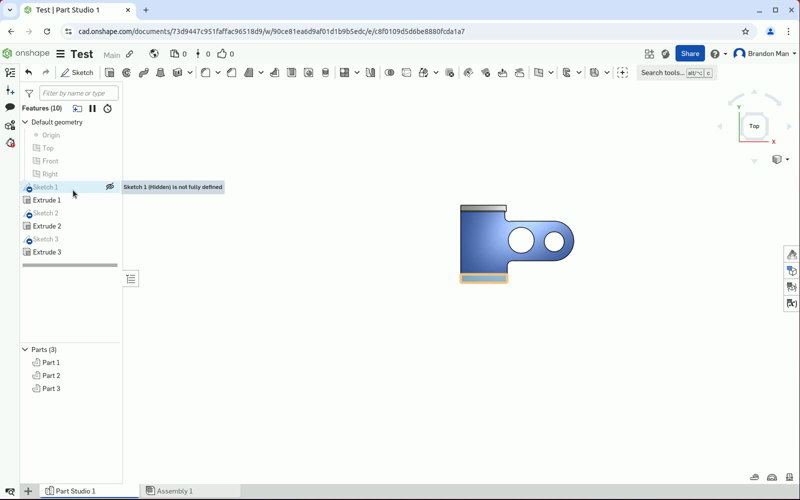
click(73, 189)
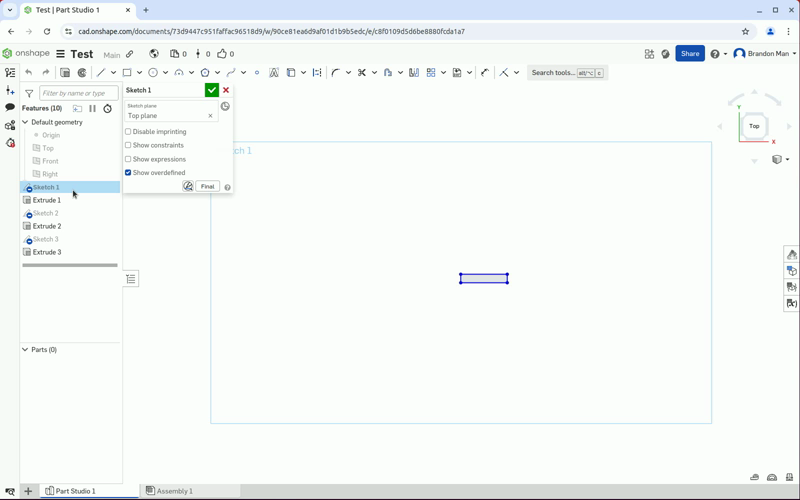
mouse_move(229, 92)
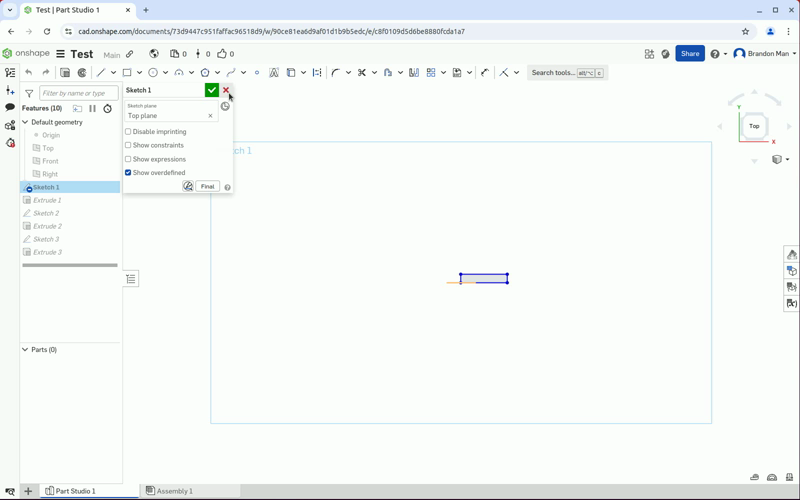
click(229, 92)
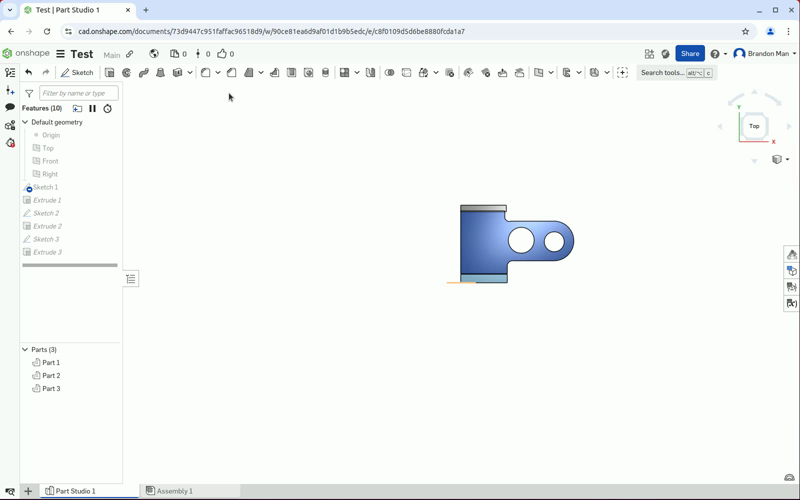
mouse_move(73, 352)
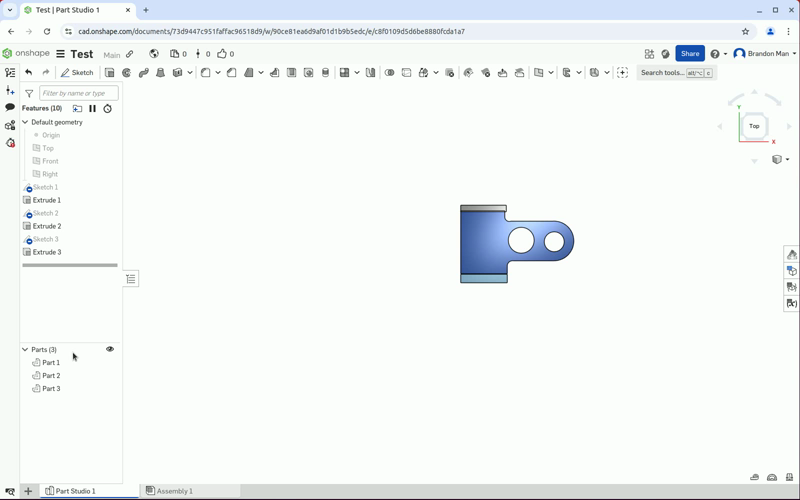
key(y)
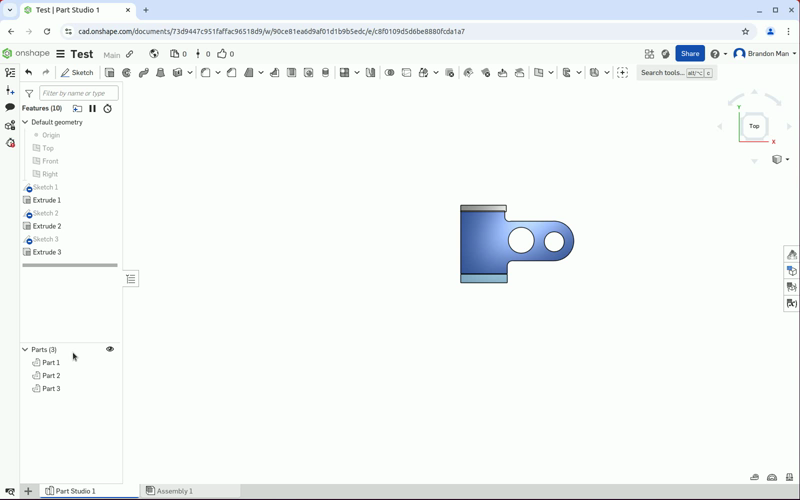
key(shift+p)
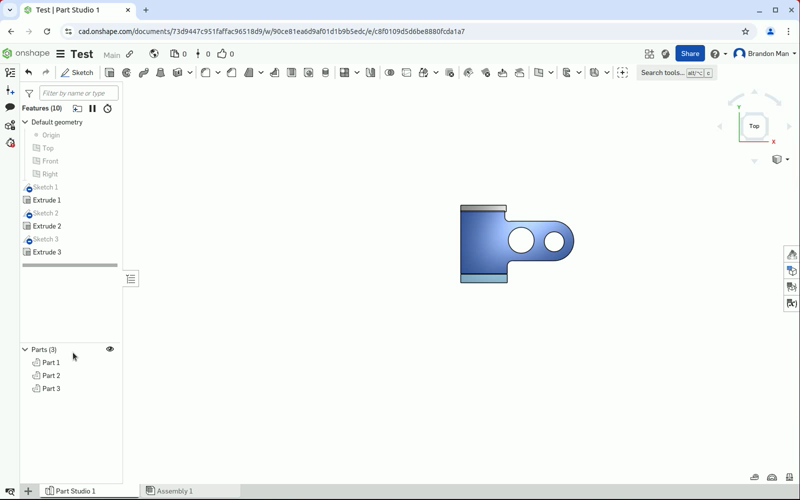
key(space)
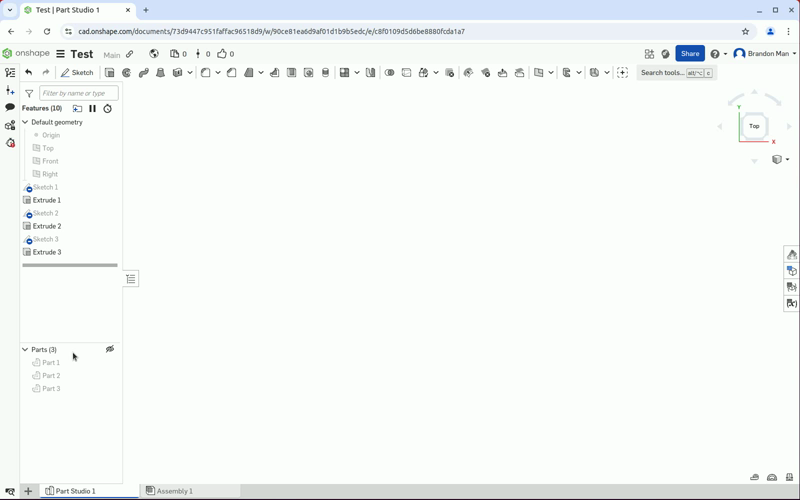
key_down(shift)
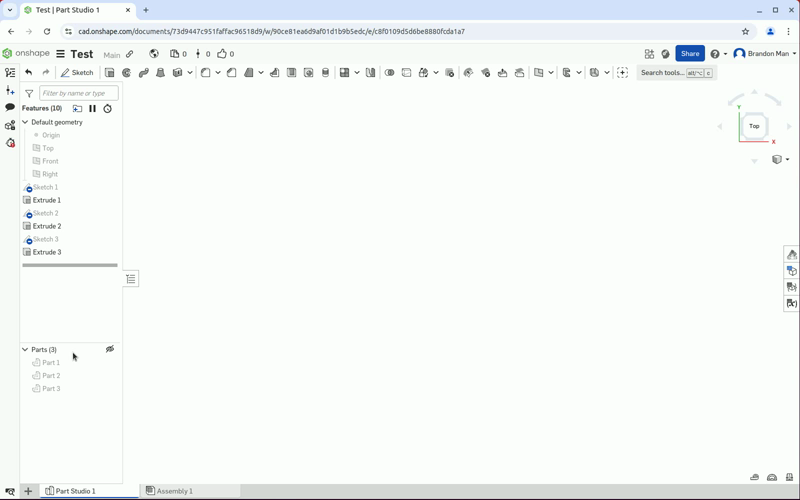
key(up)
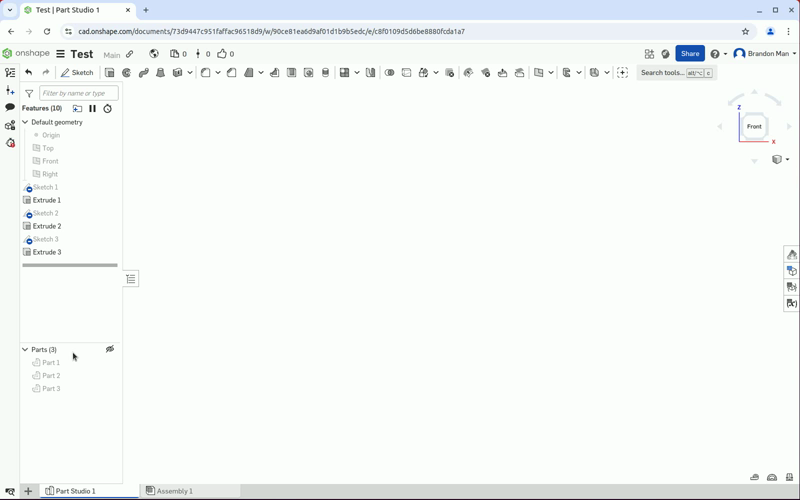
key_up(shift)
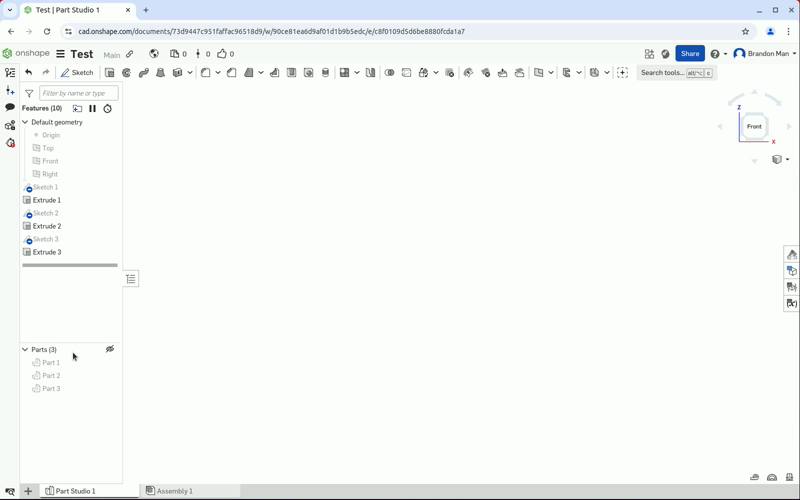
mouse_move(73, 352)
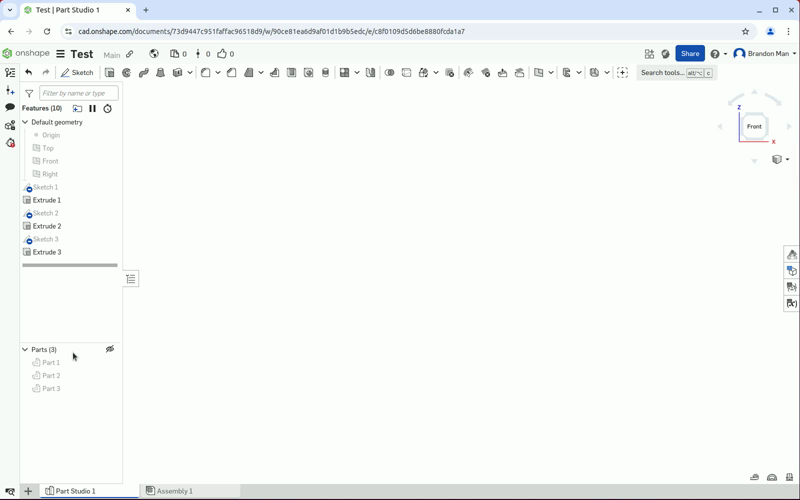
key(shift+y)
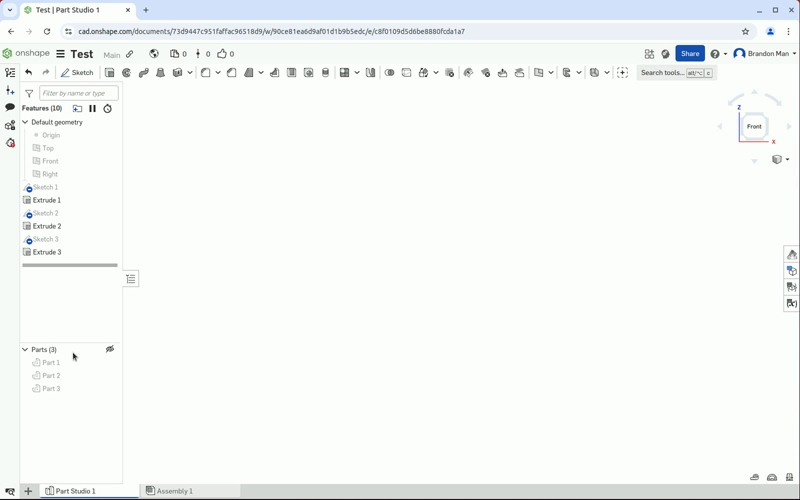
key(shift+s)
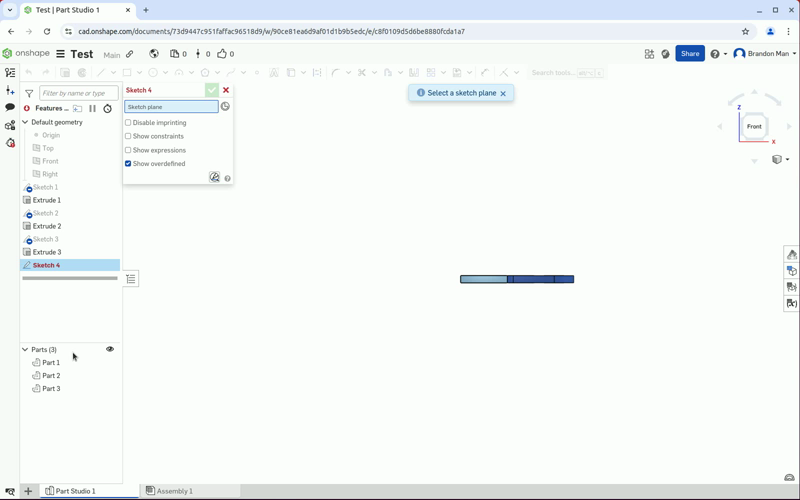
mouse_move(73, 163)
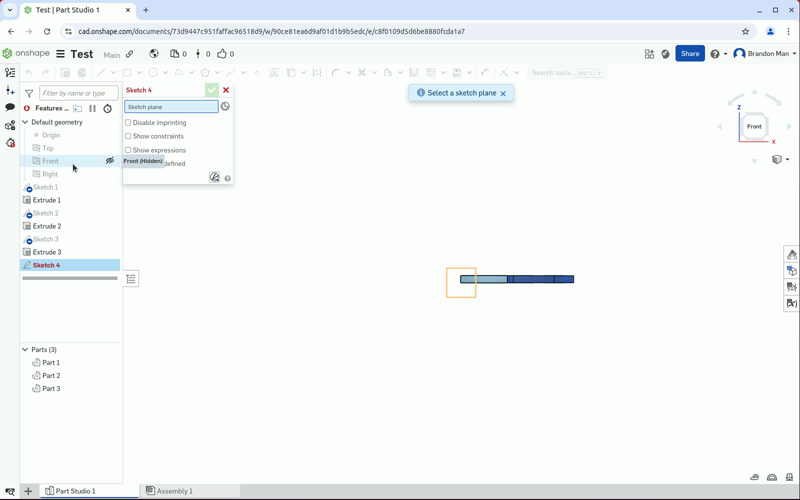
click(73, 163)
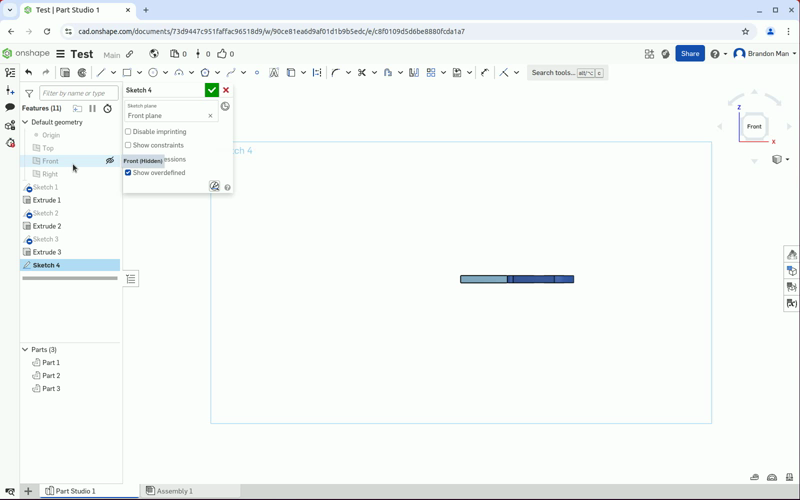
mouse_move(73, 352)
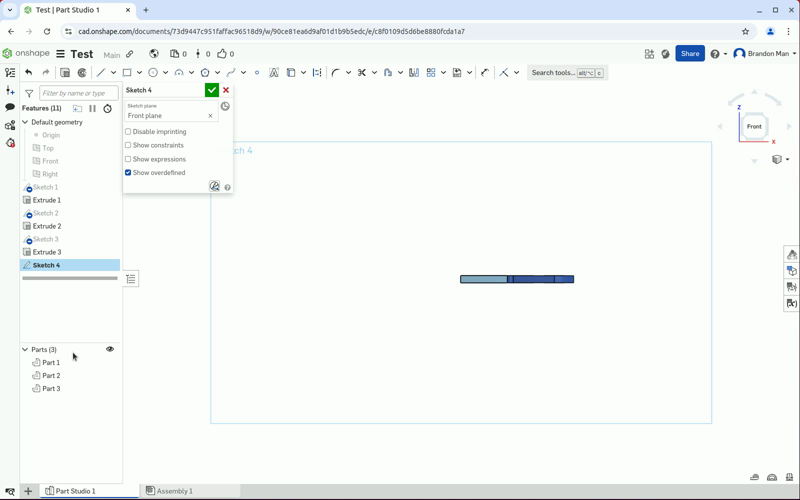
key(y)
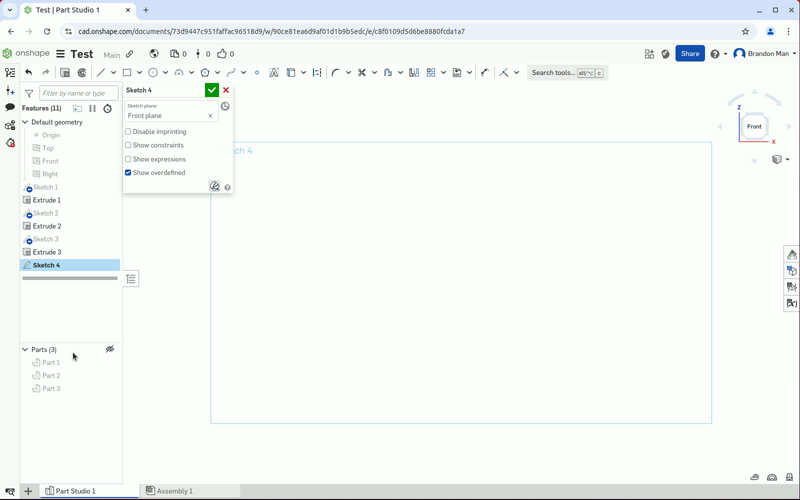
key(l)
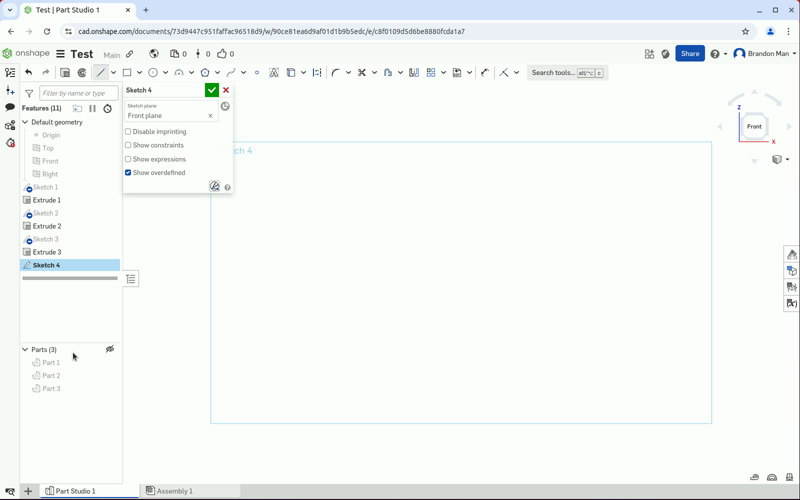
key_down(shift)
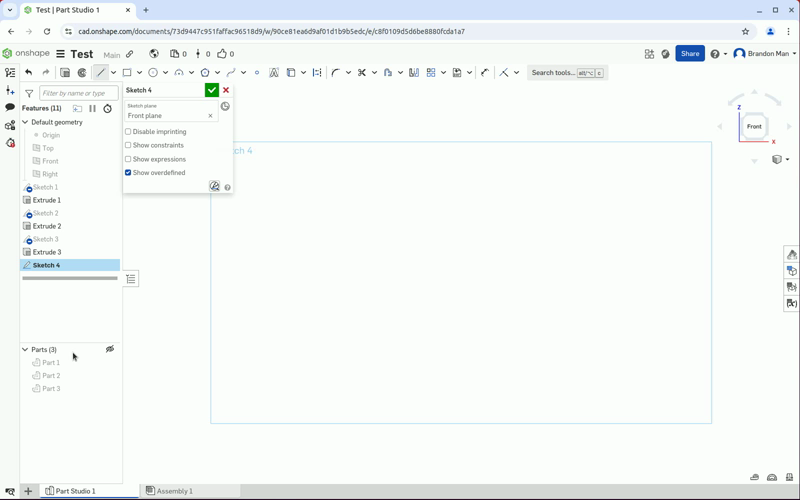
mouse_move(460, 282)
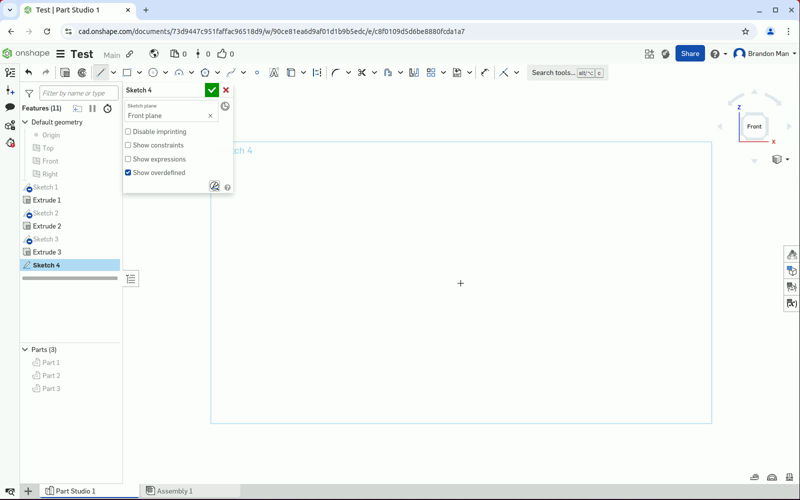
click(460, 282)
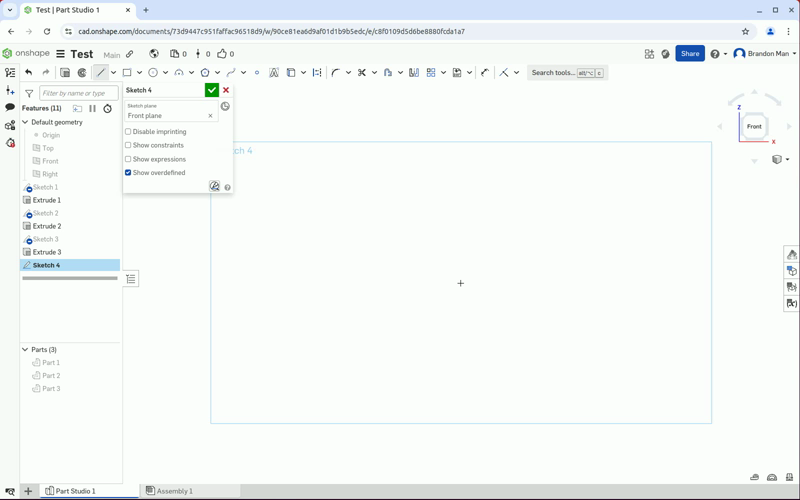
key_up(shift)
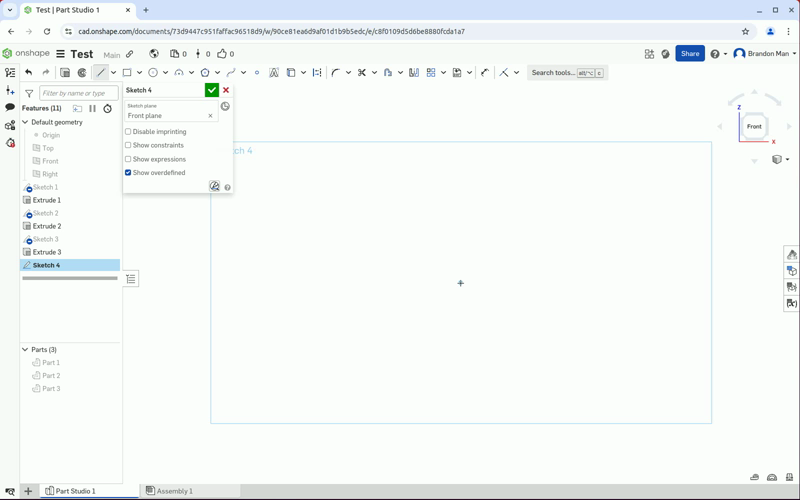
key_down(shift)
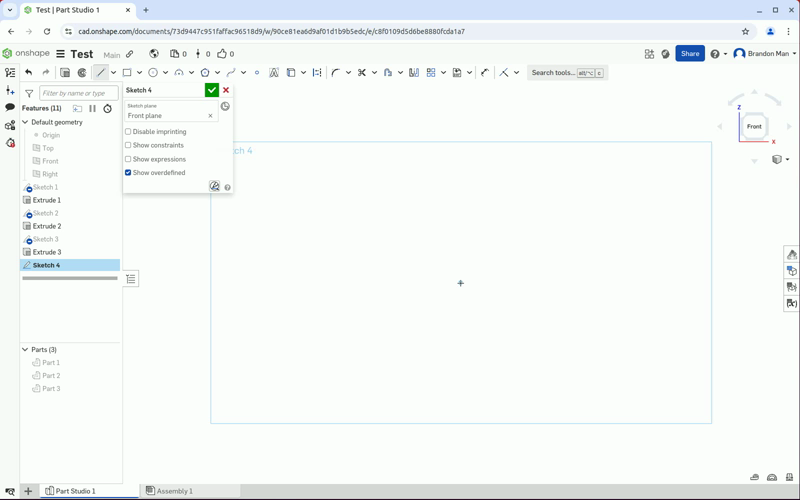
mouse_move(490, 282)
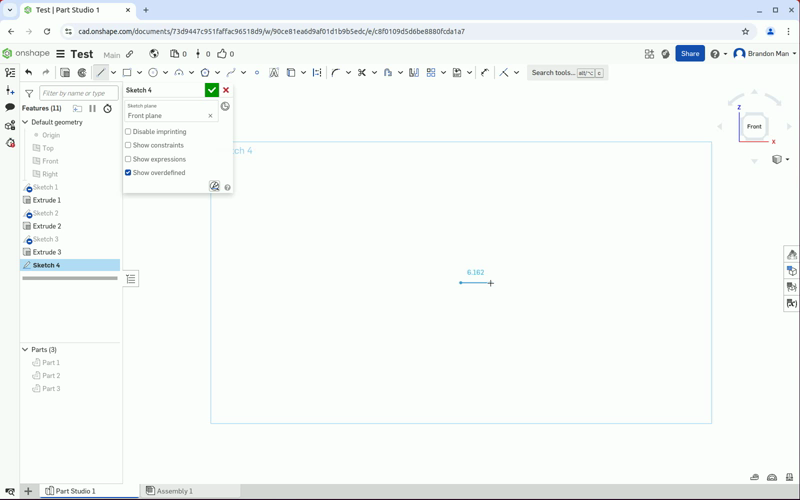
mouse_move(510, 282)
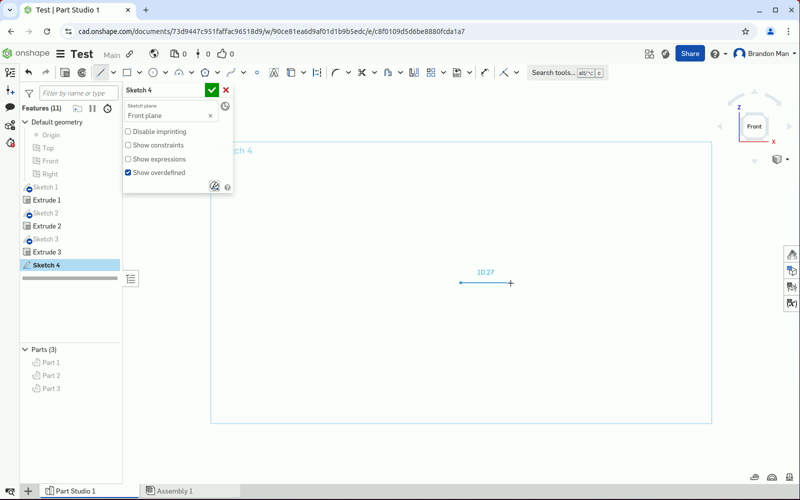
click(510, 282)
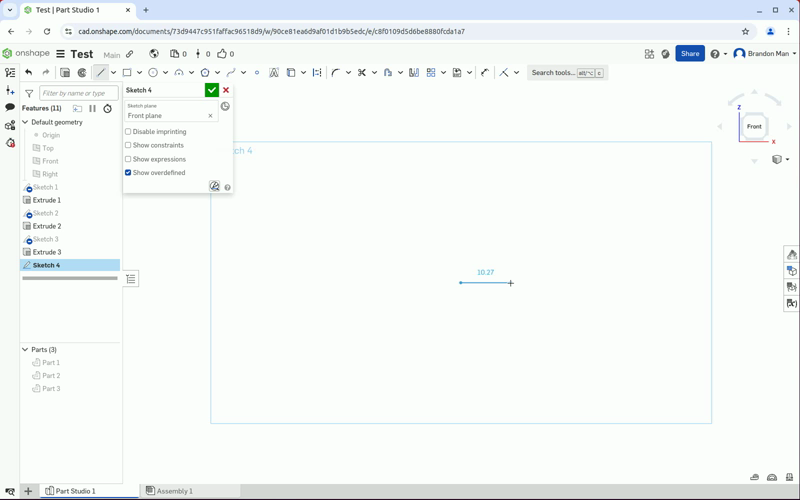
key_up(shift)
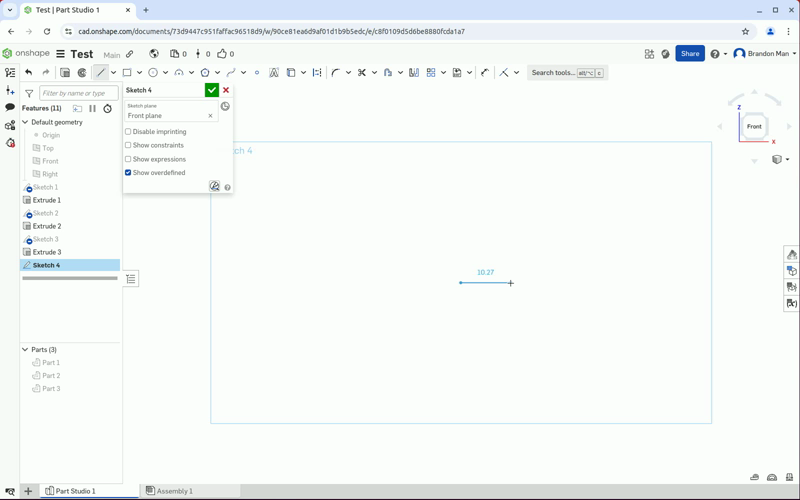
key_down(shift)
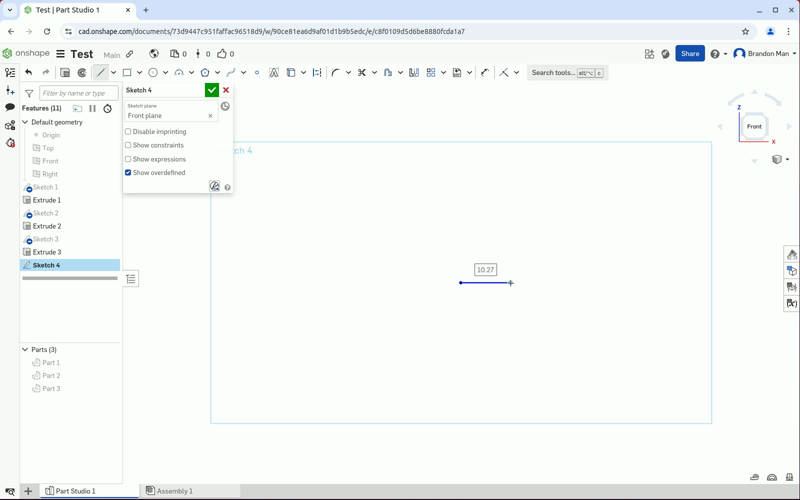
mouse_move(540, 282)
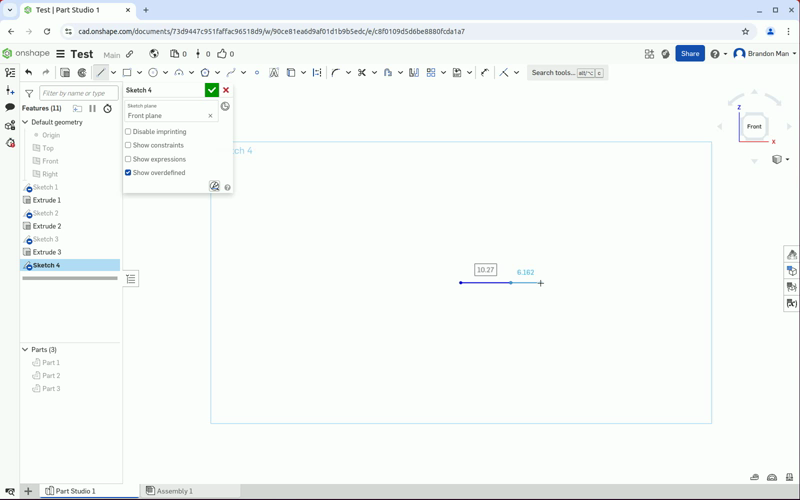
mouse_move(510, 243)
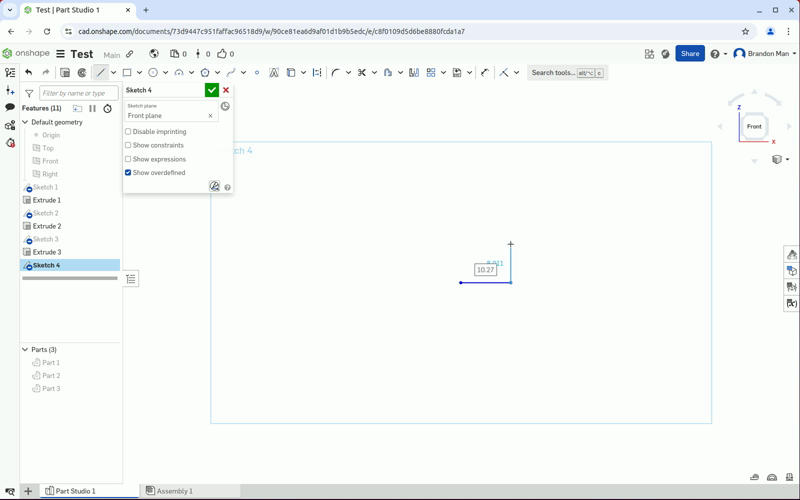
click(510, 243)
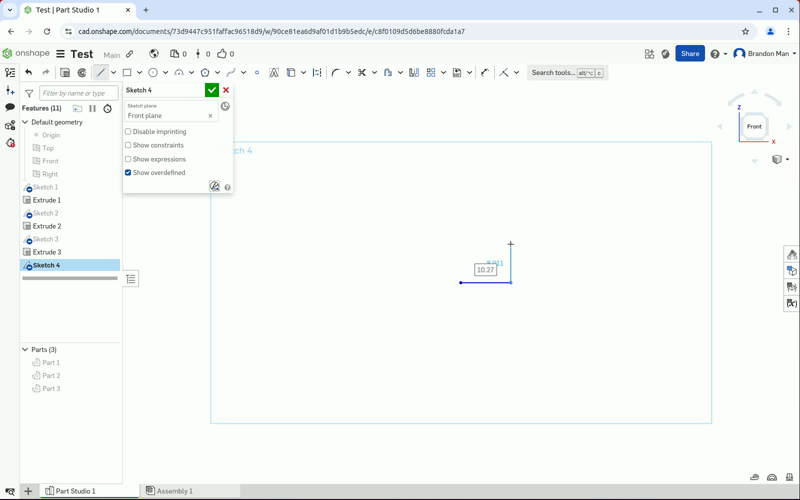
key_up(shift)
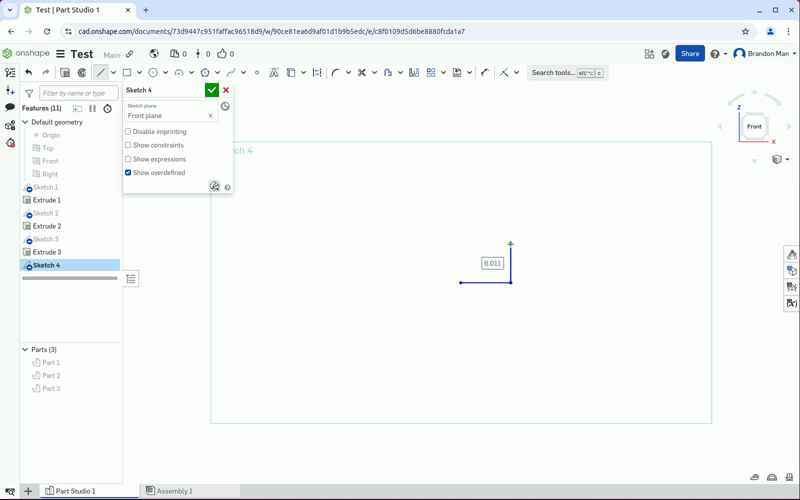
key(esc)
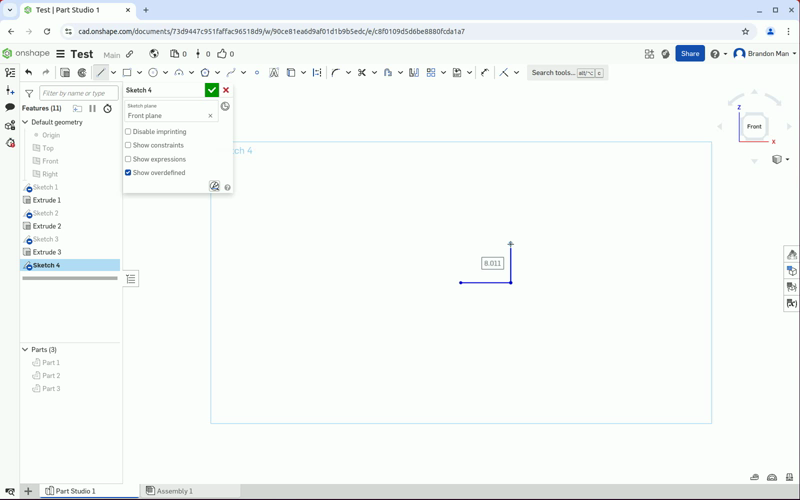
key(a)
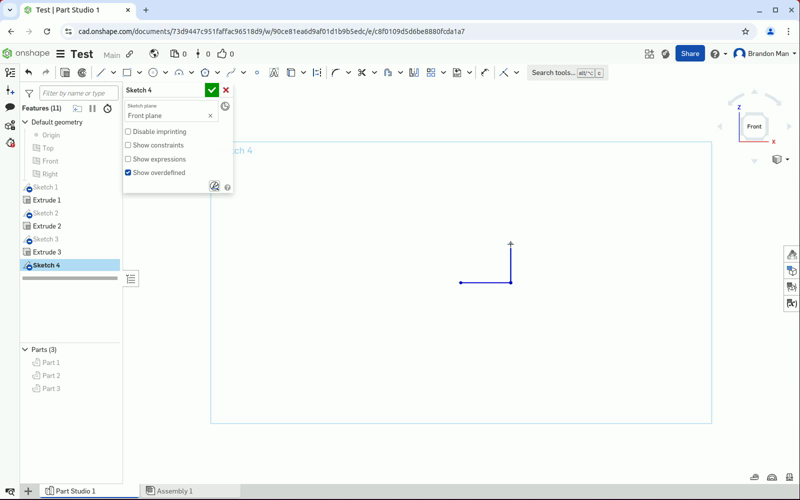
mouse_move(510, 243)
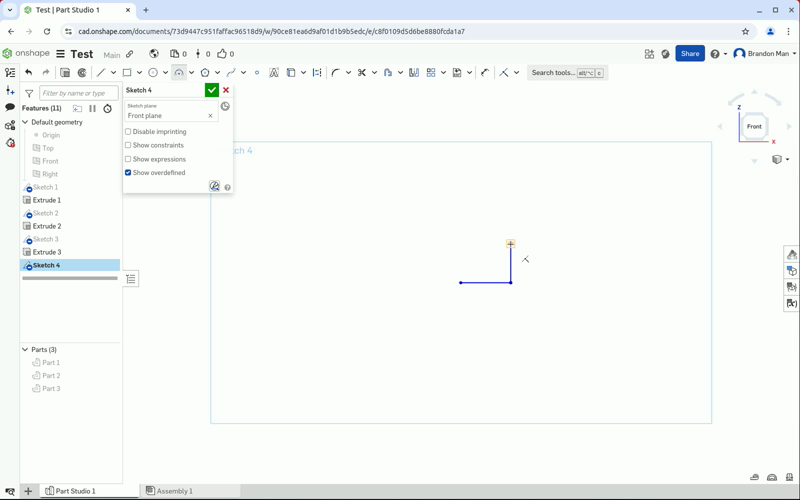
click(510, 243)
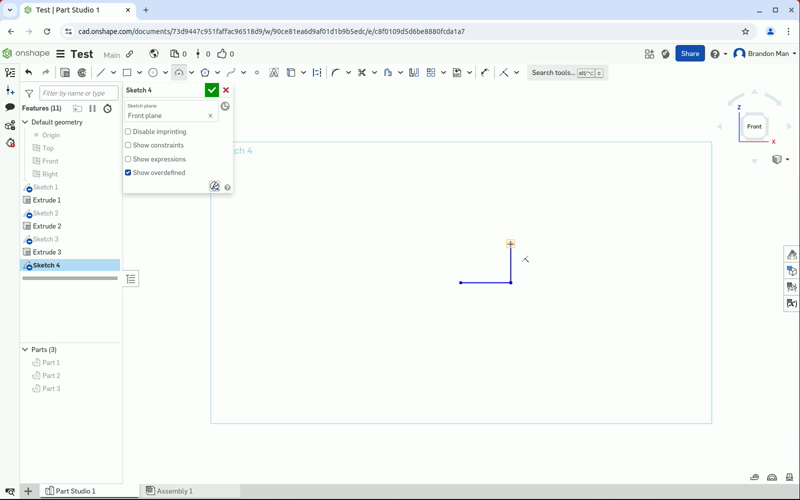
key_down(shift)
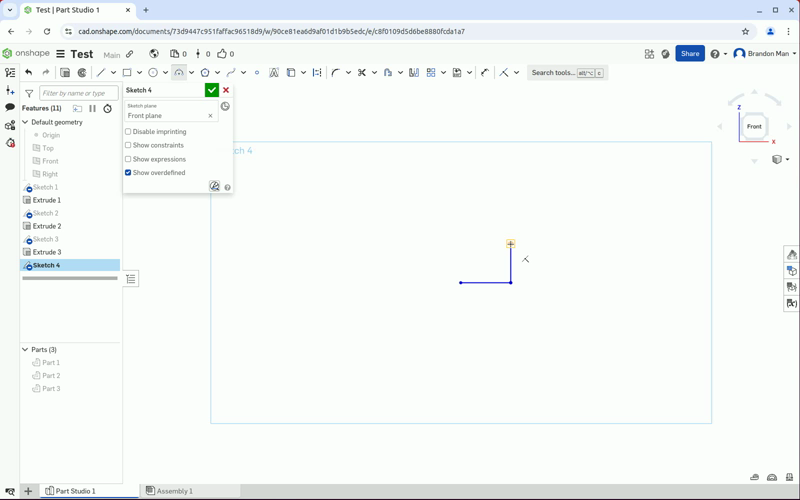
mouse_move(460, 243)
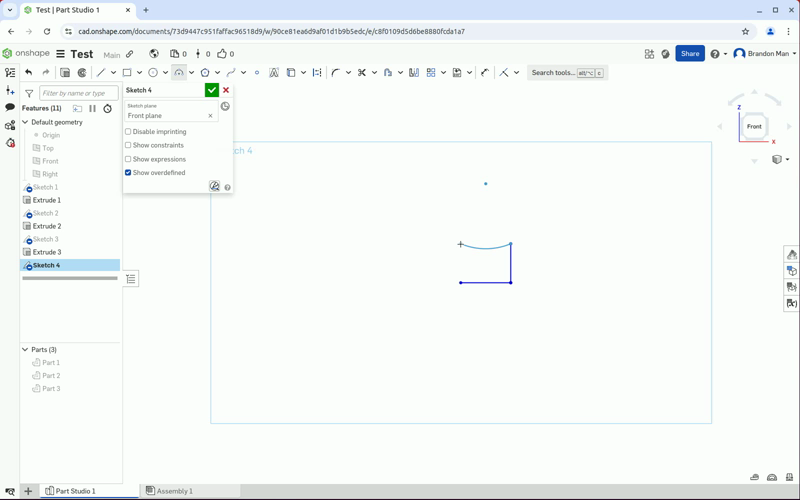
click(460, 243)
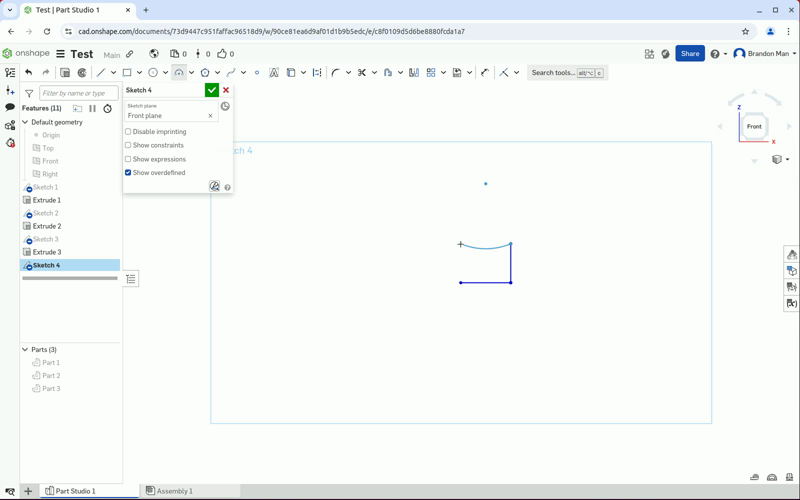
mouse_move(485, 219)
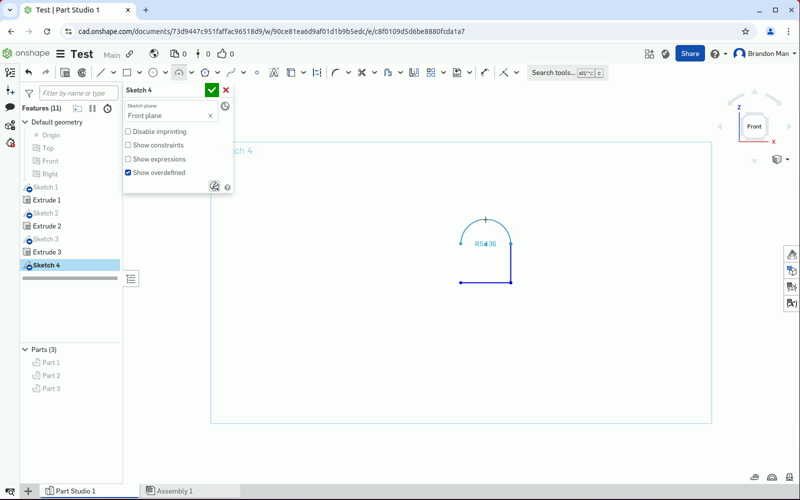
click(485, 219)
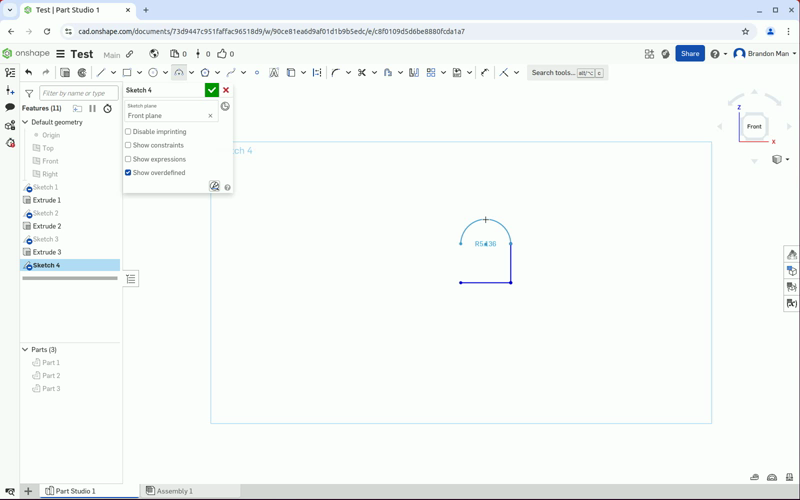
key_up(shift)
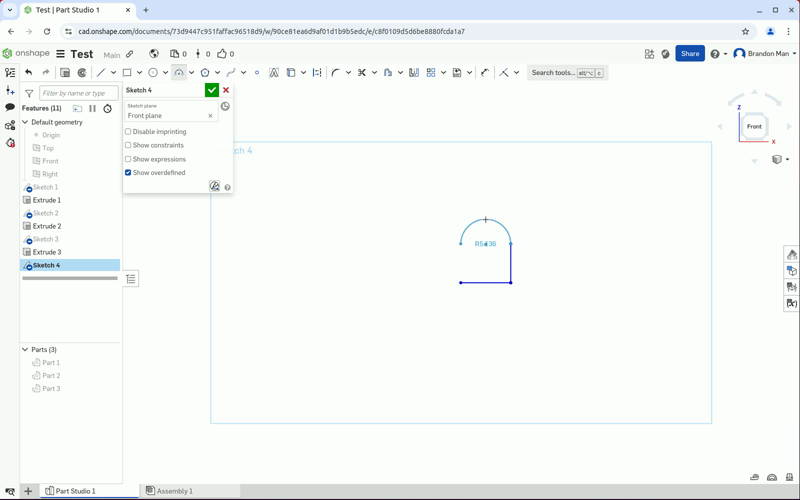
key(esc)
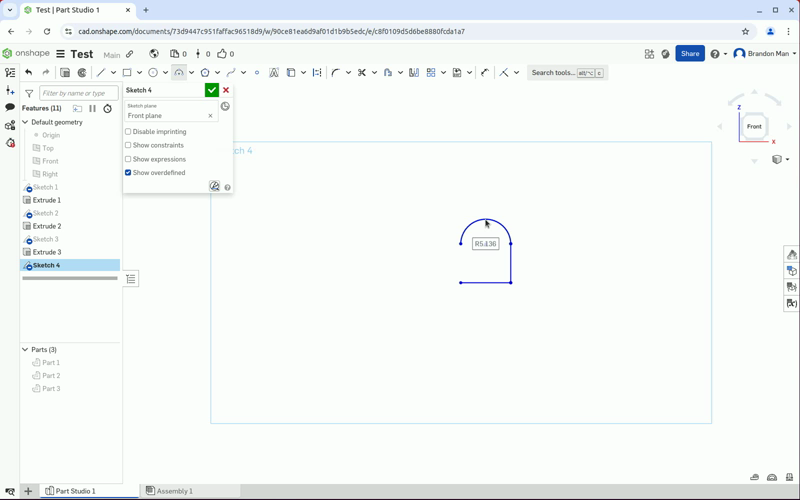
key(l)
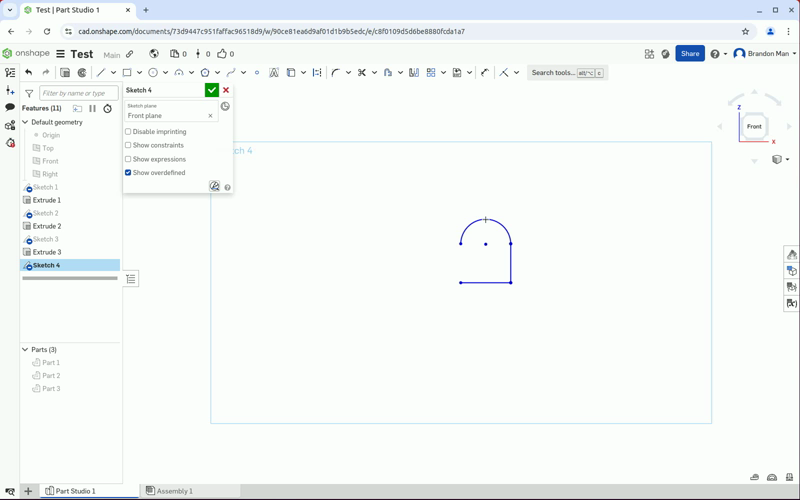
mouse_move(460, 243)
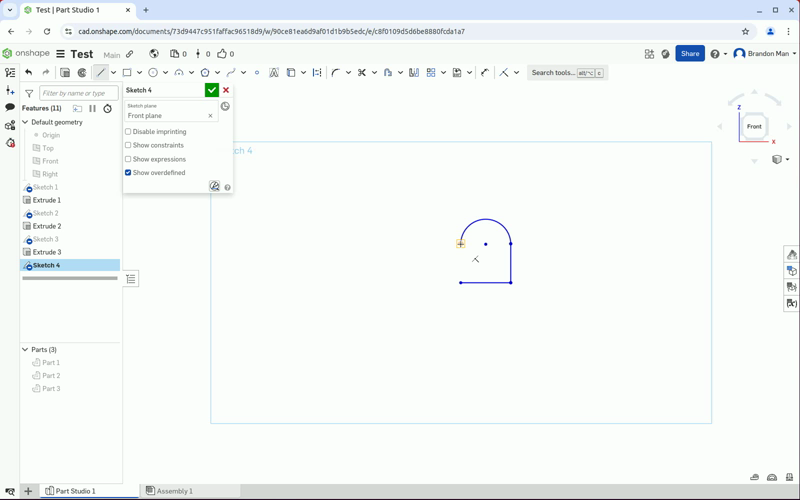
click(460, 243)
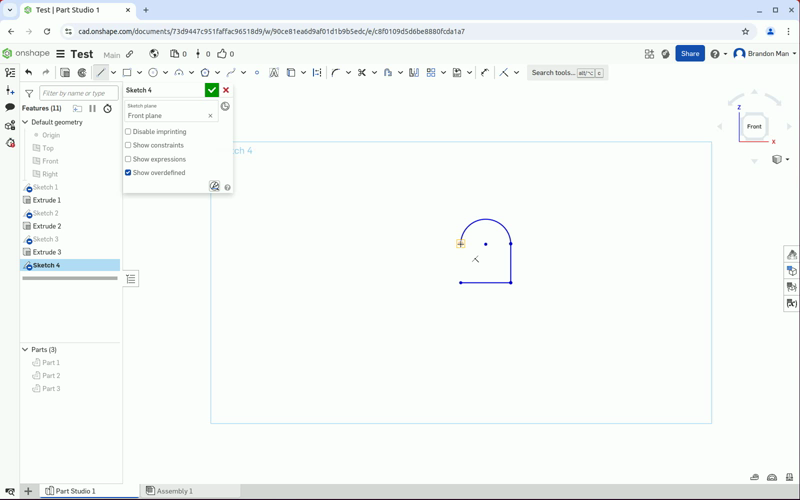
mouse_move(490, 243)
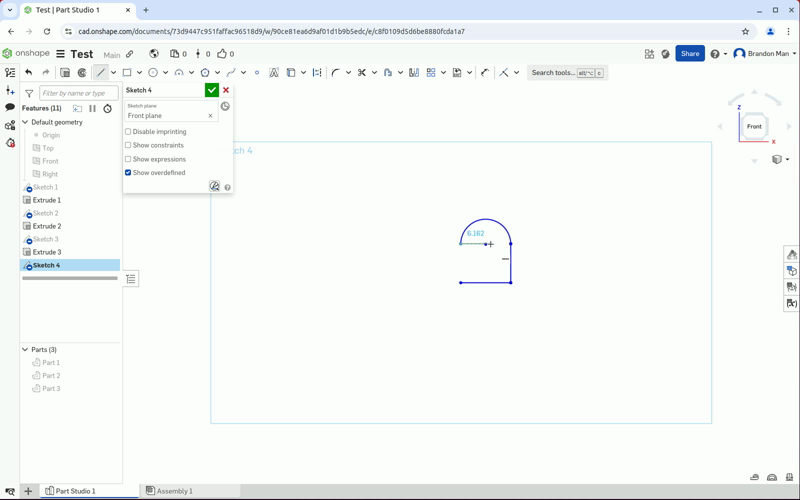
key_down(shift)
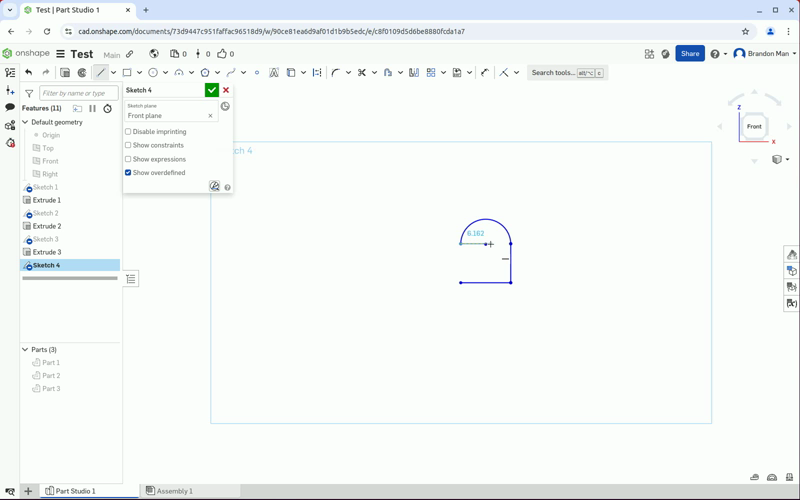
mouse_move(460, 282)
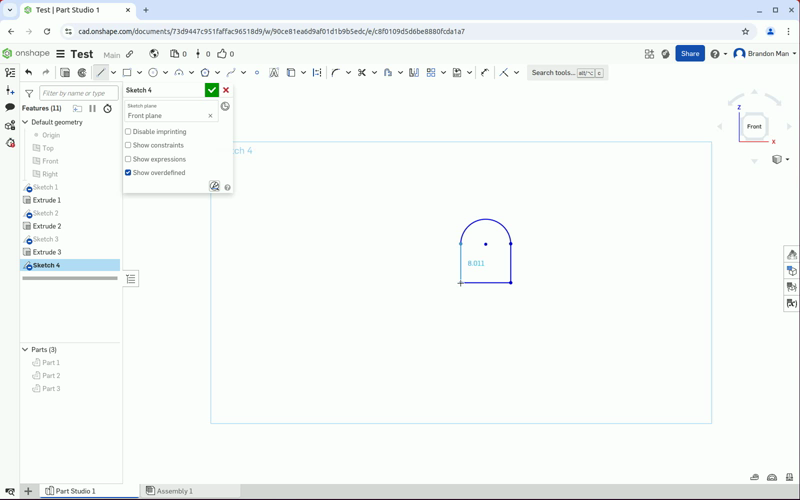
key_up(shift)
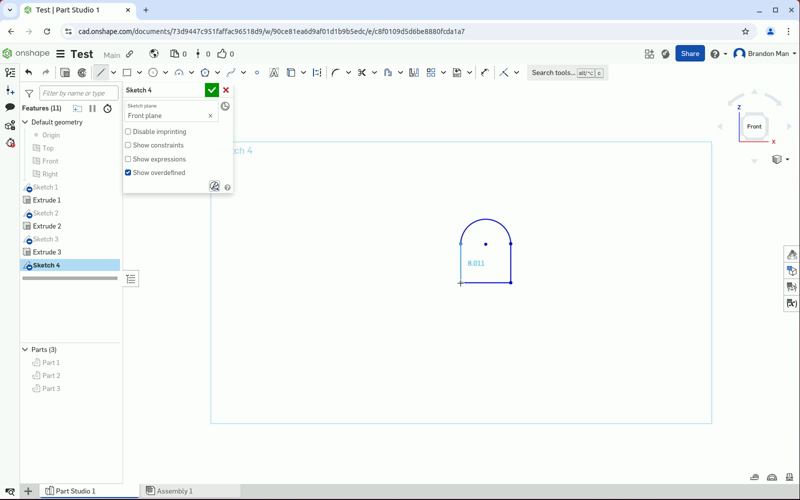
click(460, 282)
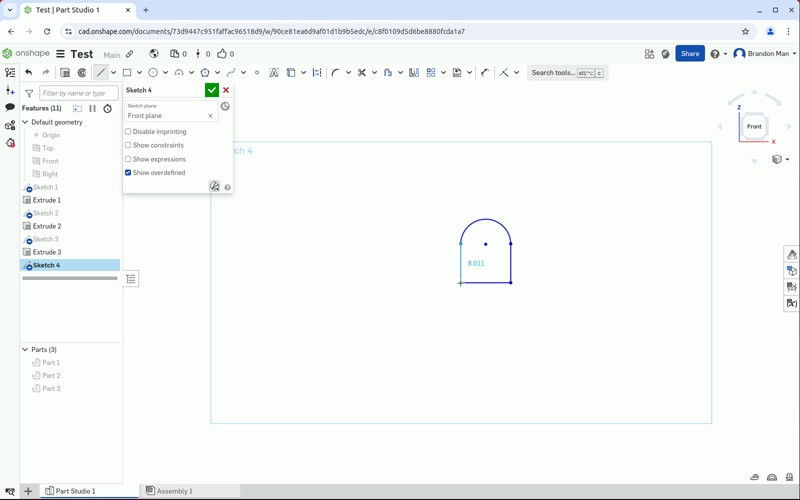
key(esc)
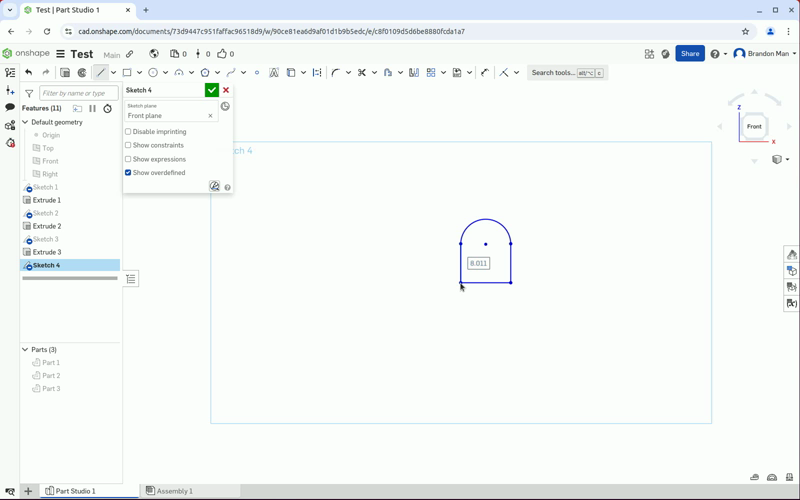
key(c)
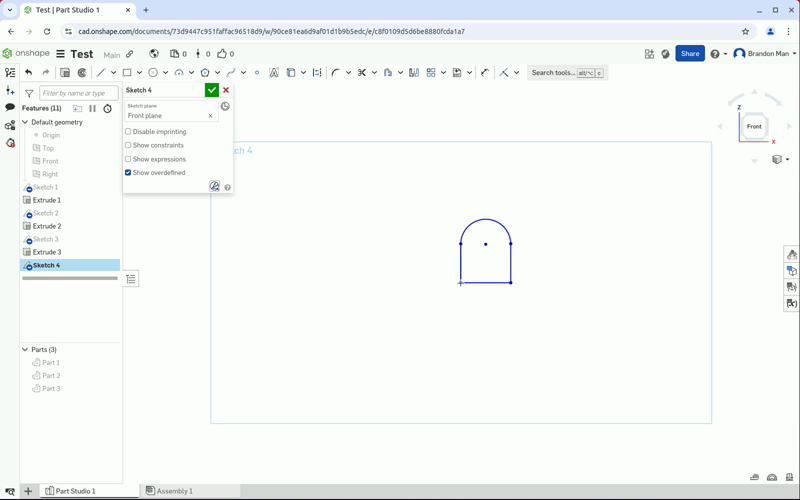
key_down(shift)
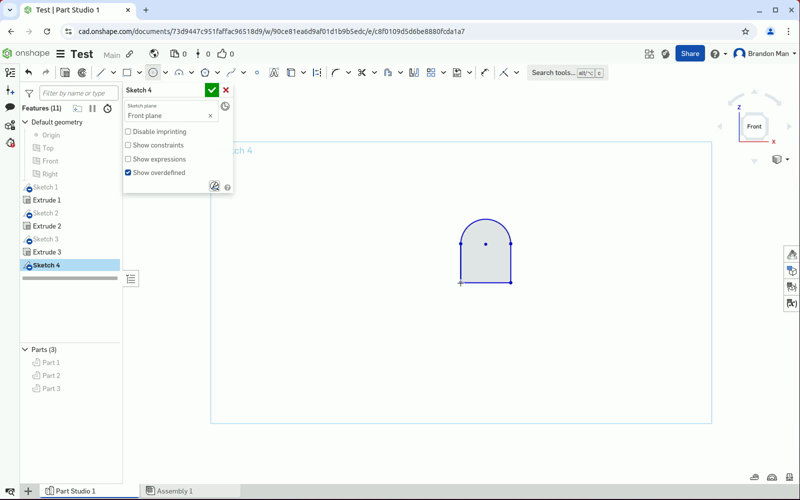
mouse_move(485, 243)
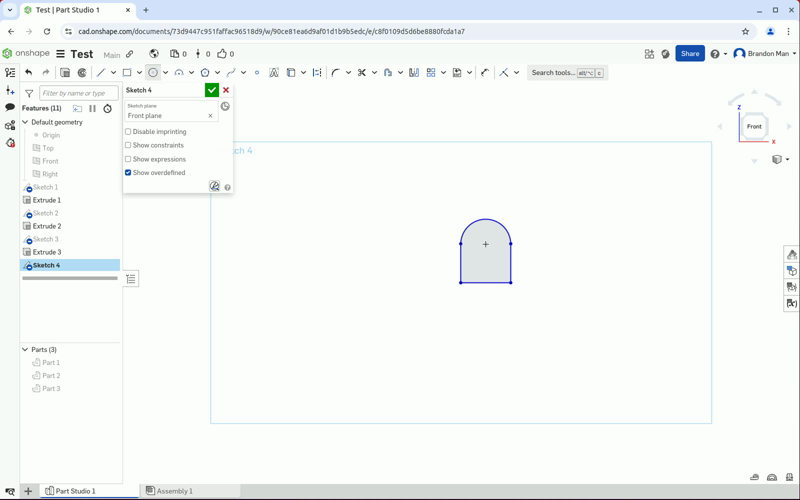
click(485, 243)
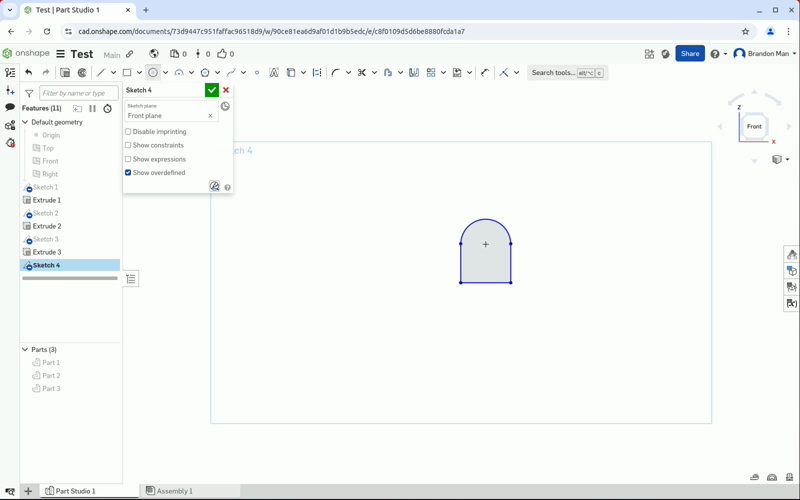
key_up(shift)
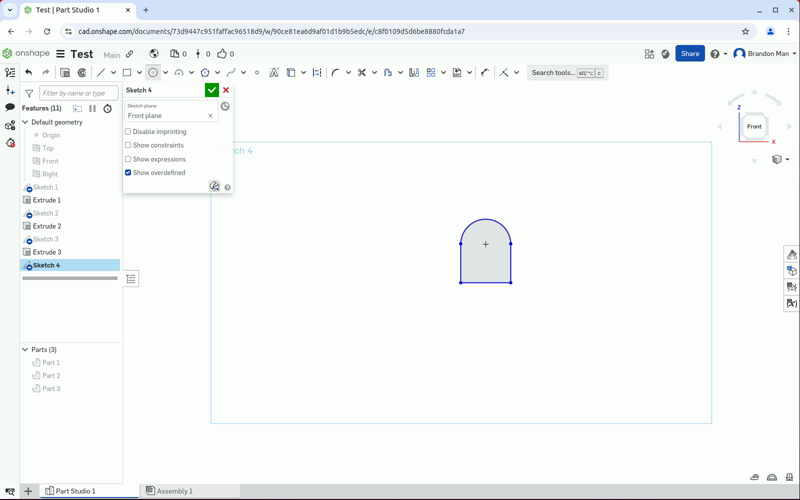
mouse_move(494, 243)
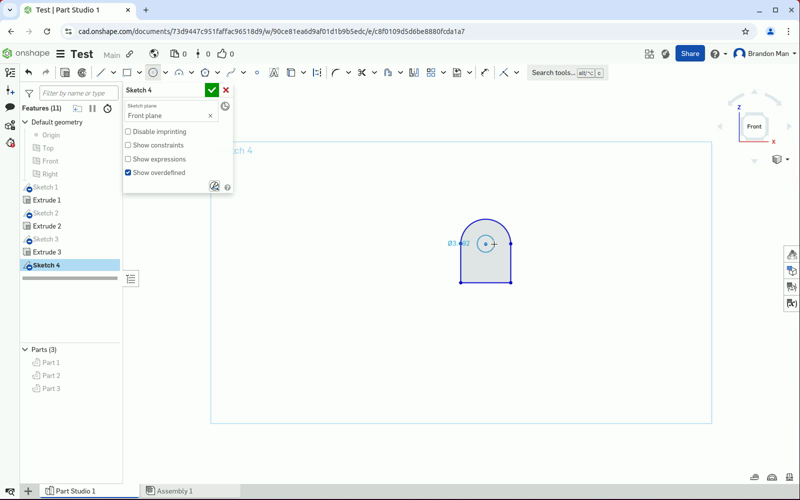
click(494, 243)
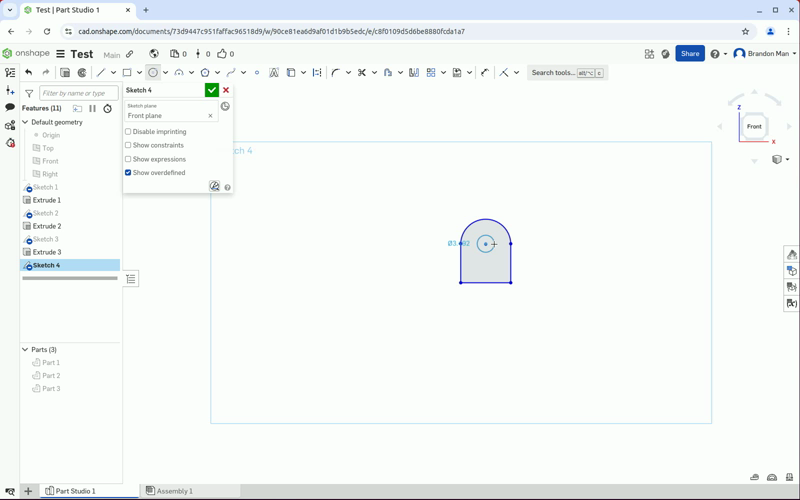
key(esc)
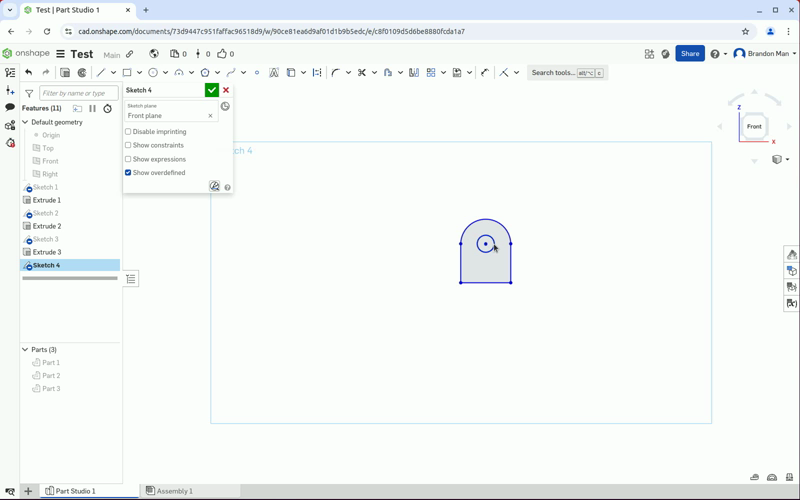
mouse_move(505, 252)
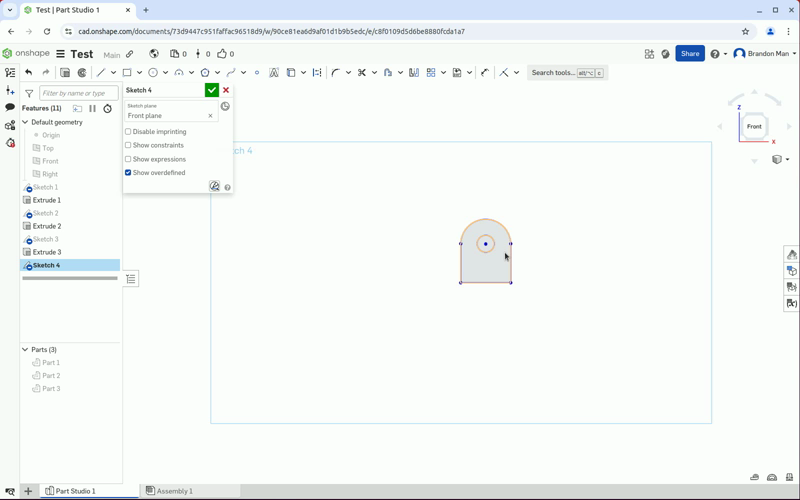
click(505, 252)
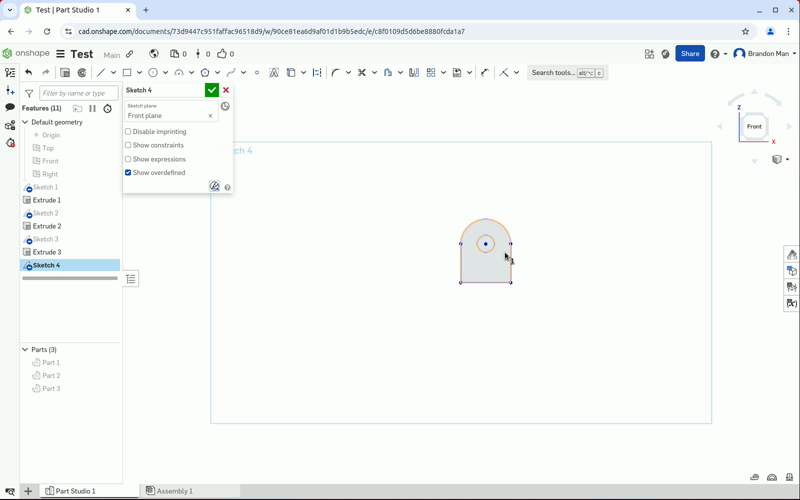
mouse_move(73, 352)
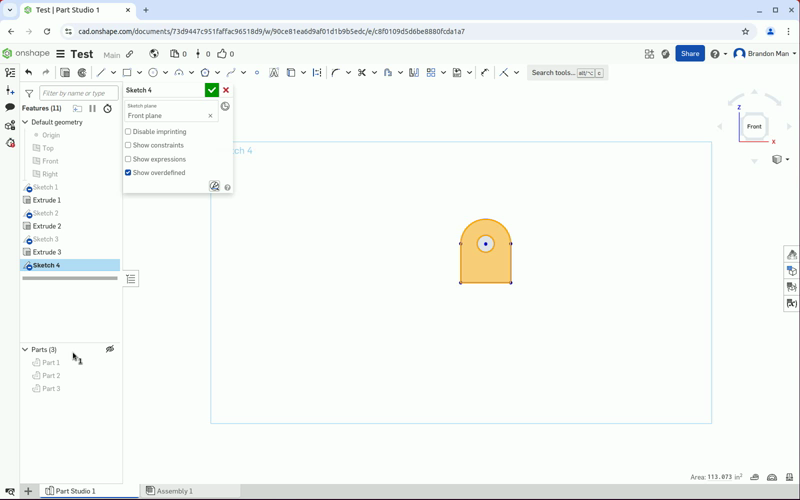
key(shift+y)
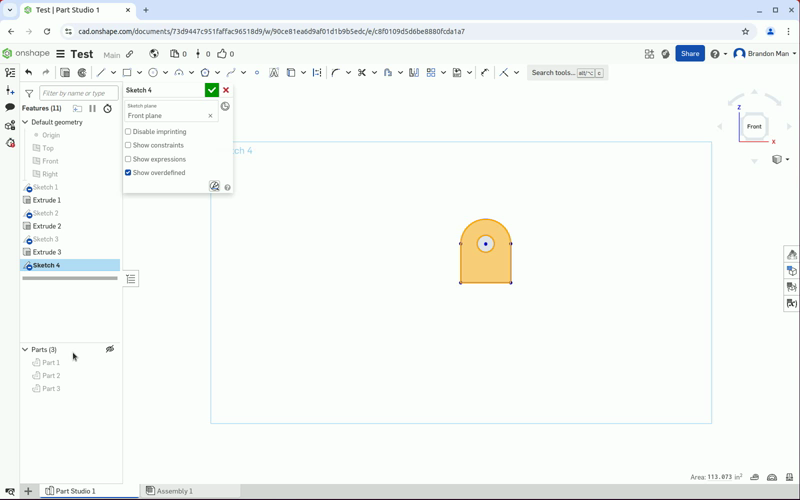
key(shift+e)
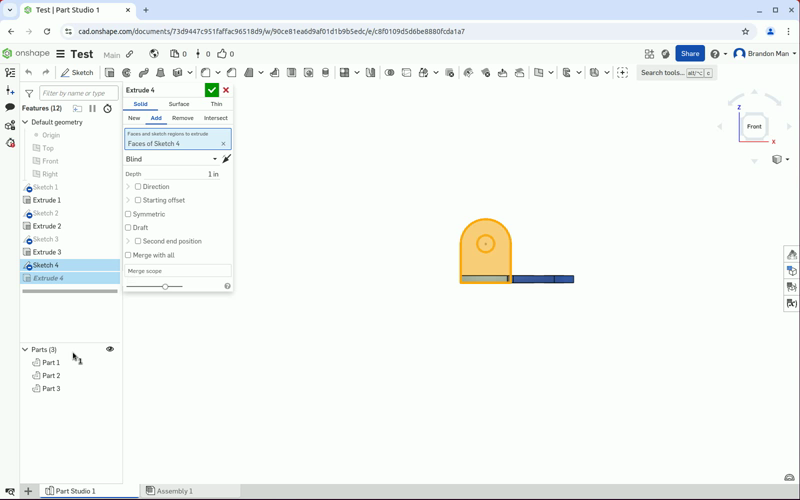
mouse_move(143, 106)
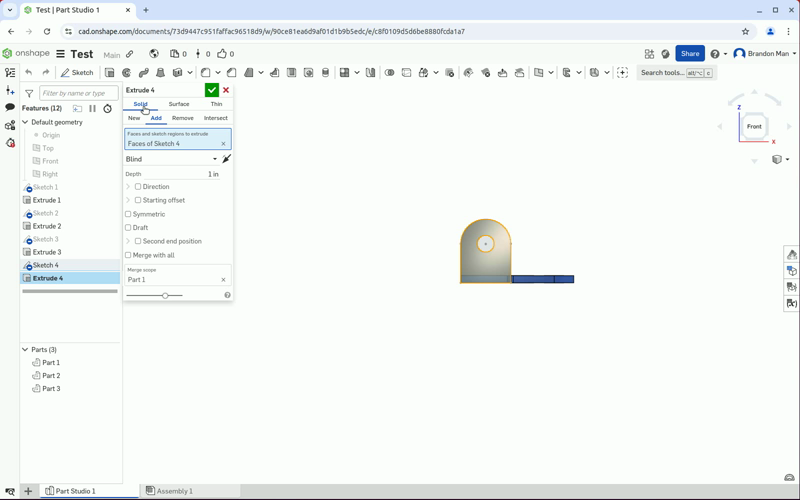
click(143, 106)
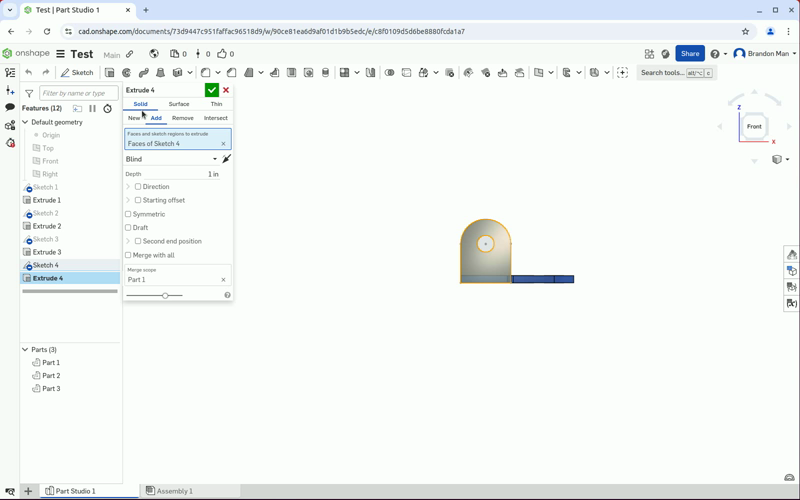
mouse_move(137, 120)
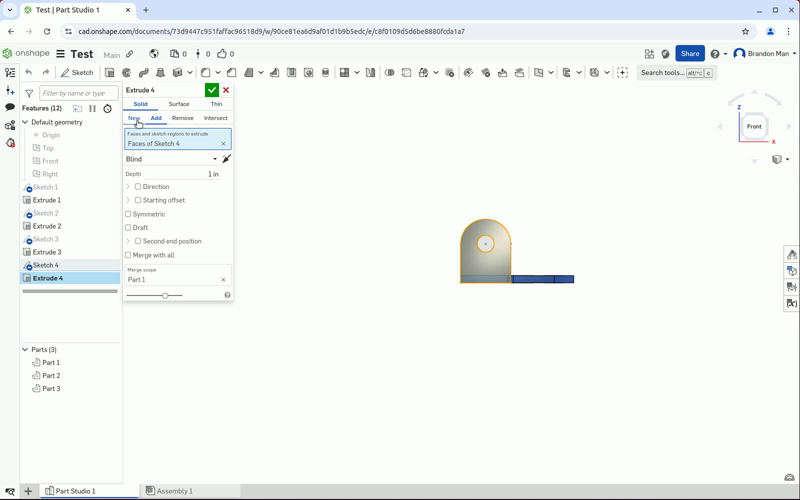
click(137, 120)
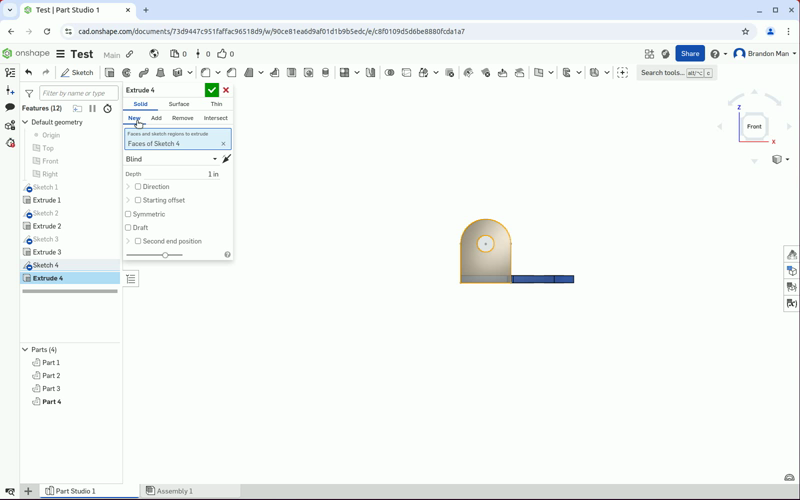
key(tab, 4)
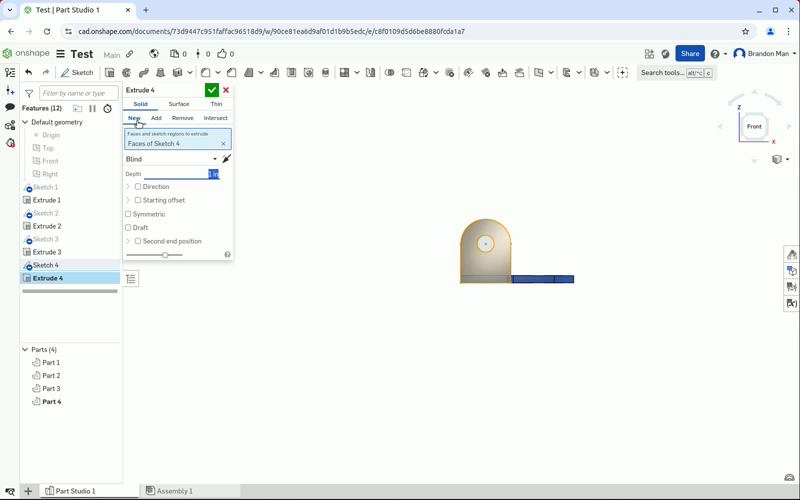
text(-15.887)
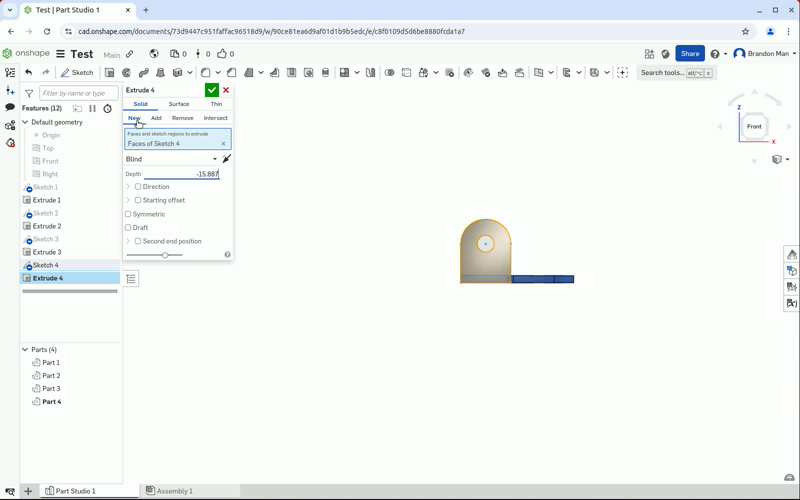
key(enter)
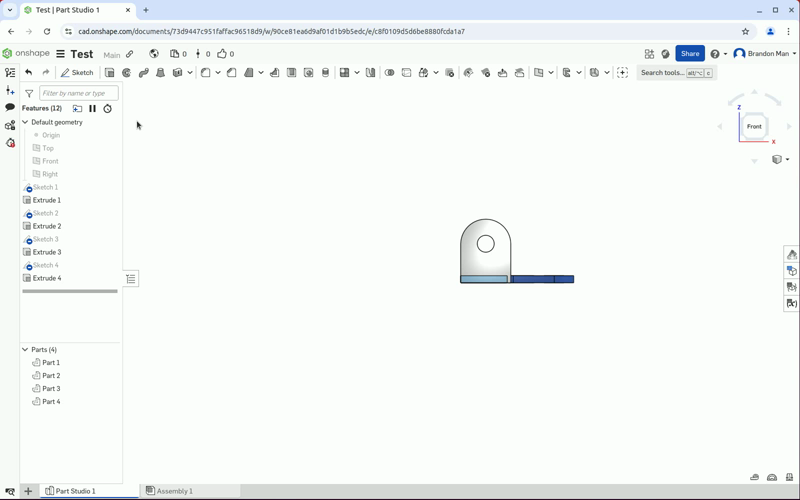
key(shift+h)
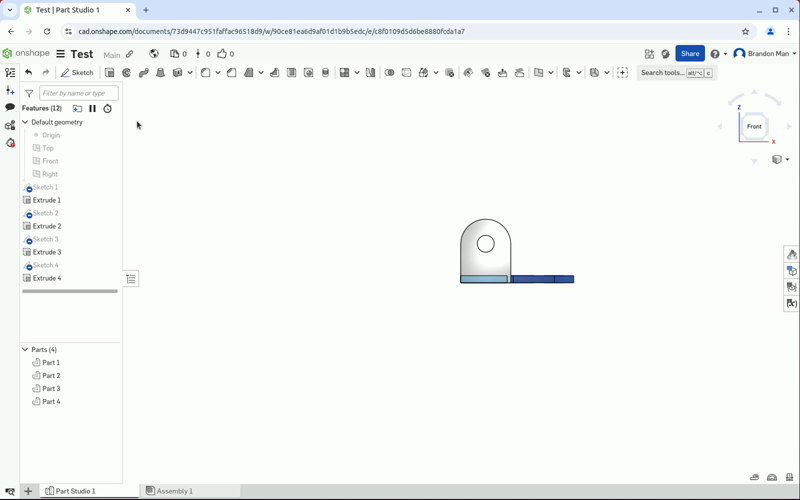
key(shift+h)
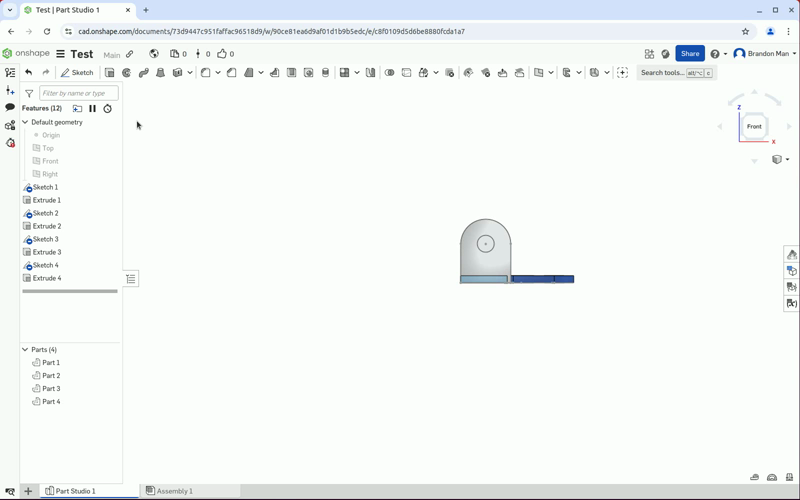
key(shift+7)
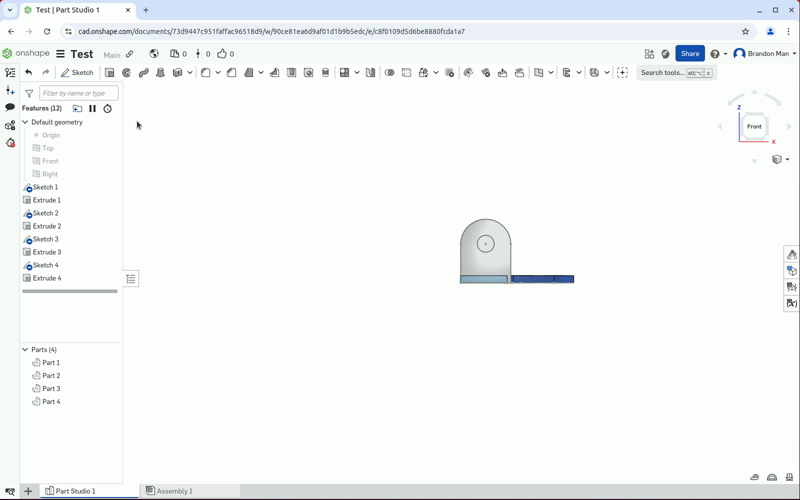
key(left, 2)
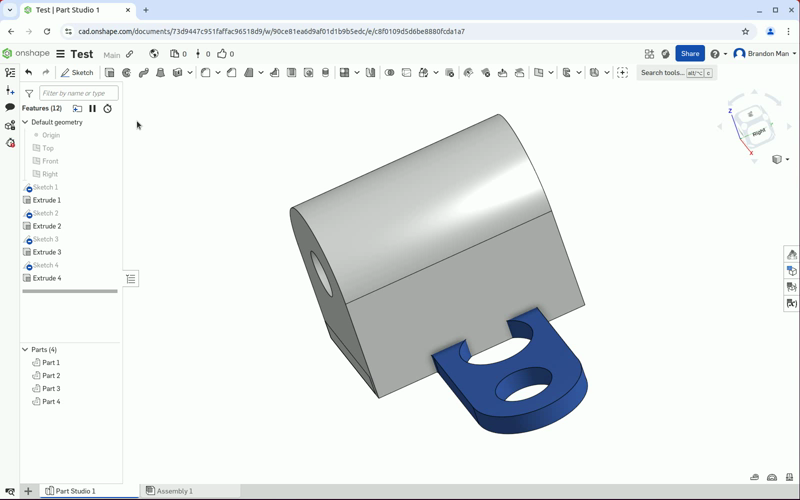
key(down, 2)
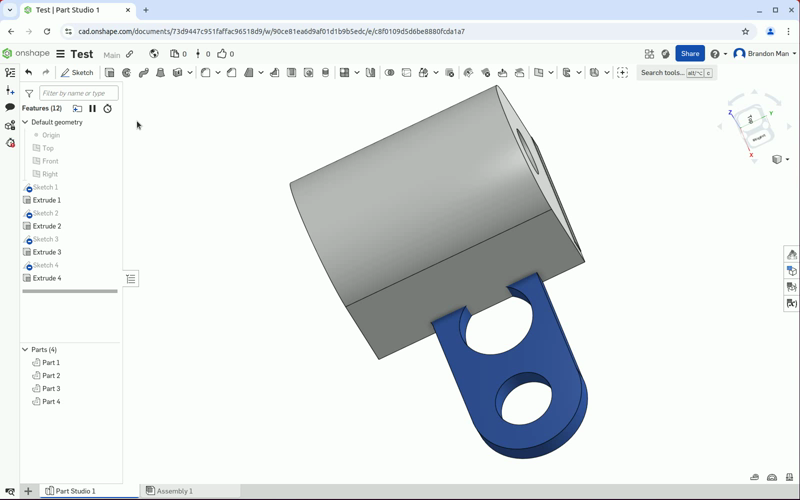
key(up, 2)
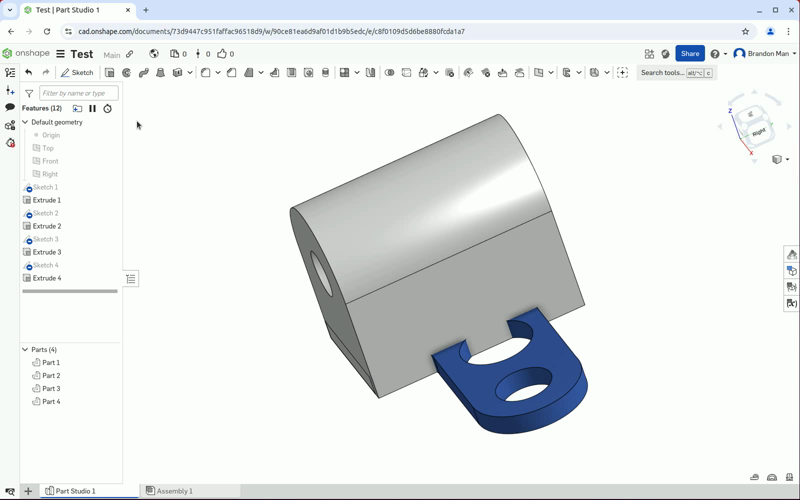
key(right, 2)
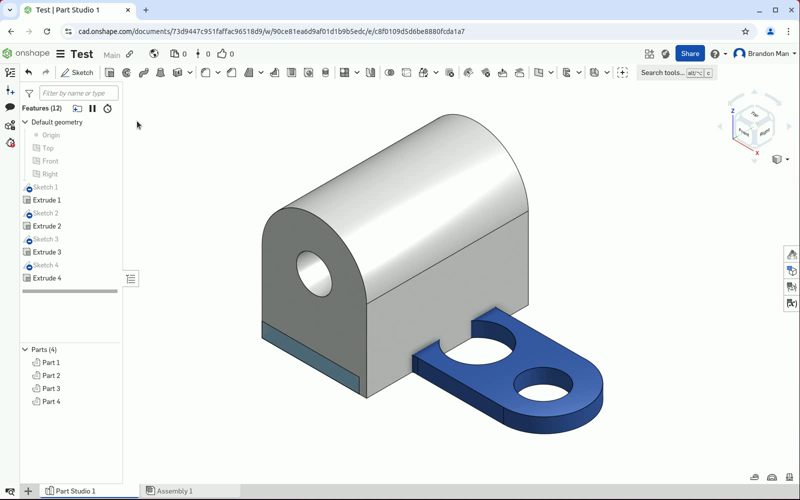
mouse_move(73, 189)
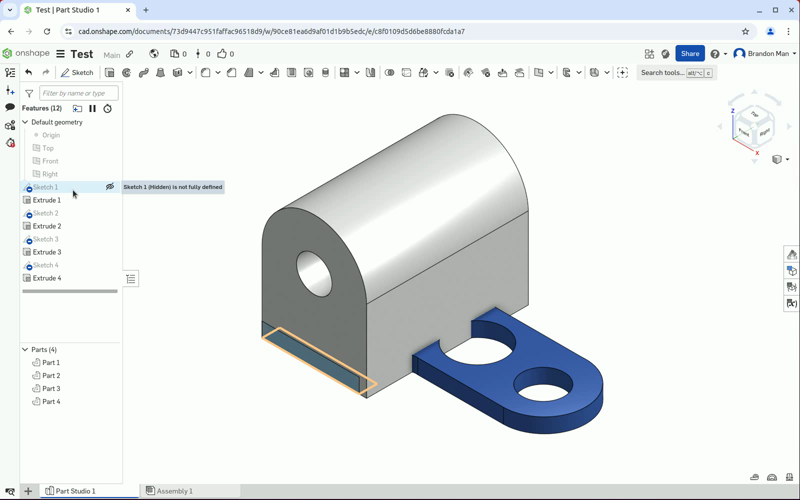
click(73, 189)